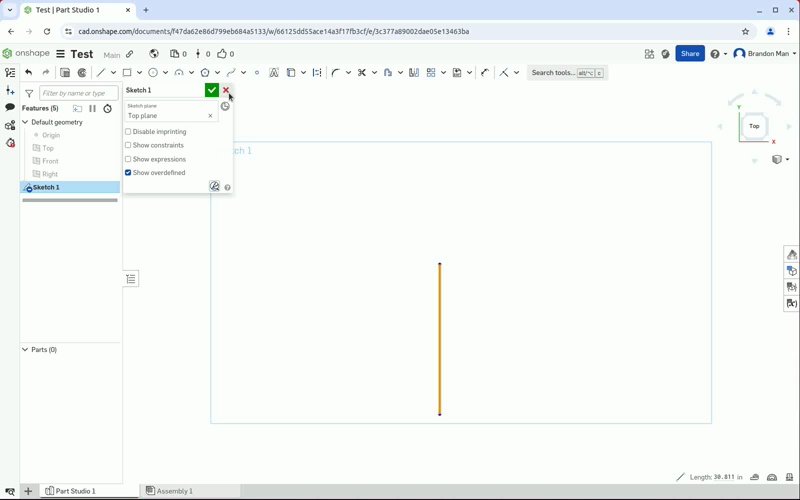
key(shift+h)
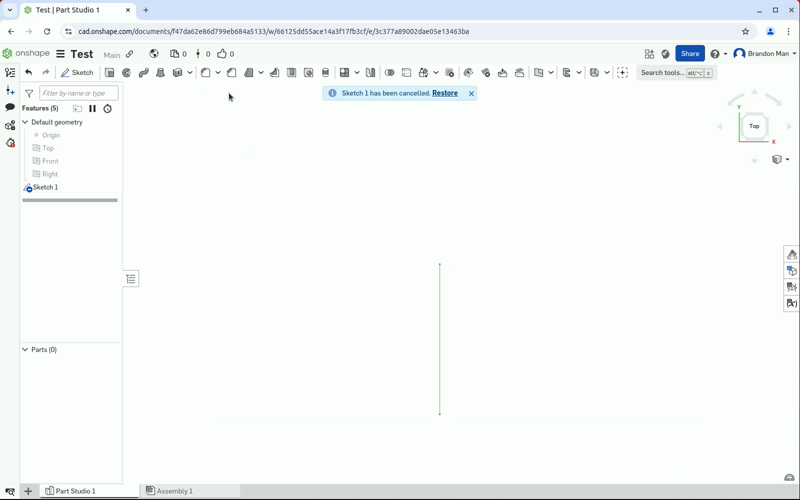
key(shift+s)
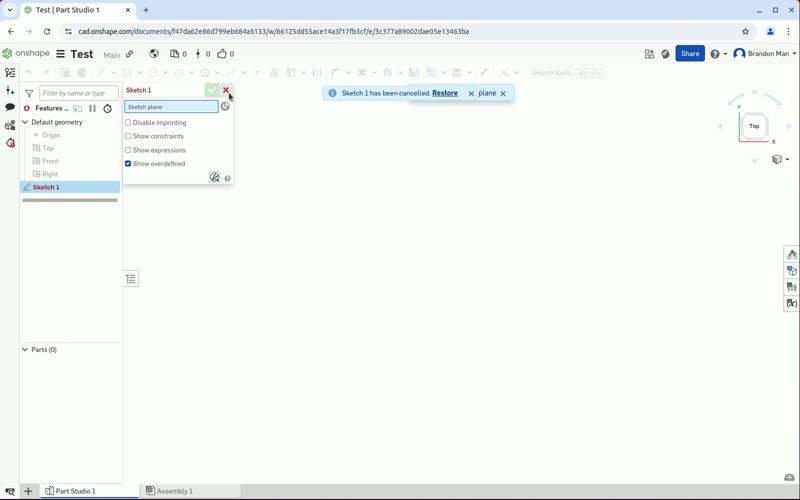
mouse_move(73, 150)
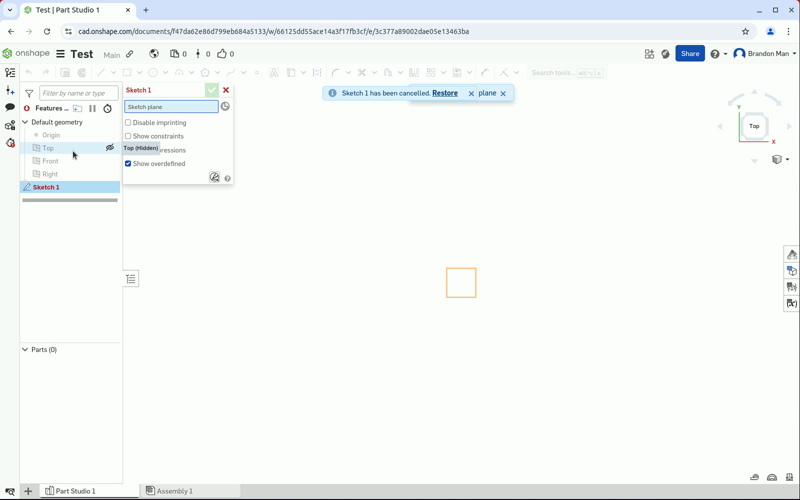
click(73, 150)
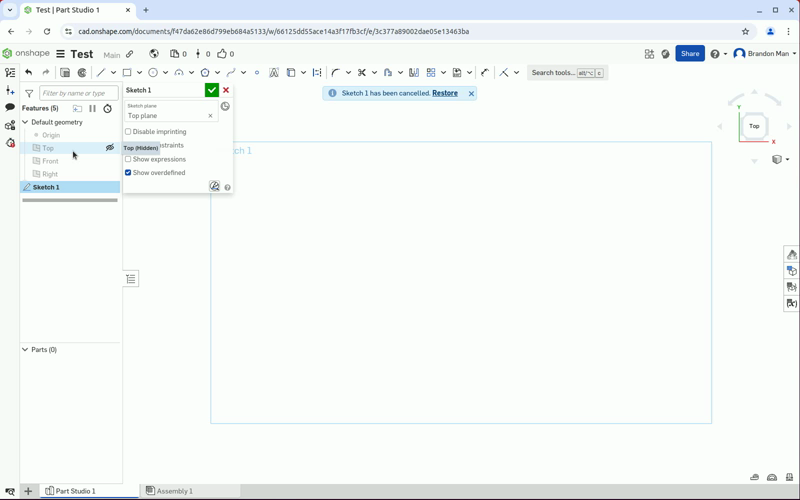
mouse_move(73, 352)
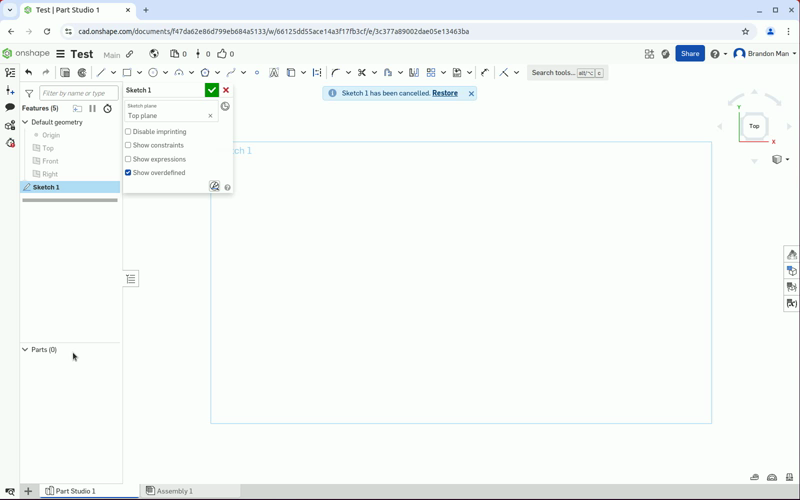
key(y)
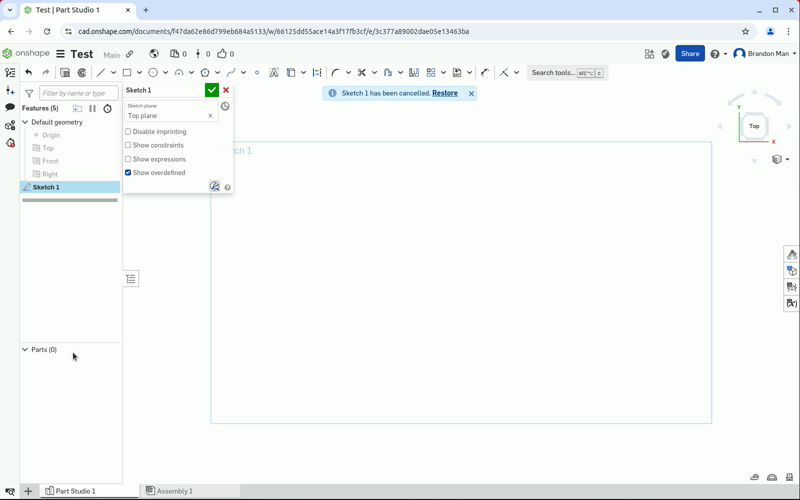
key(l)
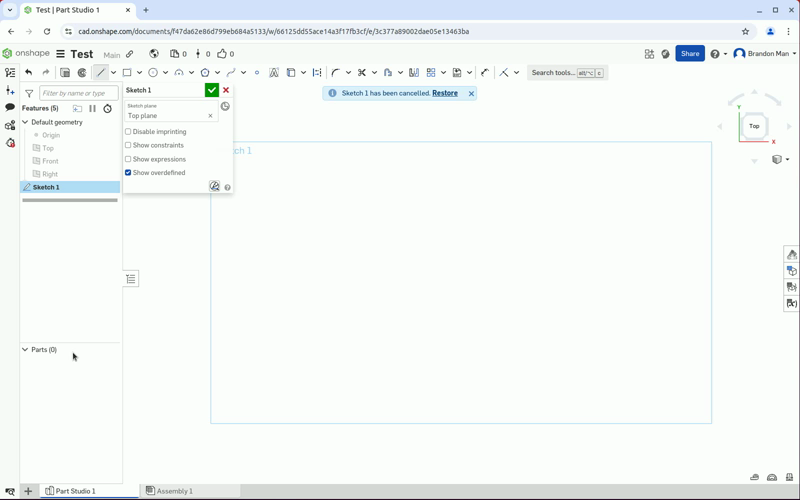
key_down(shift)
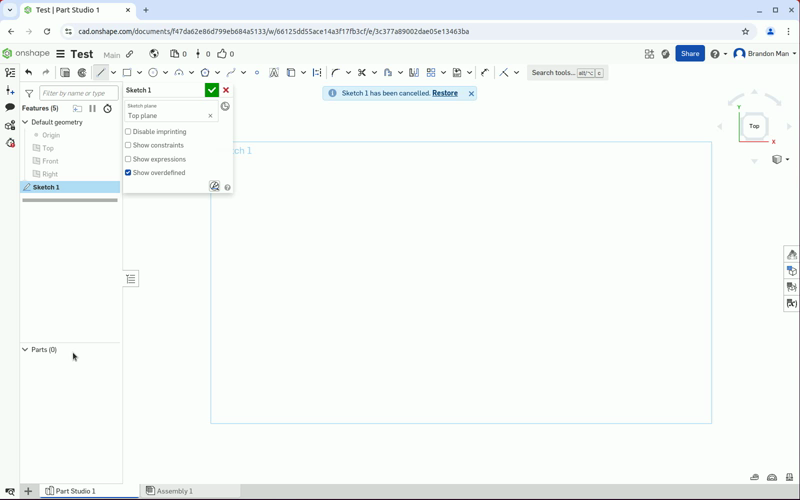
mouse_move(350, 215)
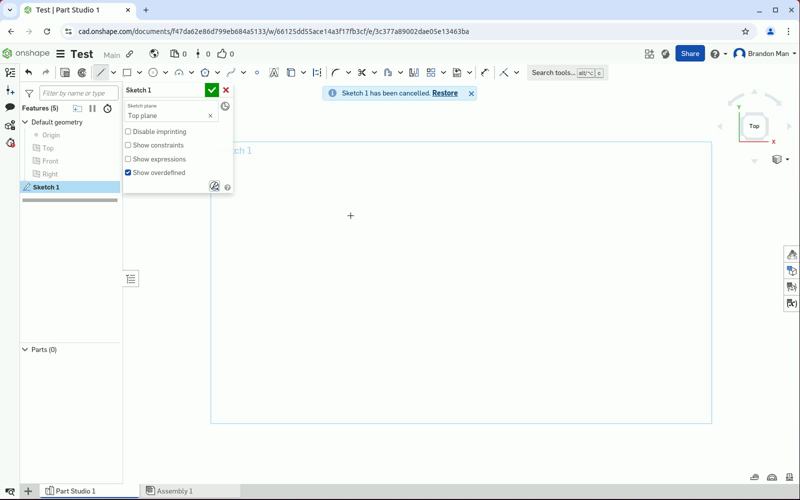
click(350, 215)
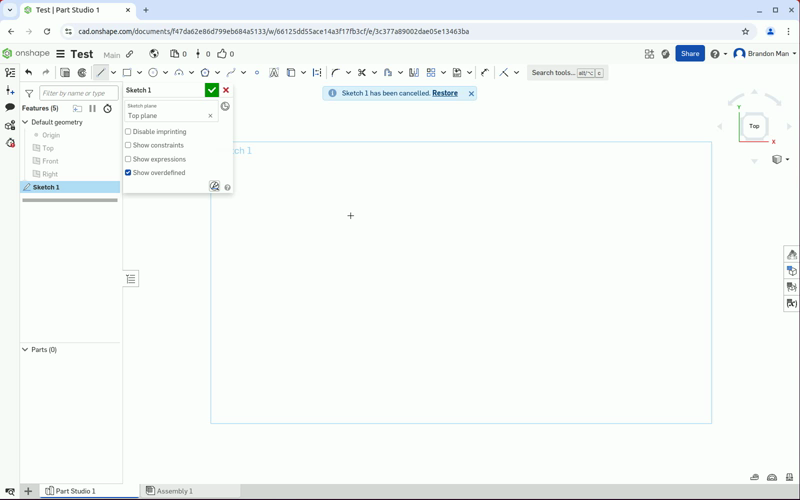
key_up(shift)
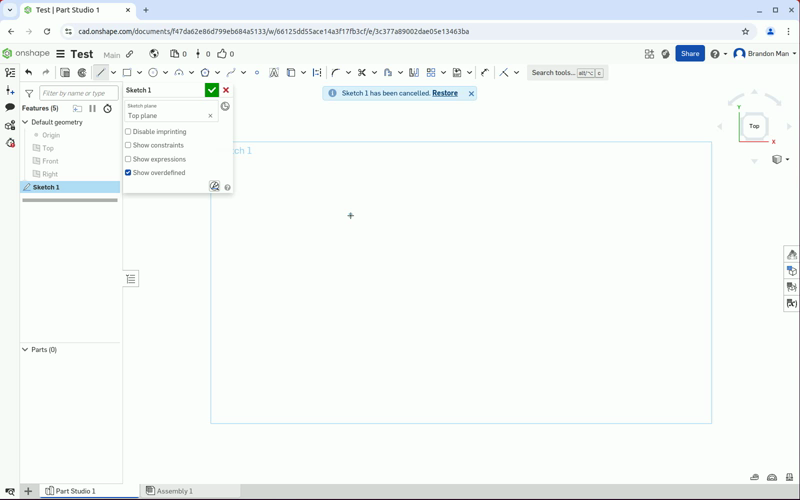
key_down(shift)
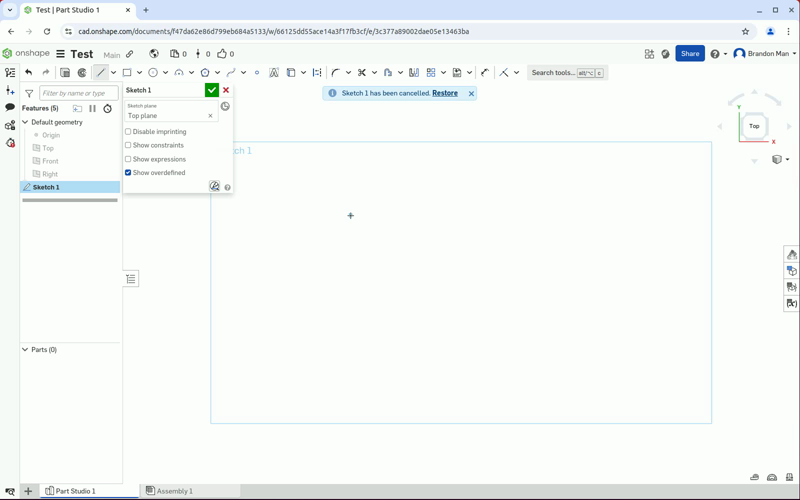
mouse_move(380, 215)
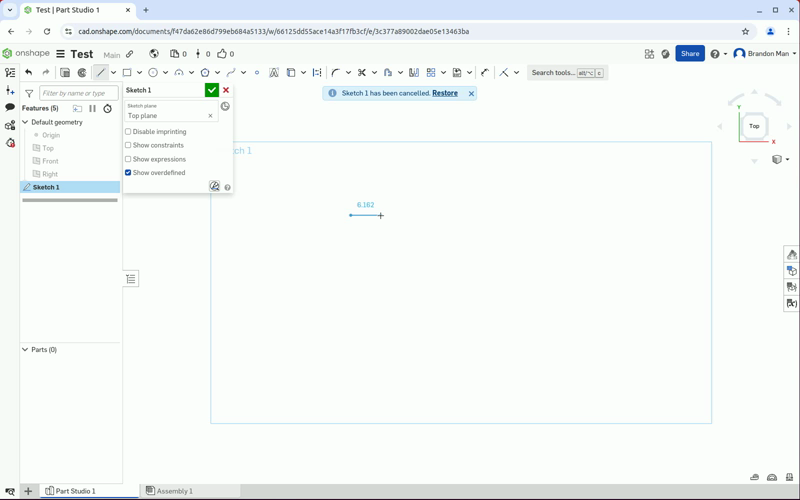
mouse_move(358, 215)
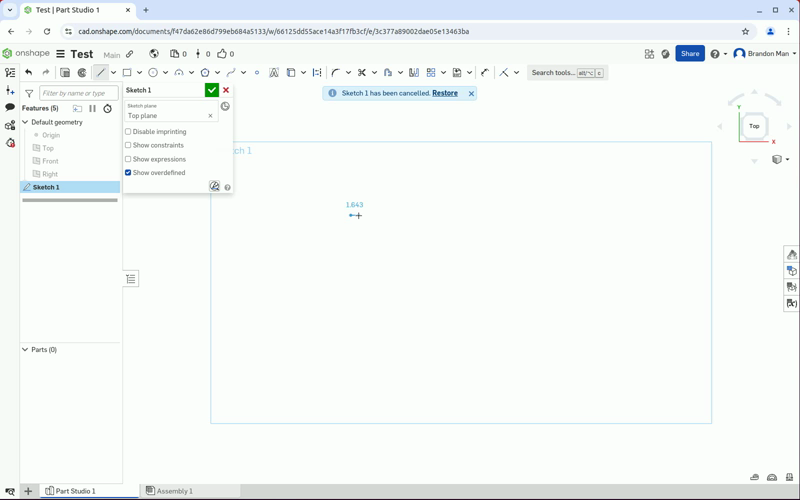
click(358, 215)
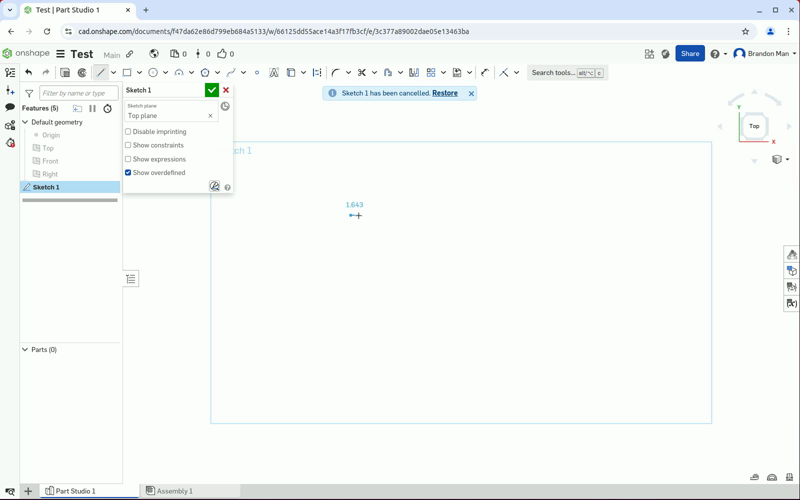
key_up(shift)
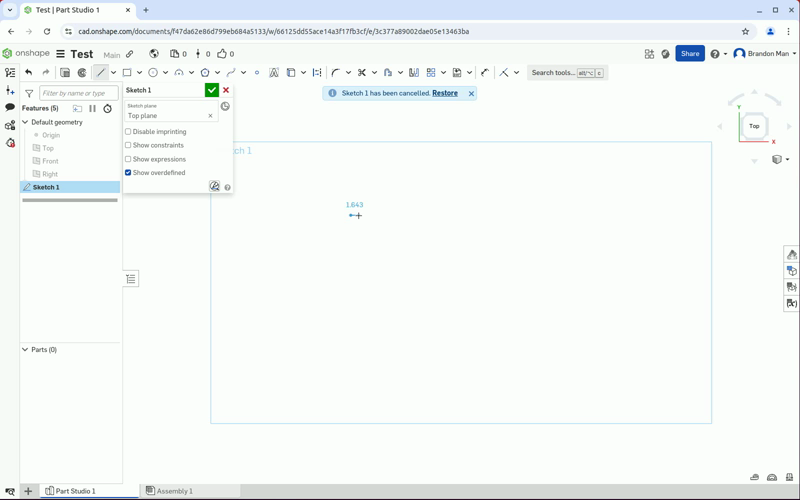
key_down(shift)
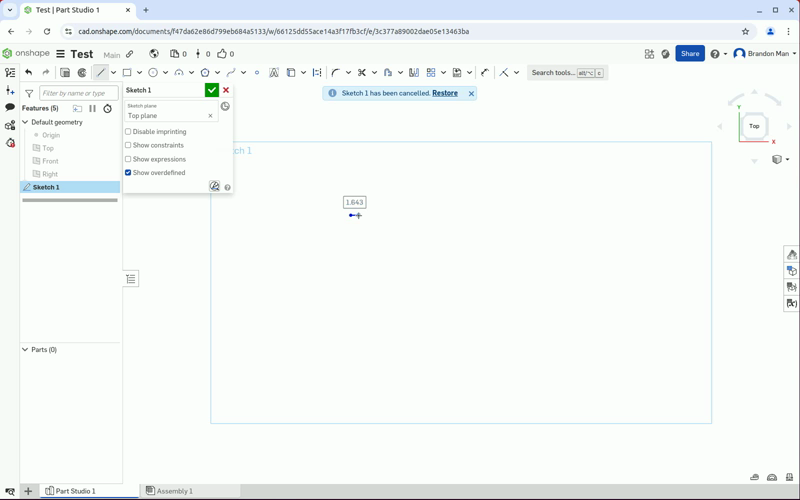
mouse_move(388, 215)
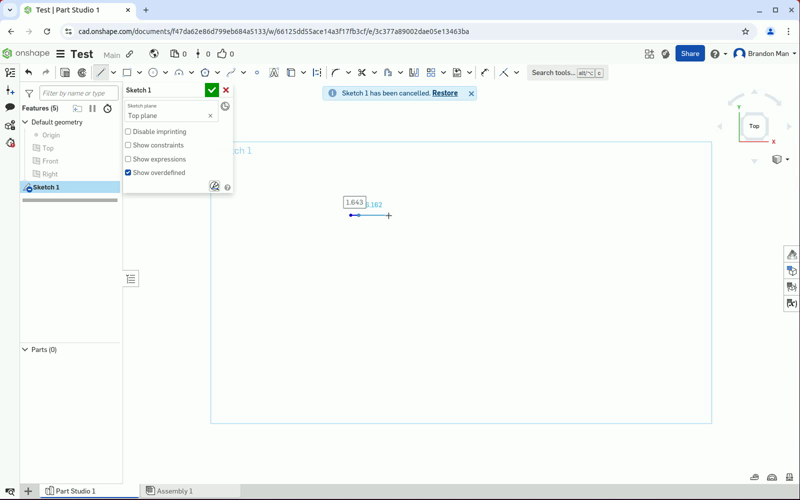
mouse_move(358, 206)
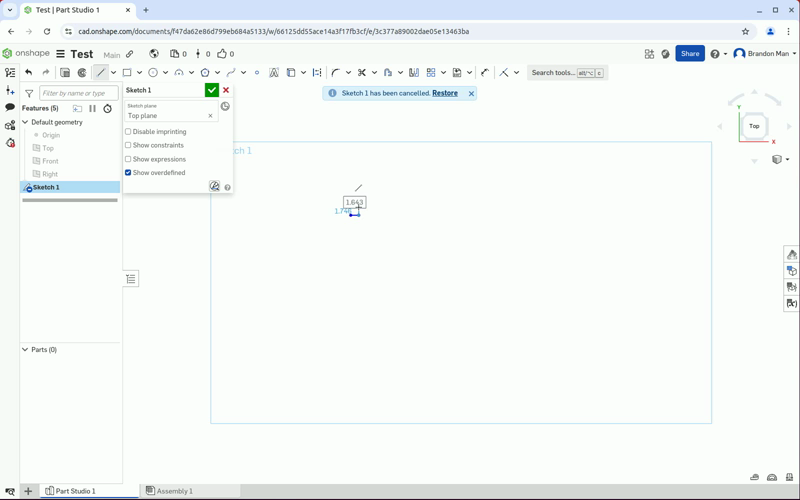
click(358, 206)
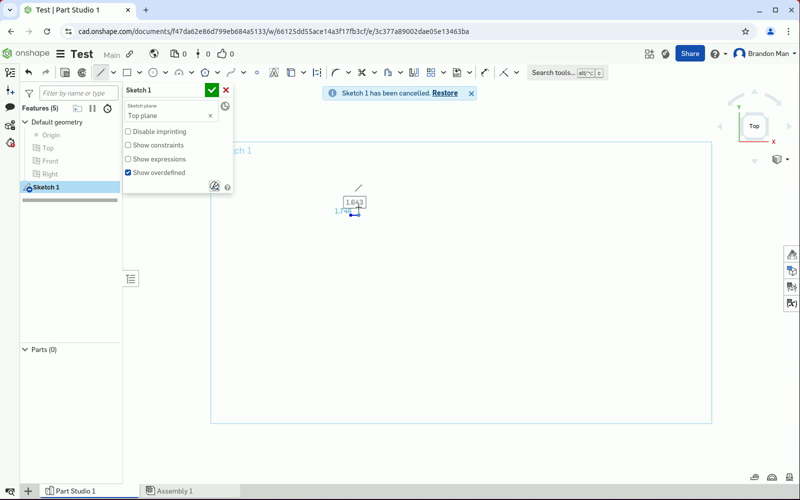
key_up(shift)
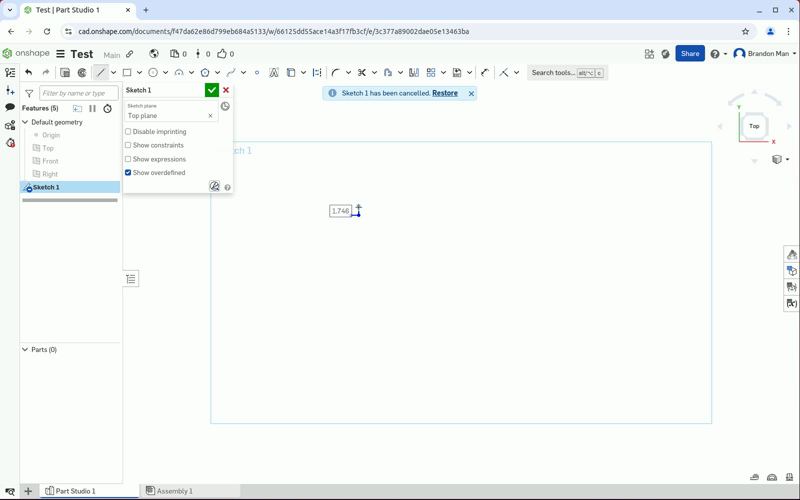
key_down(shift)
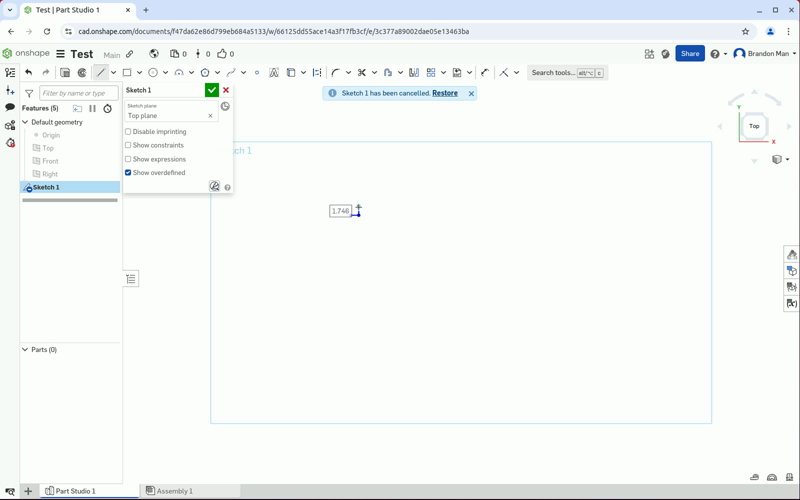
mouse_move(388, 206)
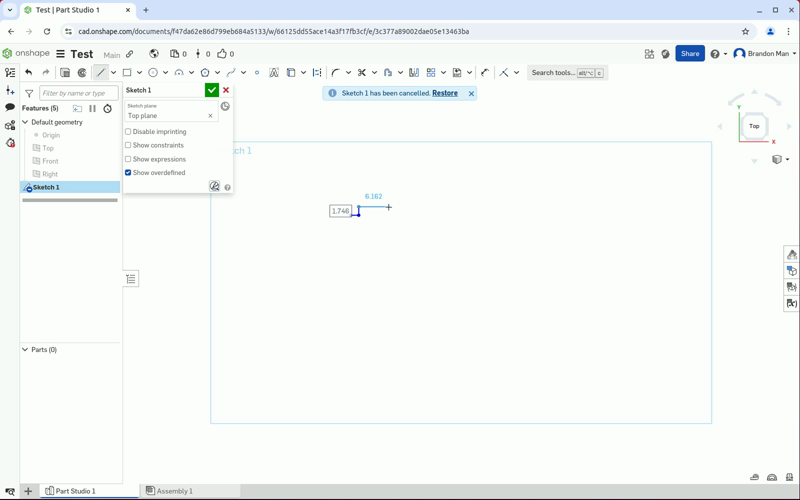
mouse_move(350, 206)
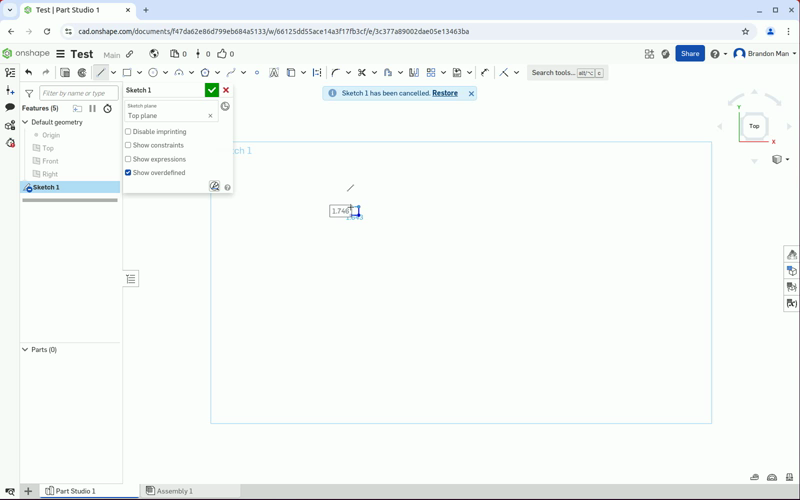
click(350, 206)
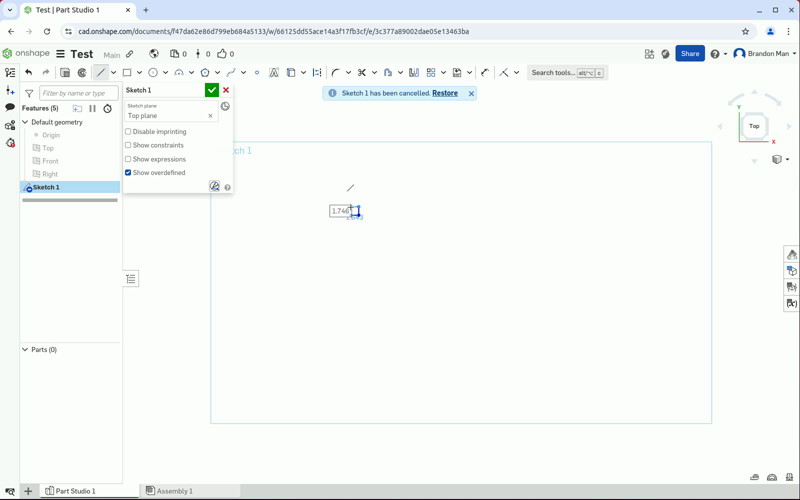
key_up(shift)
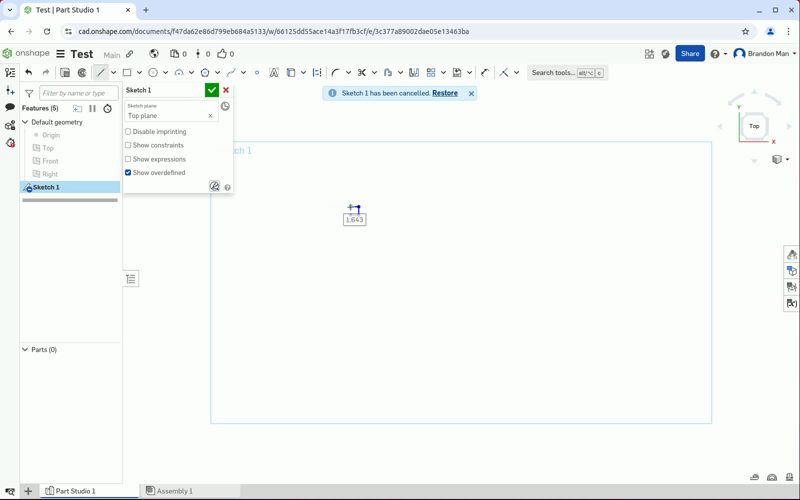
mouse_move(380, 206)
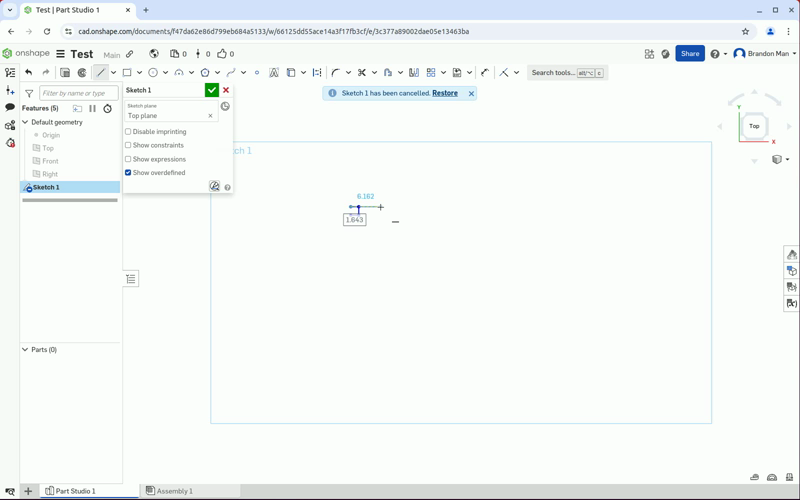
key_down(shift)
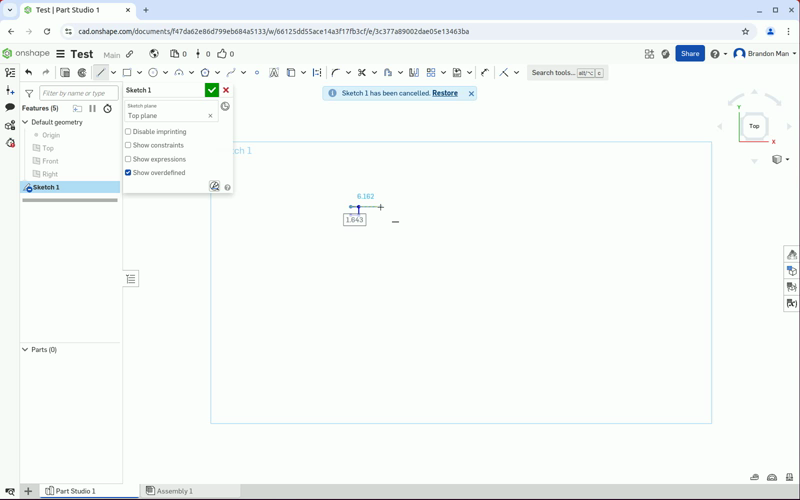
mouse_move(350, 215)
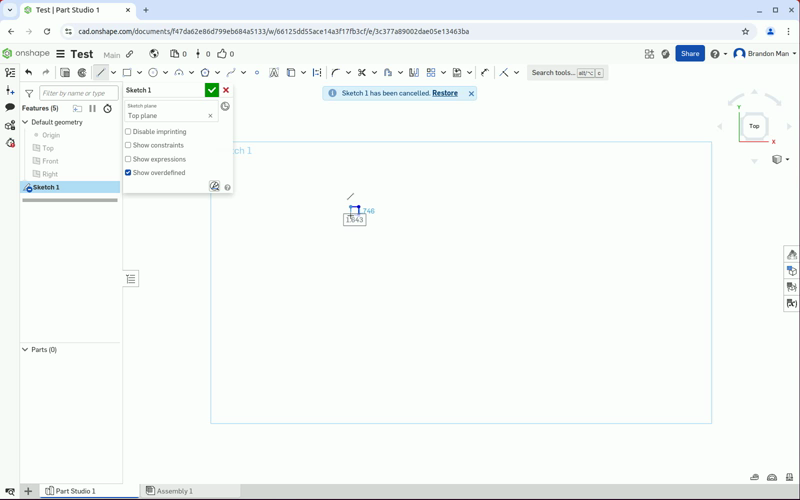
key_up(shift)
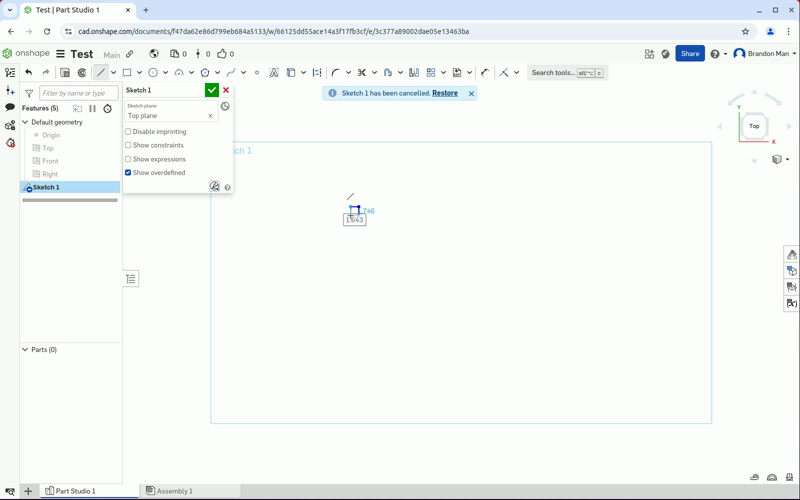
click(350, 215)
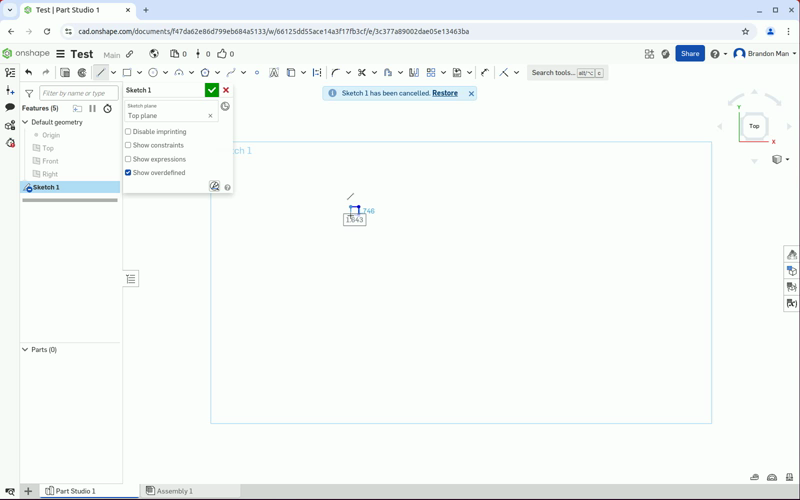
key(esc)
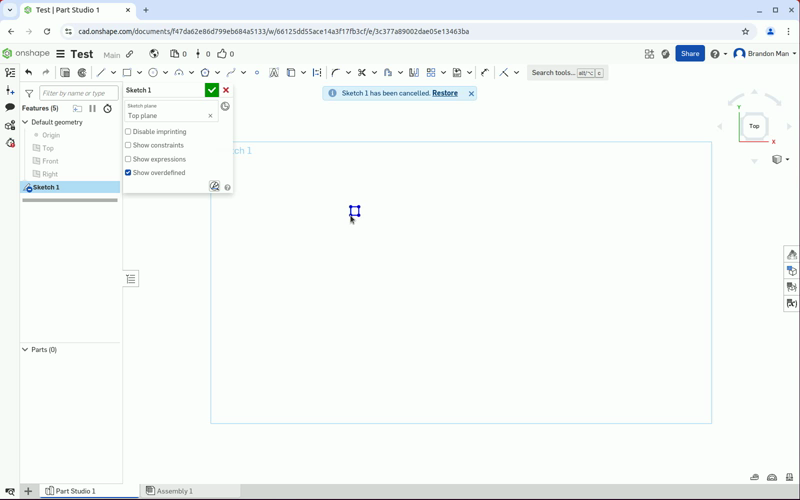
mouse_move(356, 208)
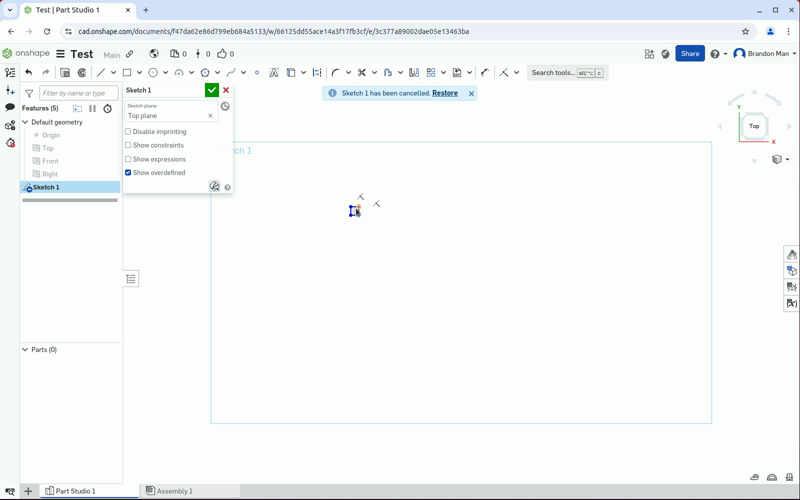
scroll(6)
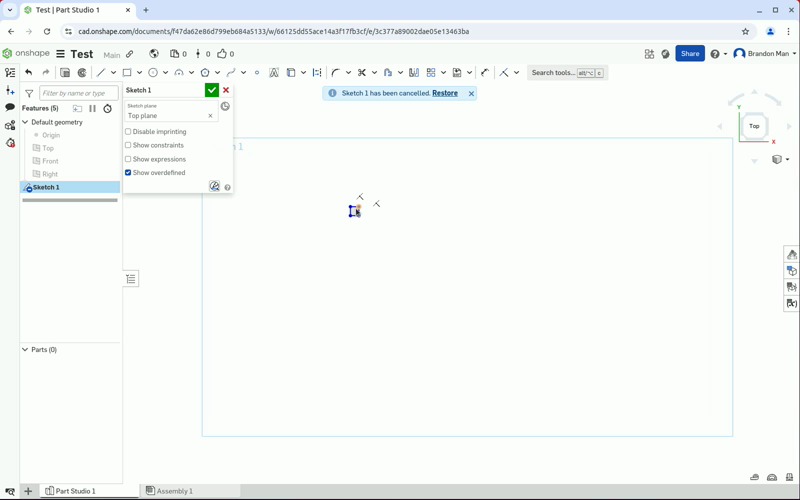
scroll(6)
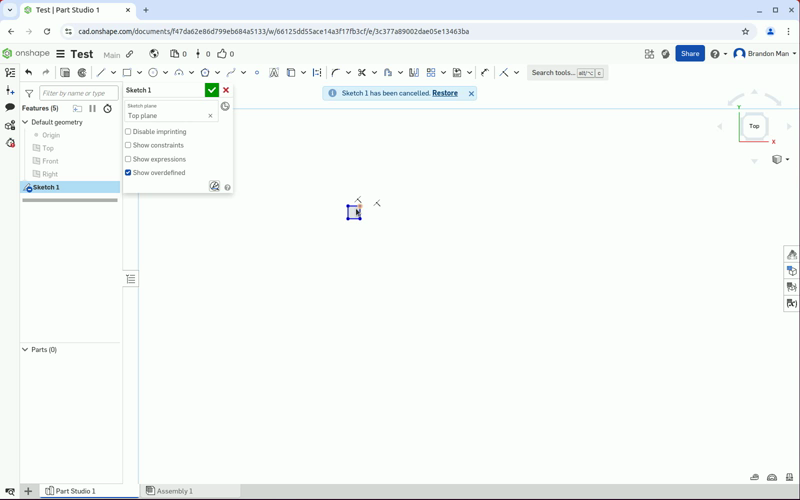
scroll(6)
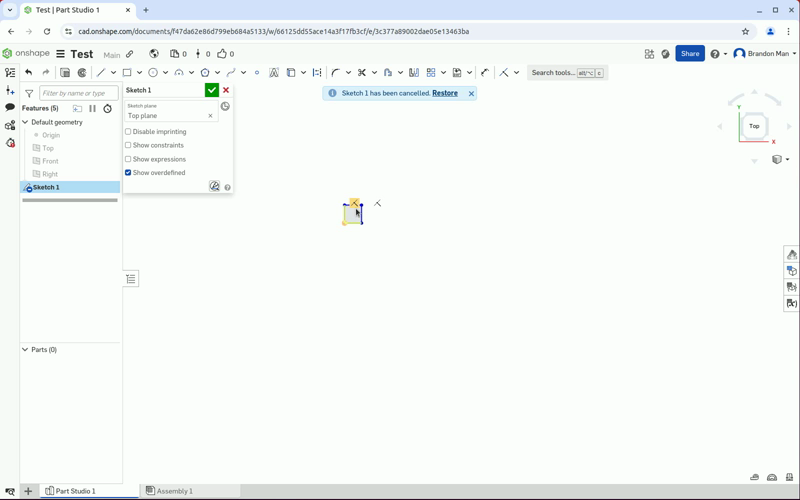
scroll(6)
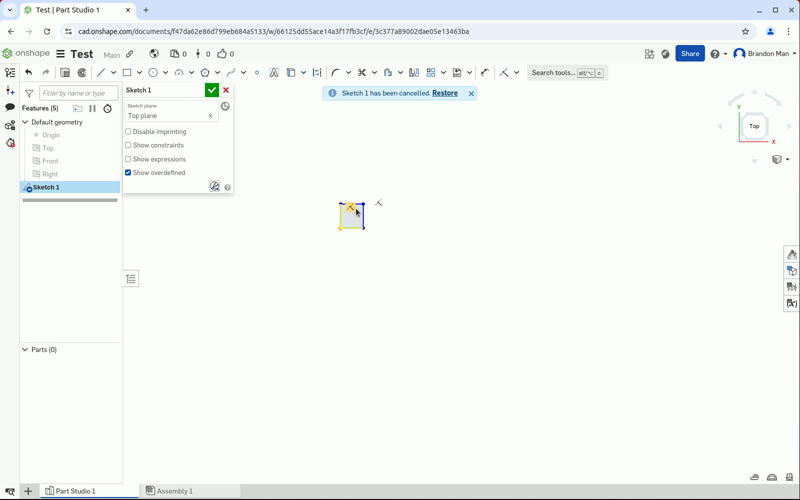
scroll(6)
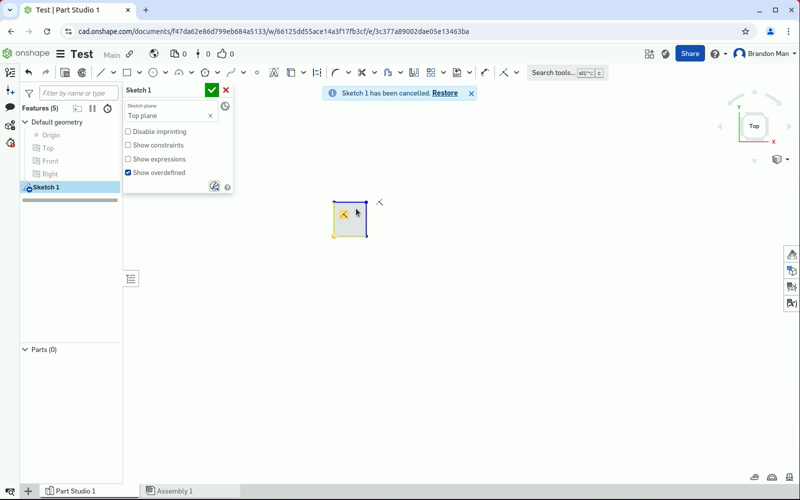
scroll(6)
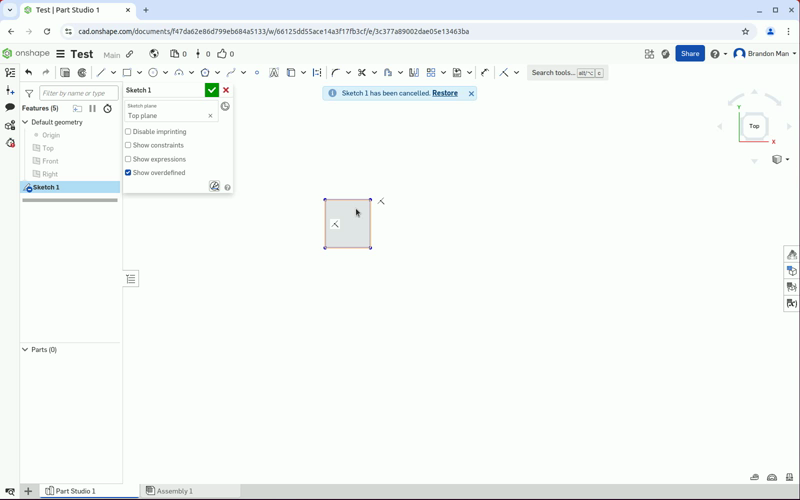
scroll(6)
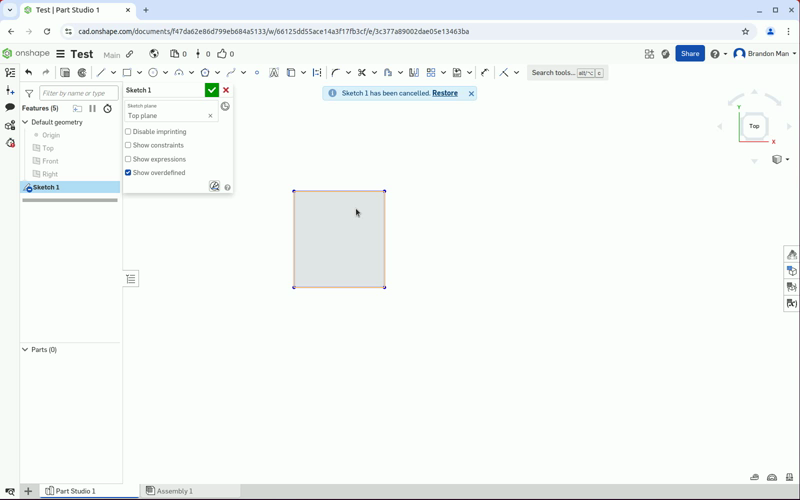
click(356, 208)
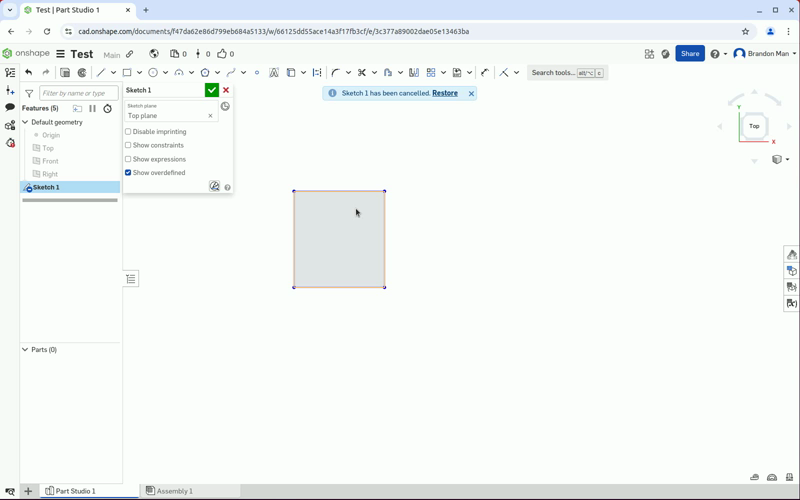
scroll(-6)
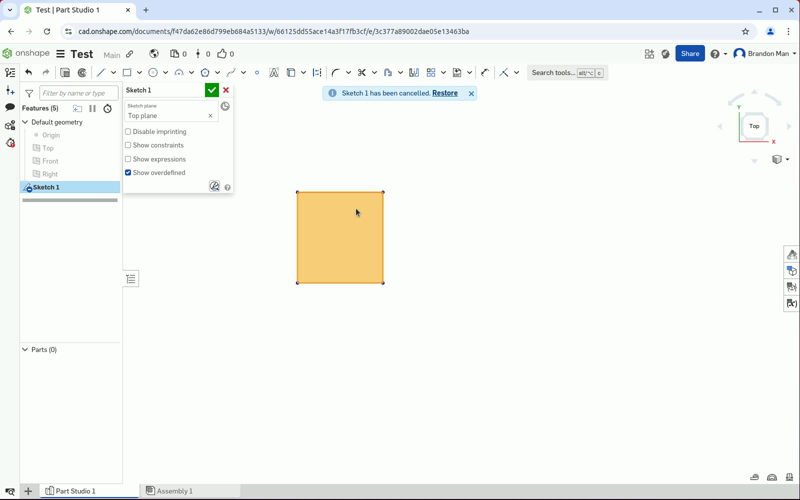
scroll(-6)
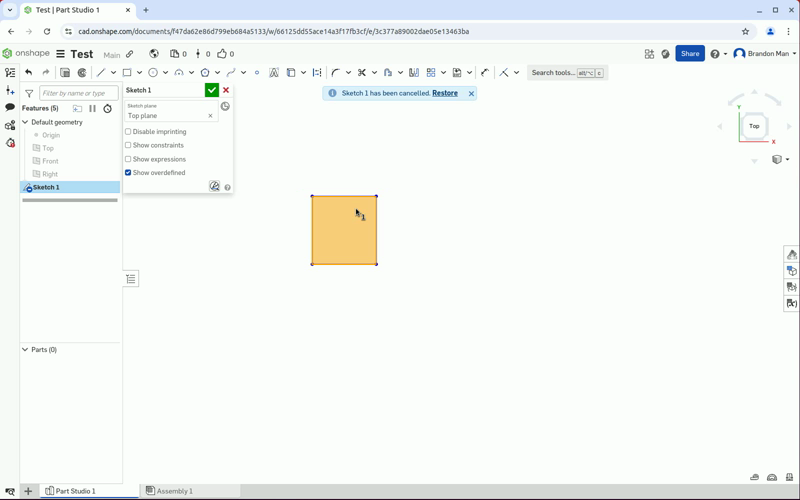
scroll(-6)
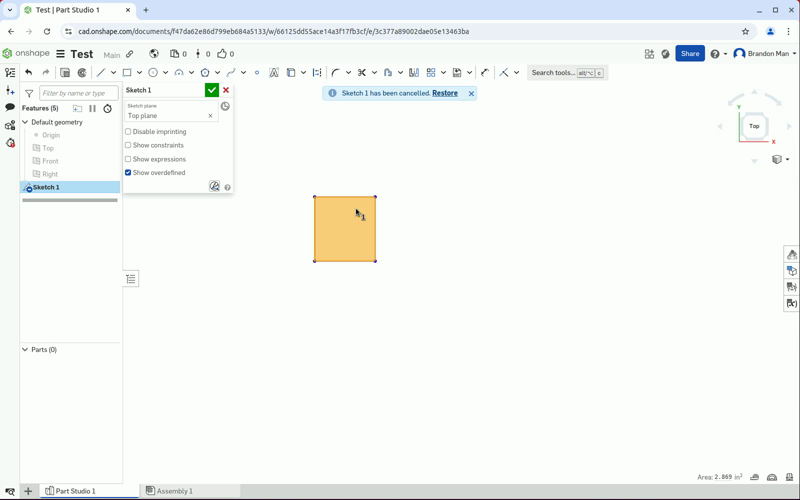
scroll(-6)
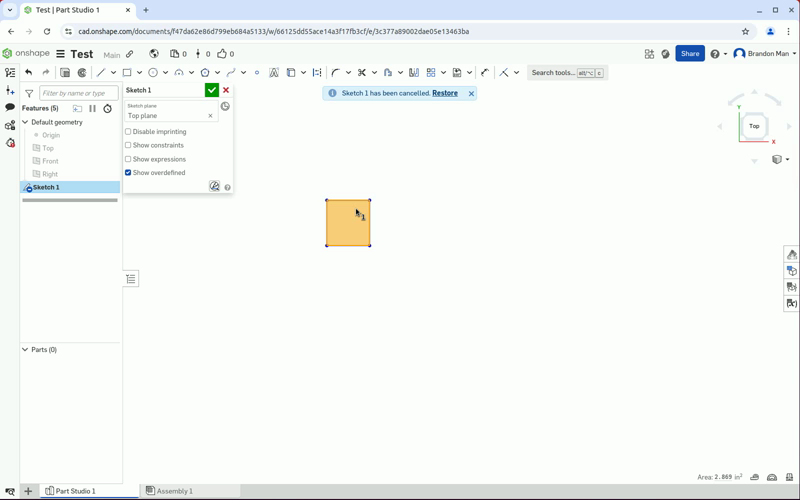
scroll(-6)
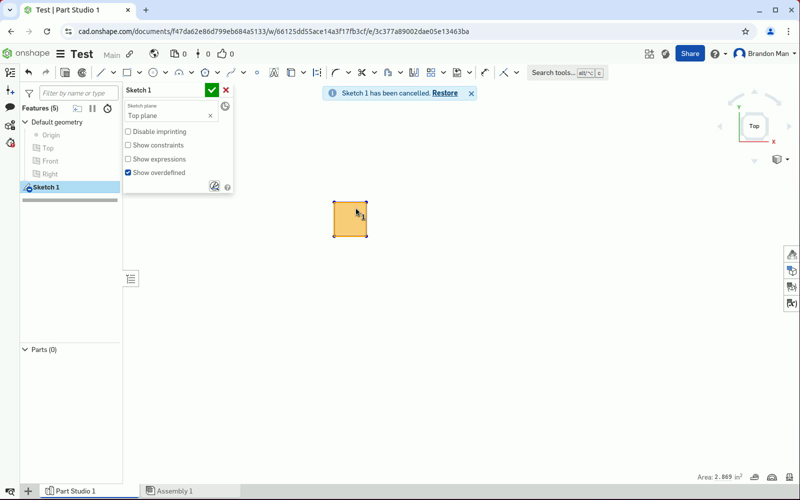
scroll(-6)
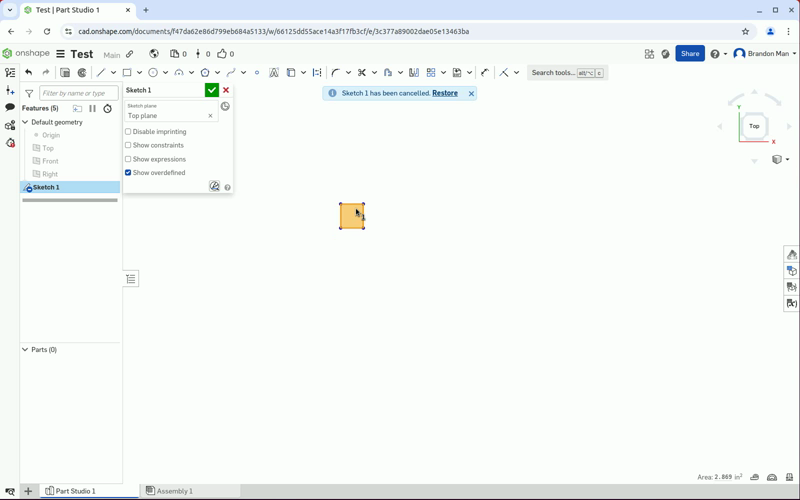
scroll(-6)
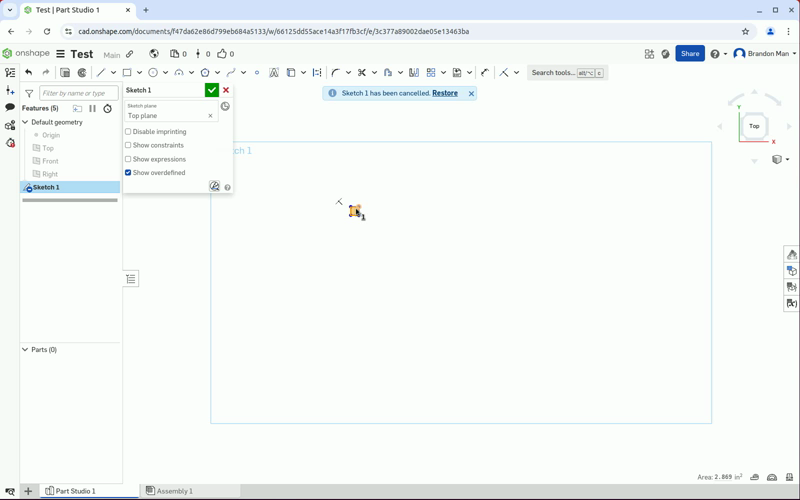
mouse_move(73, 352)
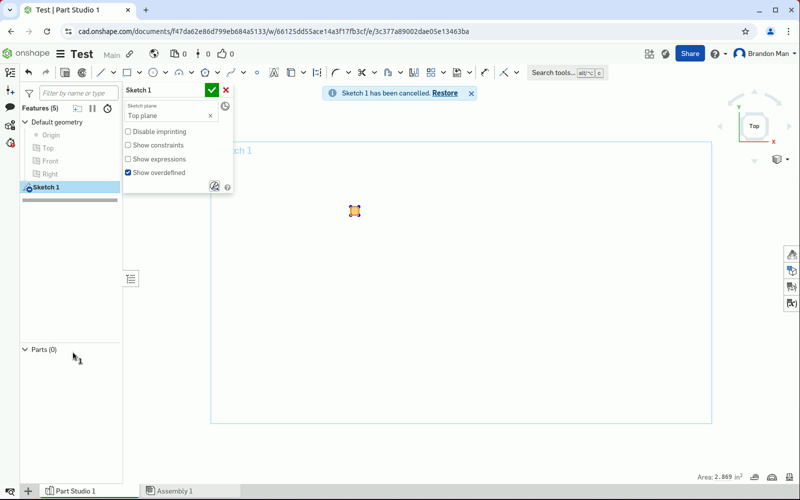
key(shift+y)
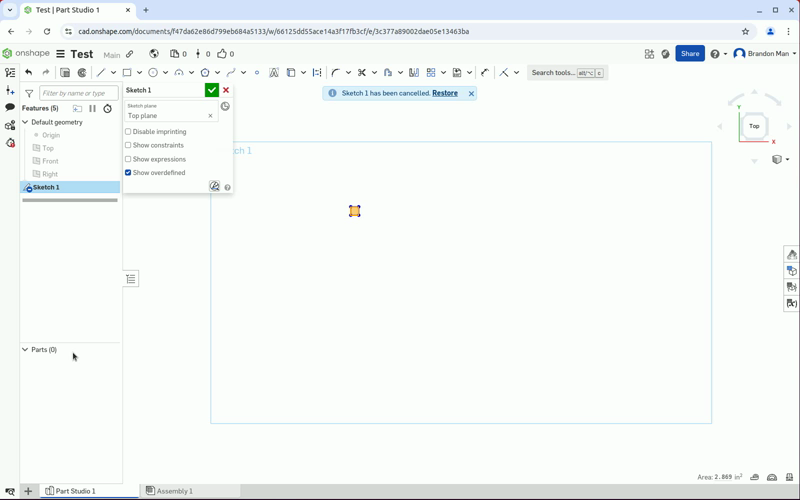
key(shift+e)
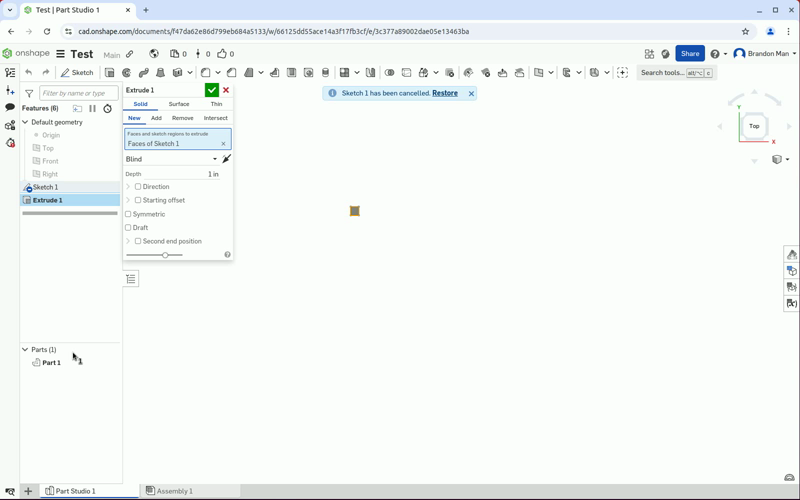
mouse_move(143, 106)
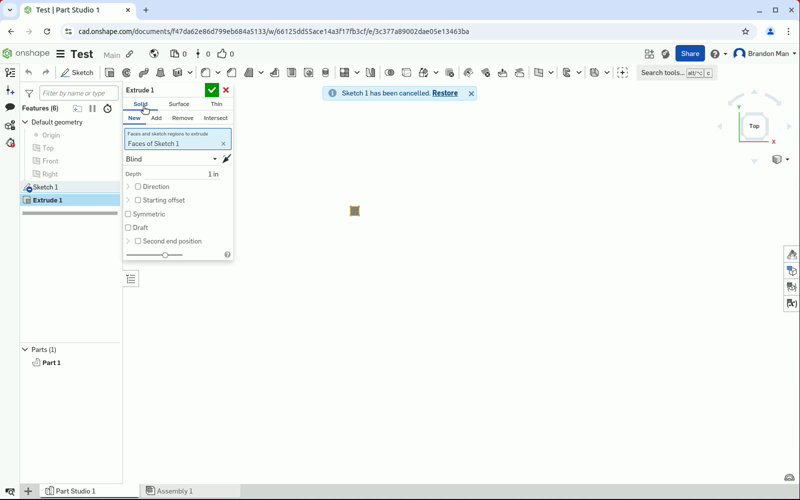
click(143, 106)
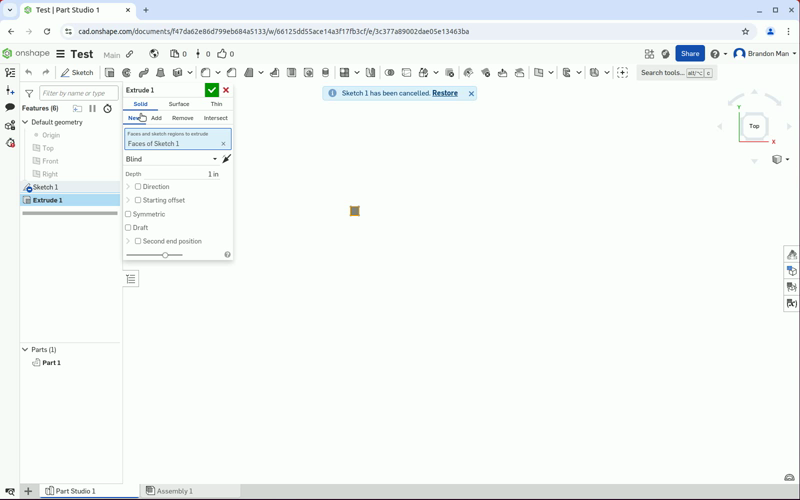
mouse_move(137, 120)
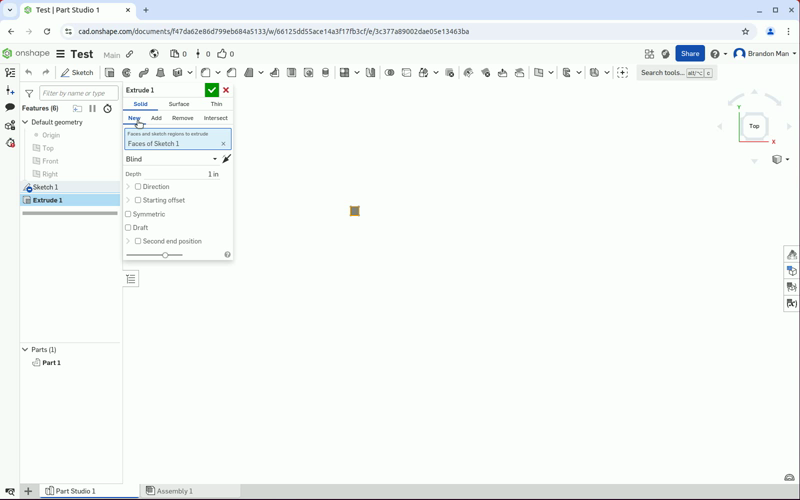
click(137, 120)
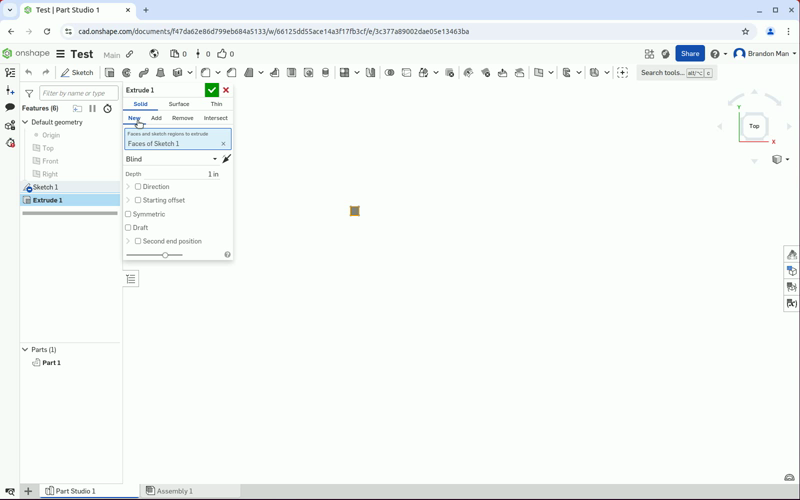
key(tab, 4)
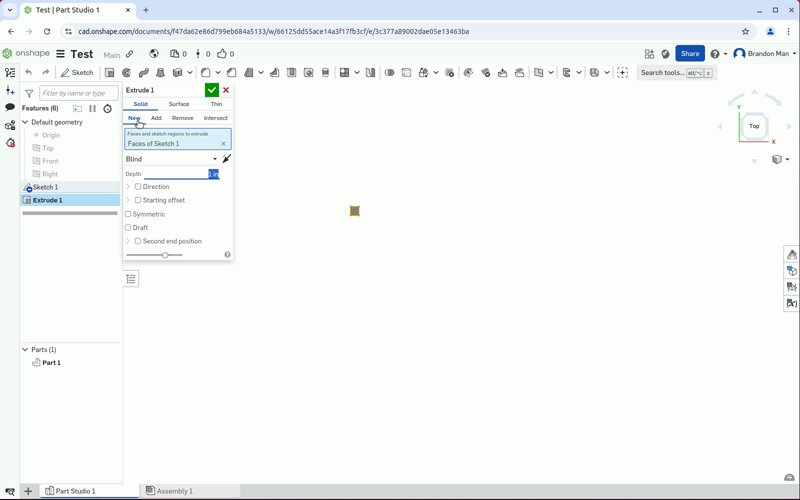
text(21.664)
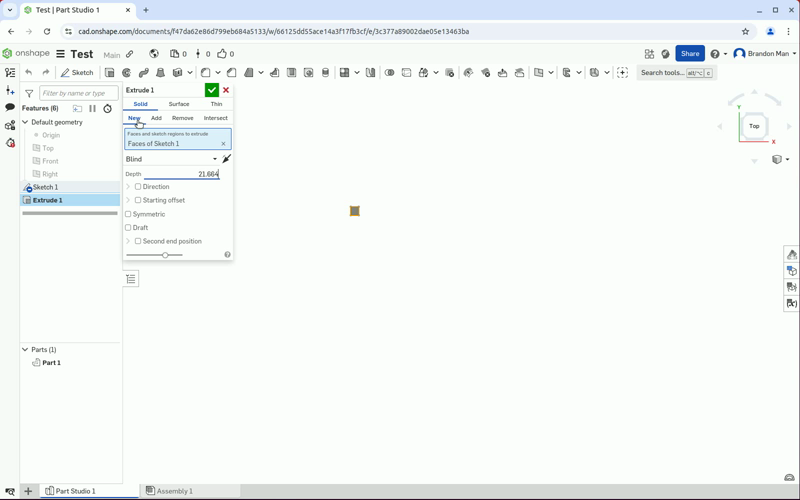
key(enter)
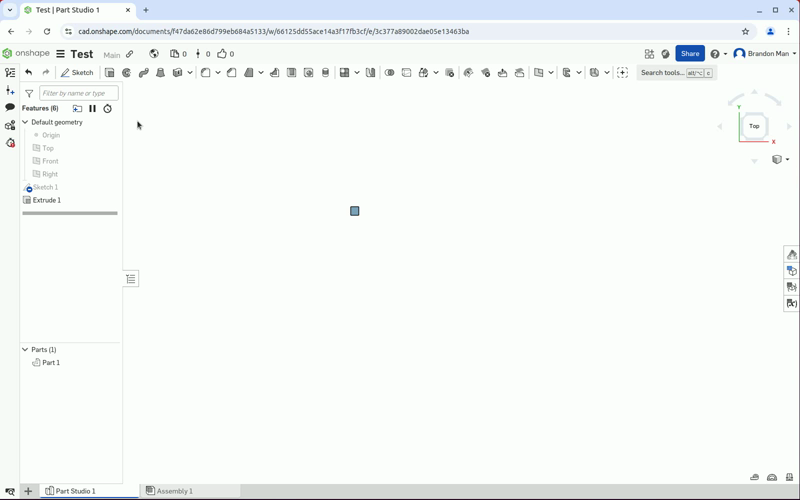
key(shift+h)
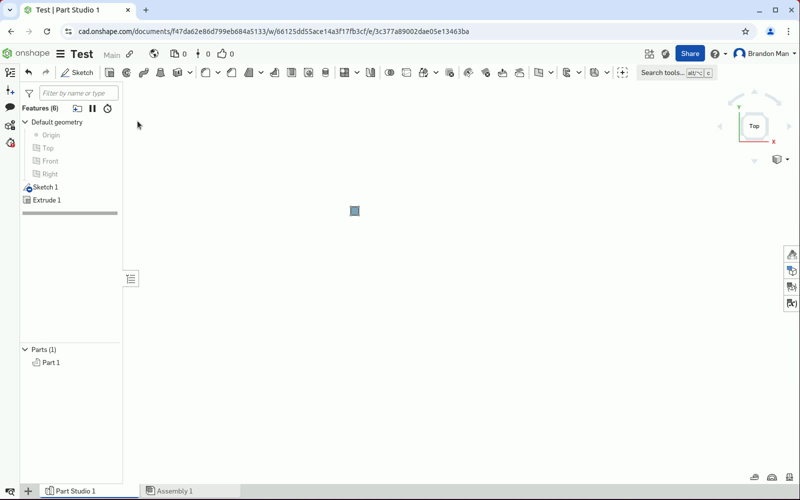
key(shift+h)
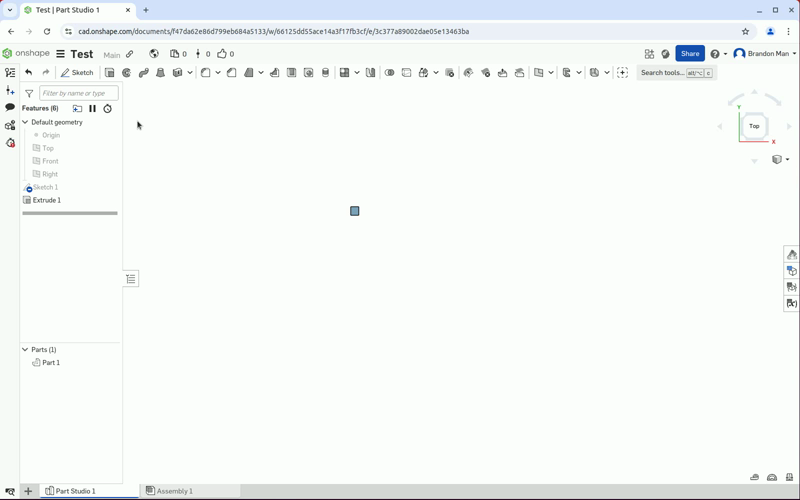
mouse_move(73, 189)
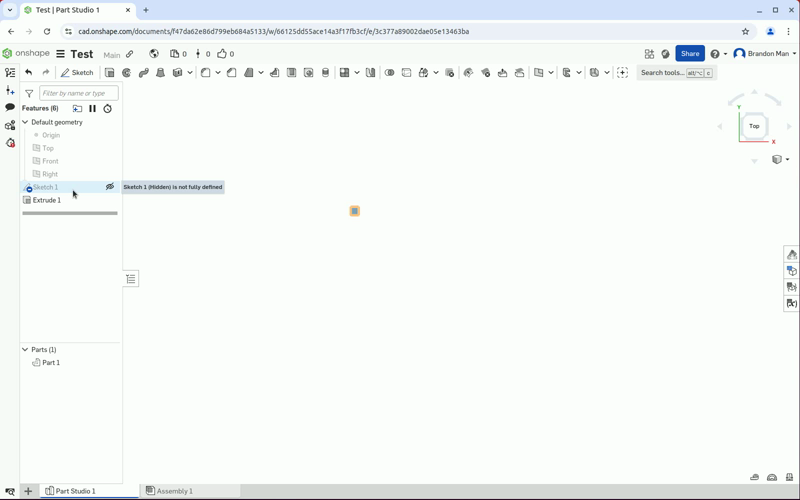
click(73, 189)
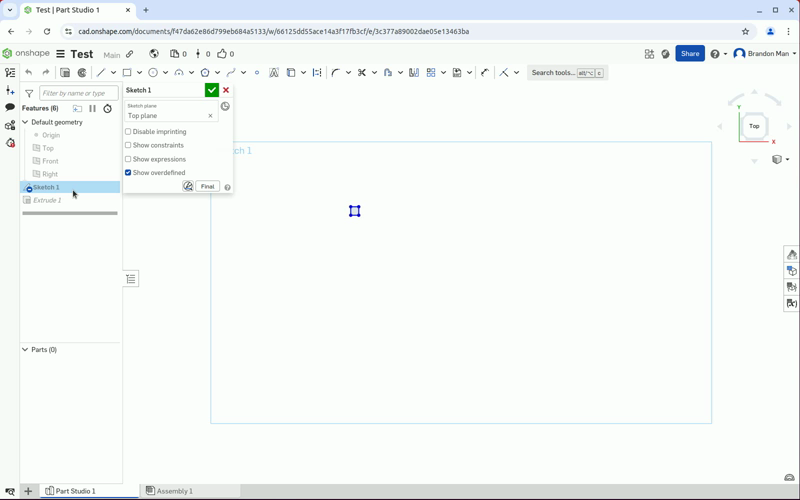
mouse_move(229, 92)
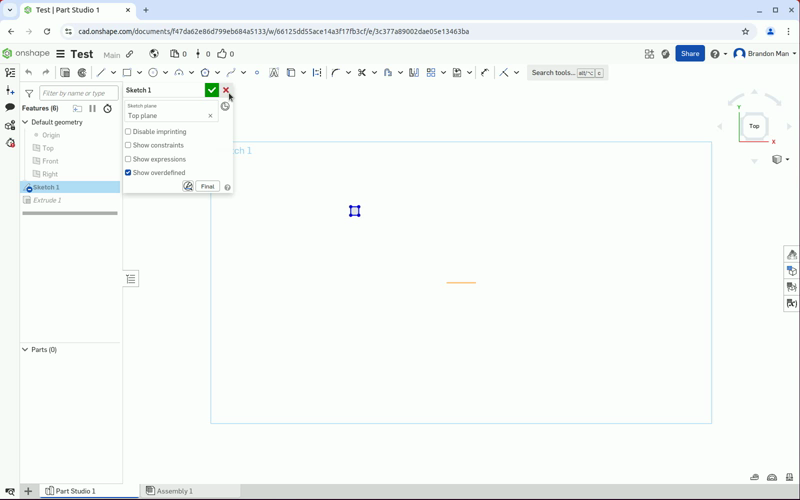
click(229, 92)
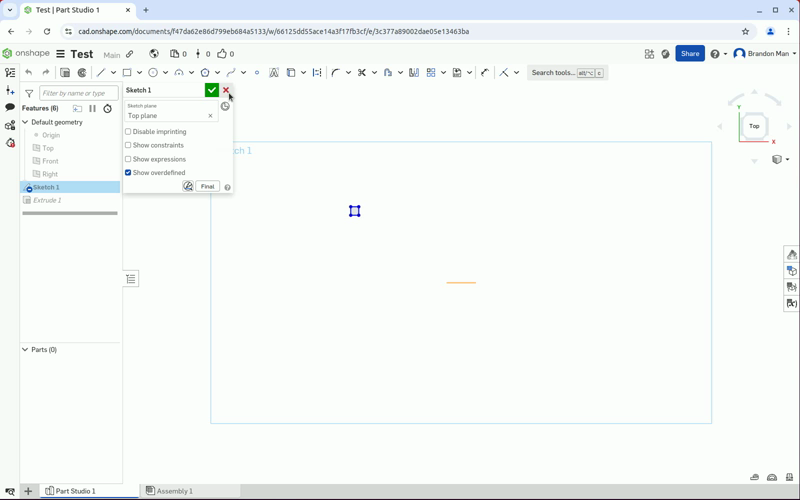
key(shift+s)
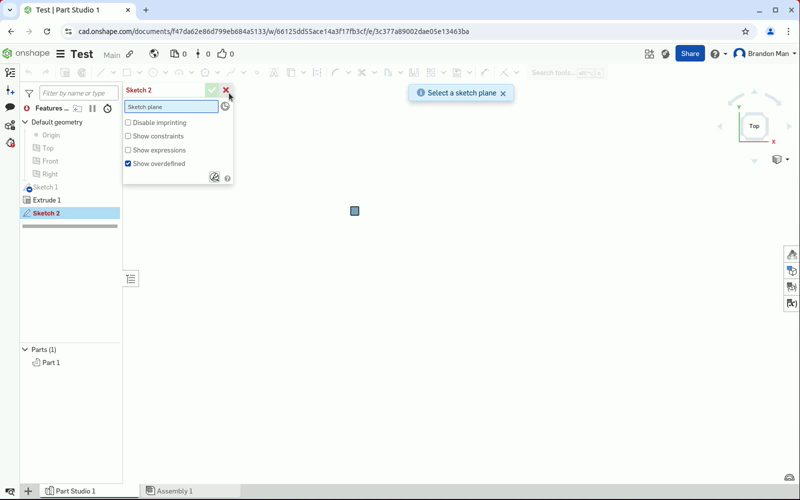
mouse_move(73, 150)
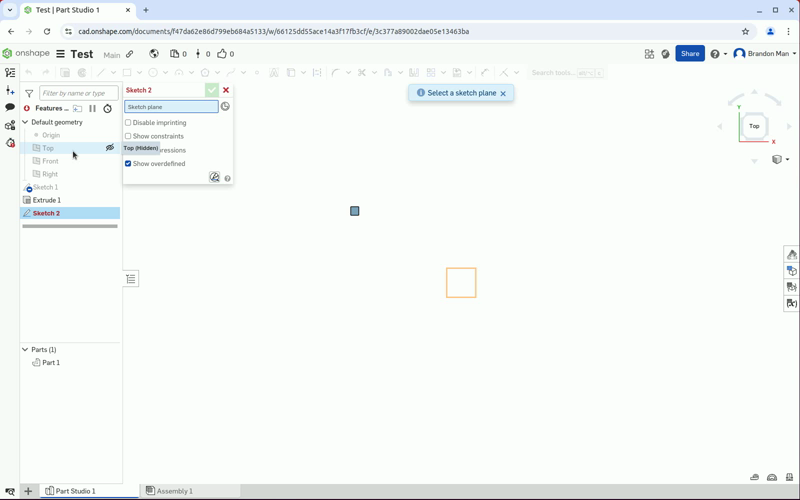
click(73, 150)
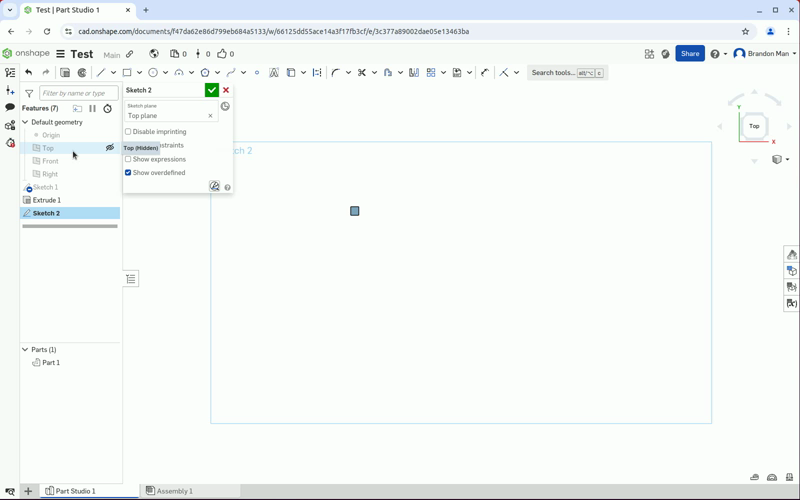
mouse_move(73, 352)
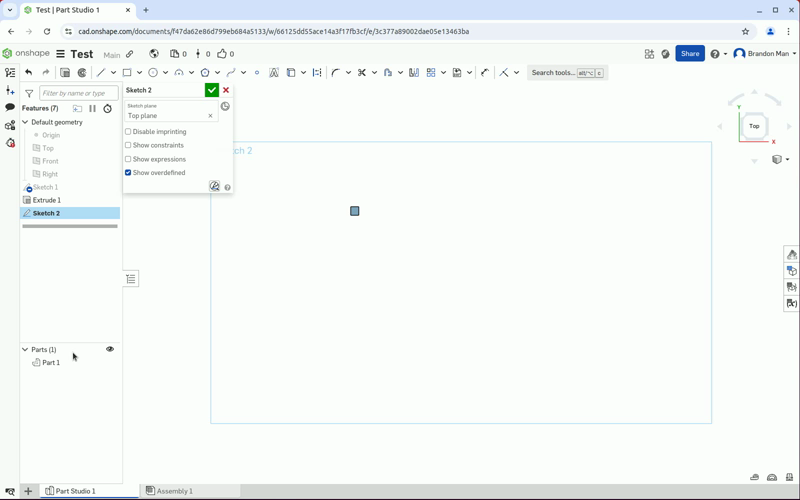
key(y)
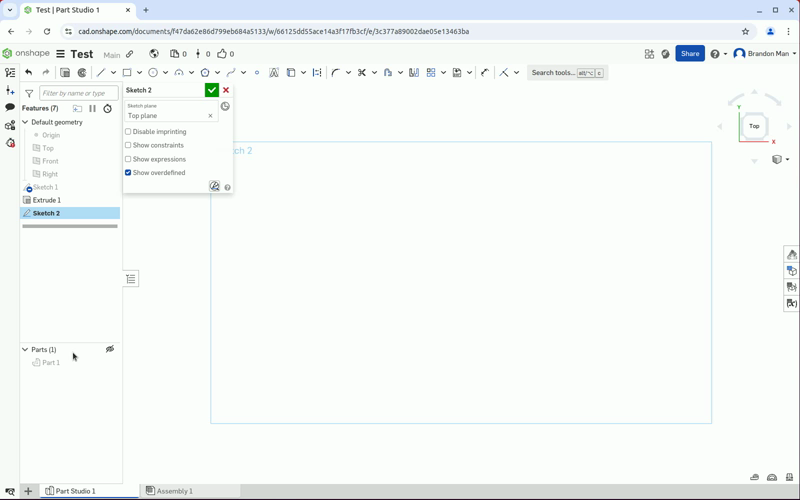
key(l)
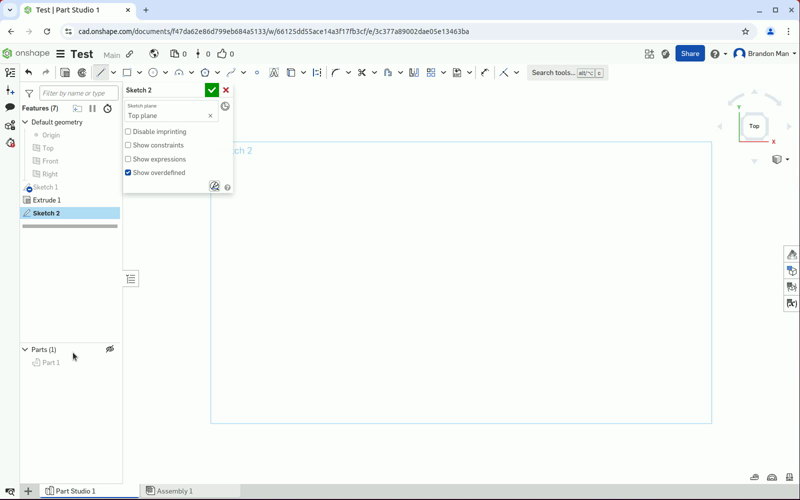
key_down(shift)
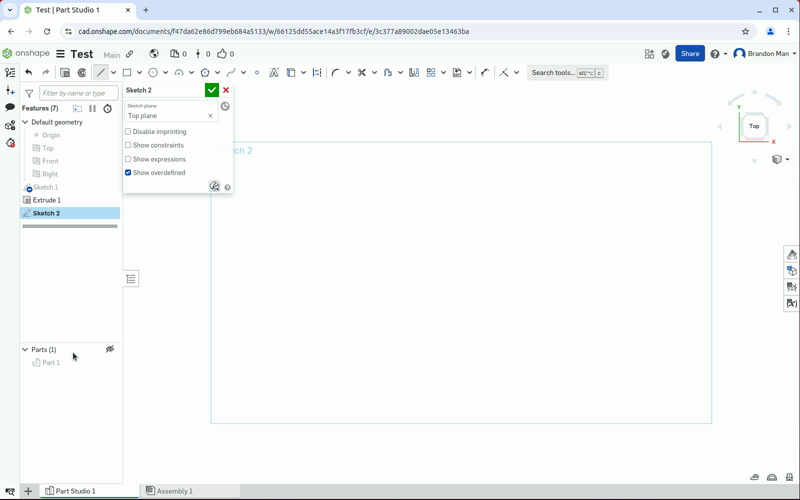
mouse_move(564, 215)
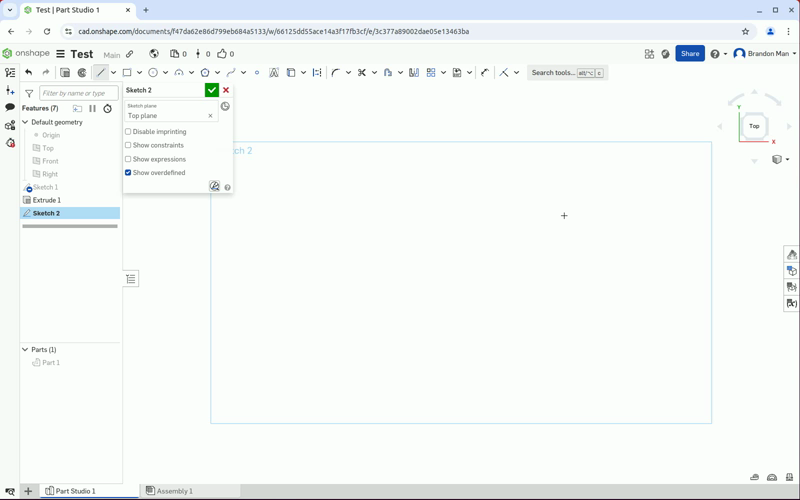
click(564, 215)
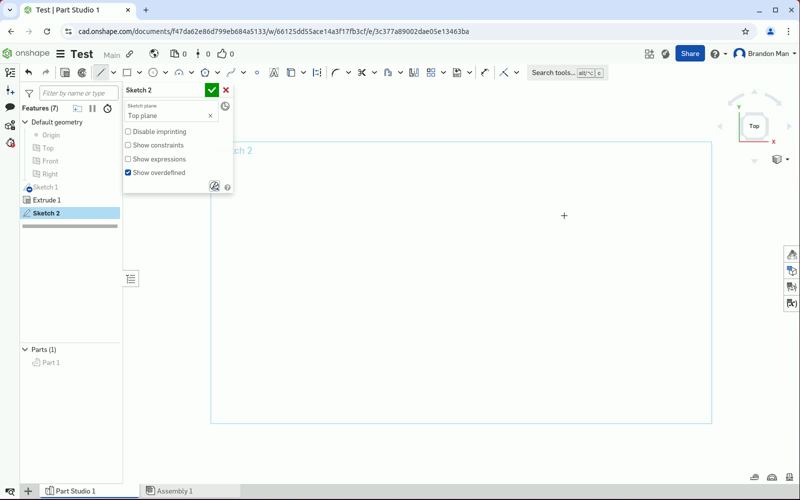
key_up(shift)
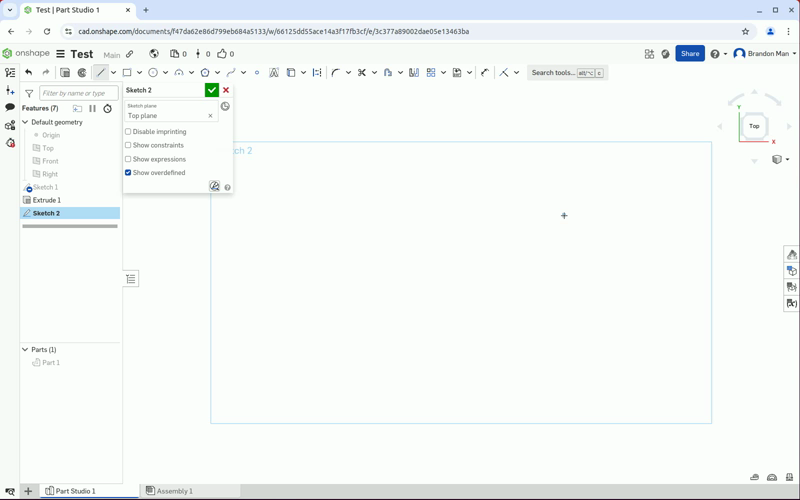
key_down(shift)
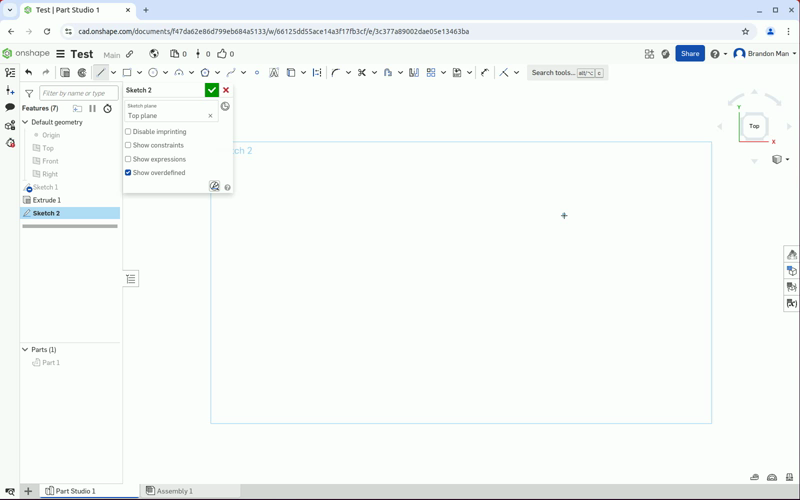
mouse_move(589, 215)
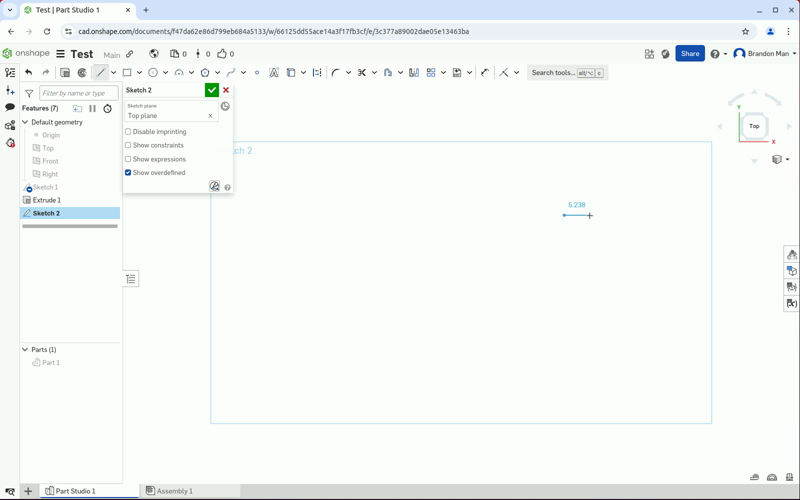
mouse_move(572, 215)
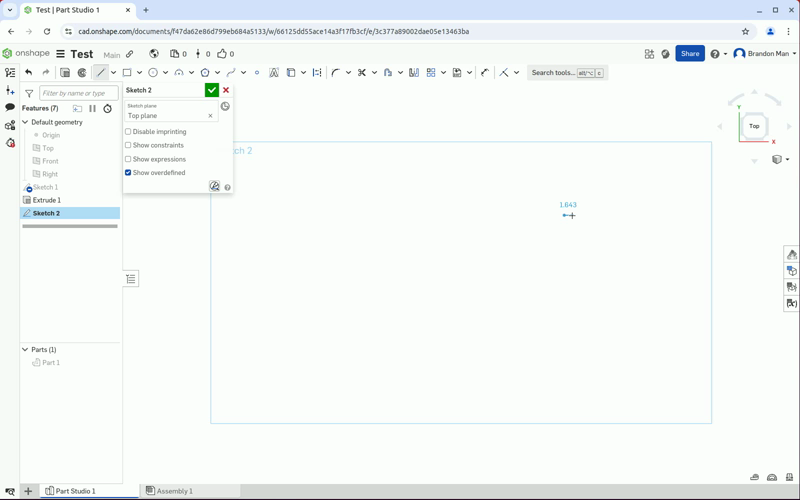
click(572, 215)
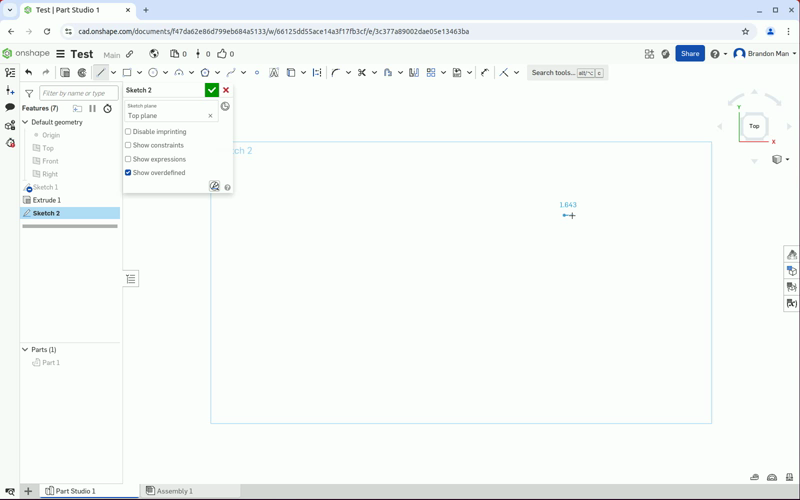
key_up(shift)
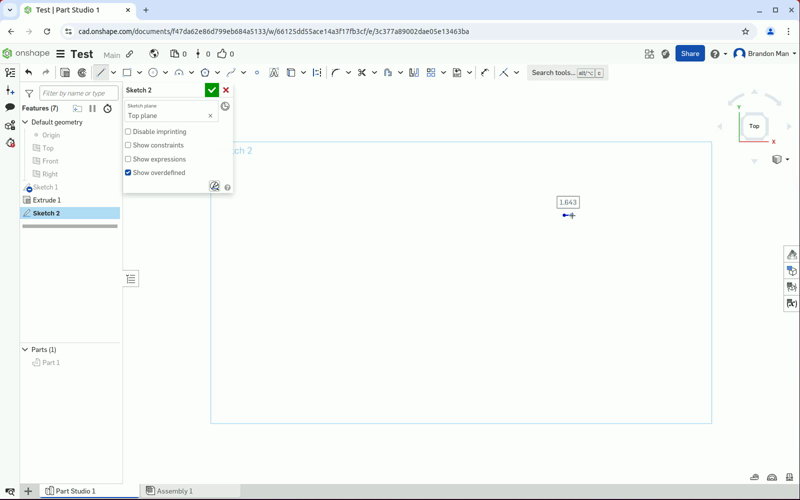
key_down(shift)
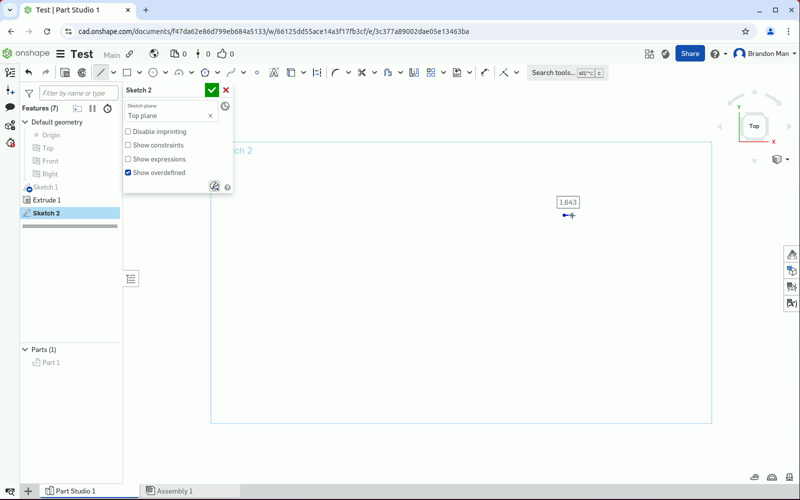
mouse_move(589, 215)
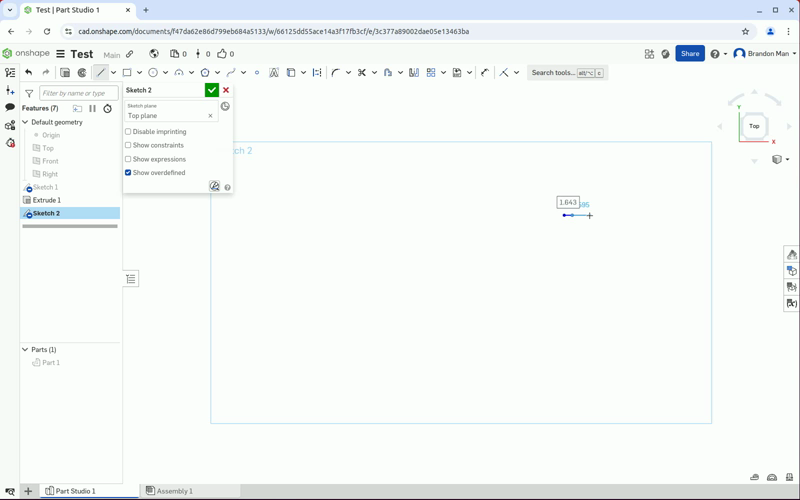
mouse_move(572, 206)
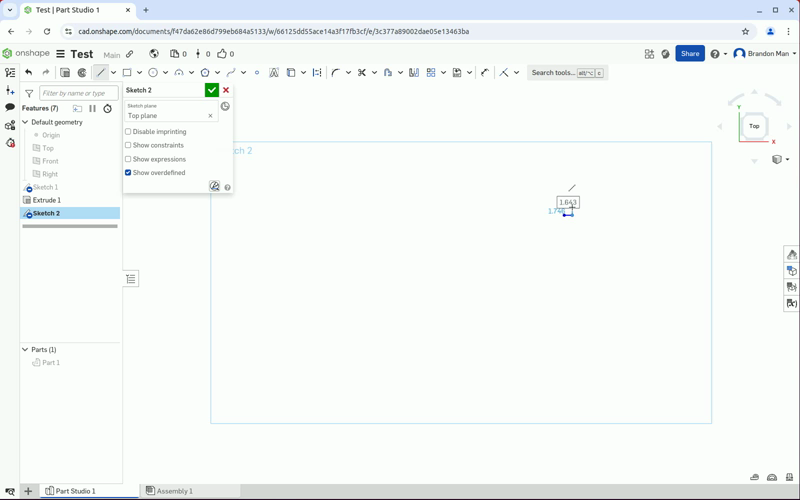
click(572, 206)
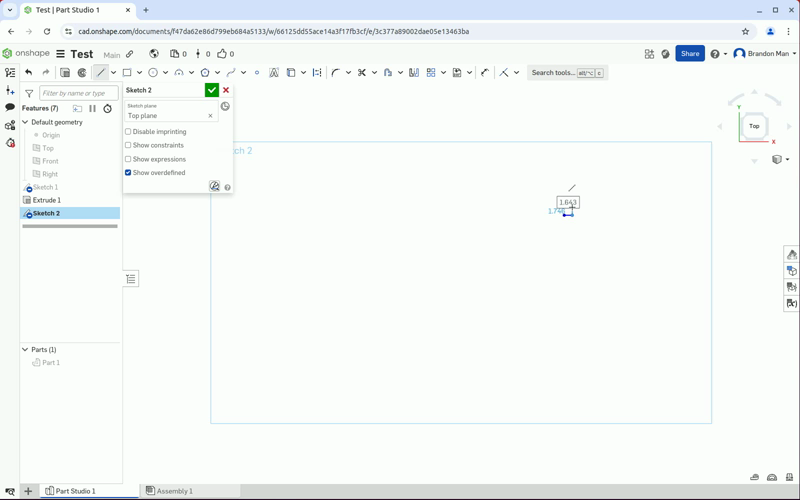
key_up(shift)
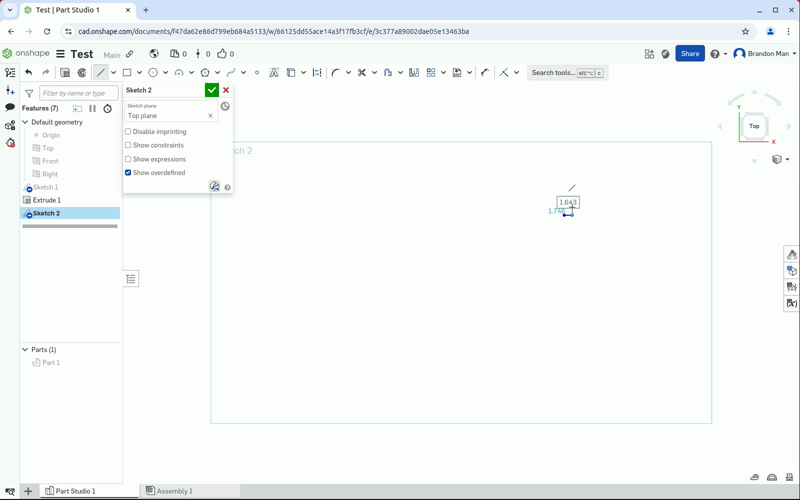
key_down(shift)
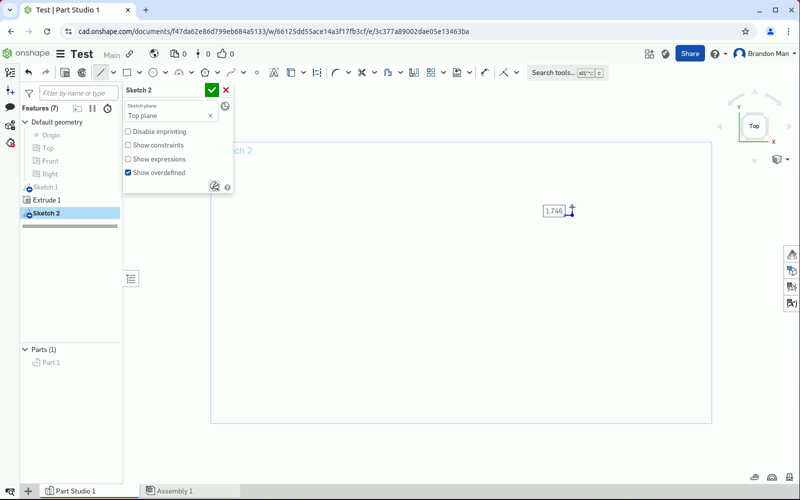
mouse_move(589, 206)
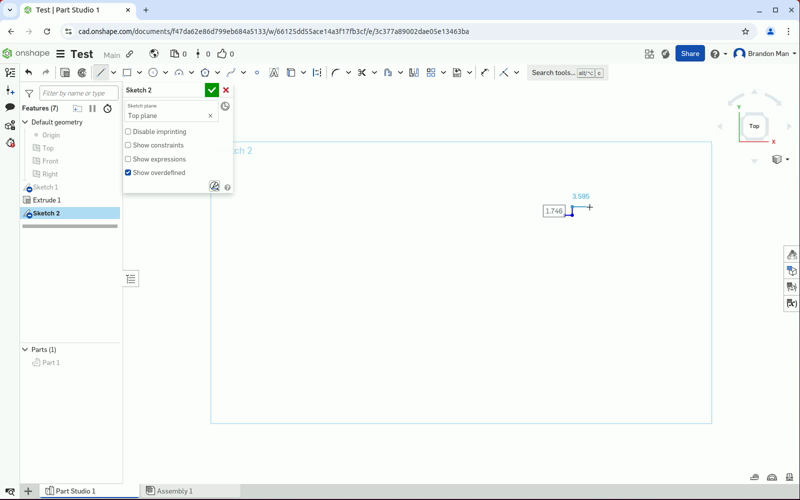
mouse_move(564, 206)
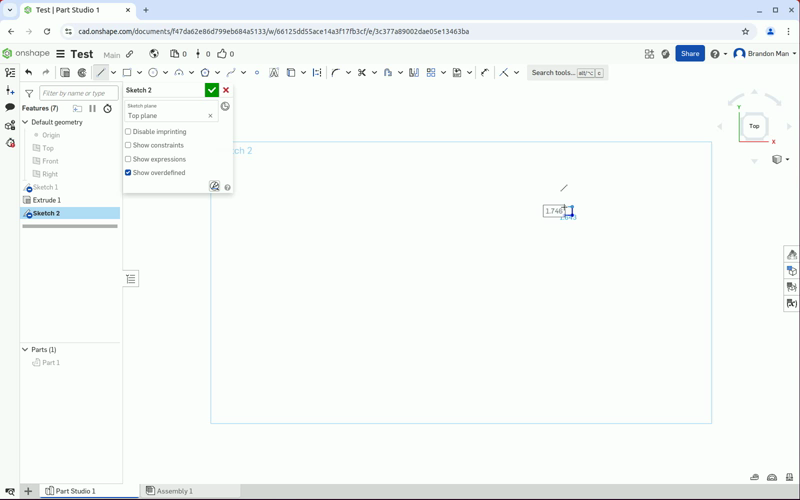
click(564, 206)
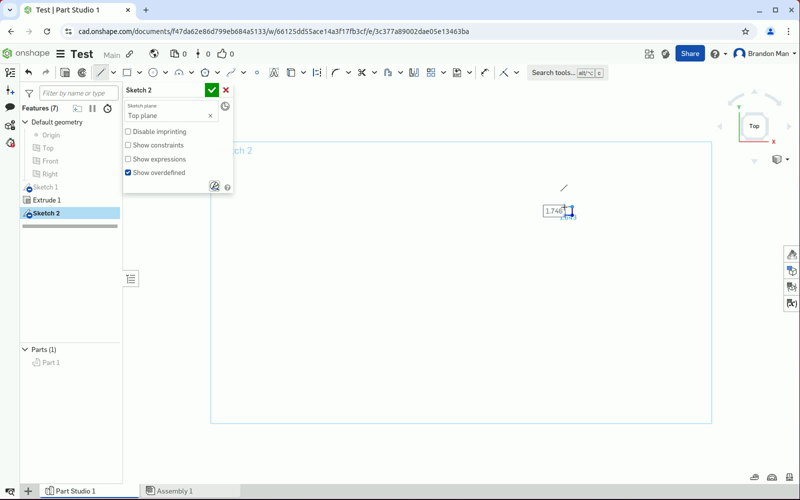
key_up(shift)
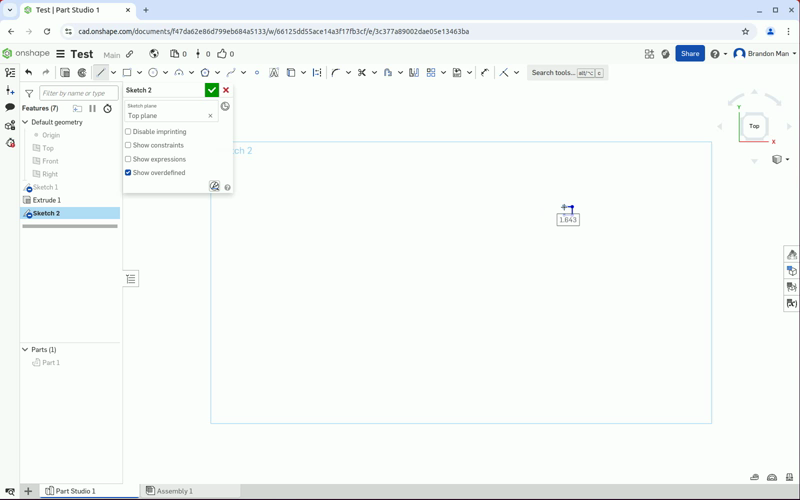
mouse_move(589, 206)
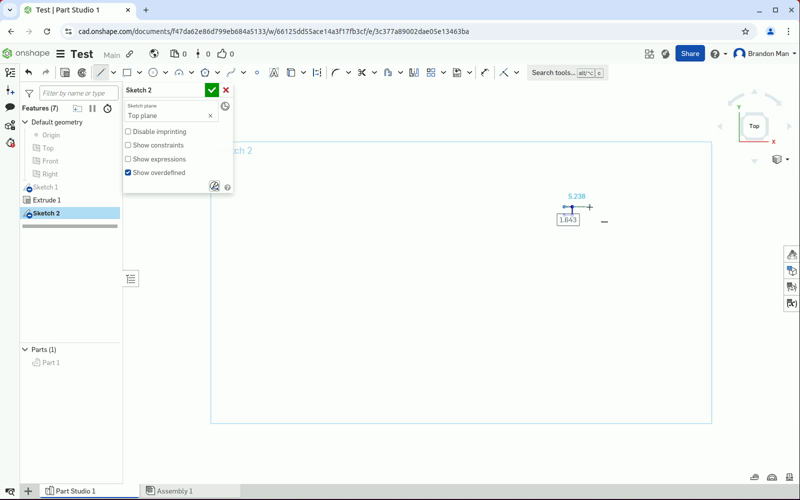
key_down(shift)
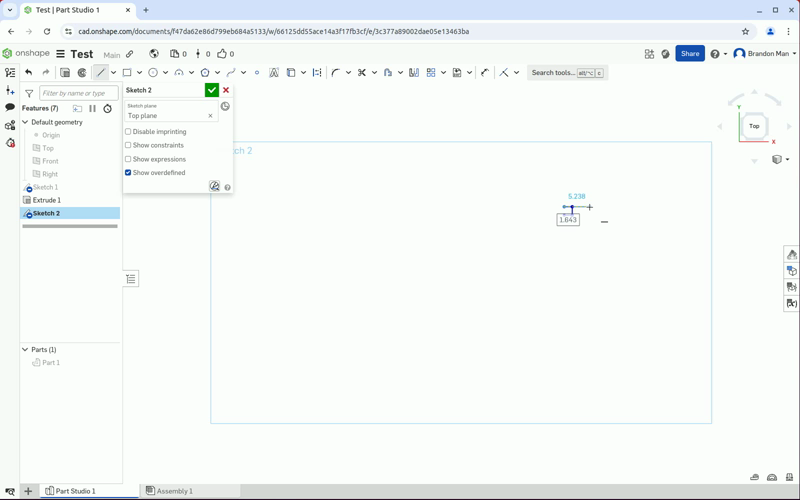
mouse_move(564, 215)
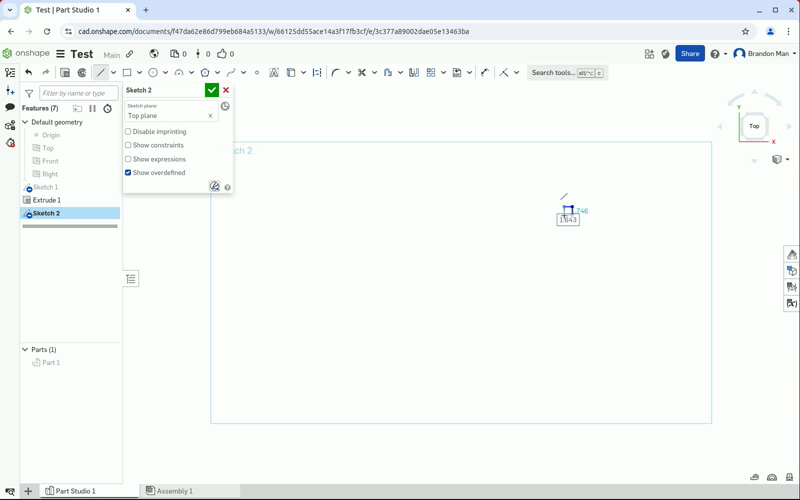
key_up(shift)
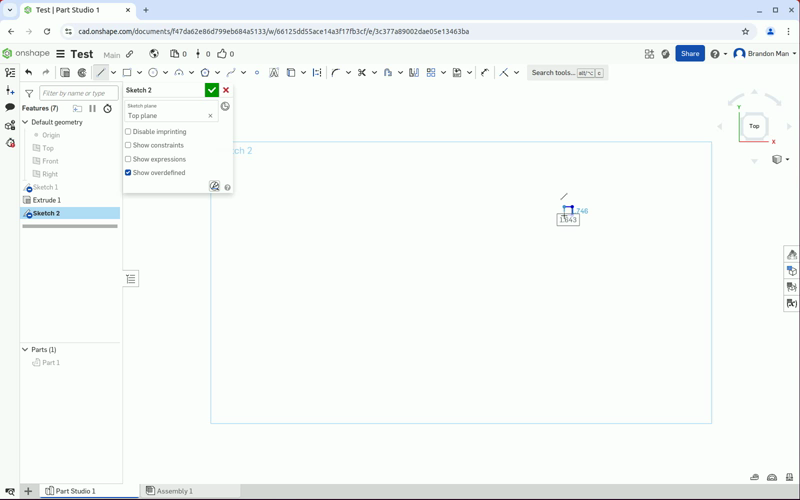
click(564, 215)
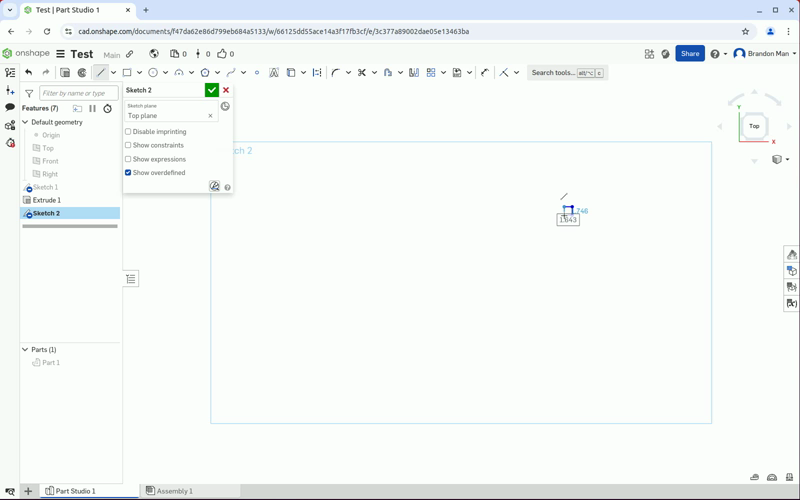
key(esc)
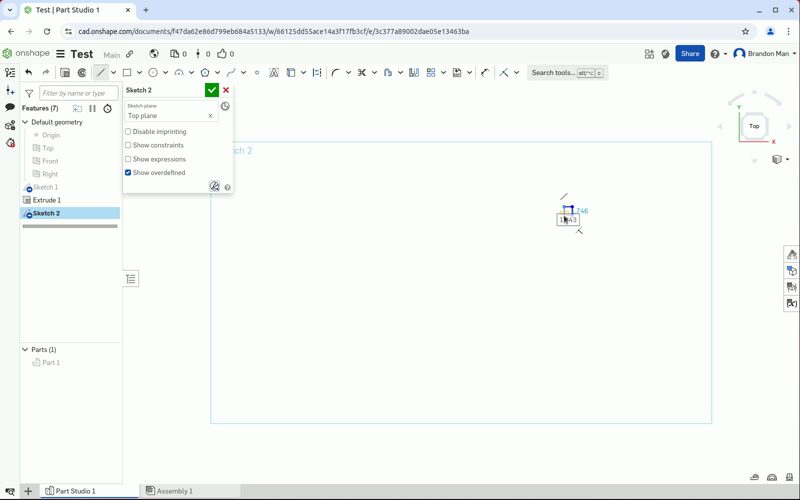
mouse_move(570, 213)
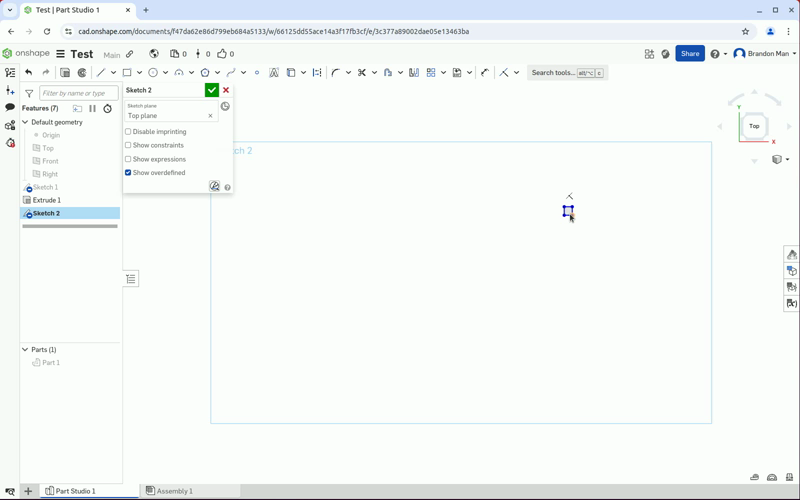
scroll(6)
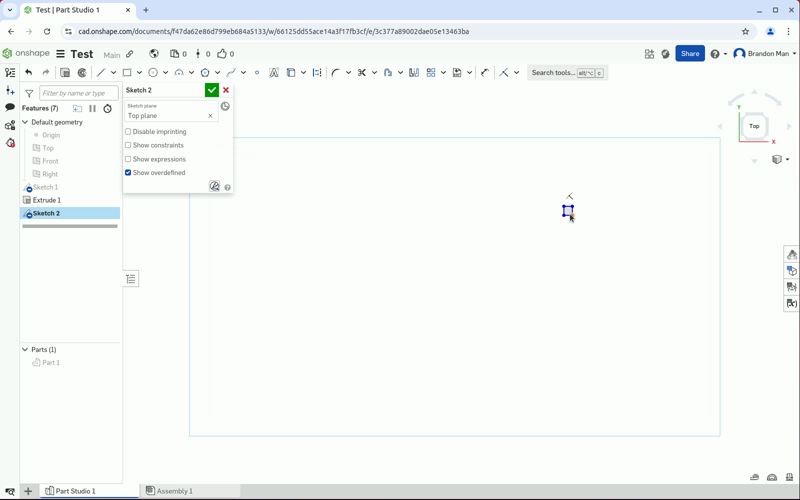
scroll(6)
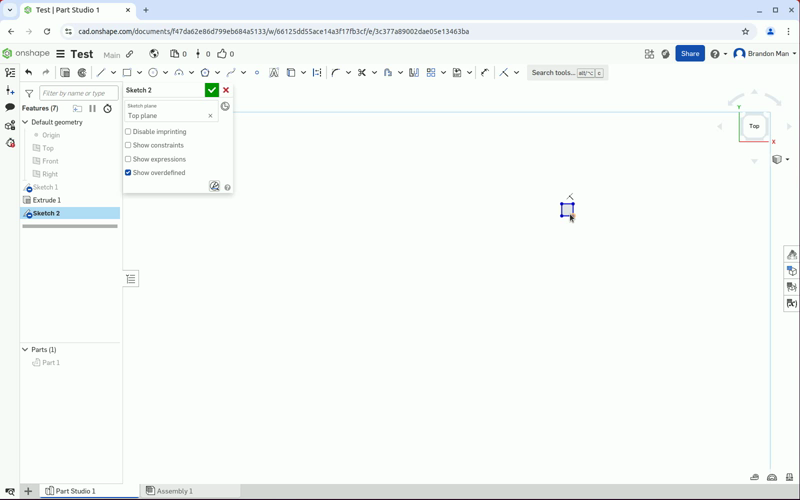
scroll(6)
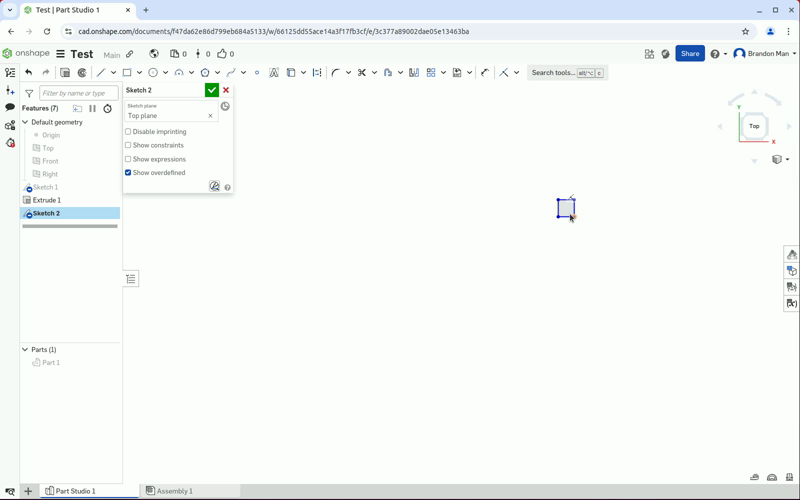
scroll(6)
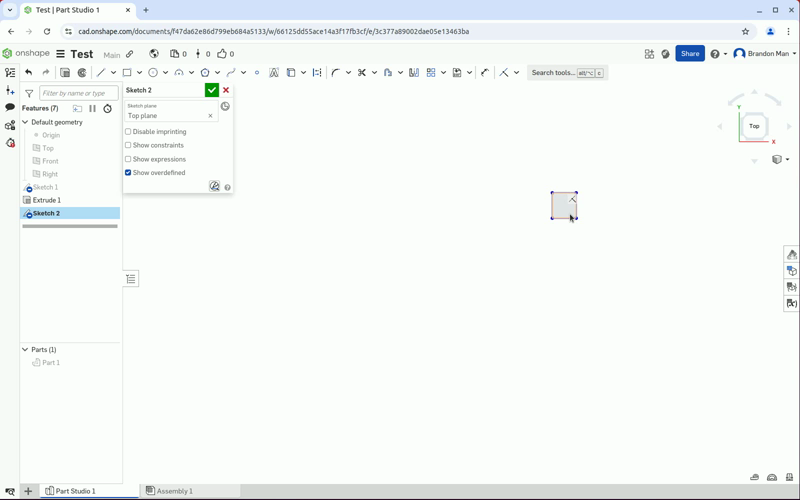
scroll(6)
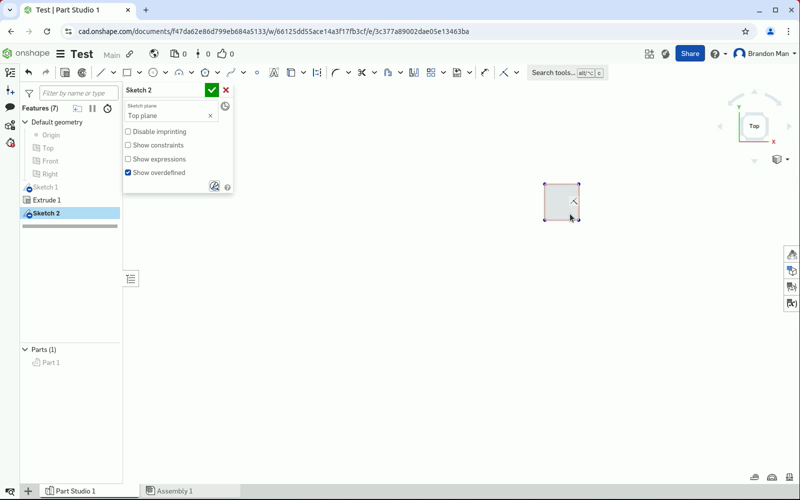
scroll(6)
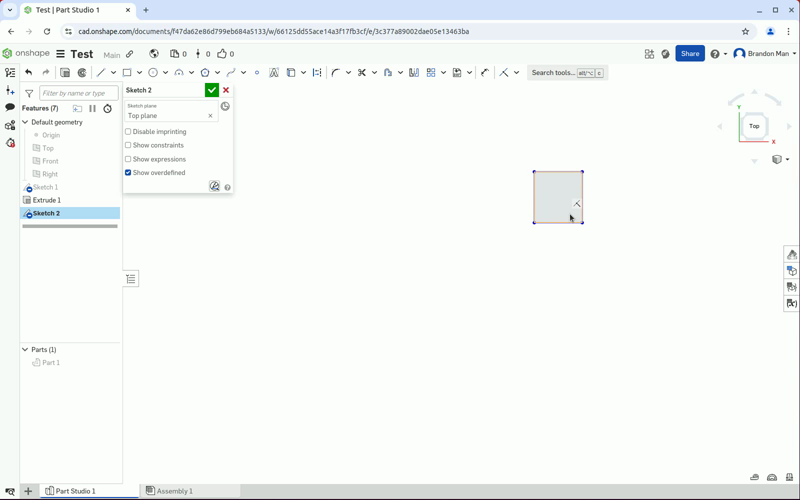
scroll(6)
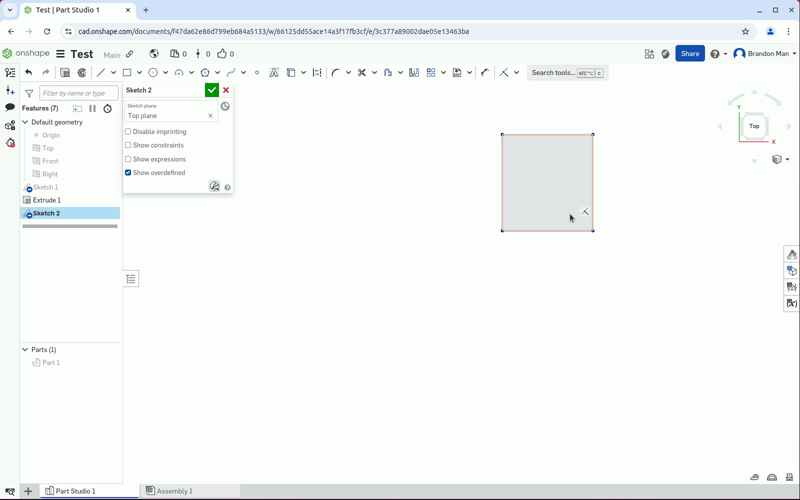
click(570, 213)
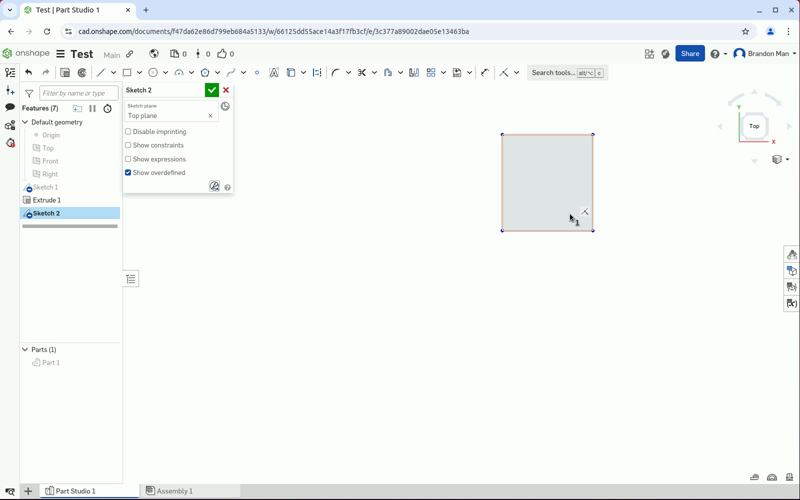
scroll(-6)
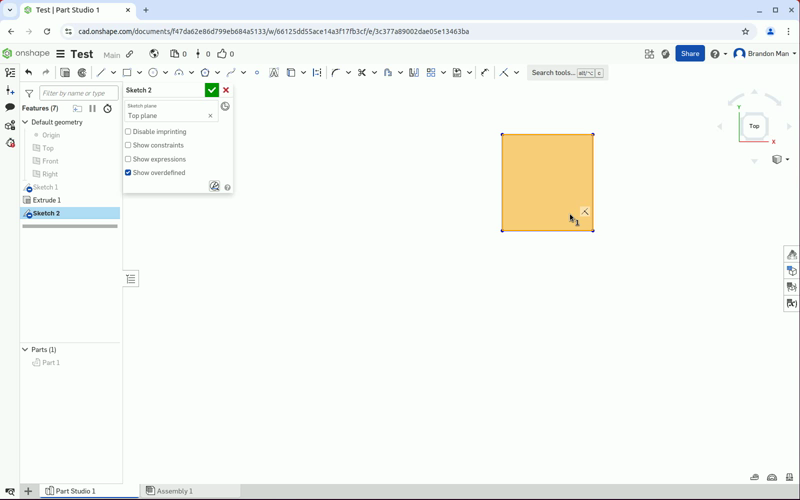
scroll(-6)
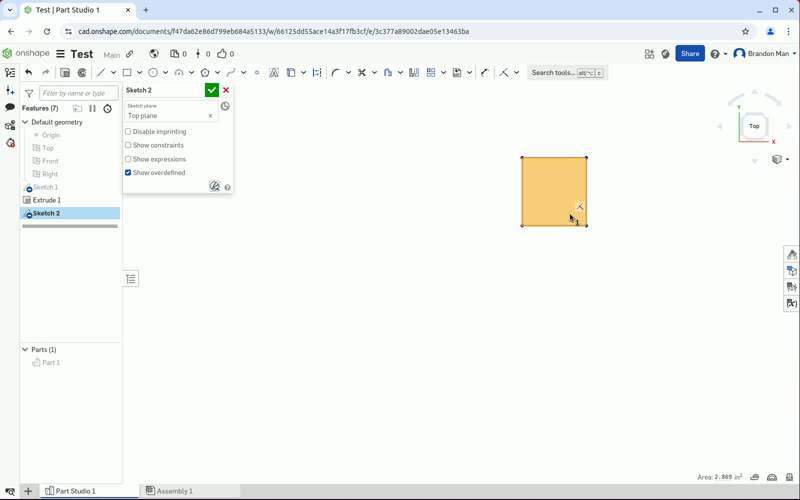
scroll(-6)
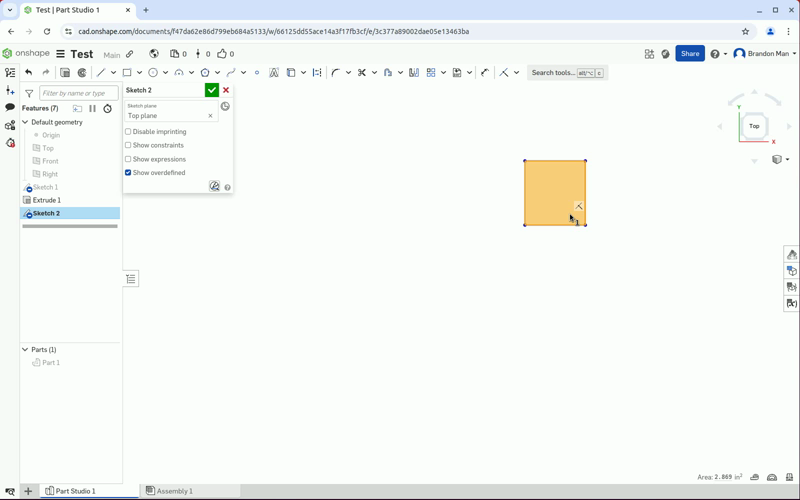
scroll(-6)
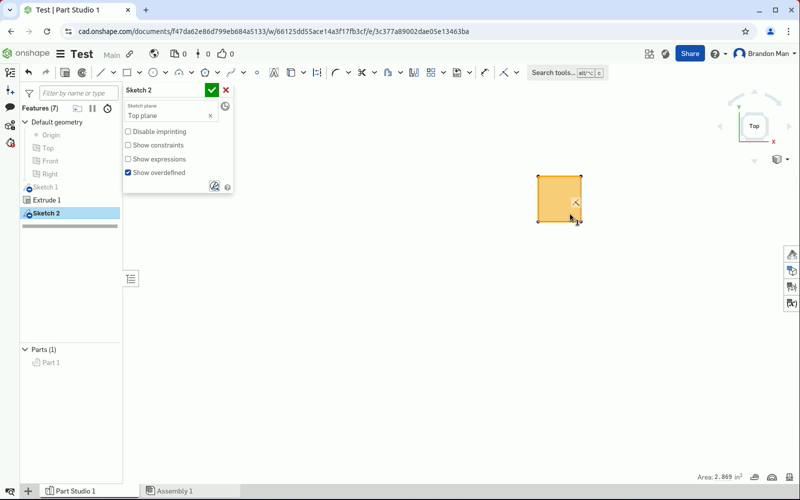
scroll(-6)
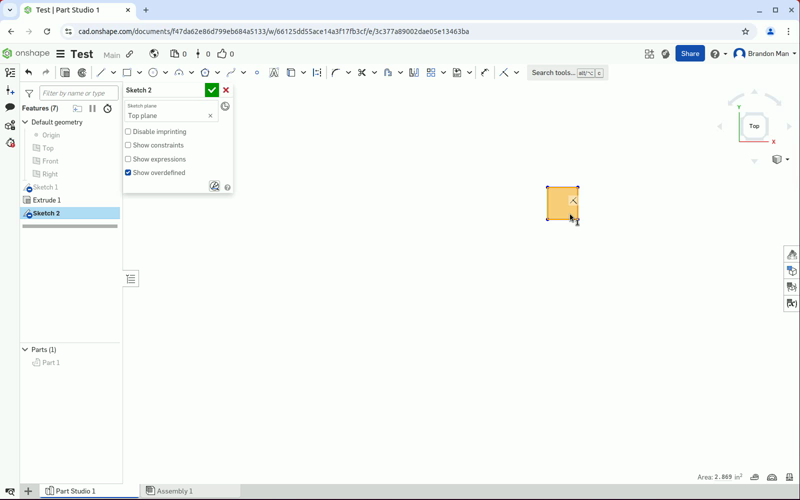
scroll(-6)
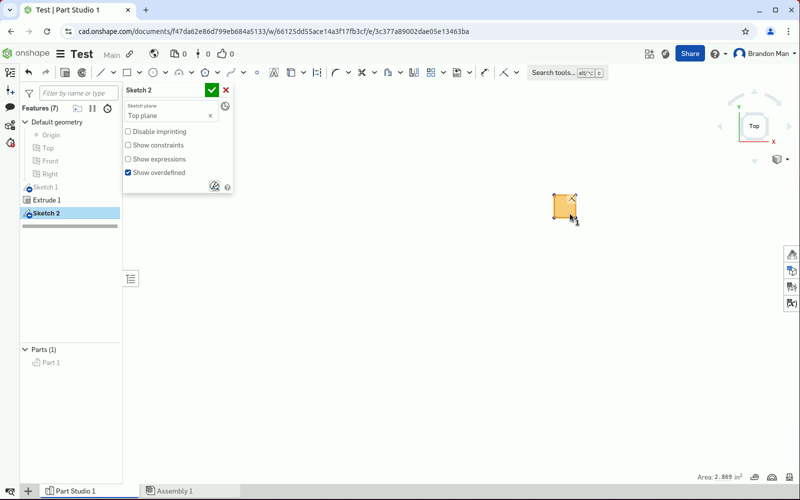
scroll(-6)
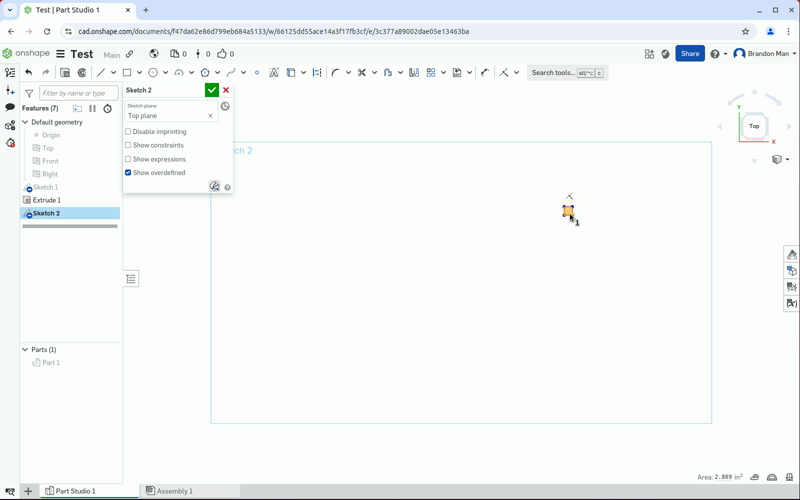
mouse_move(73, 352)
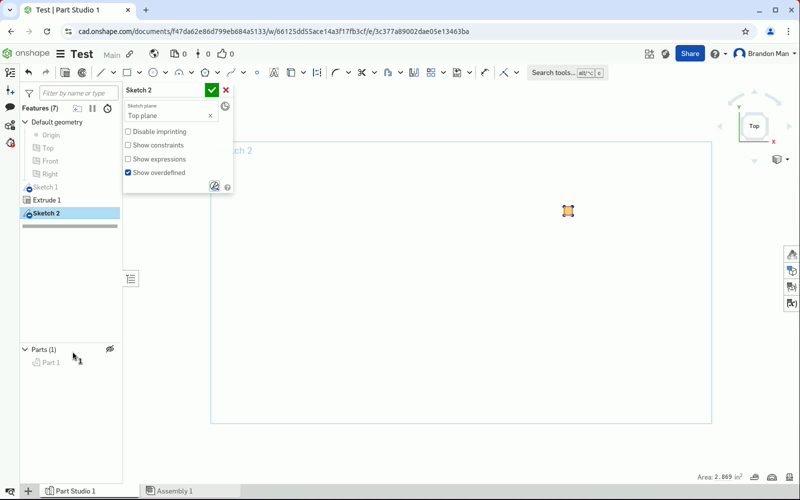
key(shift+y)
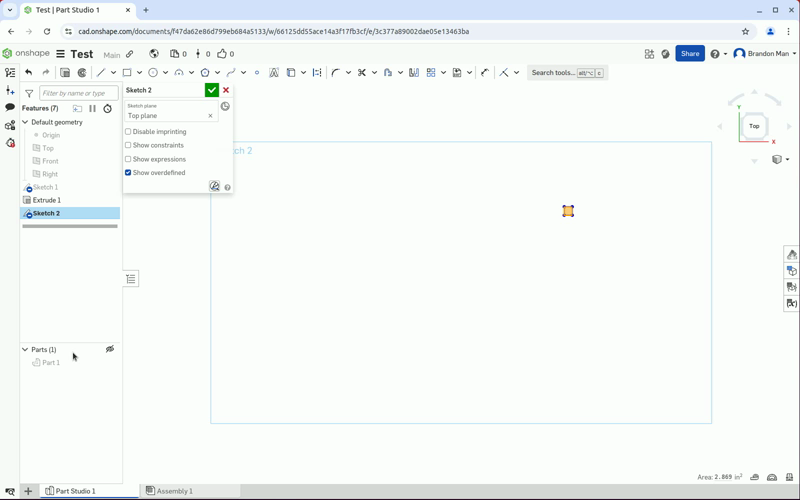
key(shift+e)
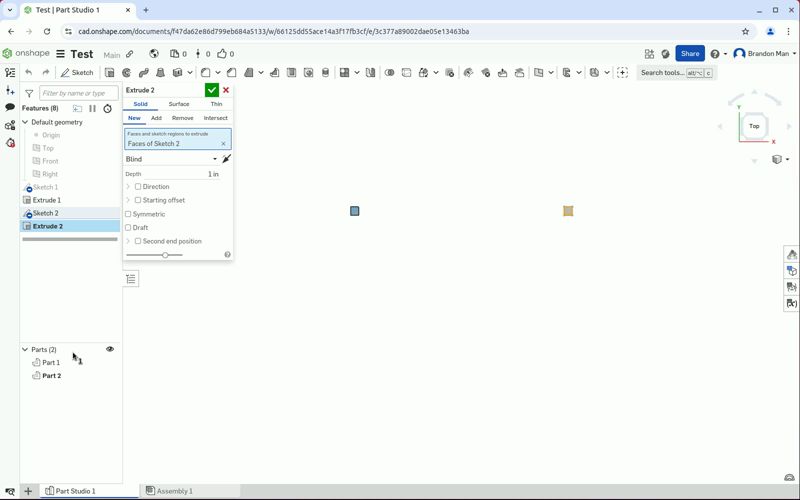
mouse_move(143, 106)
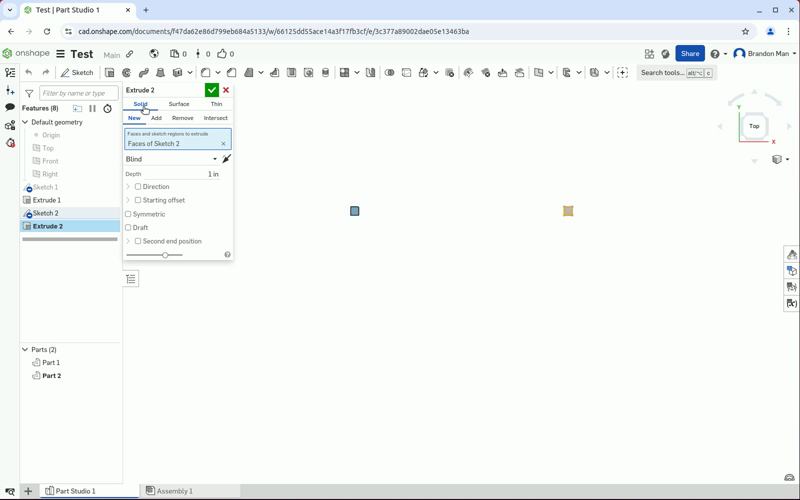
click(143, 106)
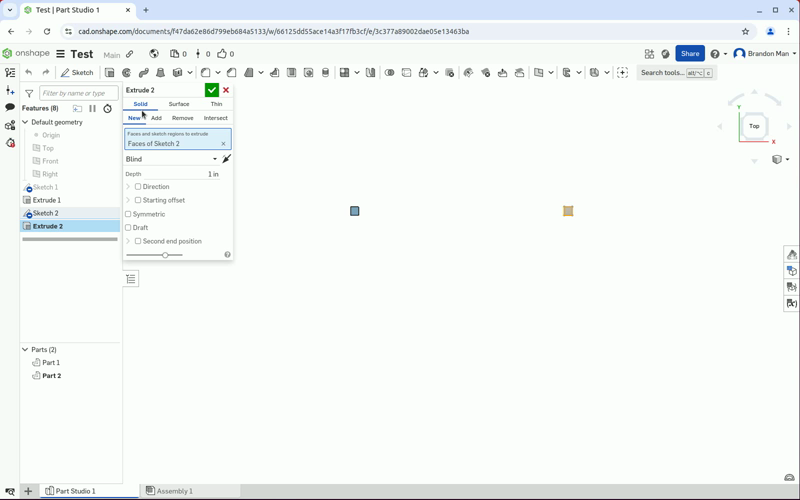
mouse_move(137, 120)
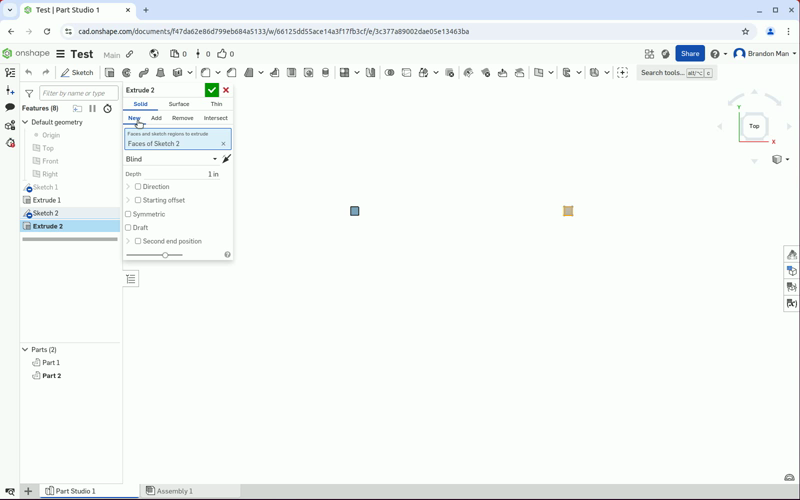
click(137, 120)
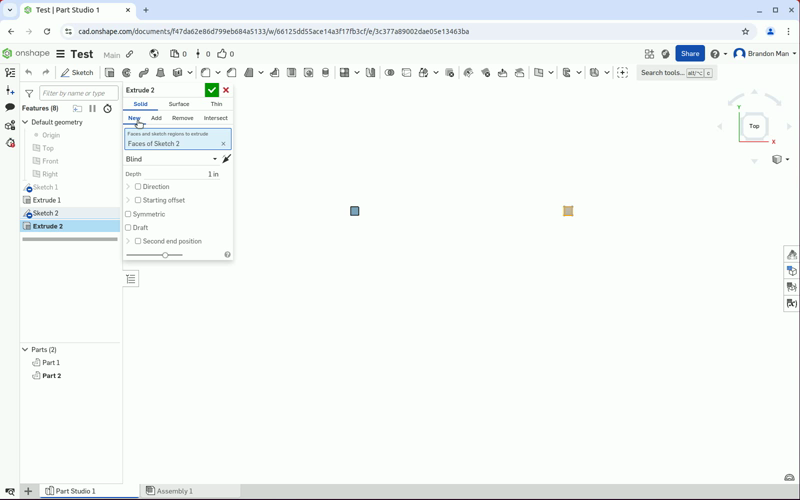
key(tab, 4)
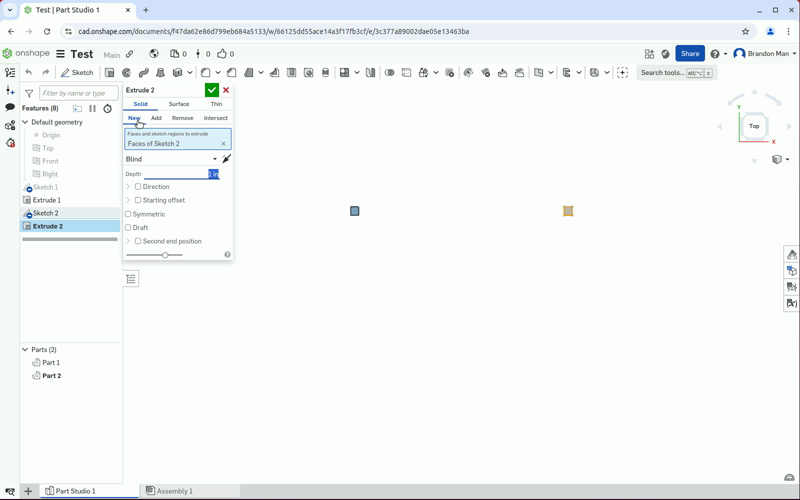
text(21.664)
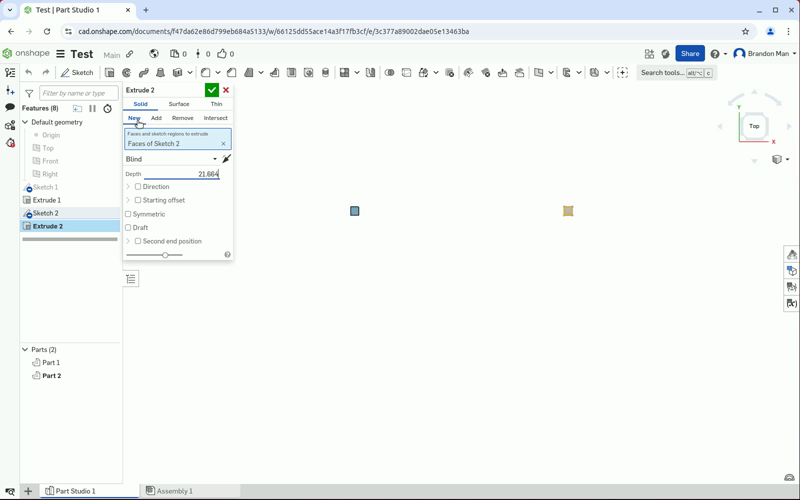
key(enter)
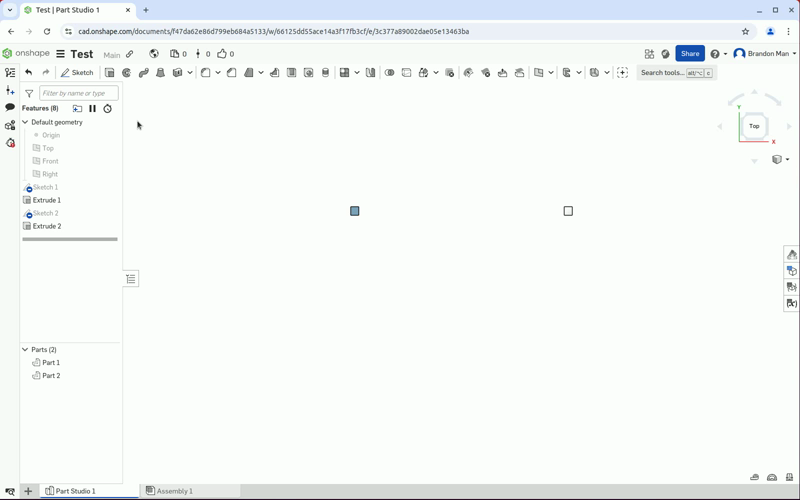
key(shift+h)
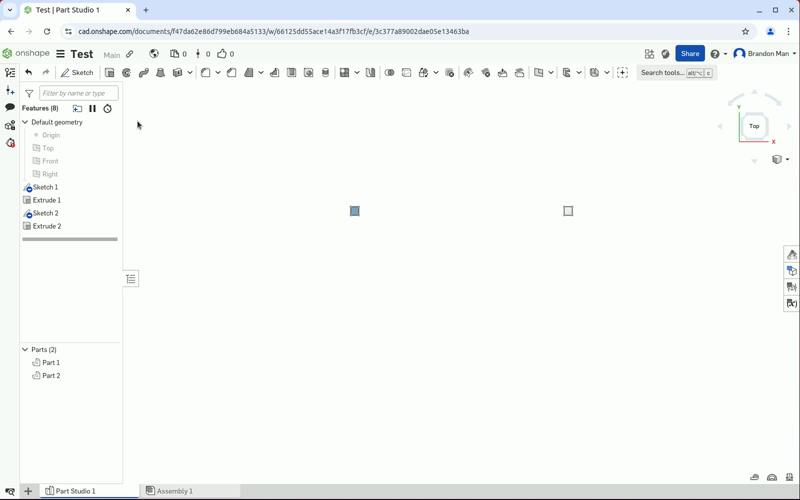
key(shift+h)
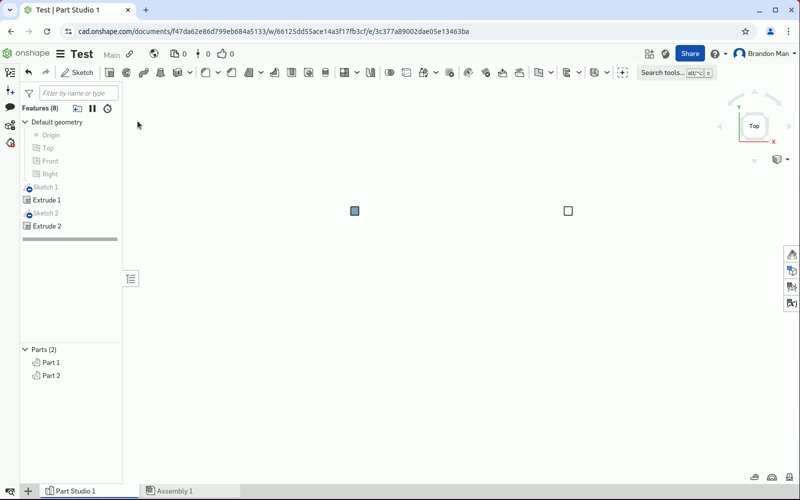
mouse_move(73, 189)
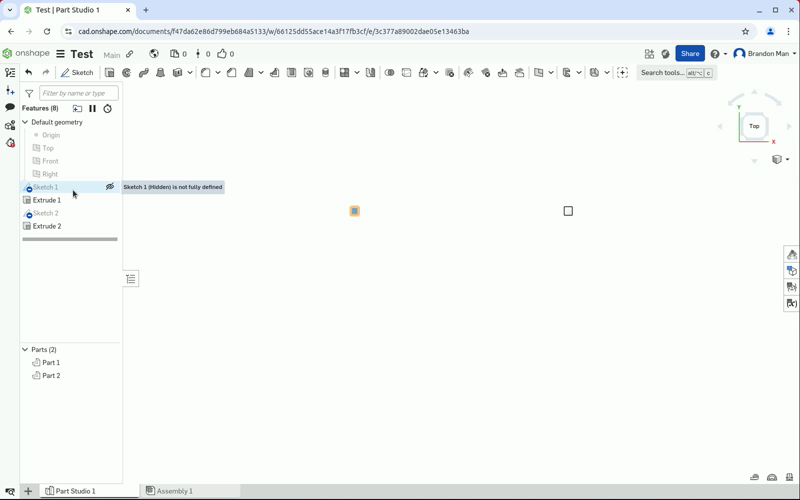
click(73, 189)
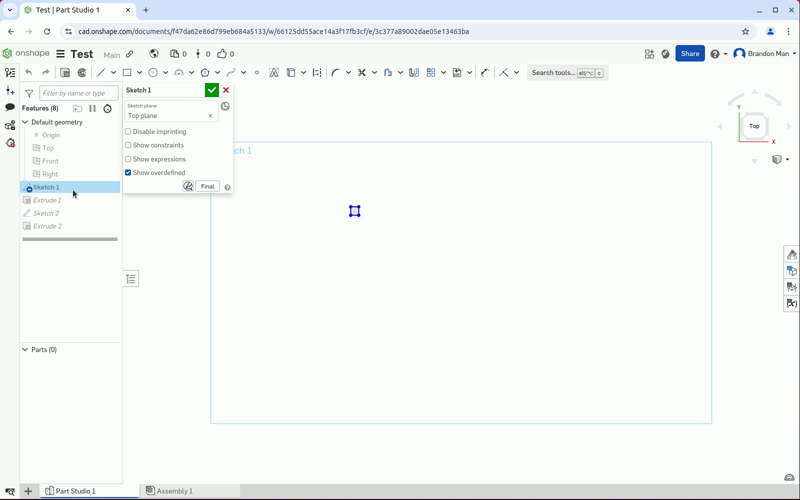
mouse_move(229, 92)
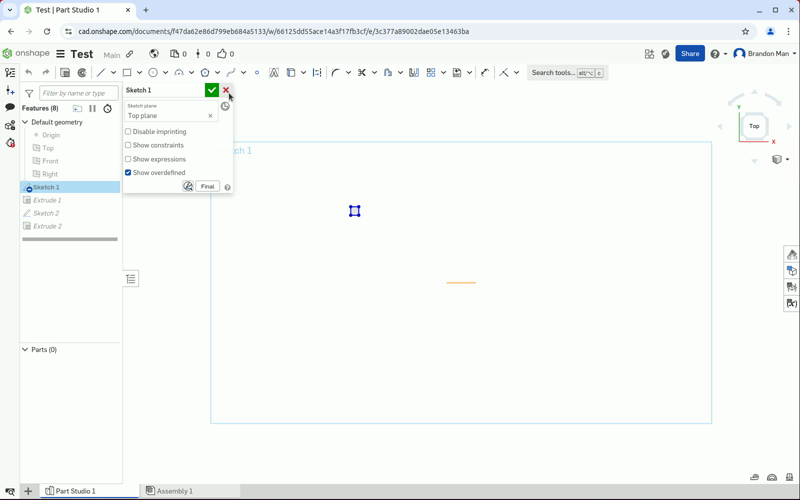
click(229, 92)
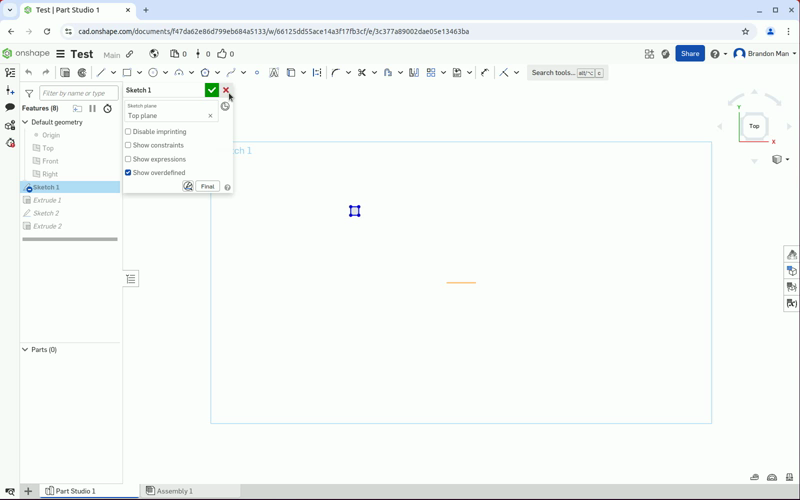
key(shift+s)
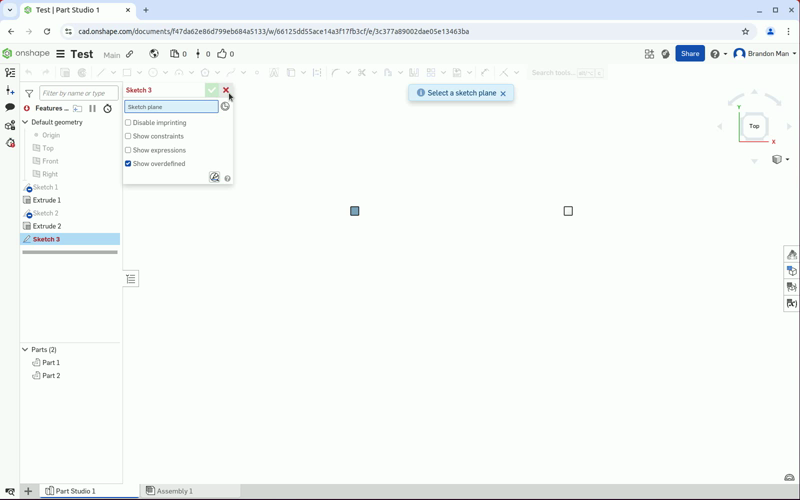
mouse_move(73, 150)
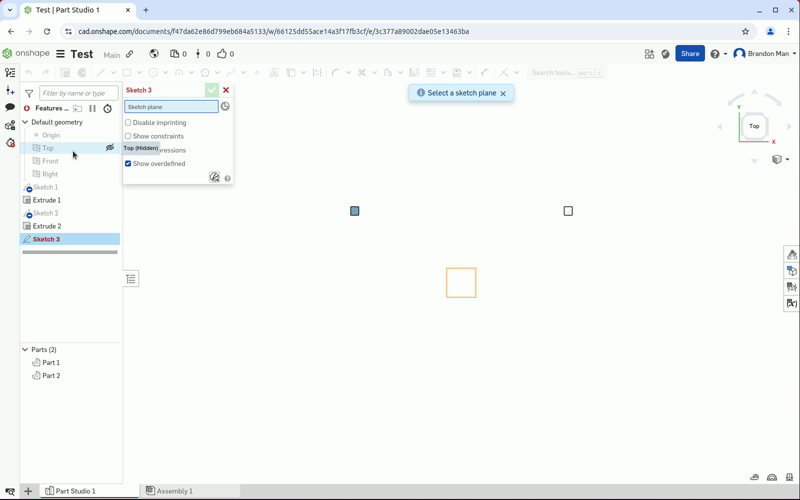
click(73, 150)
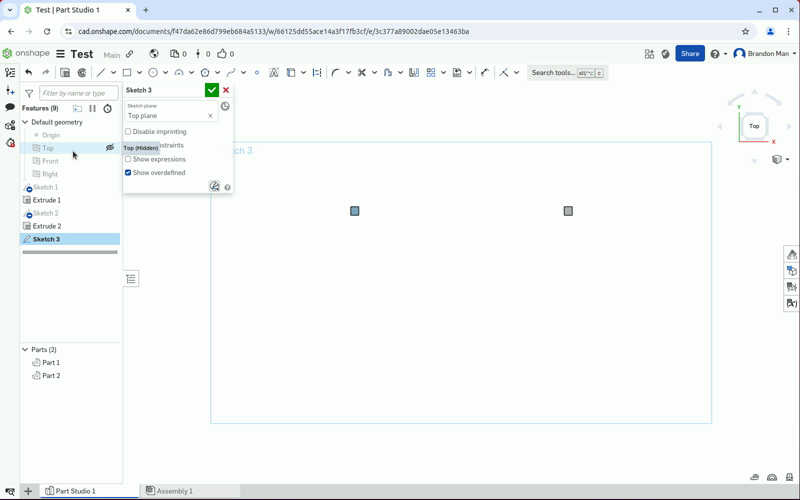
mouse_move(73, 352)
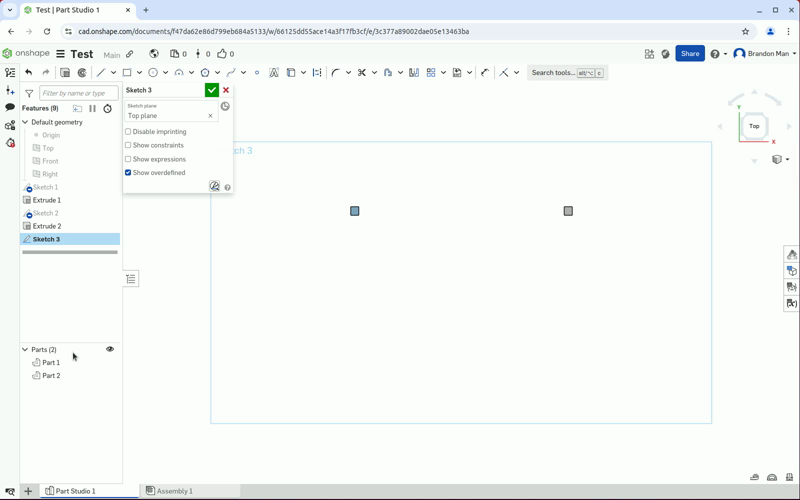
key(y)
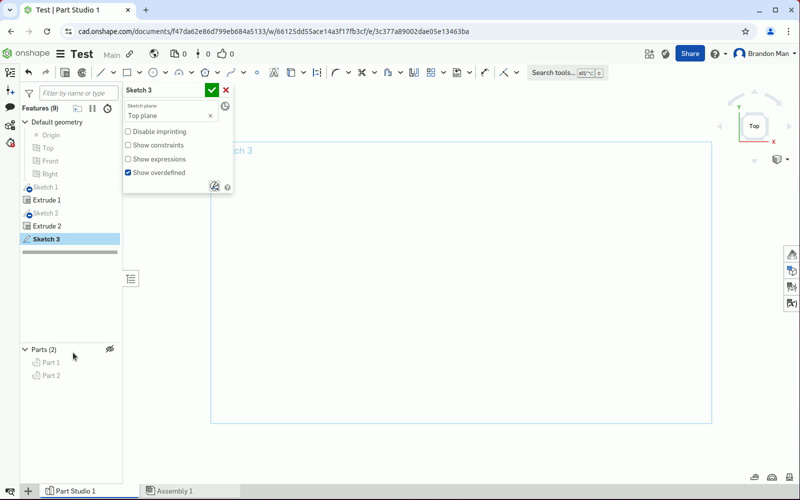
key(l)
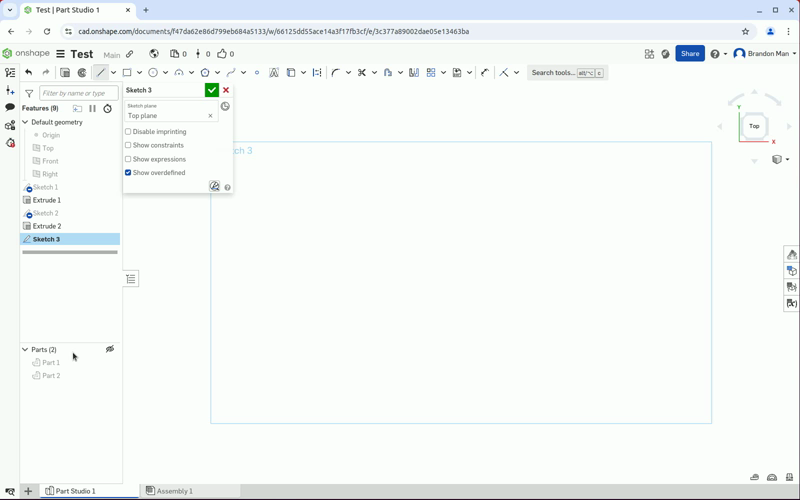
key_down(shift)
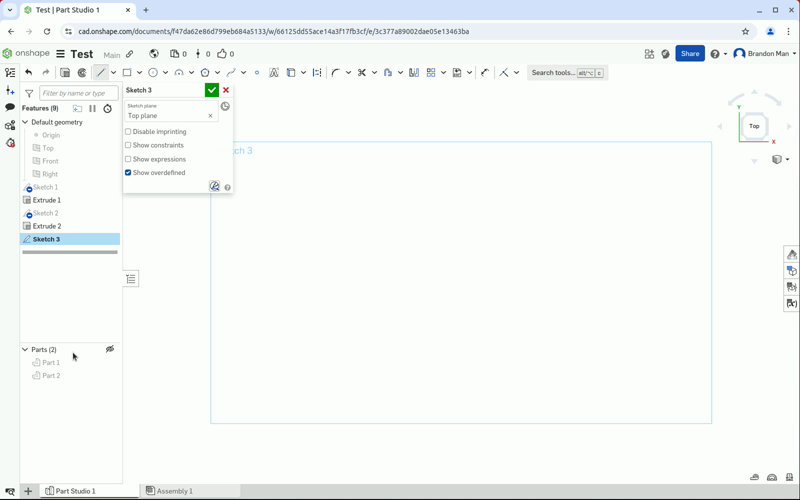
mouse_move(357, 215)
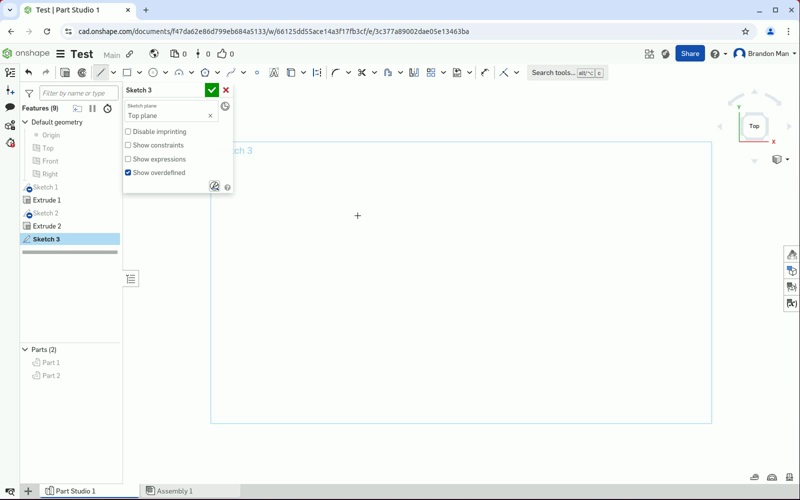
click(357, 215)
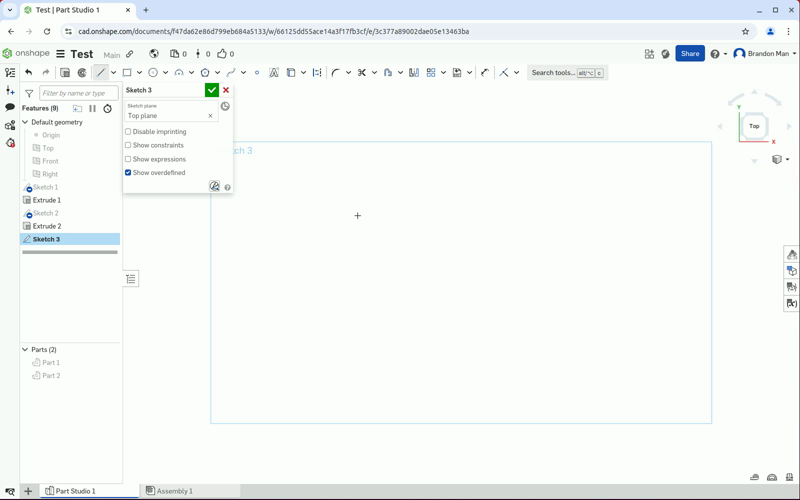
key_up(shift)
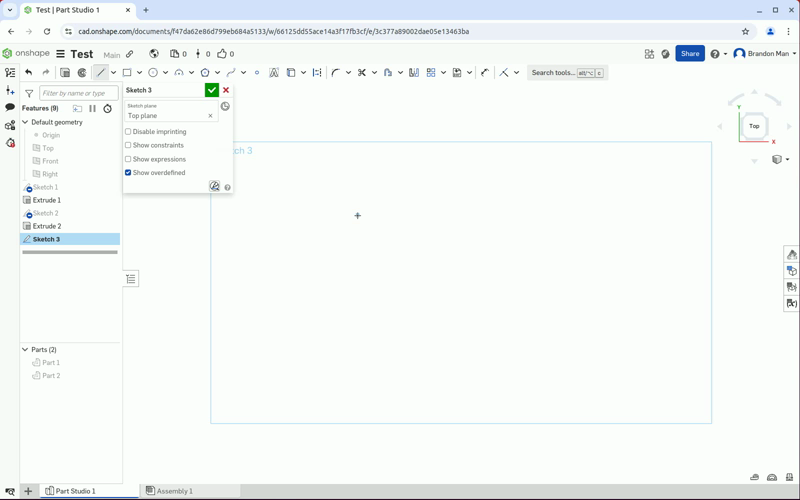
key_down(shift)
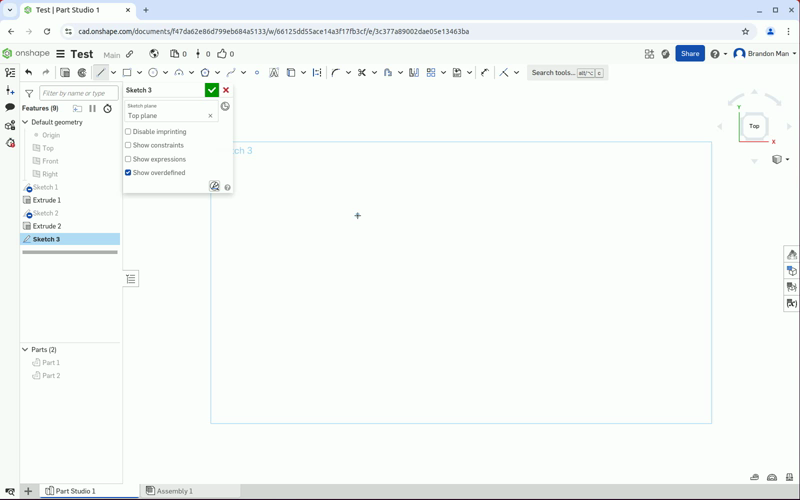
mouse_move(562, 215)
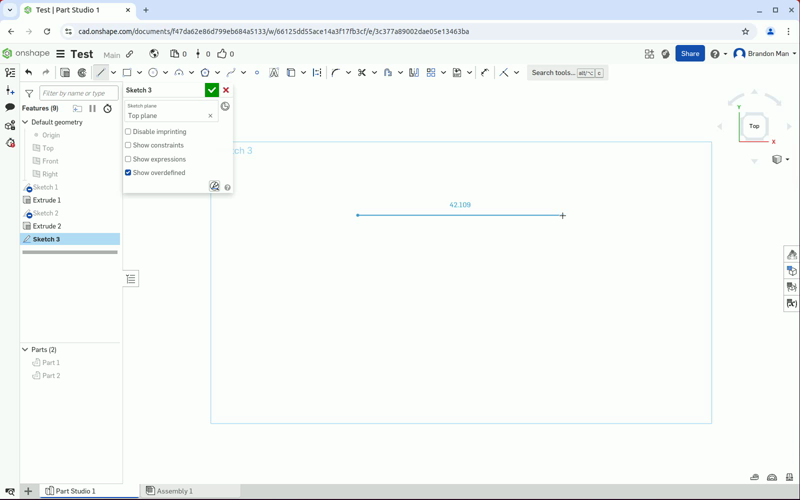
click(562, 215)
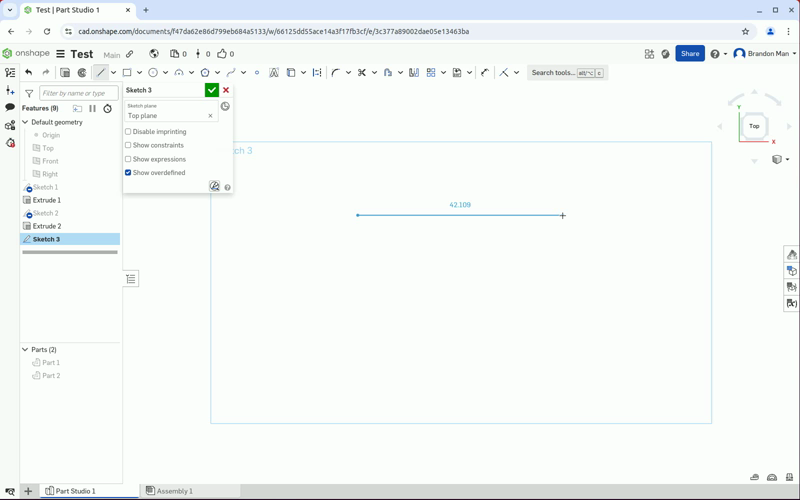
key_up(shift)
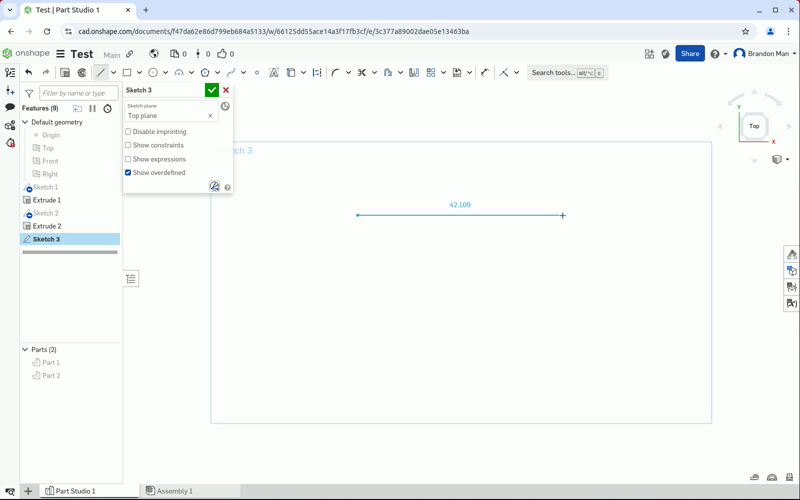
key_down(shift)
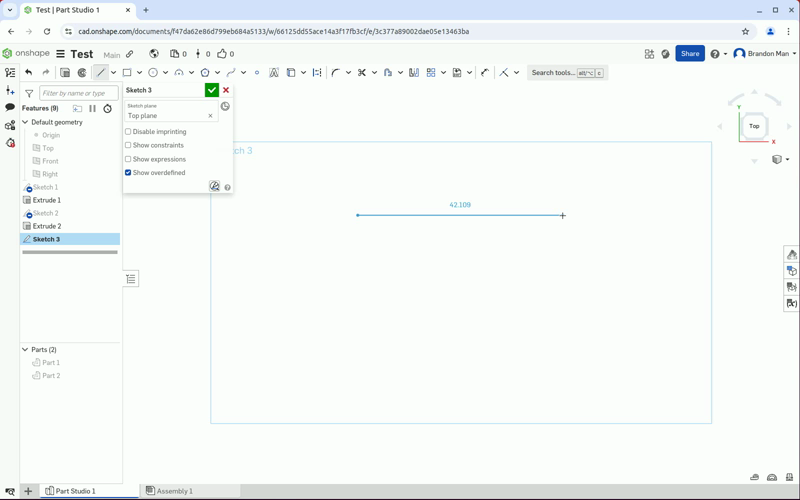
mouse_move(589, 215)
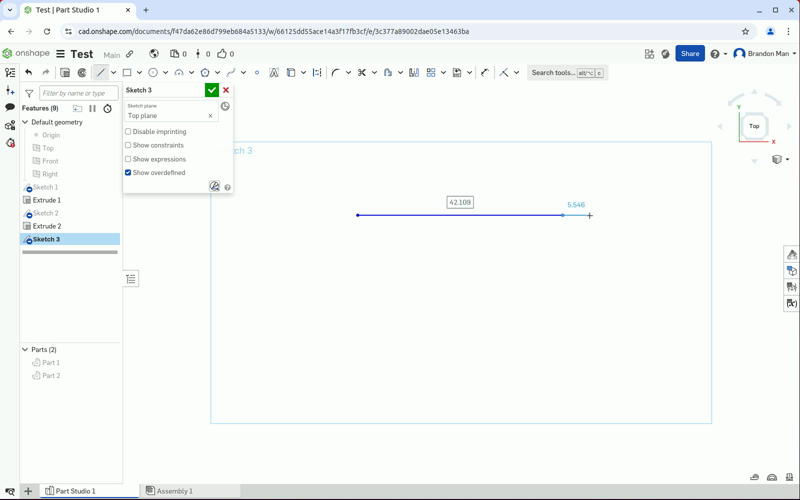
mouse_move(562, 208)
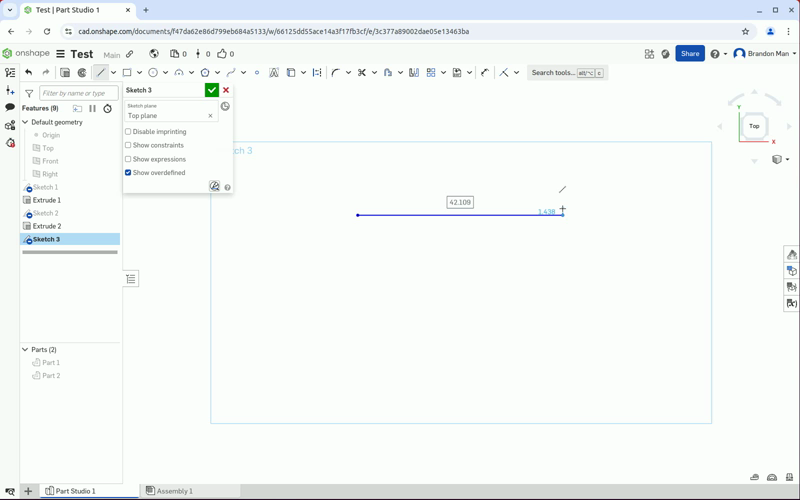
scroll(6)
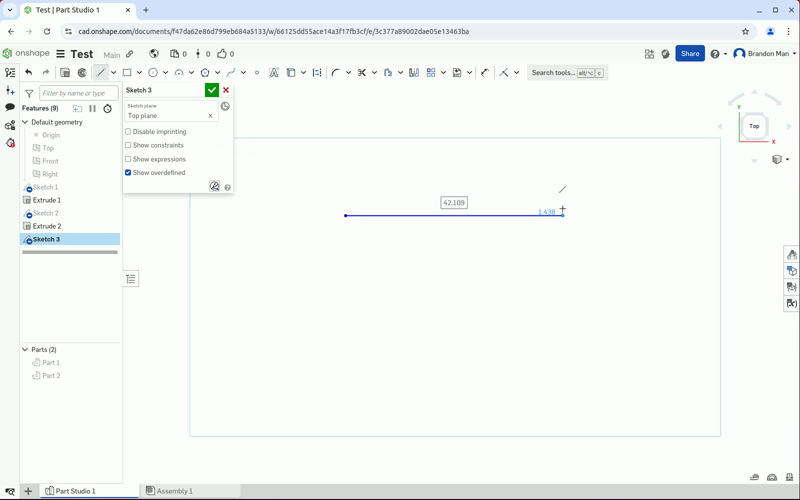
scroll(6)
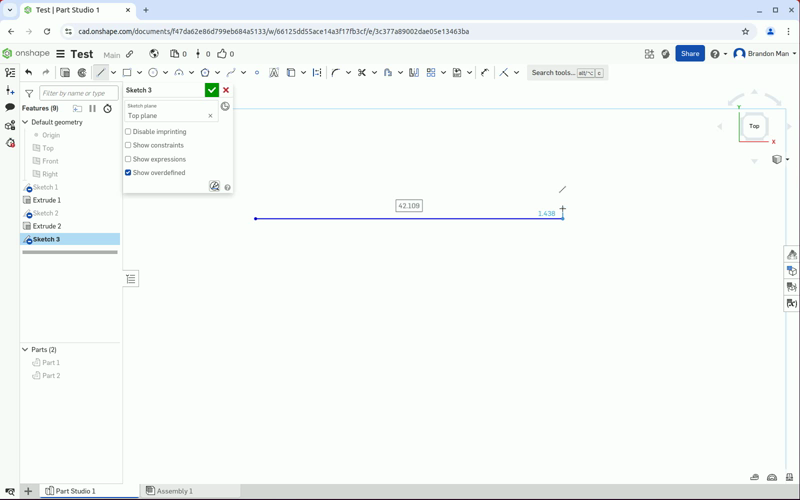
scroll(6)
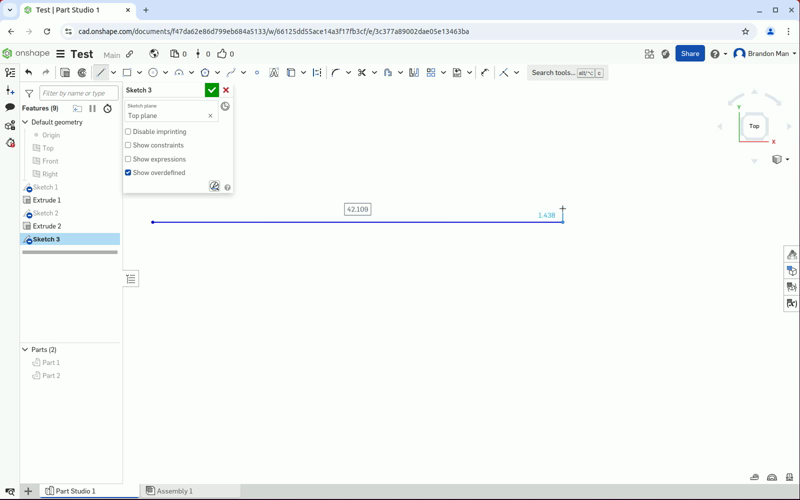
scroll(6)
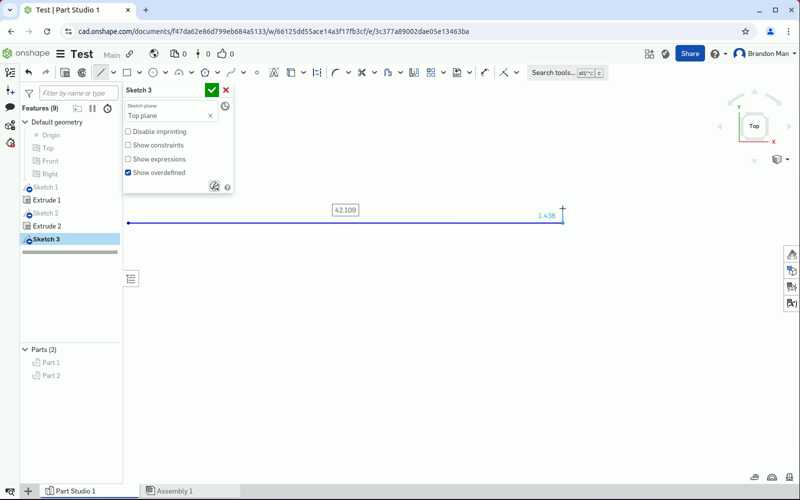
scroll(6)
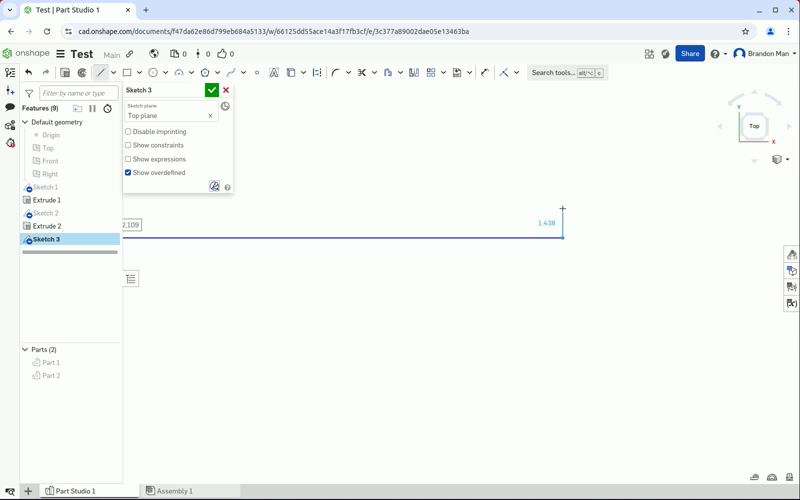
scroll(6)
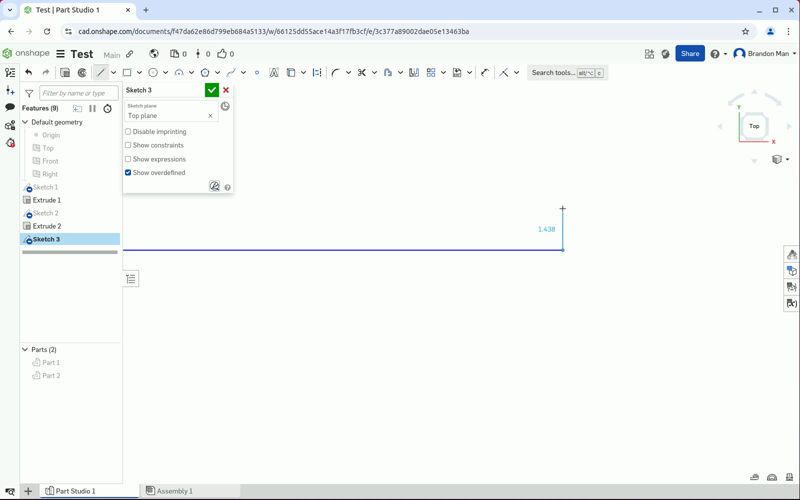
scroll(6)
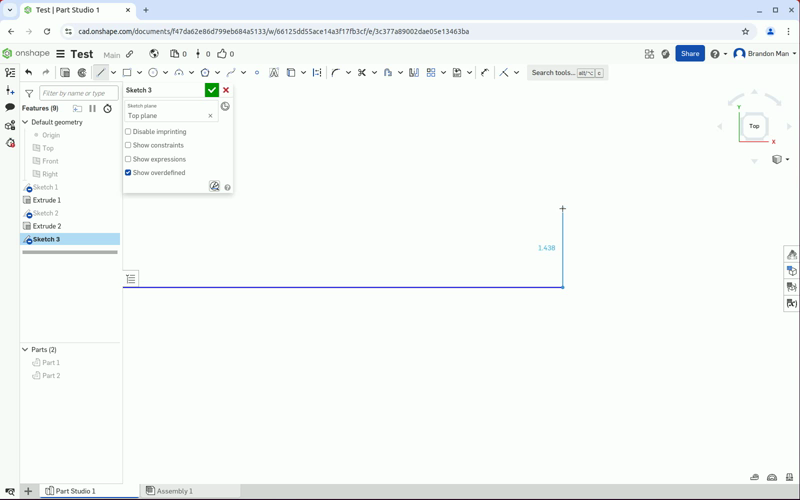
click(562, 208)
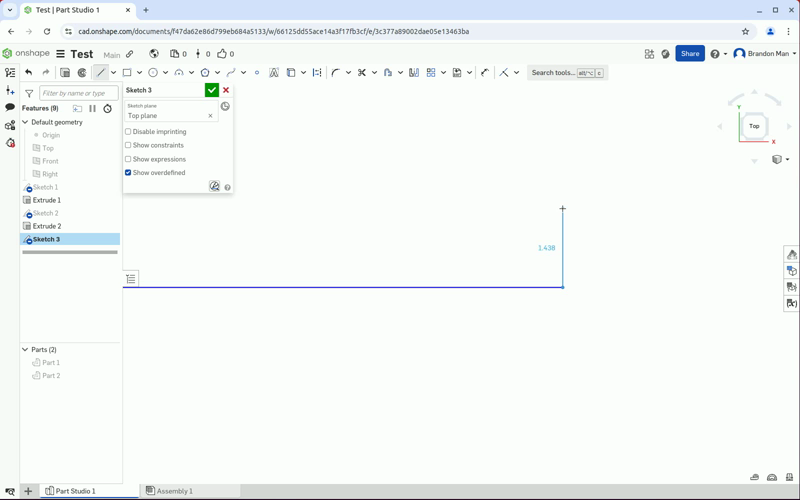
scroll(-6)
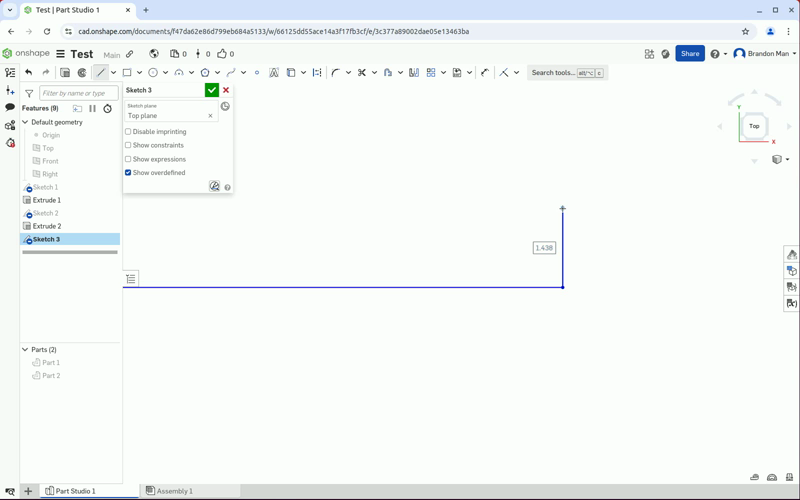
scroll(-6)
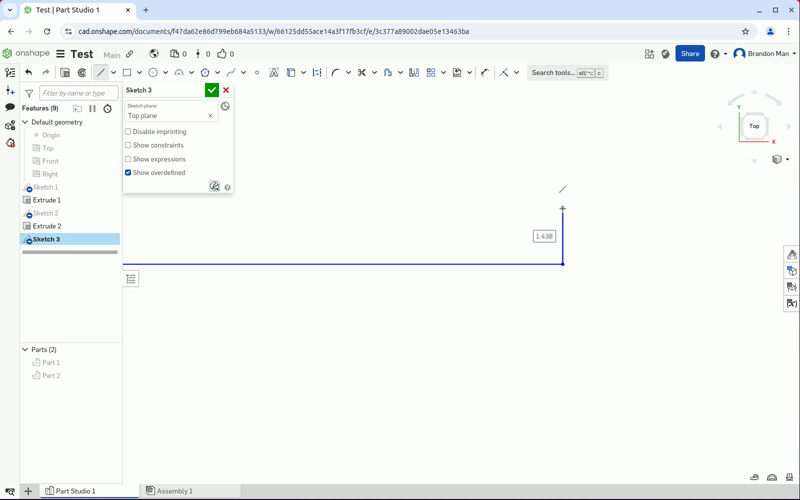
scroll(-6)
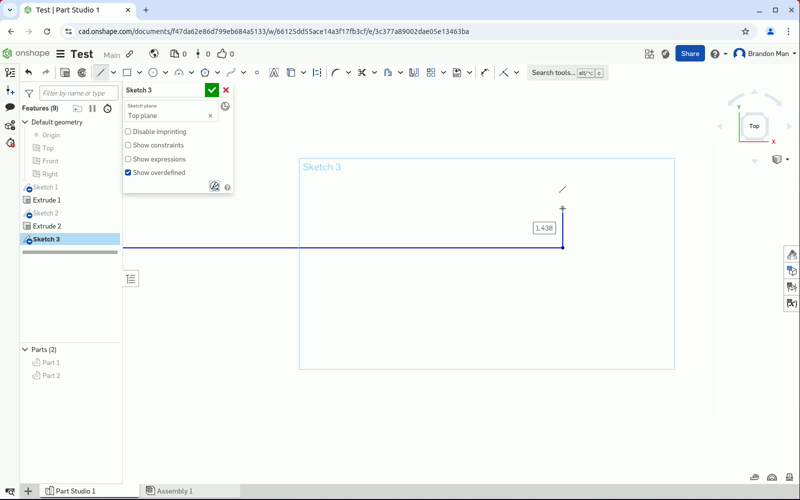
scroll(-6)
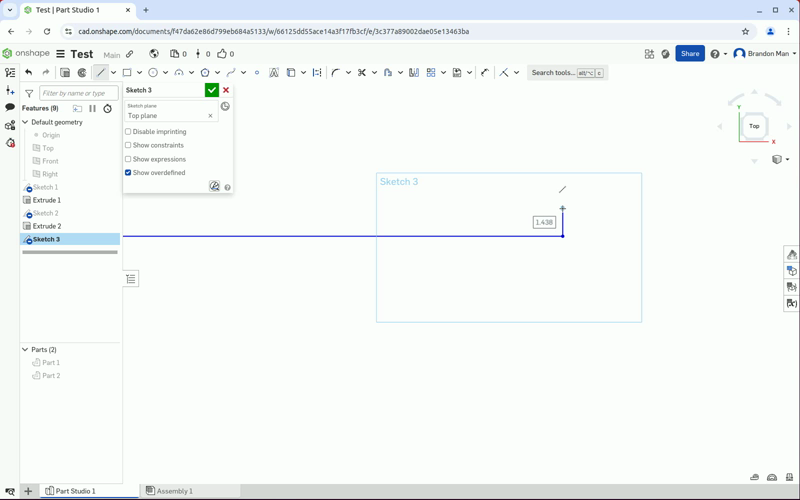
scroll(-6)
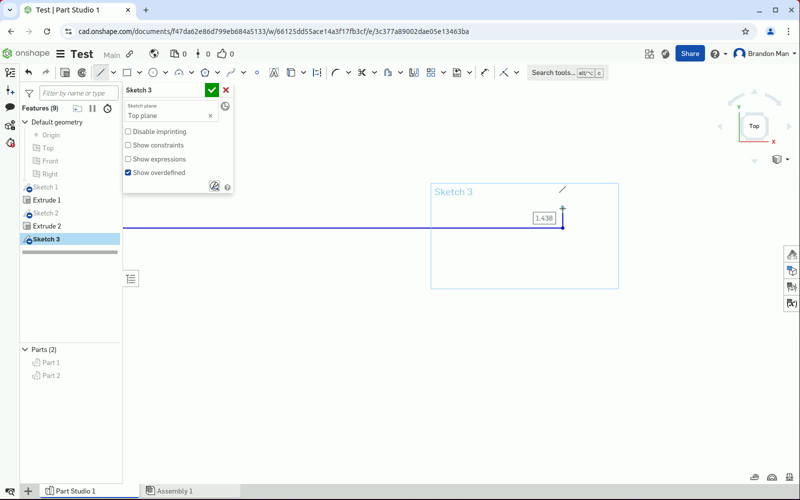
scroll(-6)
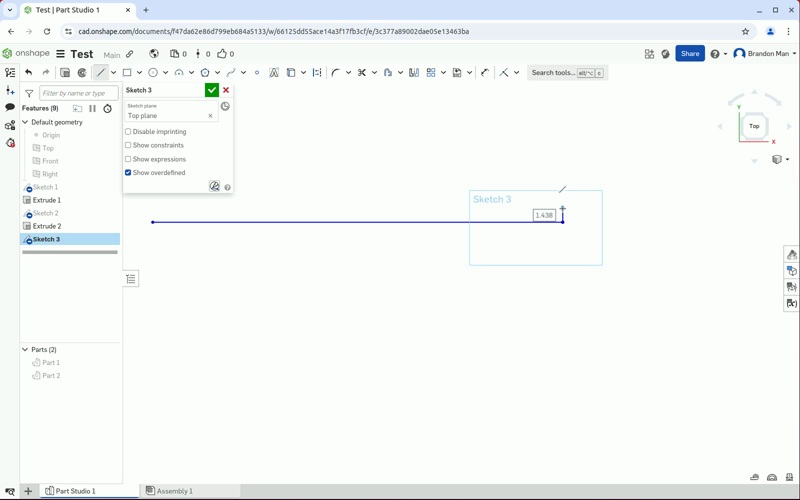
scroll(-6)
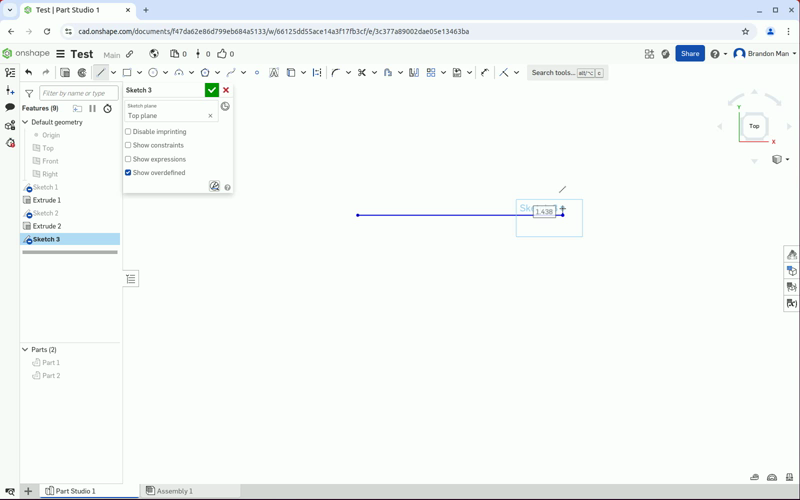
key_up(shift)
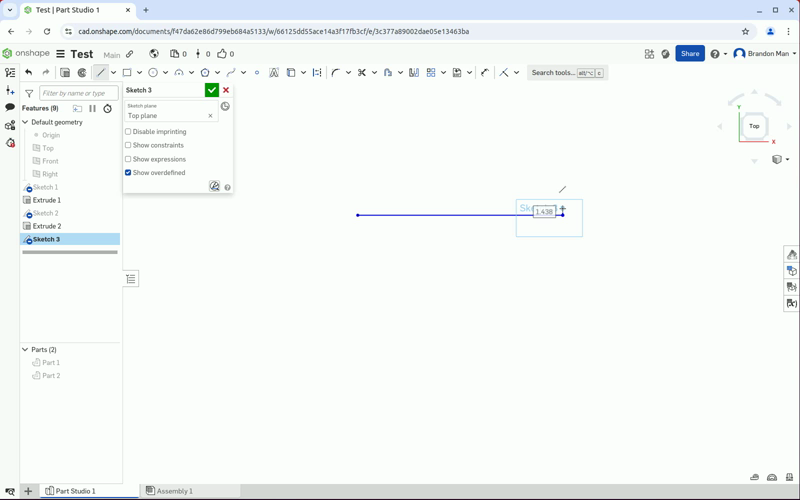
key_down(shift)
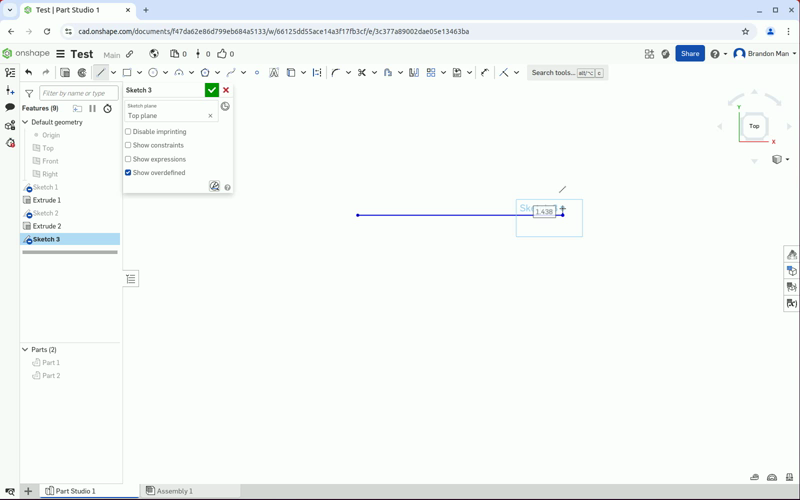
mouse_move(357, 208)
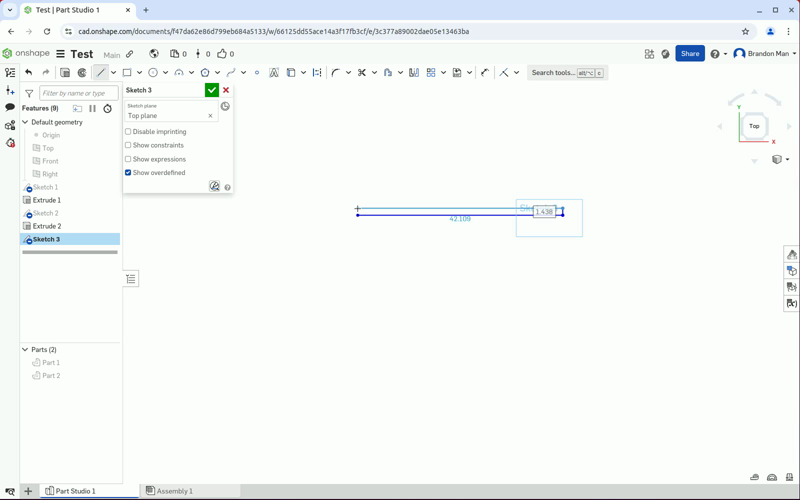
click(357, 208)
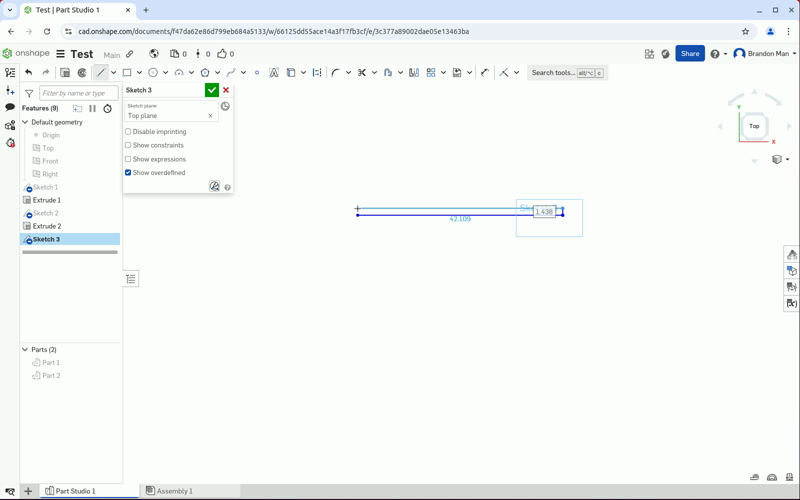
key_up(shift)
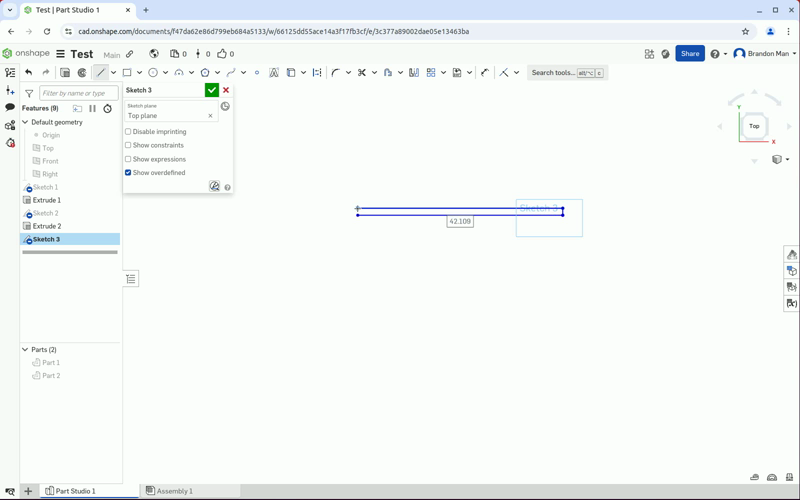
mouse_move(387, 208)
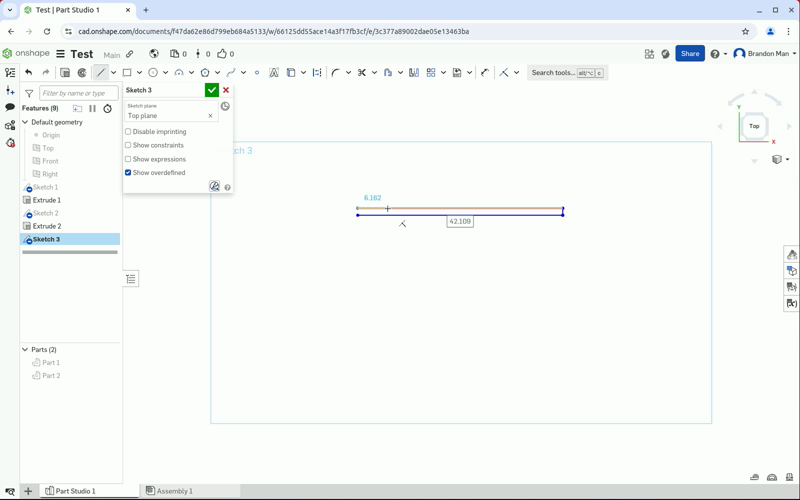
key_down(shift)
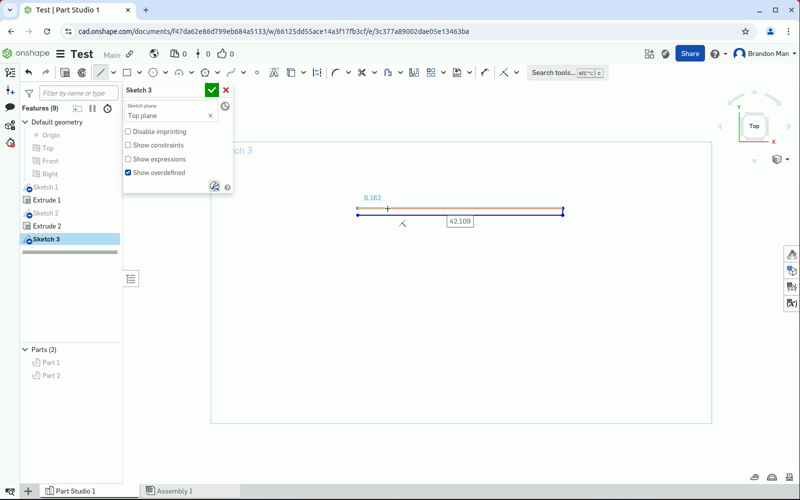
mouse_move(357, 215)
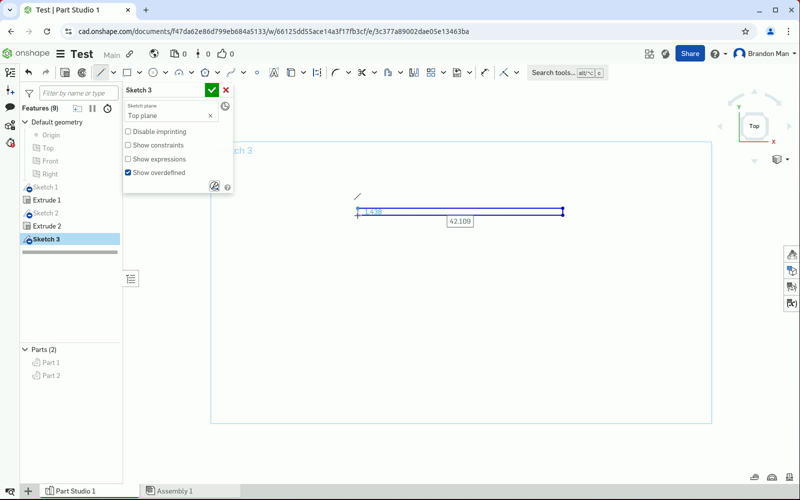
scroll(6)
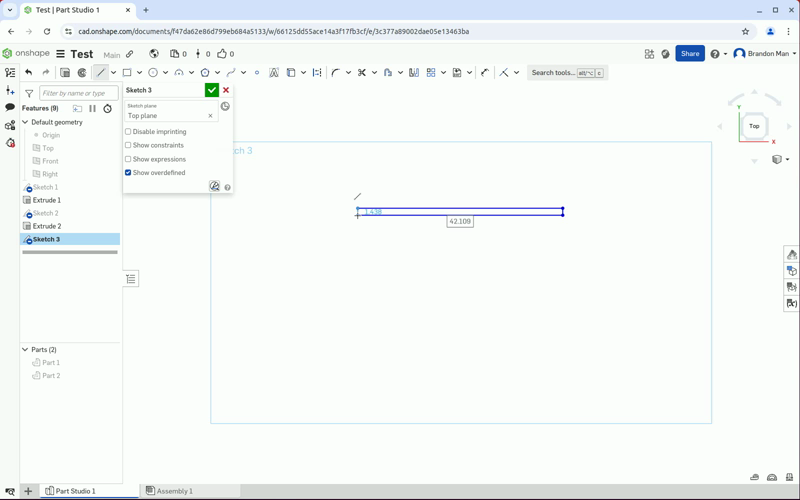
scroll(6)
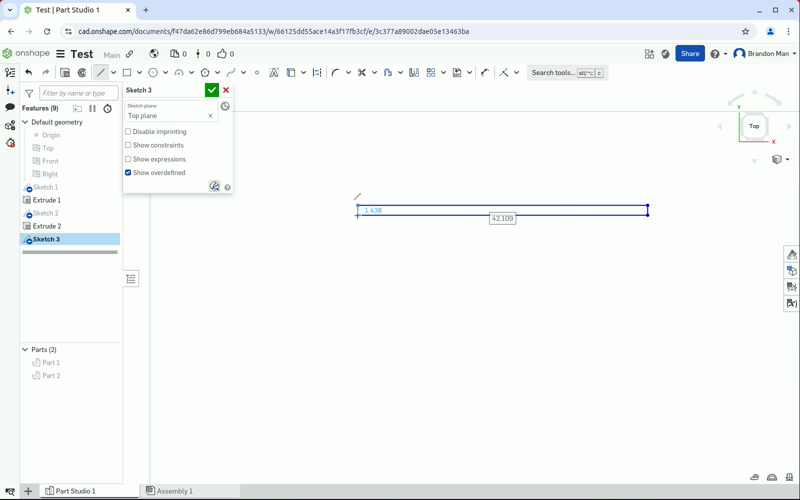
scroll(6)
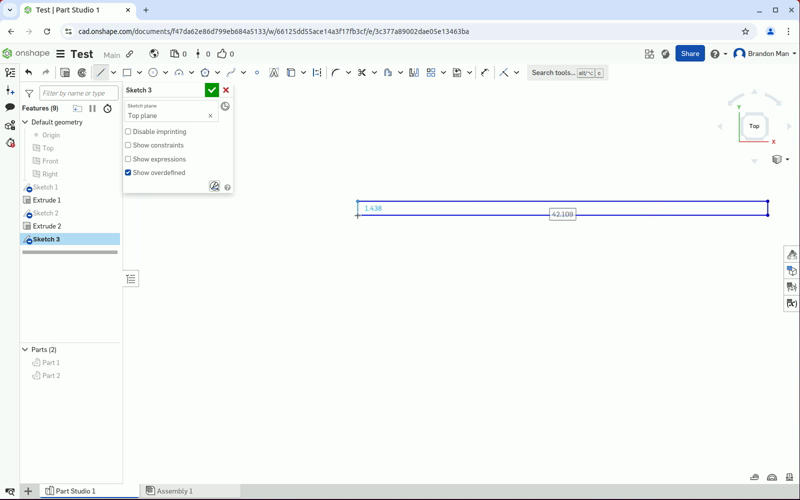
scroll(6)
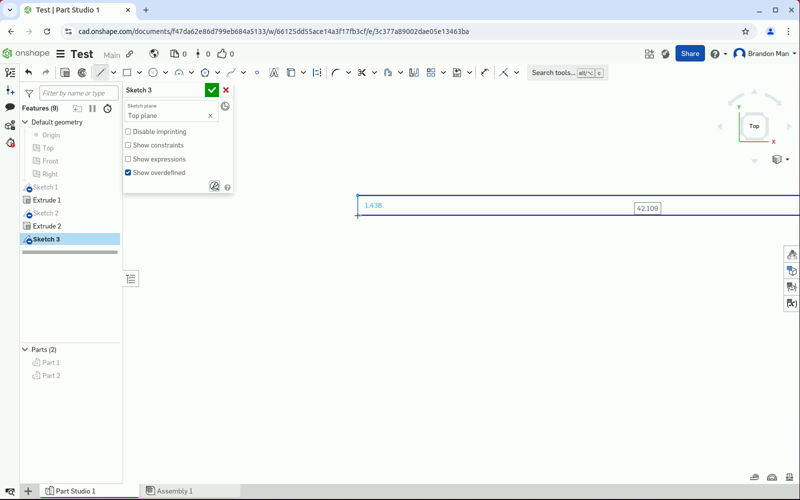
scroll(6)
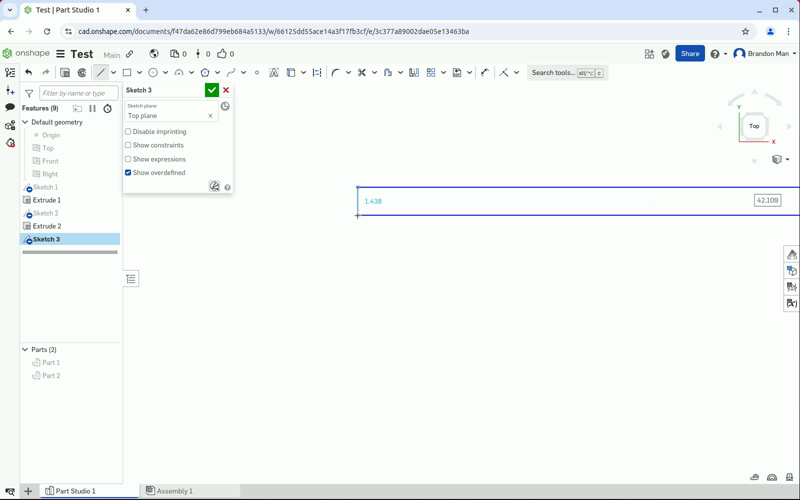
scroll(6)
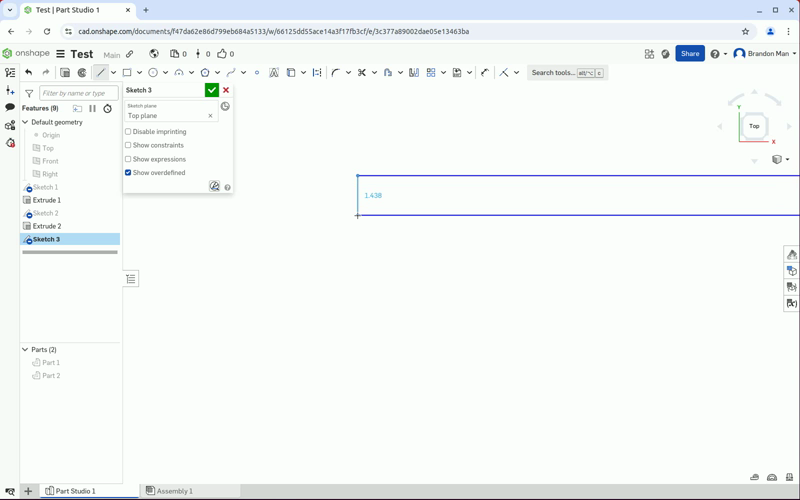
scroll(6)
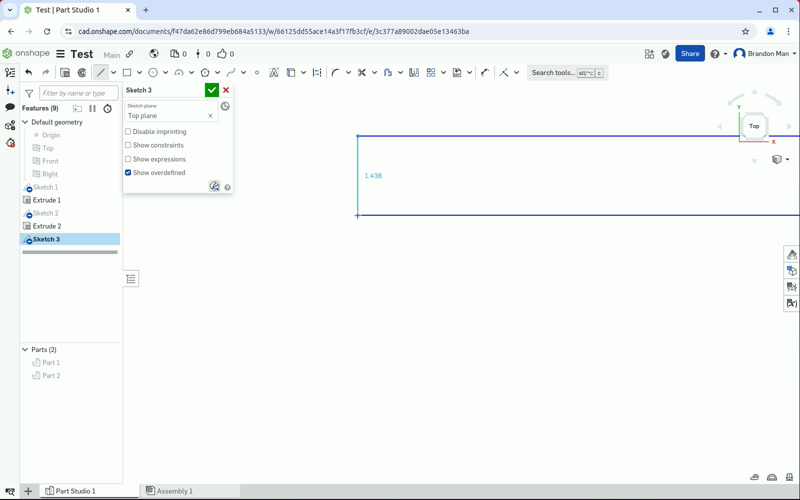
key_up(shift)
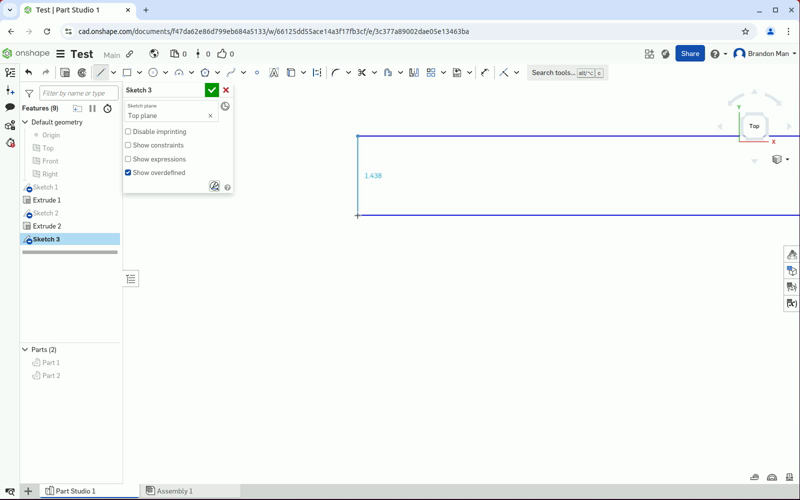
click(357, 215)
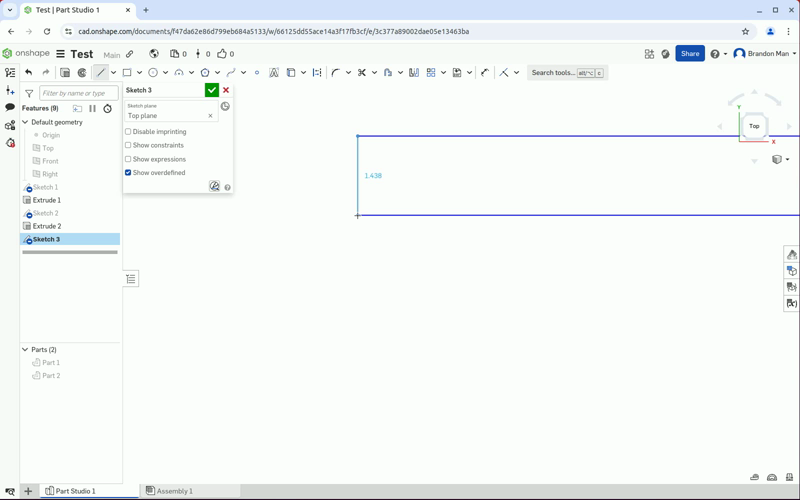
scroll(-6)
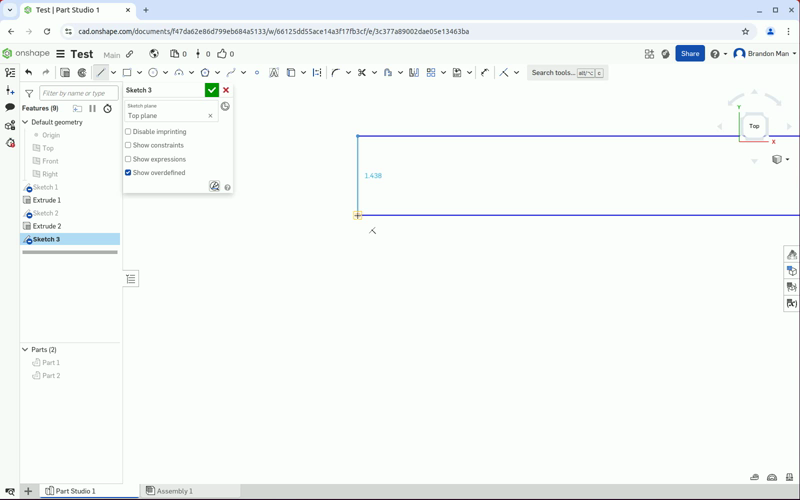
scroll(-6)
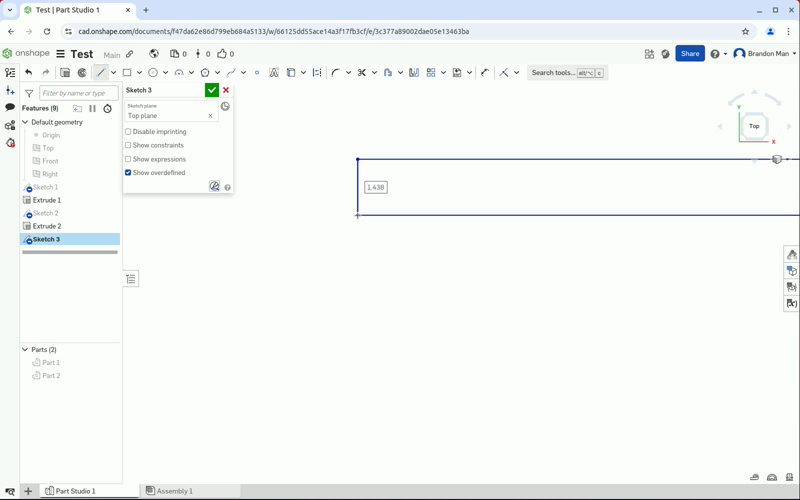
scroll(-6)
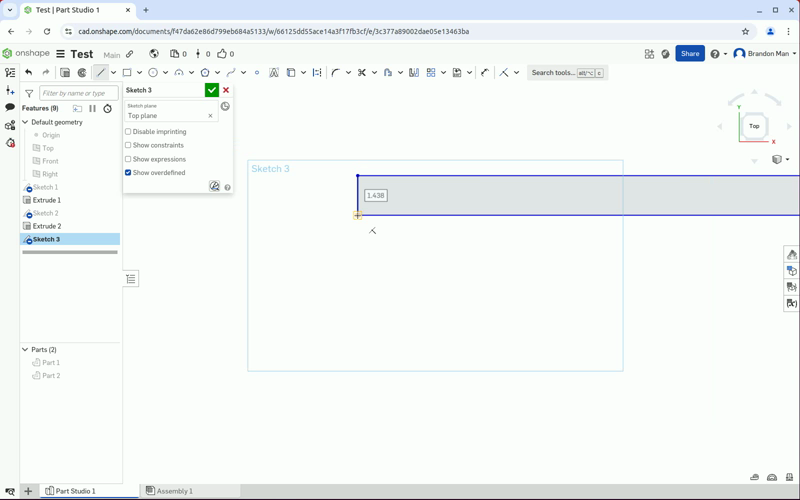
scroll(-6)
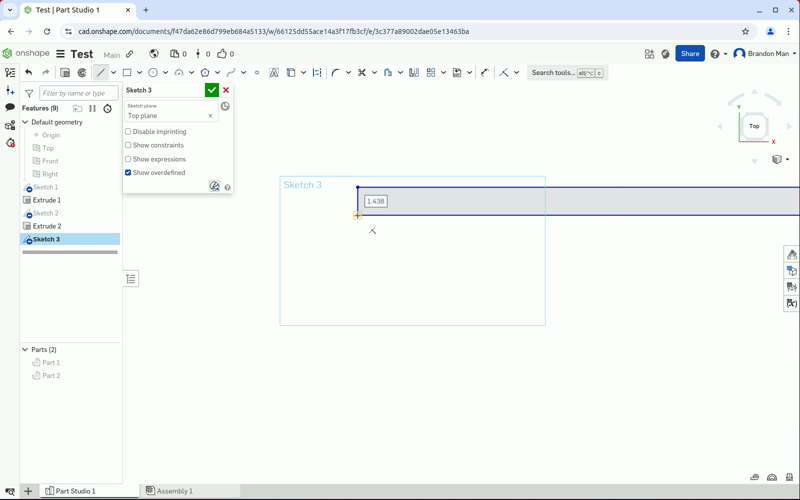
scroll(-6)
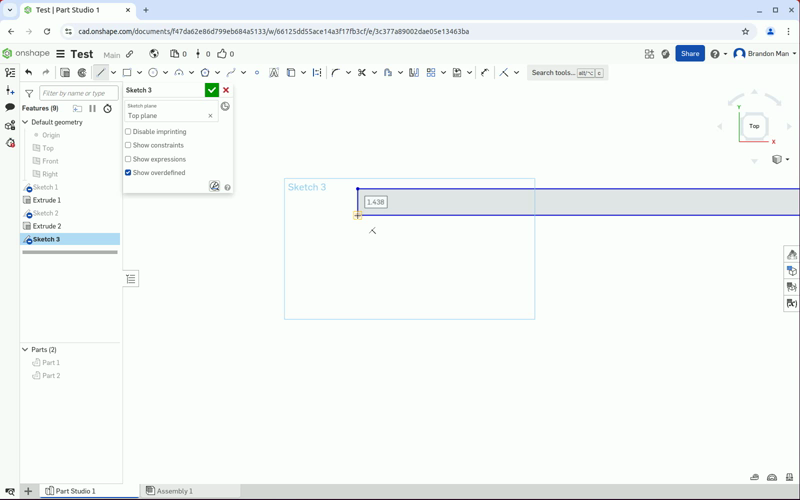
scroll(-6)
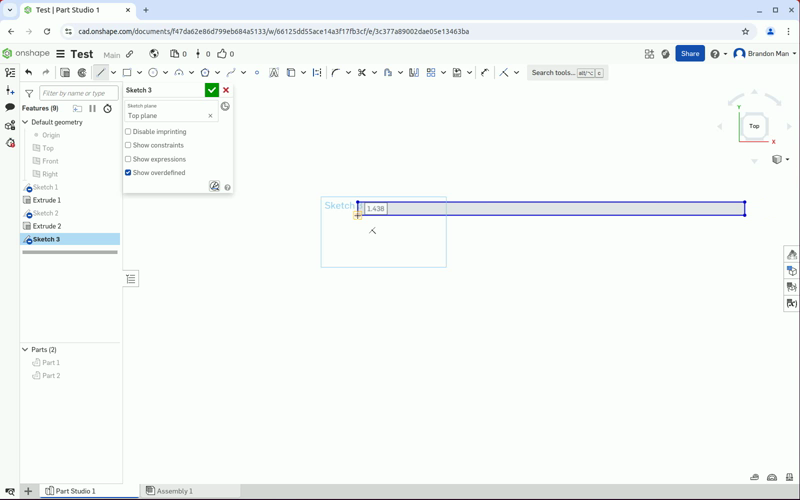
scroll(-6)
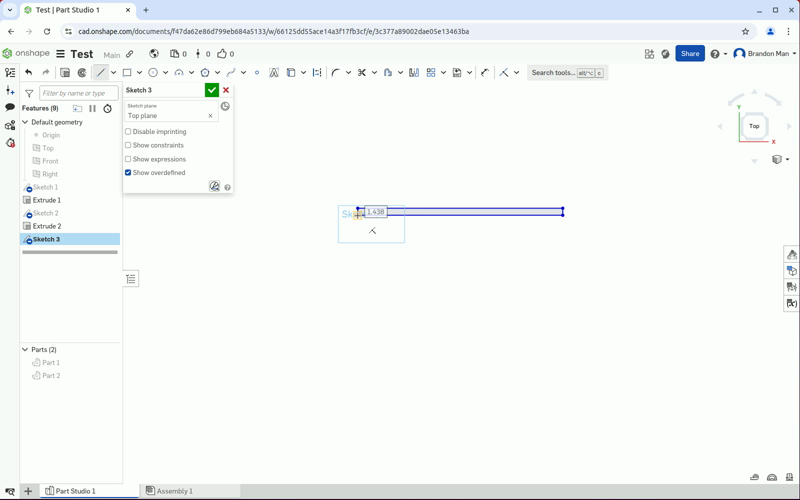
key(esc)
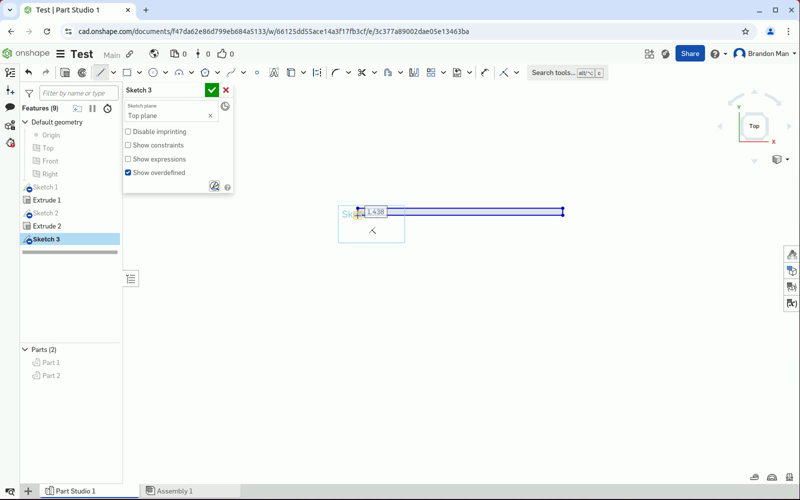
mouse_move(457, 212)
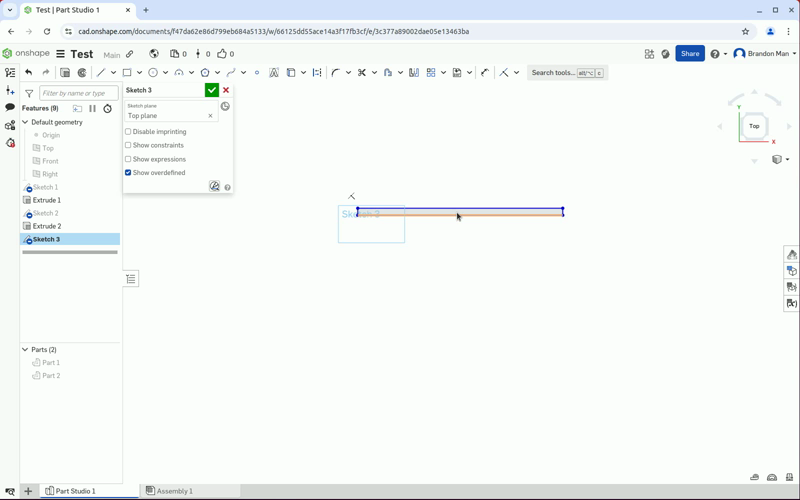
scroll(6)
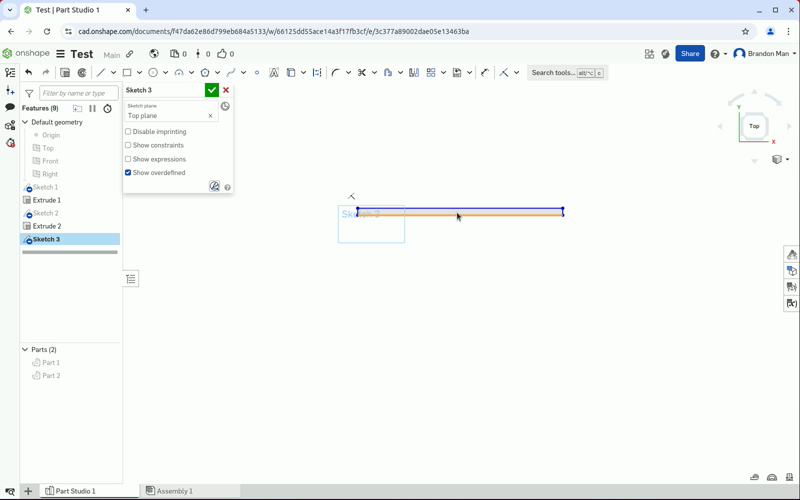
scroll(6)
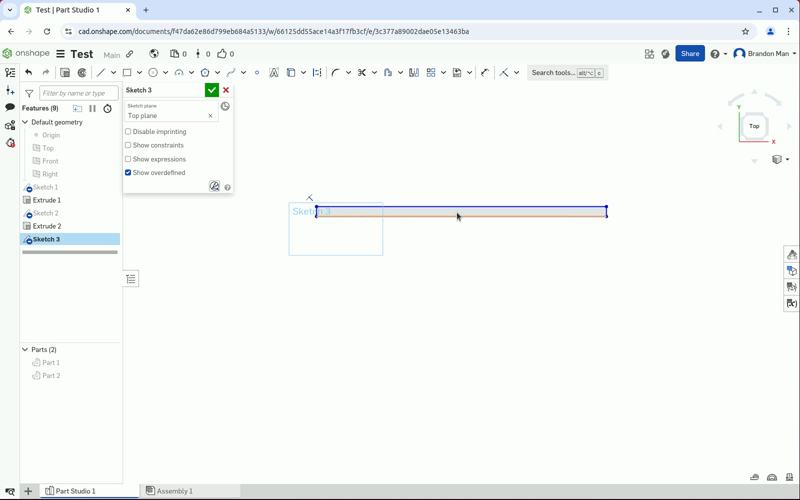
scroll(6)
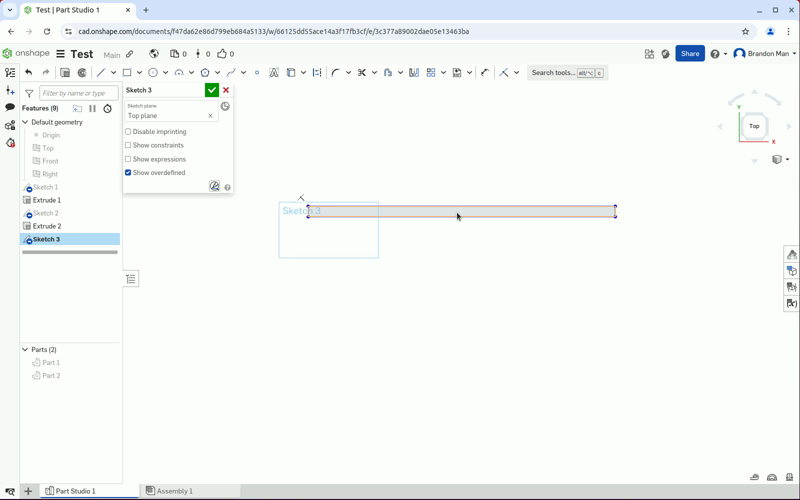
scroll(6)
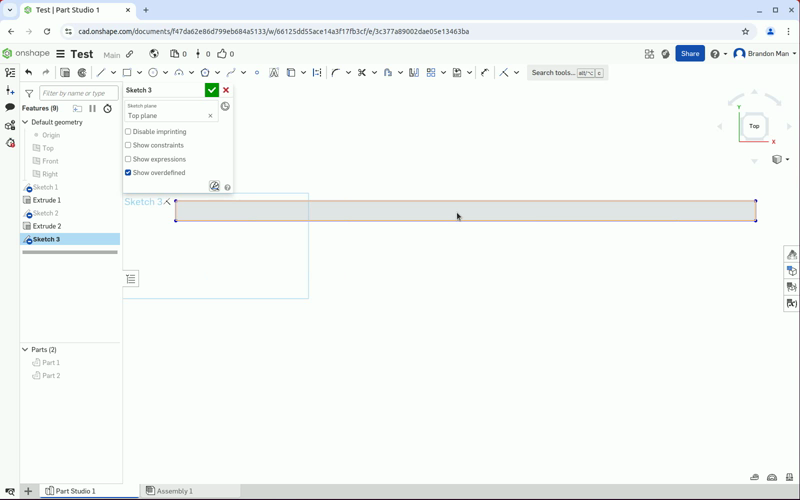
scroll(6)
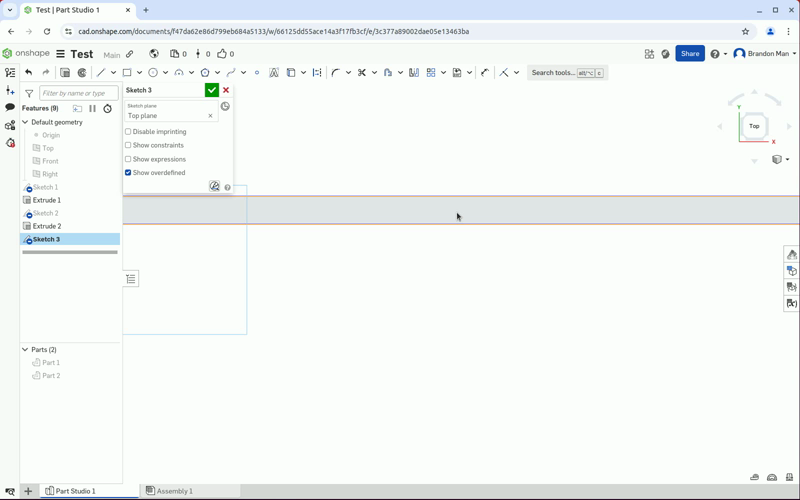
scroll(6)
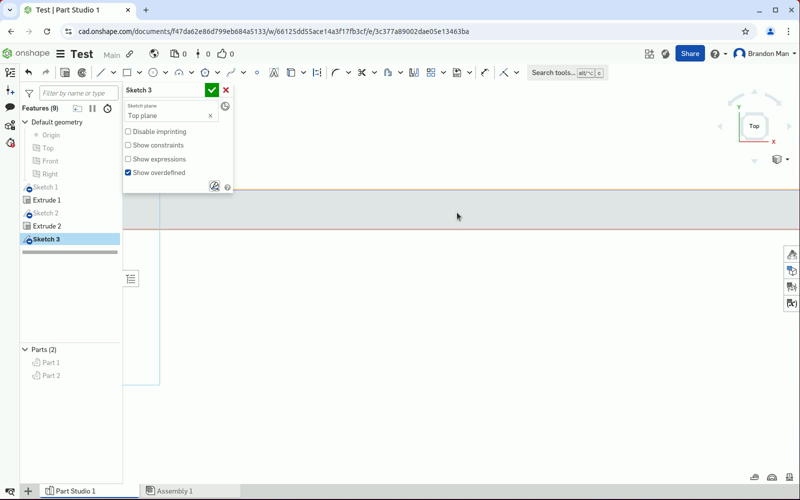
scroll(6)
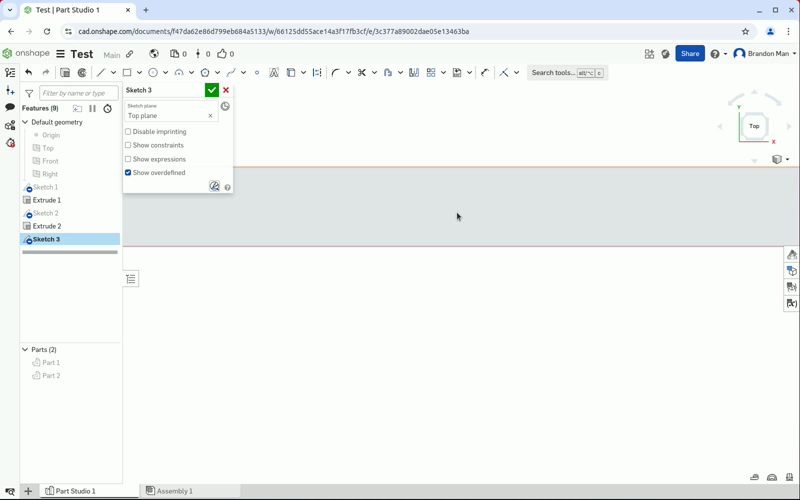
click(457, 212)
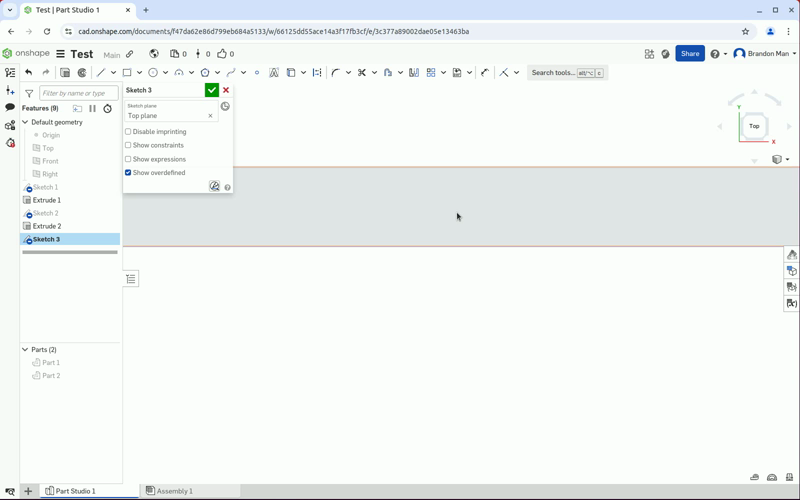
scroll(-6)
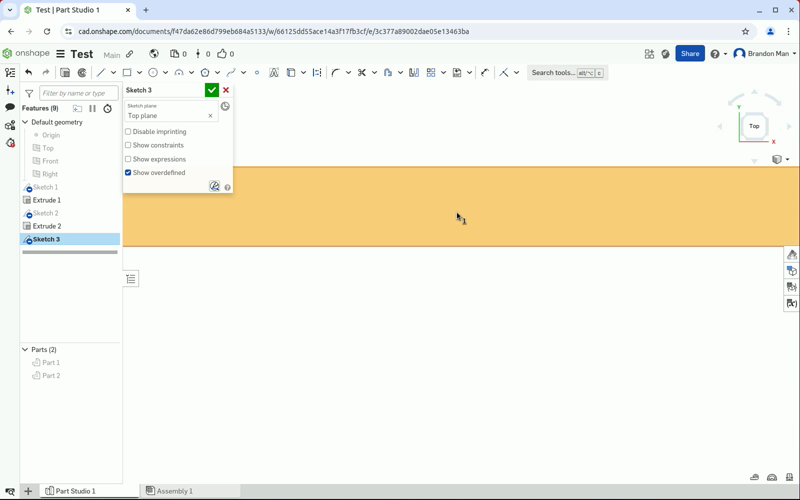
scroll(-6)
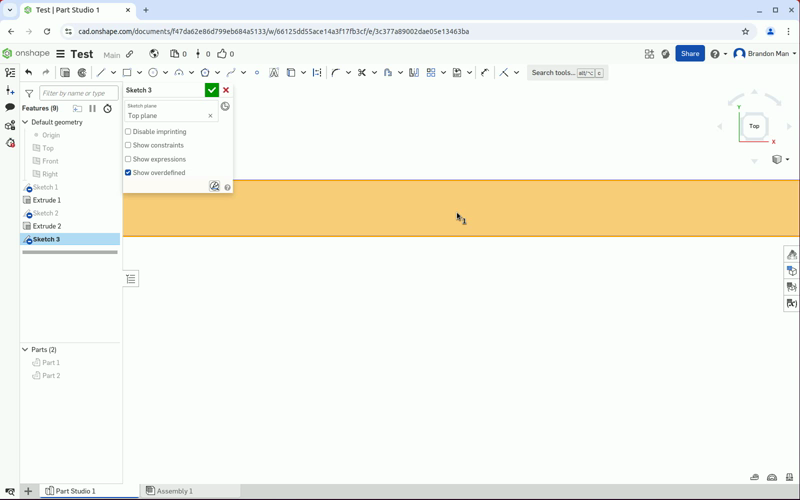
scroll(-6)
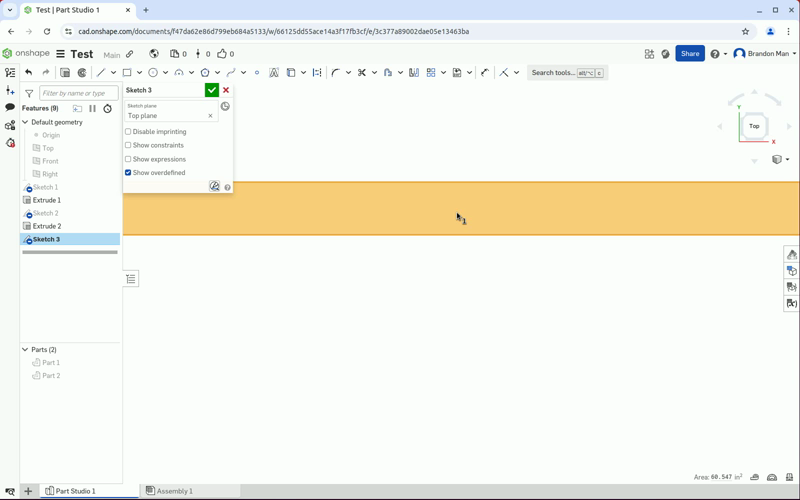
scroll(-6)
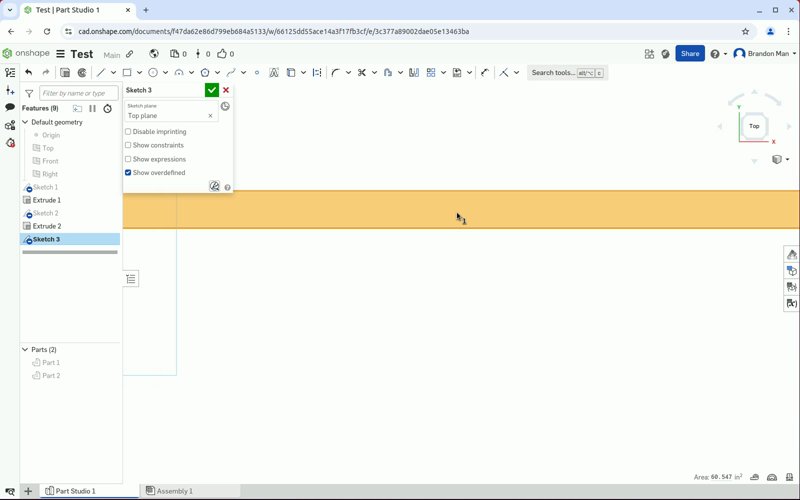
scroll(-6)
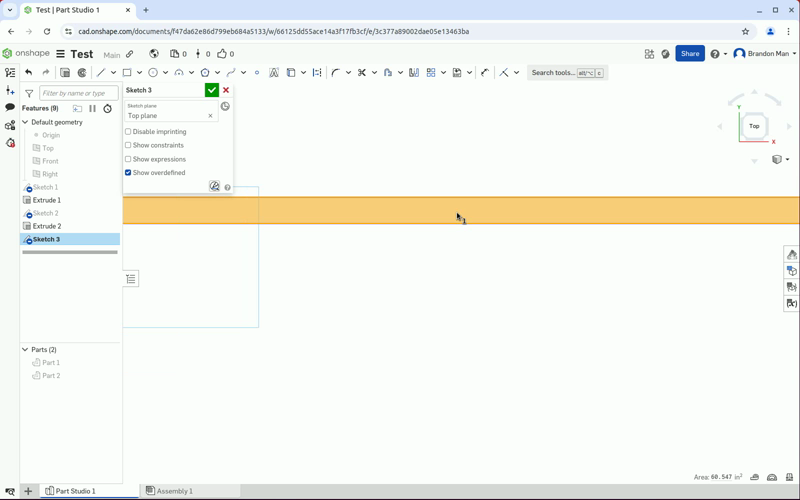
scroll(-6)
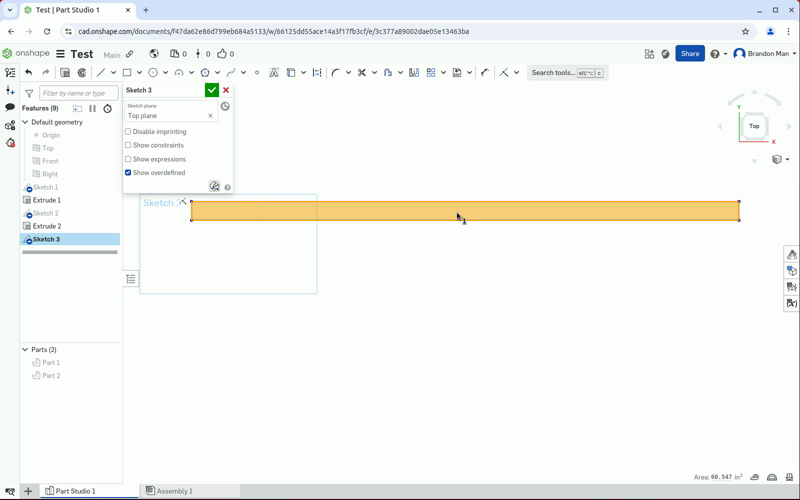
scroll(-6)
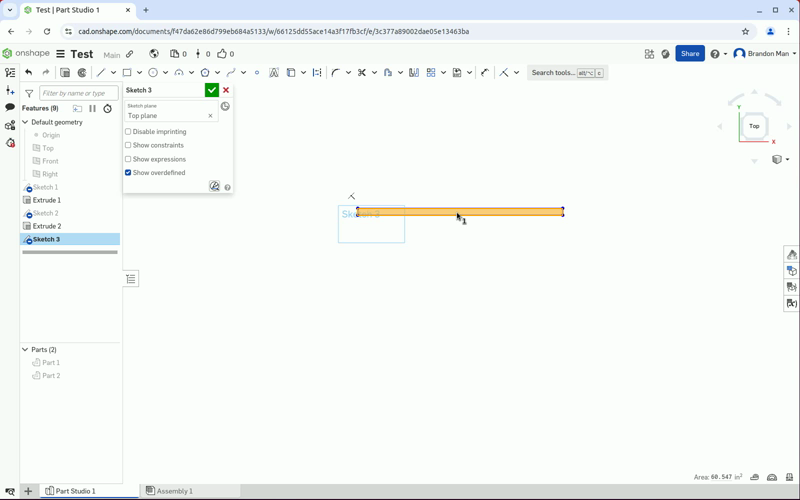
mouse_move(73, 352)
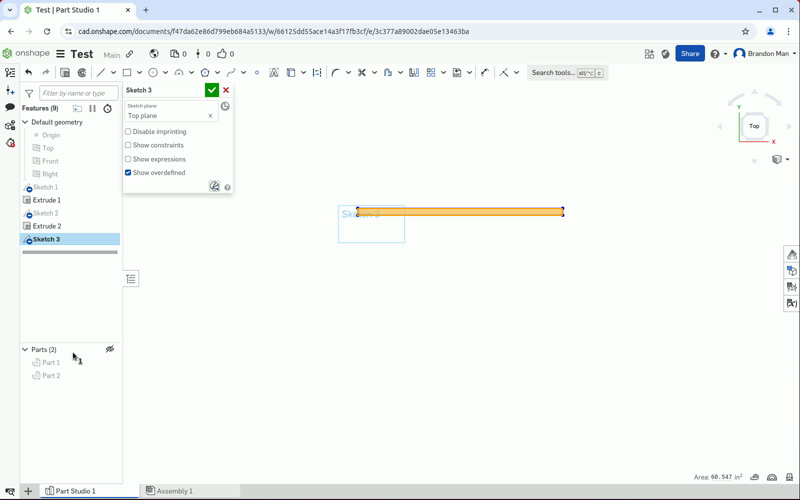
key(shift+y)
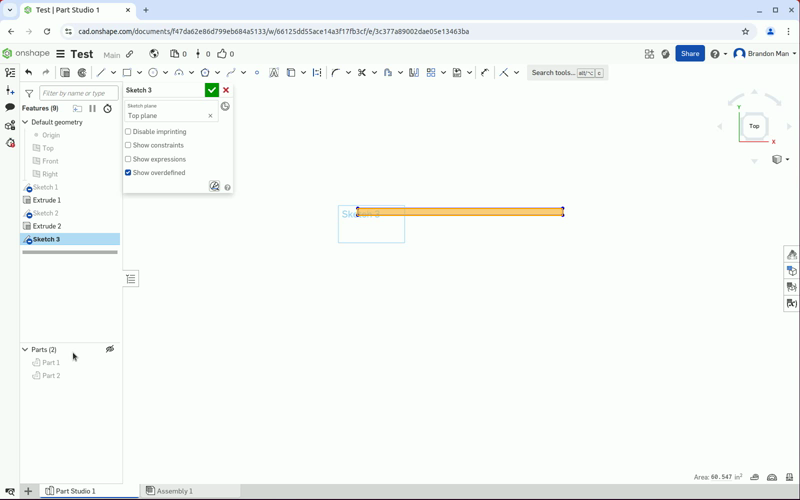
key(shift+e)
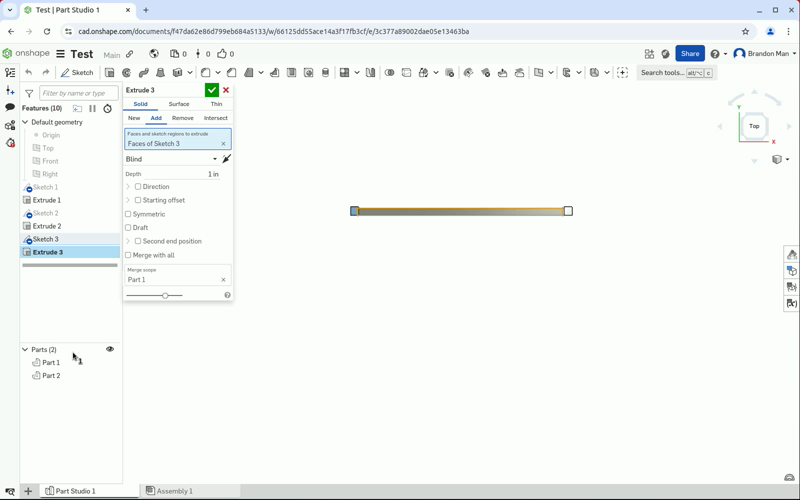
mouse_move(143, 106)
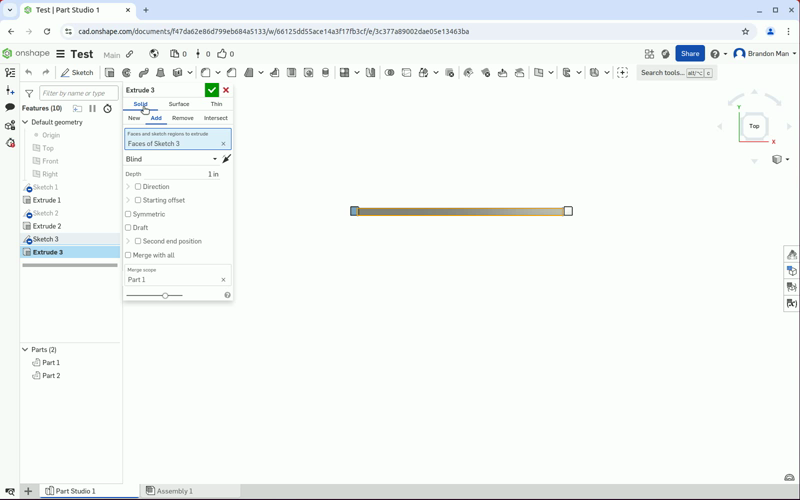
click(143, 106)
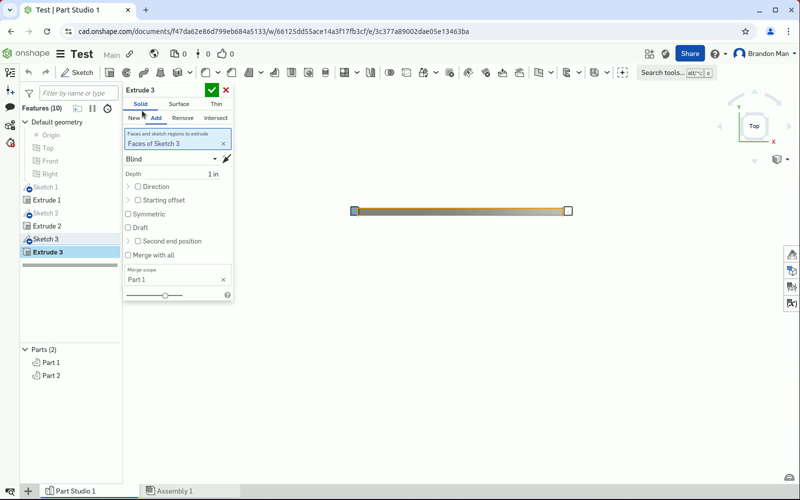
mouse_move(137, 120)
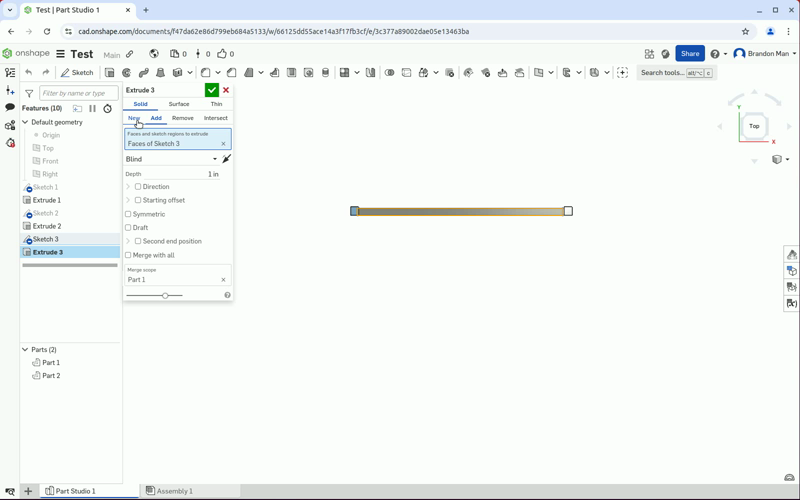
click(137, 120)
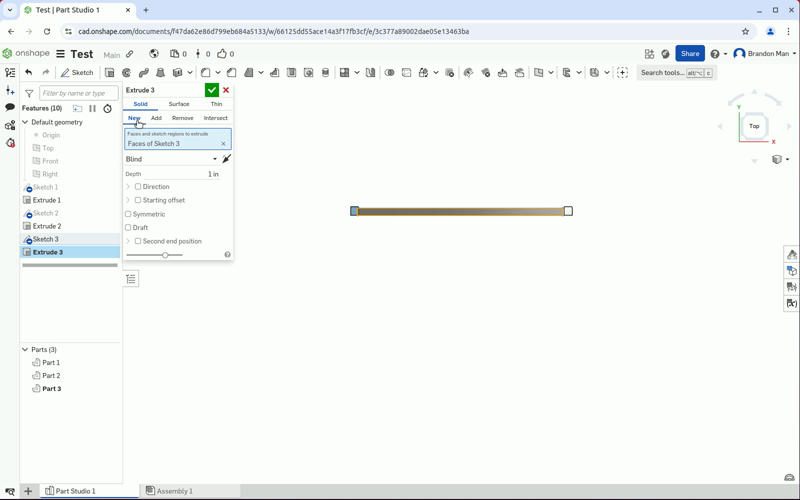
key(tab, 4)
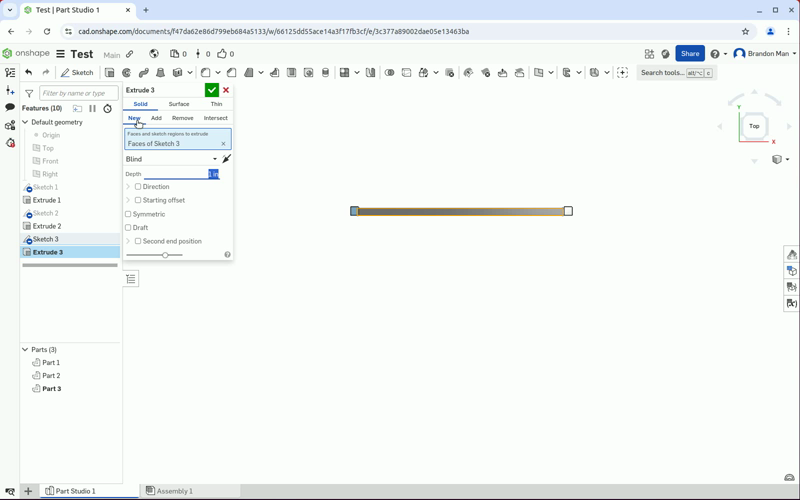
text(21.664)
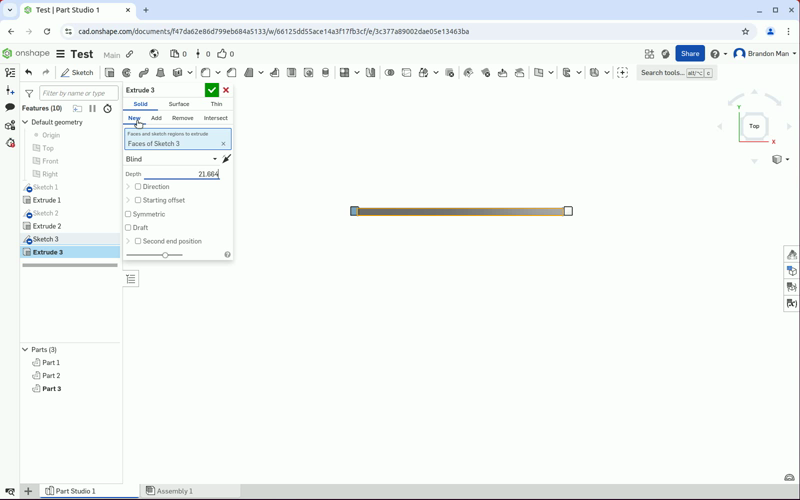
key(enter)
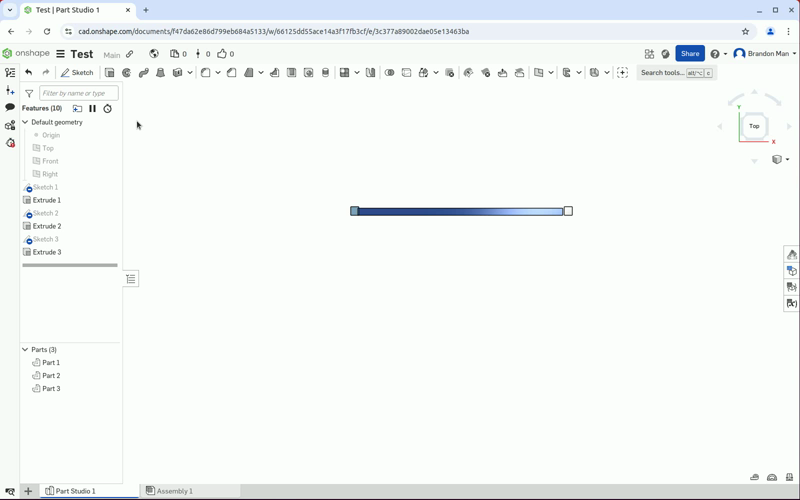
key(shift+h)
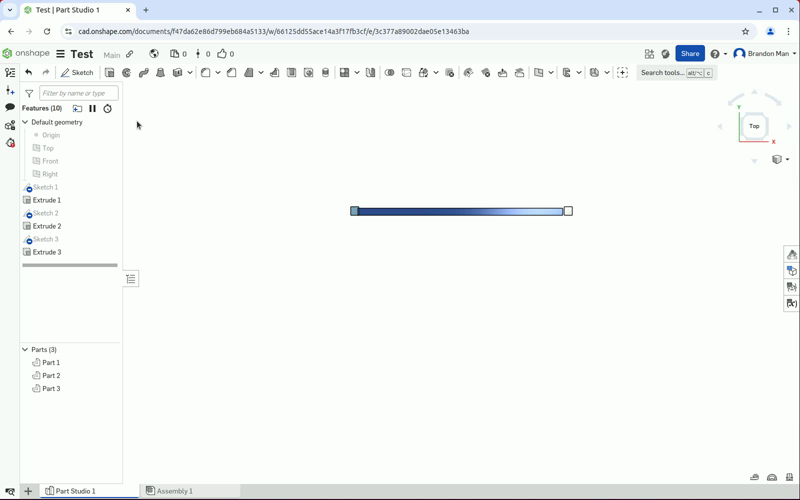
key(shift+h)
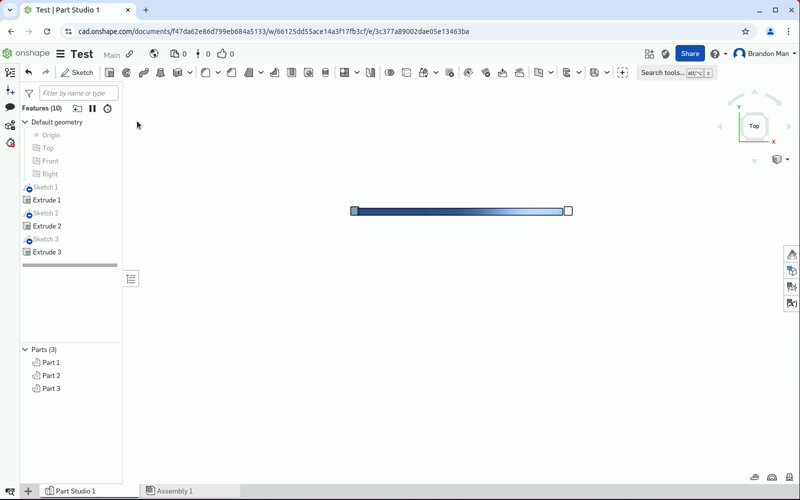
mouse_move(73, 189)
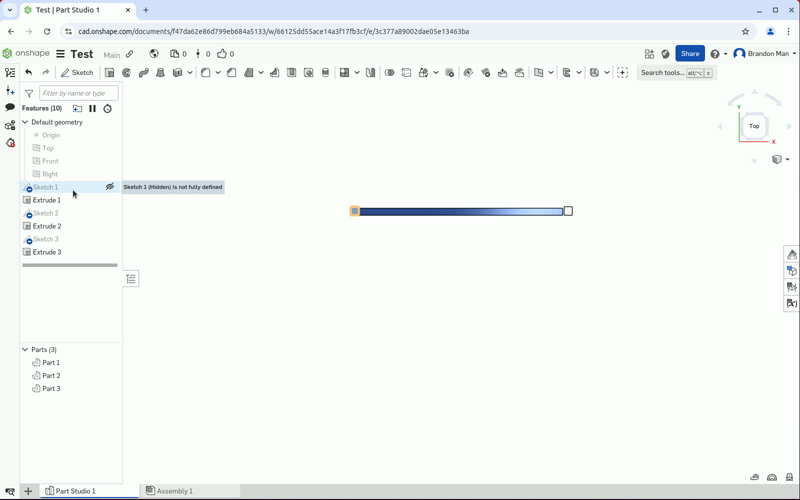
click(73, 189)
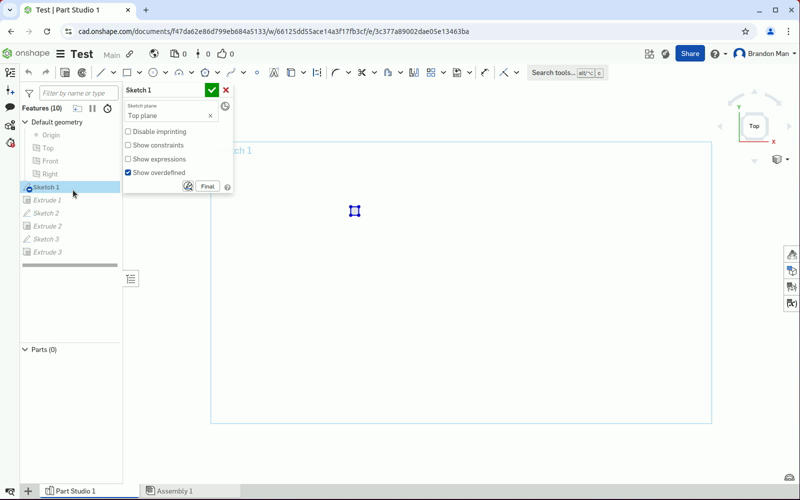
mouse_move(229, 92)
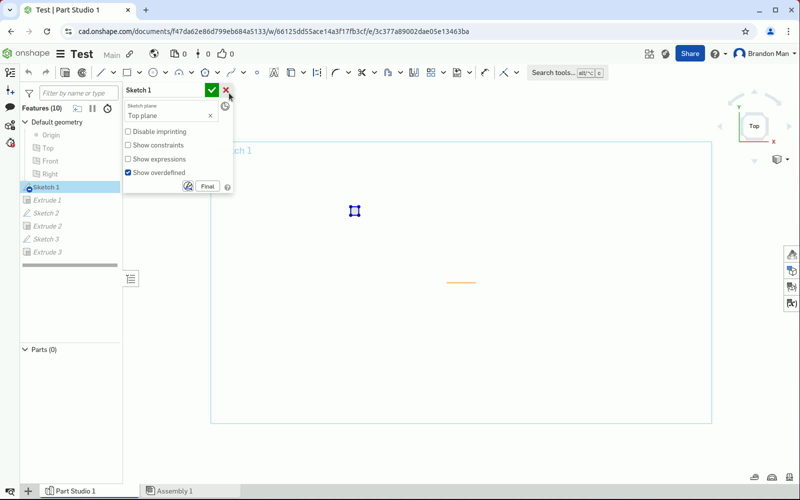
click(229, 92)
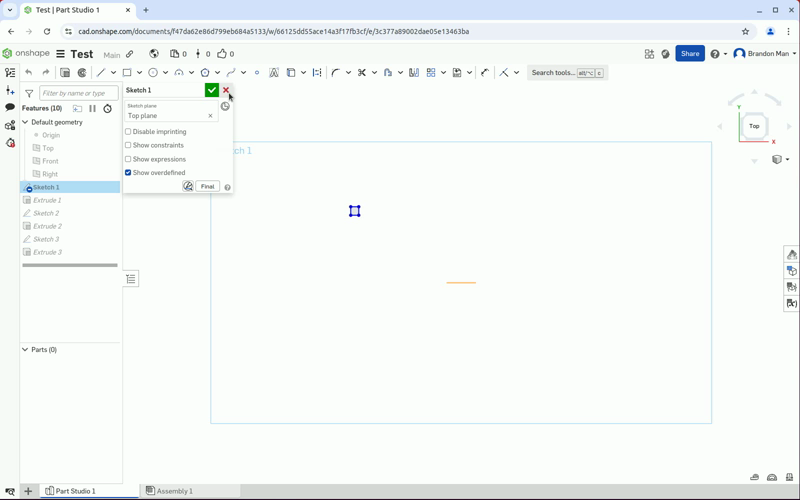
key(shift+s)
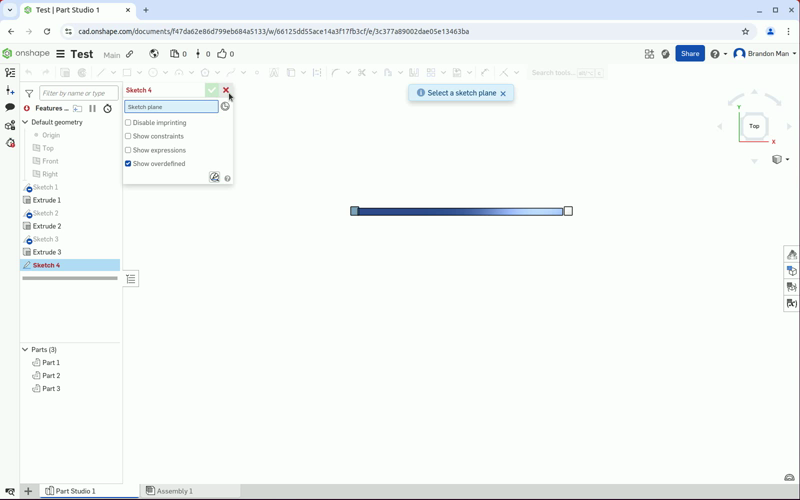
mouse_move(73, 150)
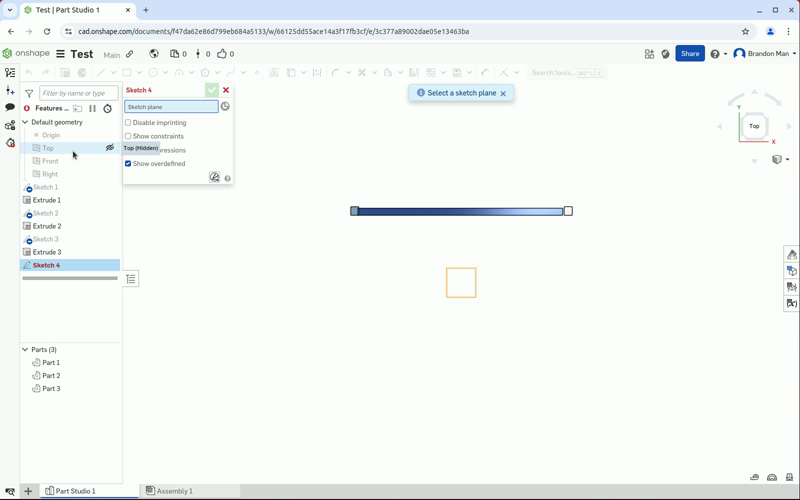
click(73, 150)
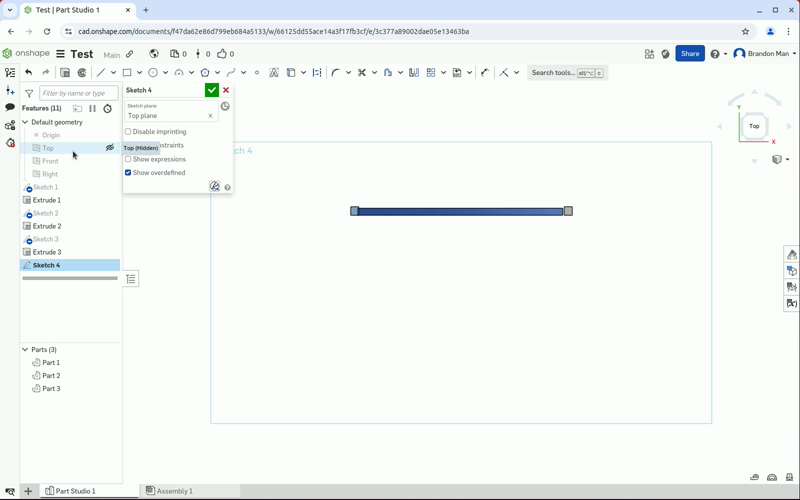
mouse_move(73, 352)
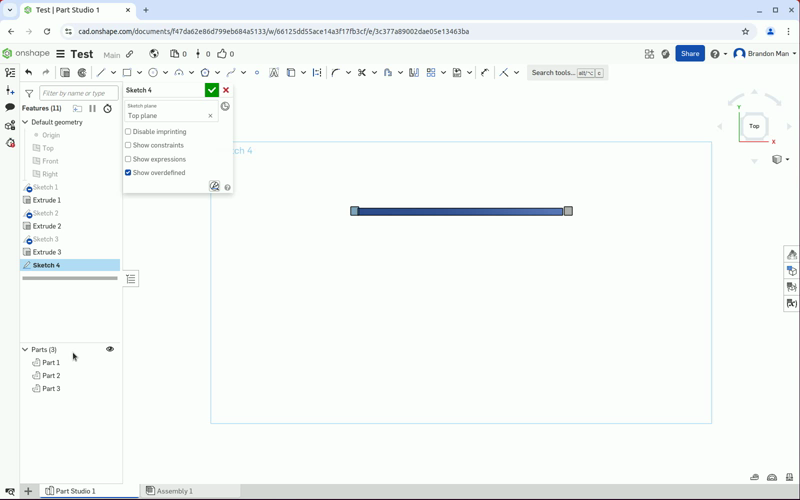
key(y)
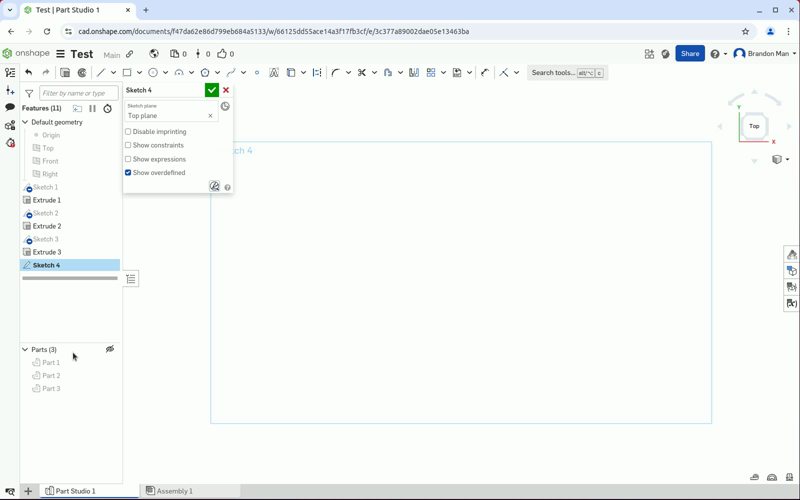
key(l)
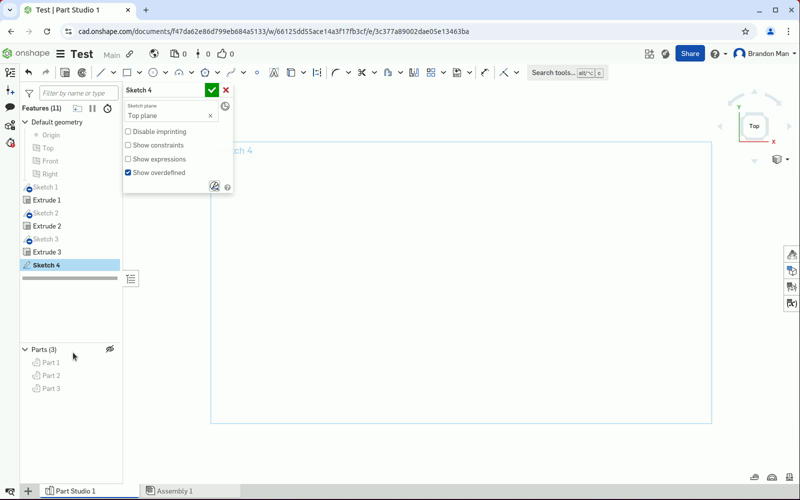
key_down(shift)
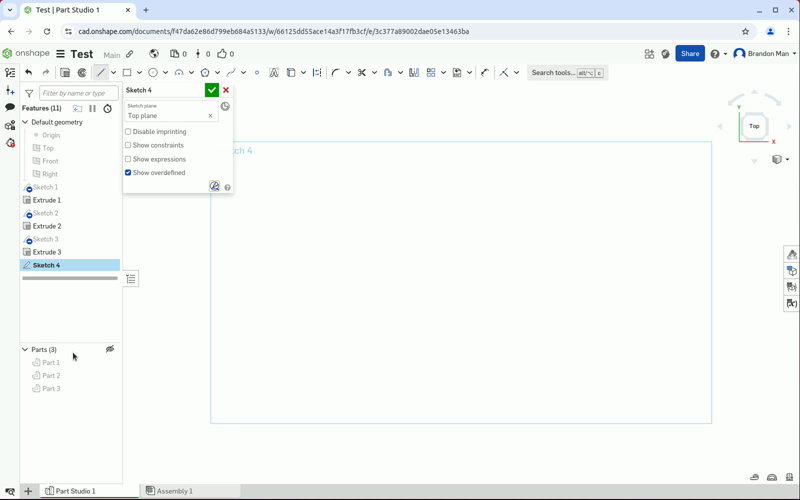
mouse_move(350, 351)
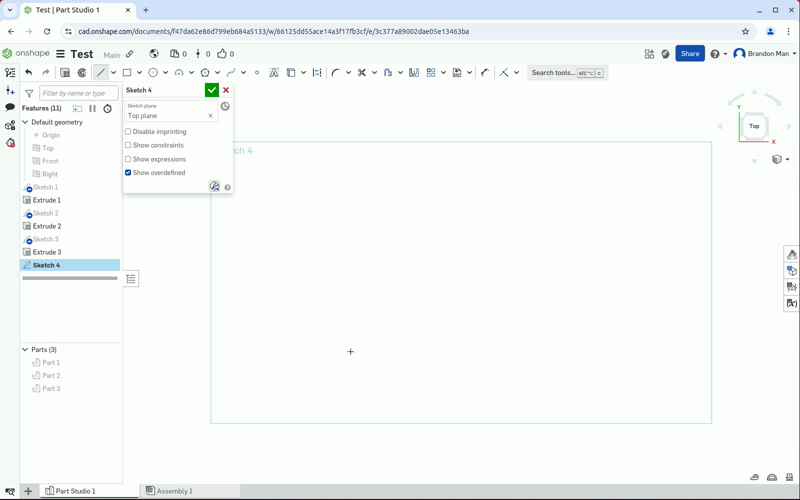
click(350, 351)
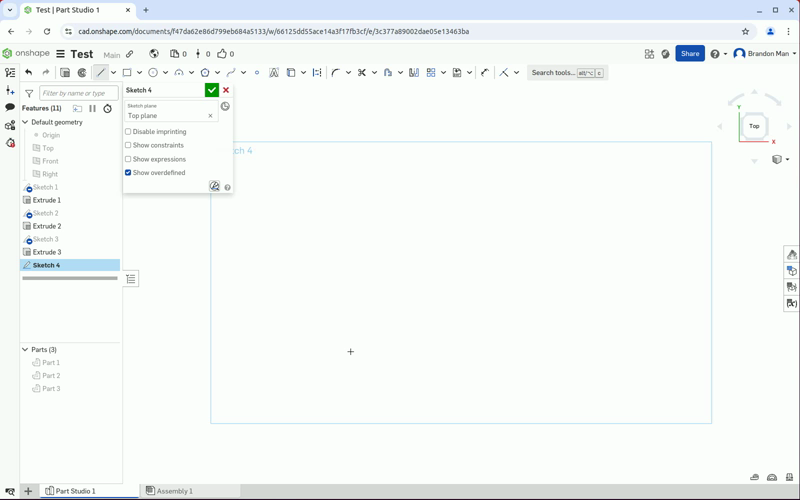
key_up(shift)
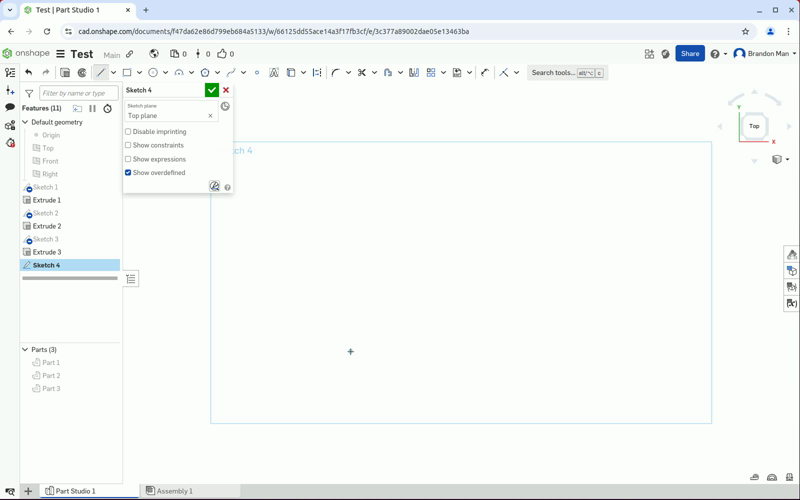
key_down(shift)
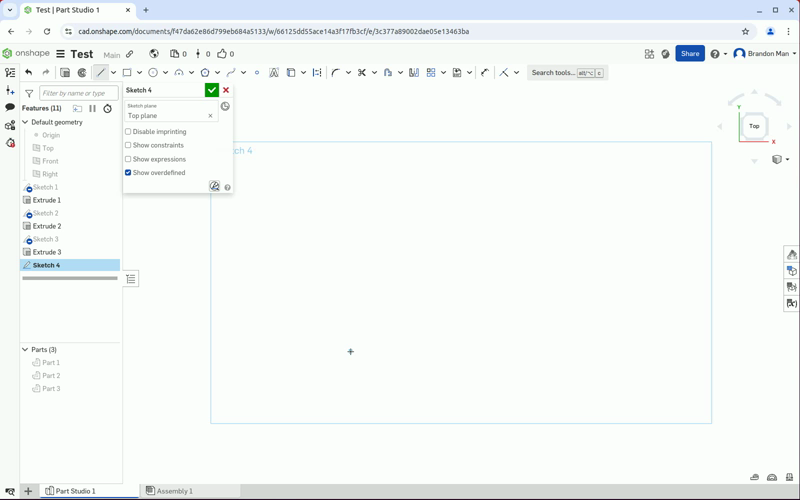
mouse_move(380, 351)
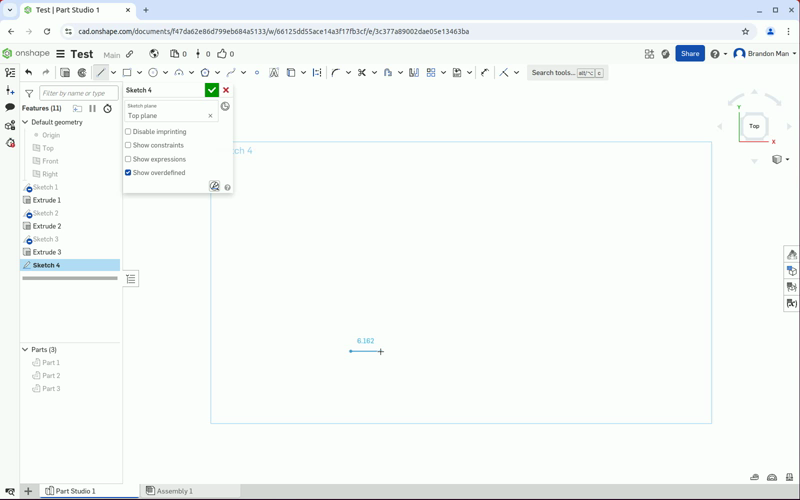
mouse_move(357, 351)
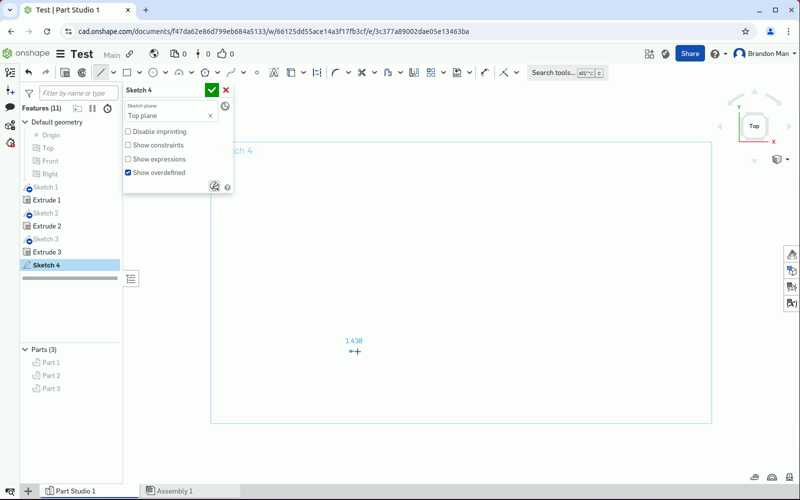
scroll(6)
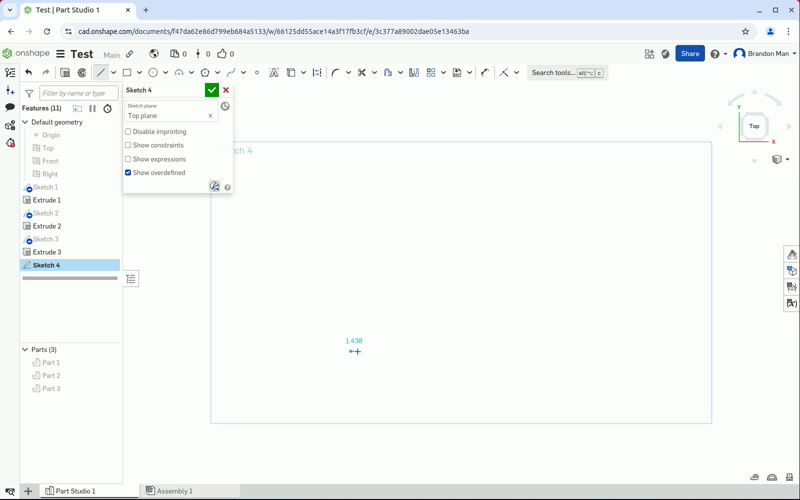
scroll(6)
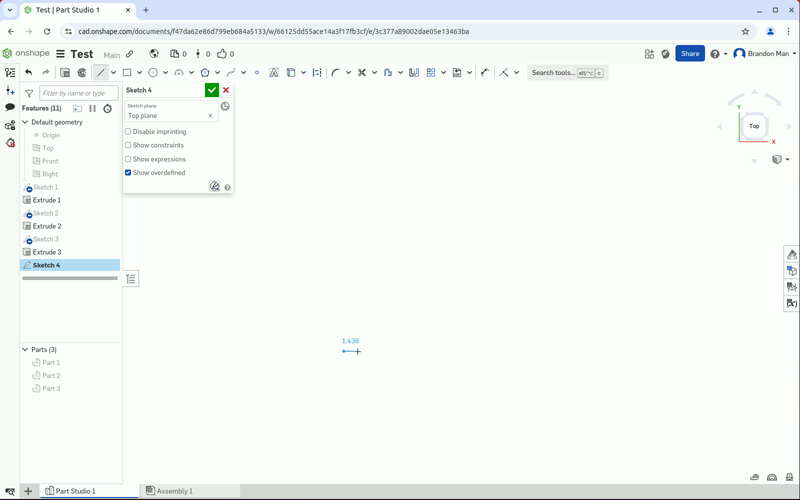
scroll(6)
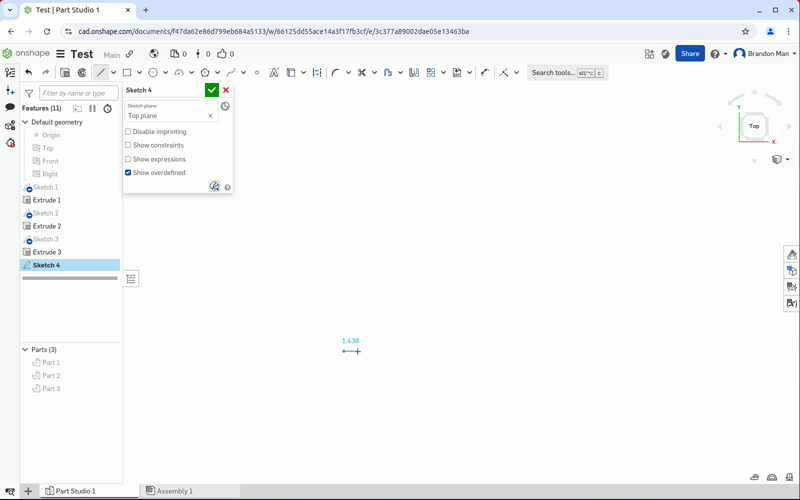
scroll(6)
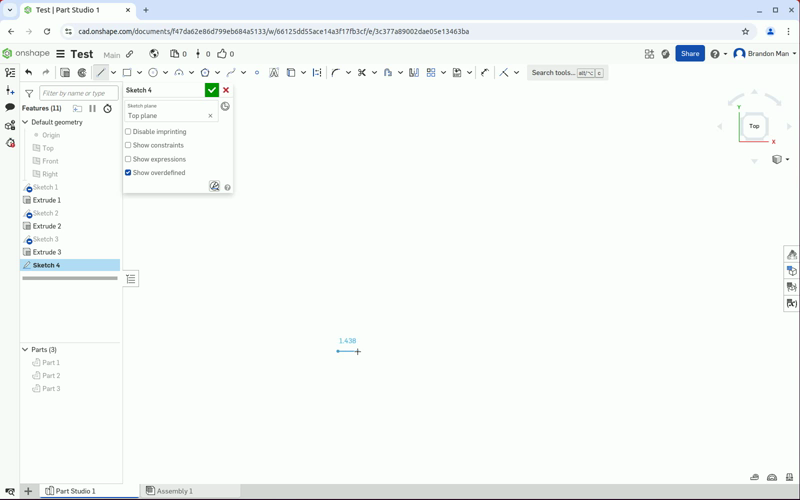
scroll(6)
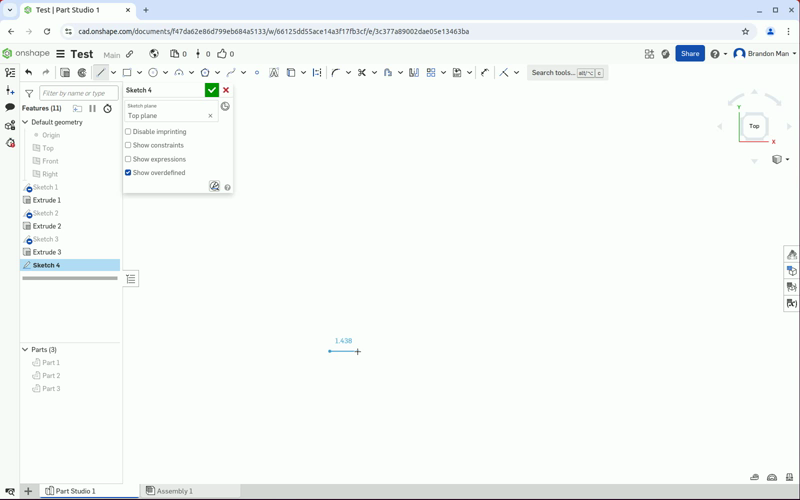
scroll(6)
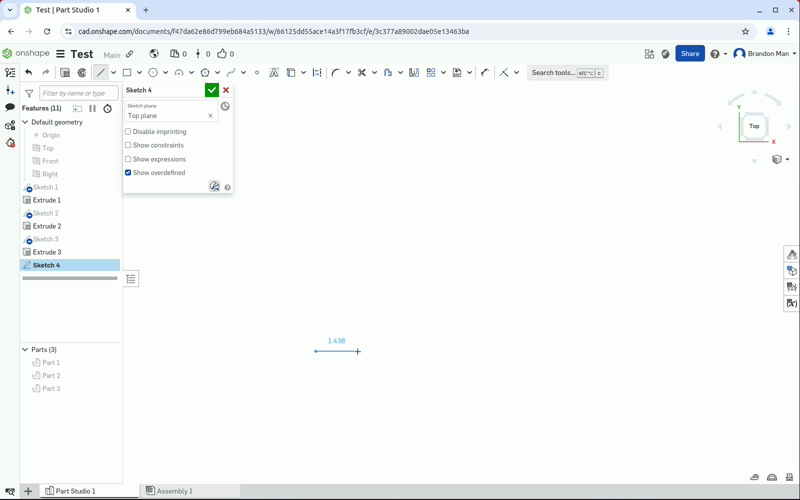
scroll(6)
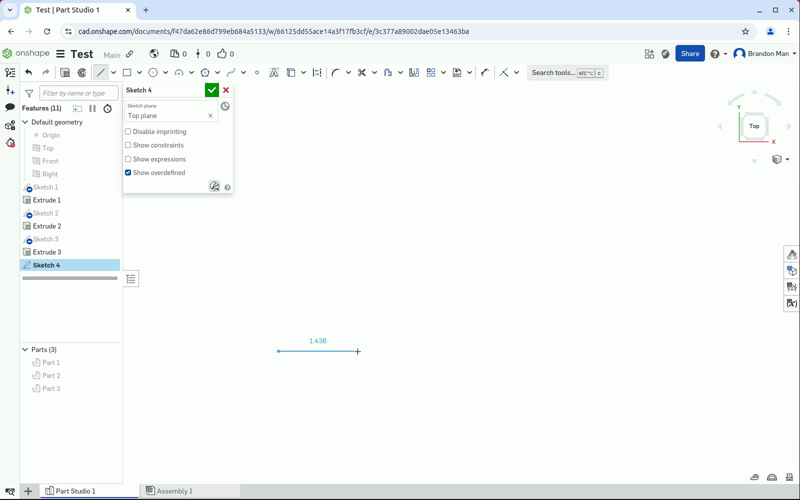
click(357, 351)
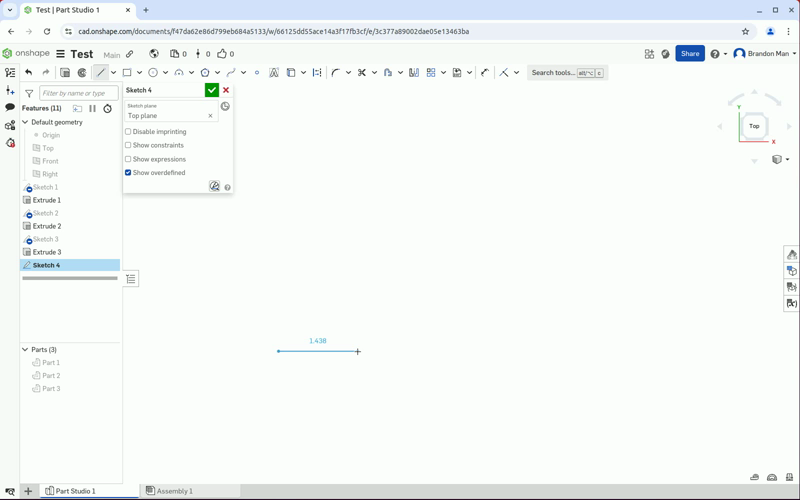
scroll(-6)
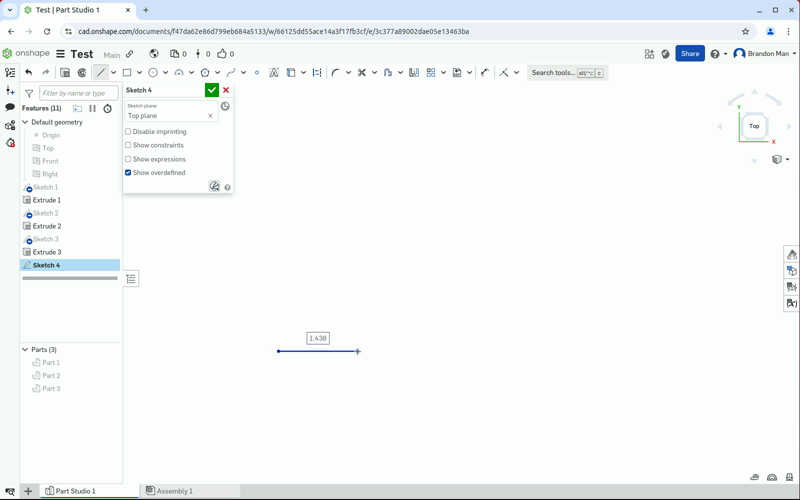
scroll(-6)
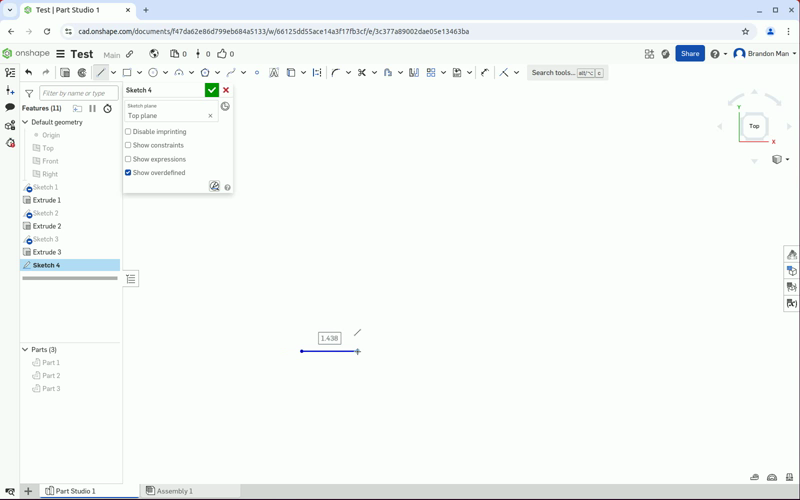
scroll(-6)
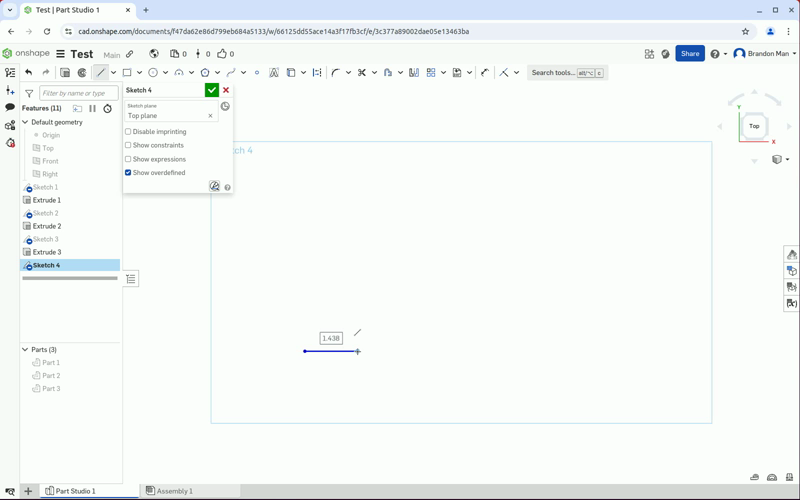
scroll(-6)
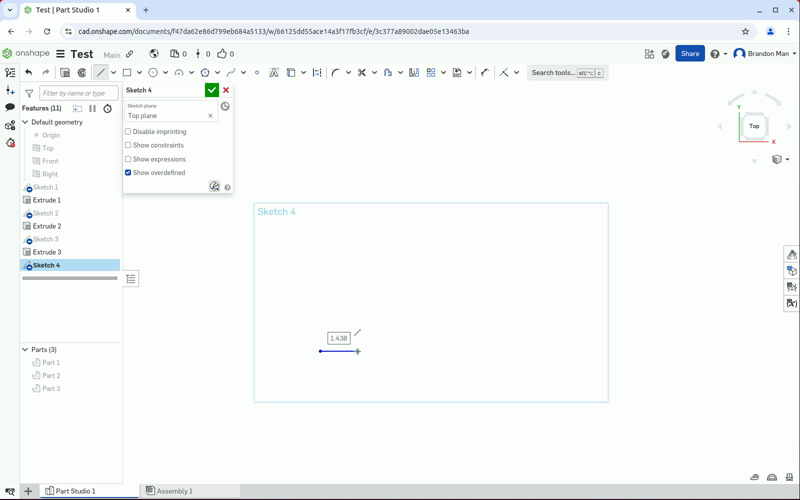
scroll(-6)
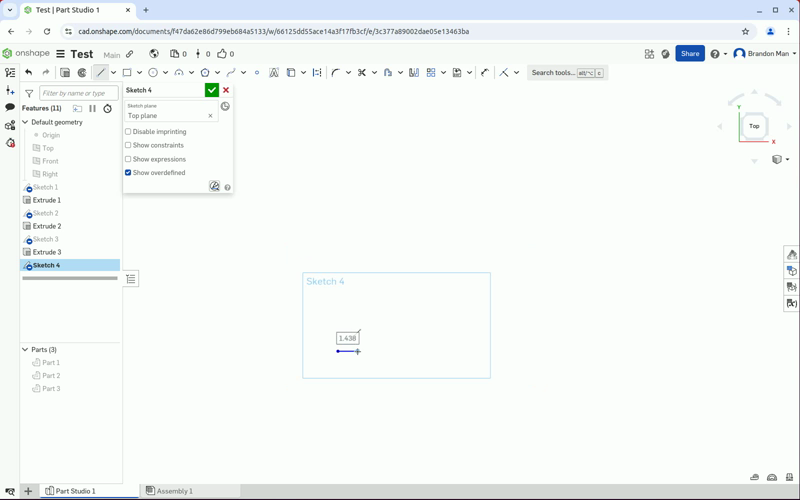
scroll(-6)
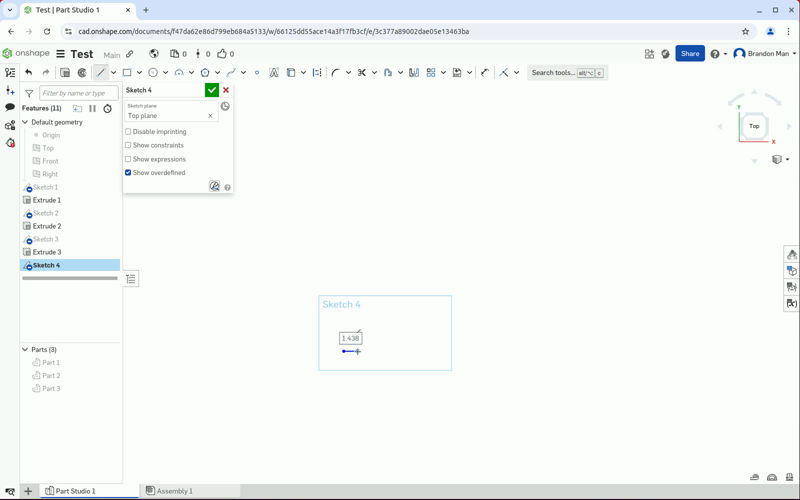
scroll(-6)
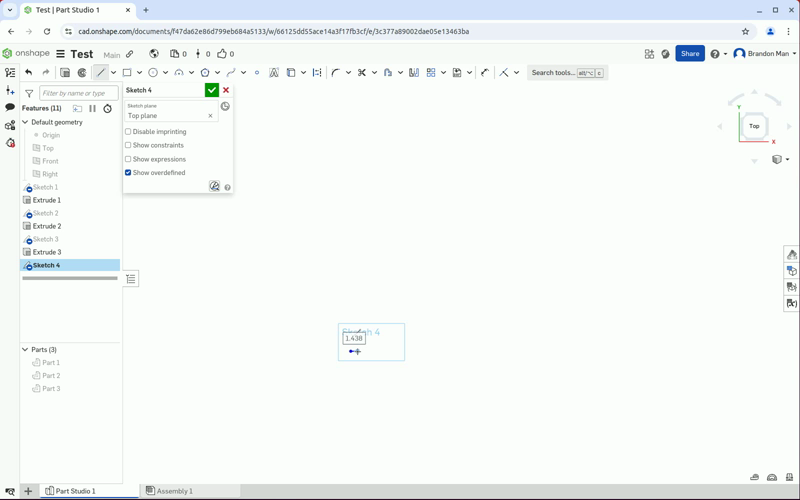
key_up(shift)
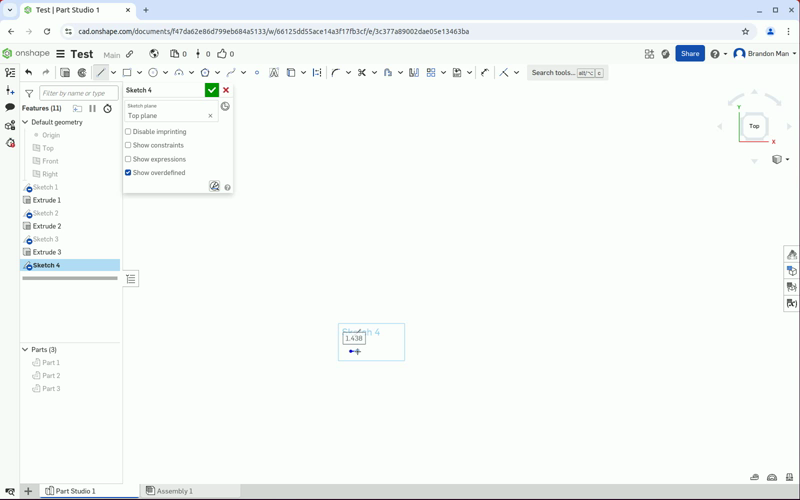
key_down(shift)
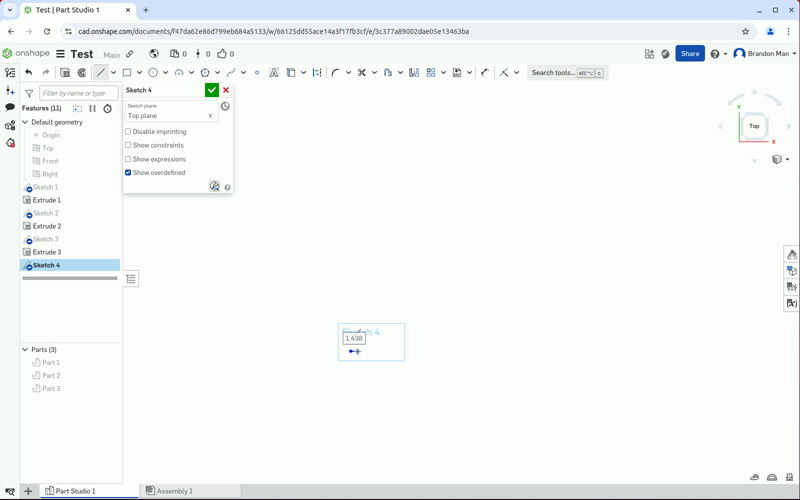
mouse_move(357, 216)
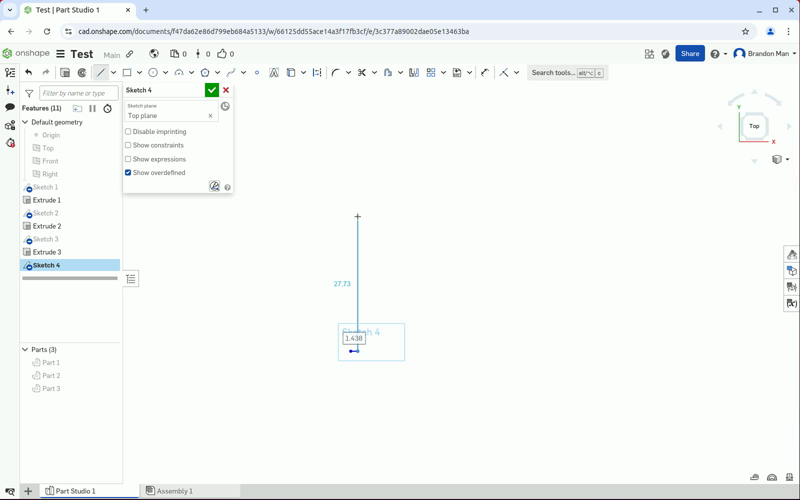
click(357, 216)
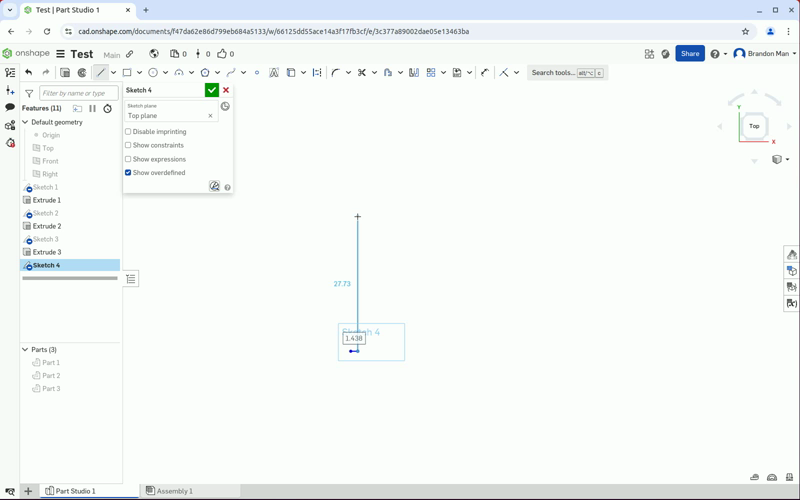
key_up(shift)
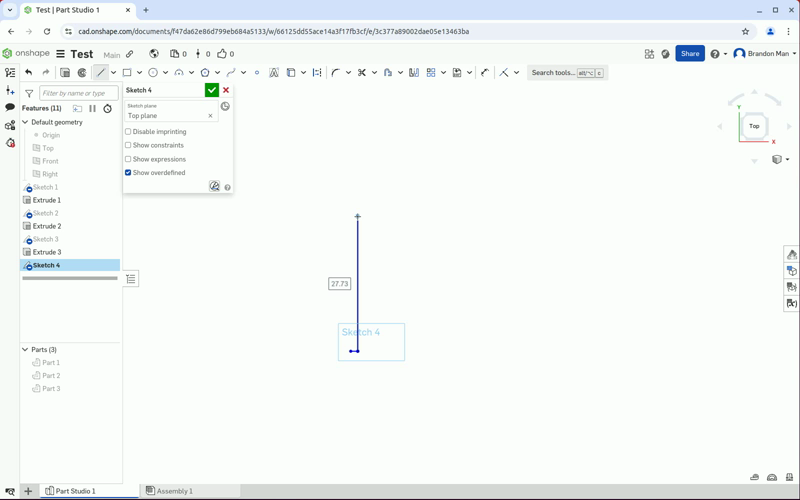
key_down(shift)
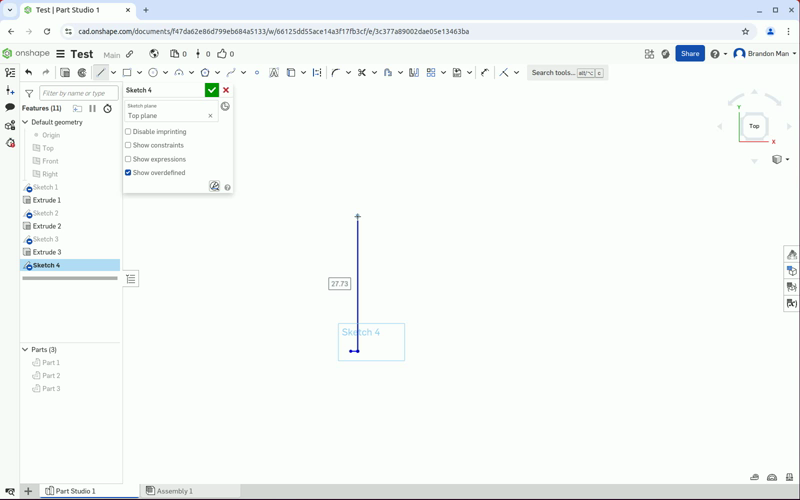
mouse_move(387, 216)
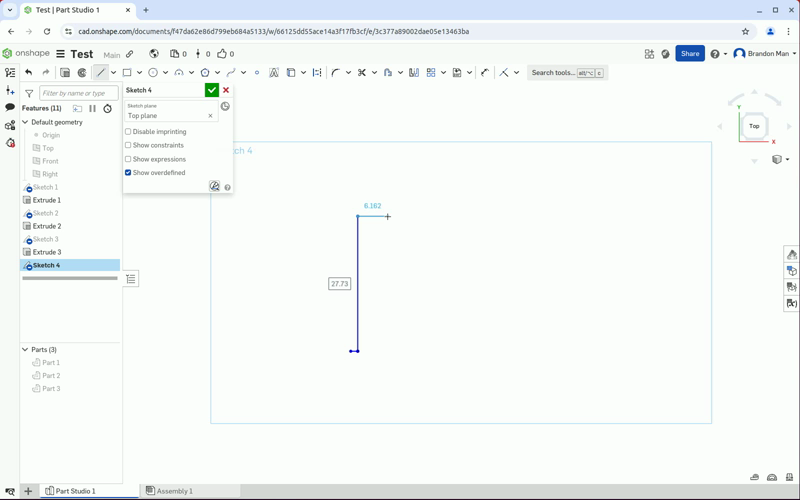
mouse_move(350, 216)
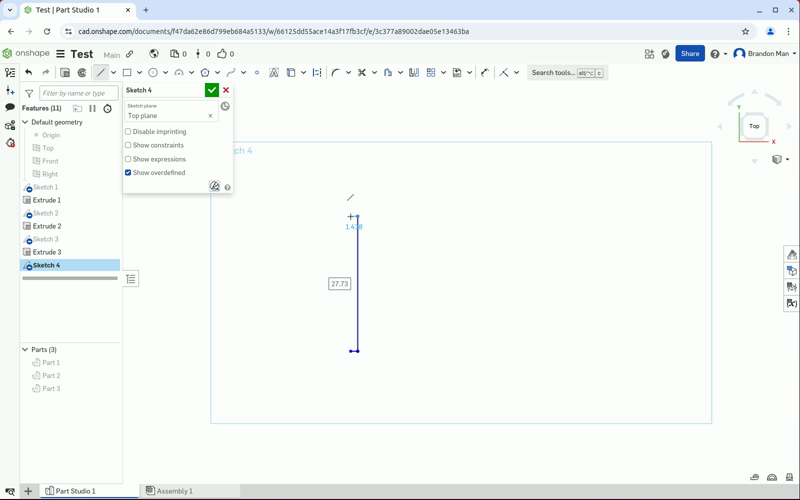
scroll(6)
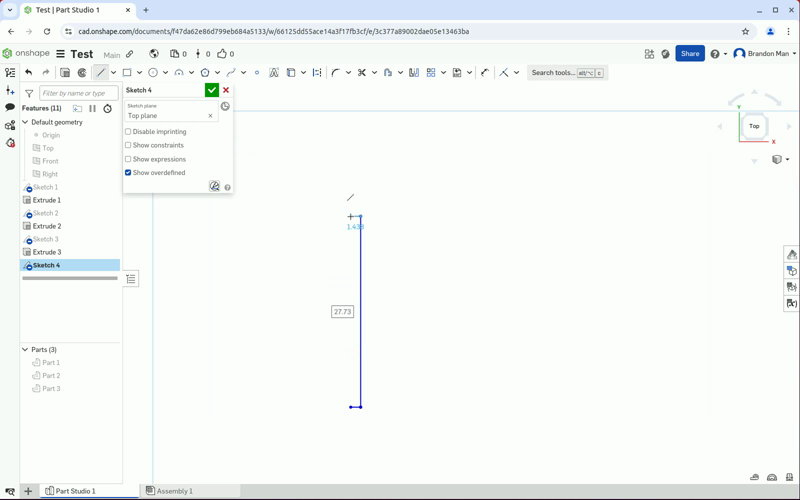
scroll(6)
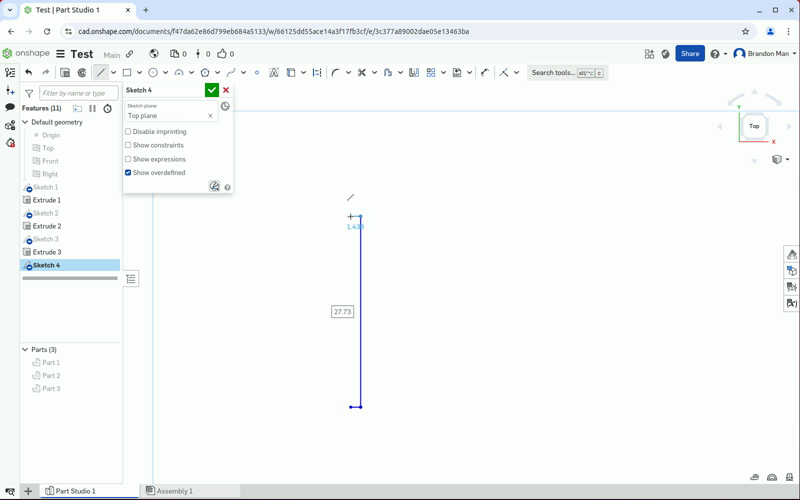
scroll(6)
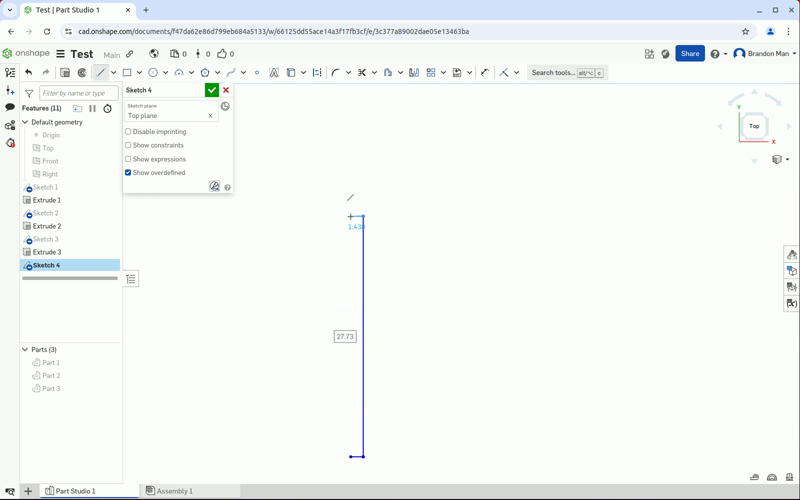
scroll(6)
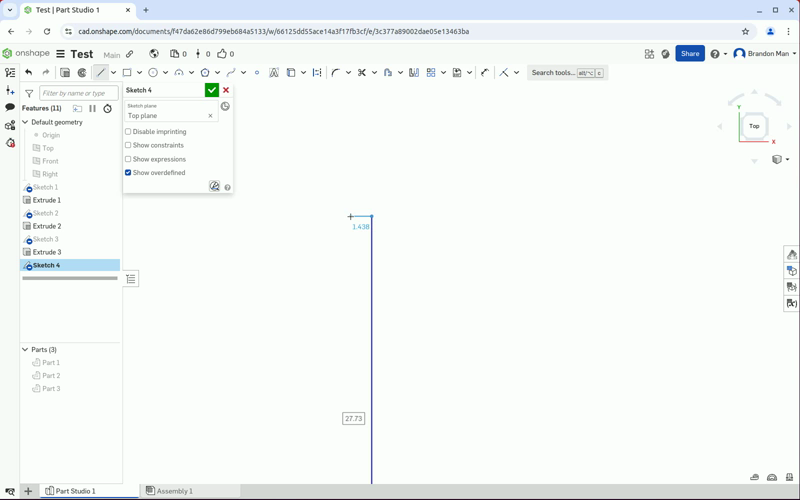
scroll(6)
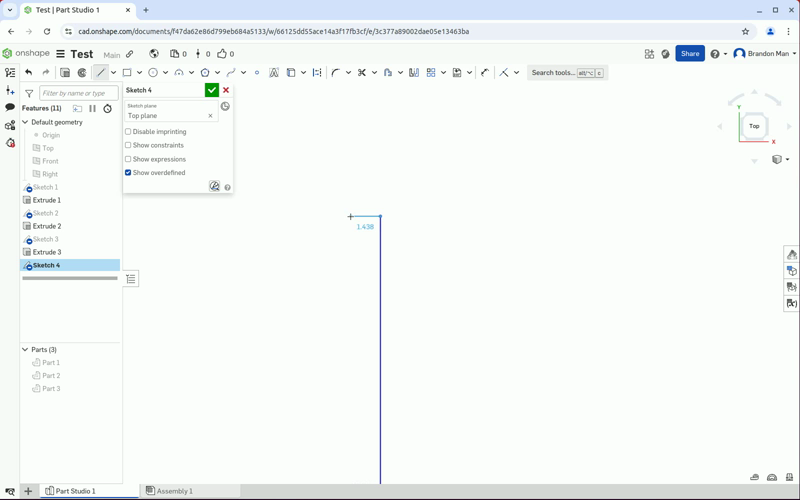
scroll(6)
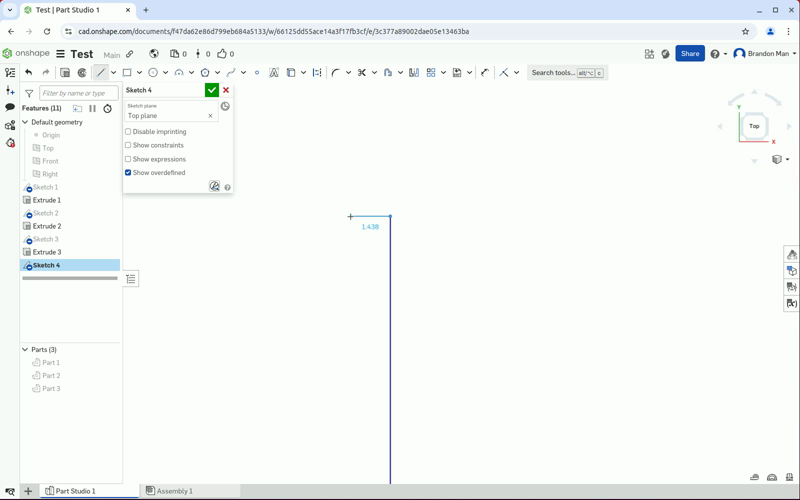
scroll(6)
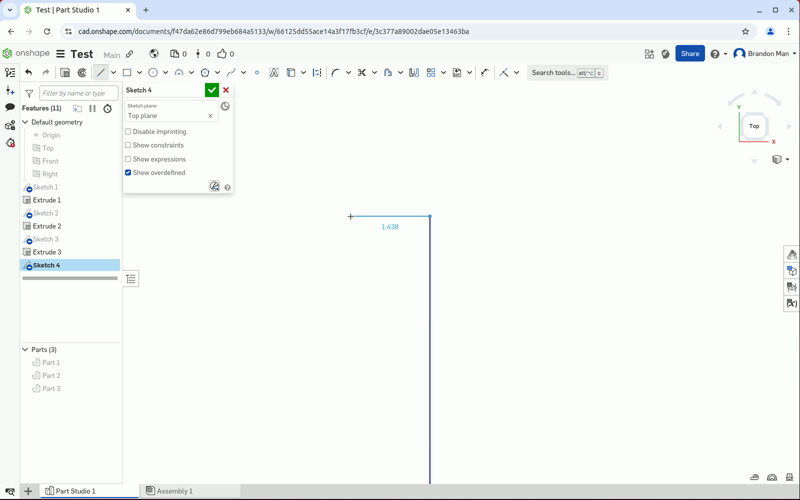
click(350, 216)
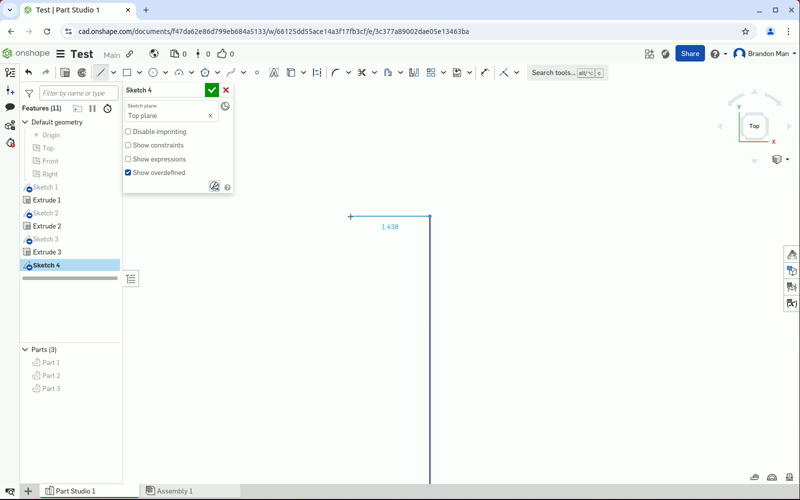
scroll(-6)
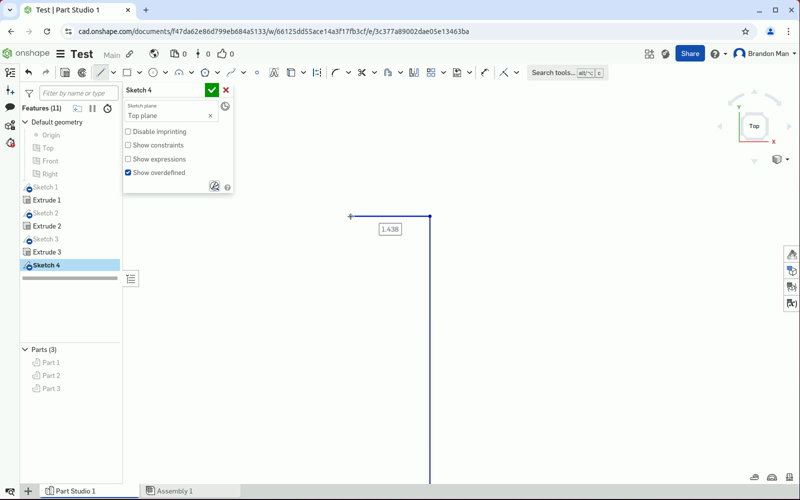
scroll(-6)
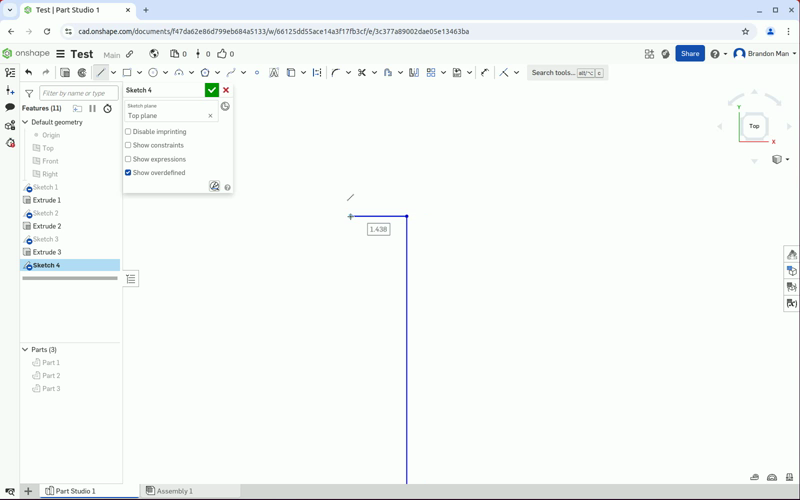
scroll(-6)
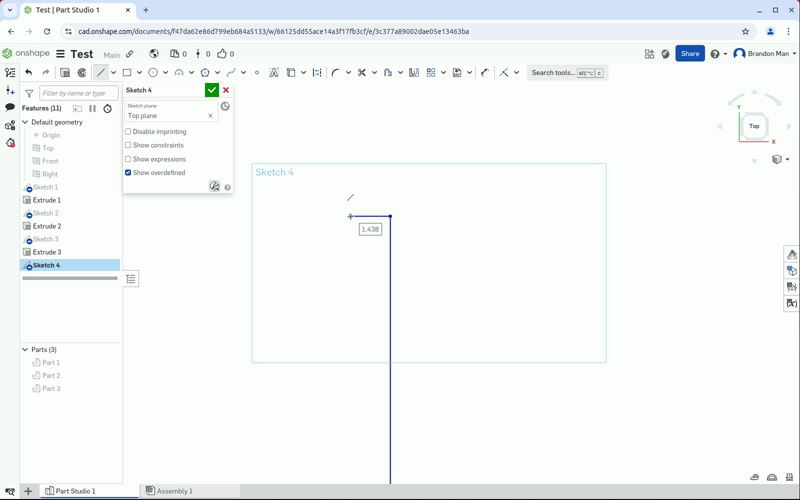
scroll(-6)
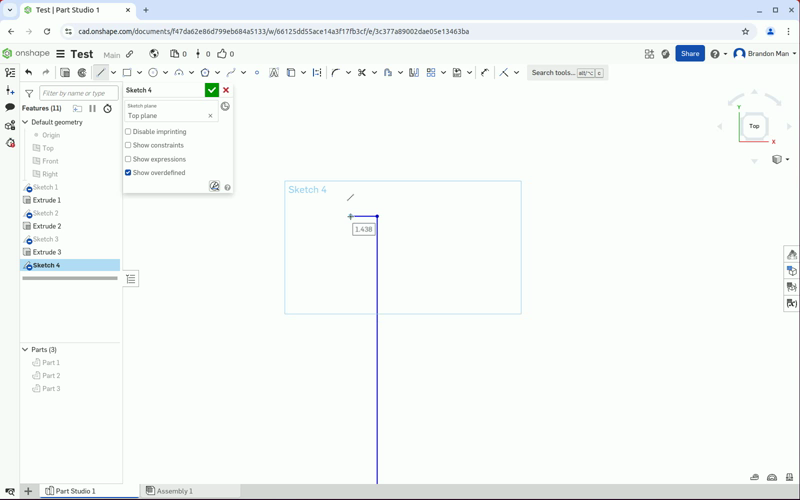
scroll(-6)
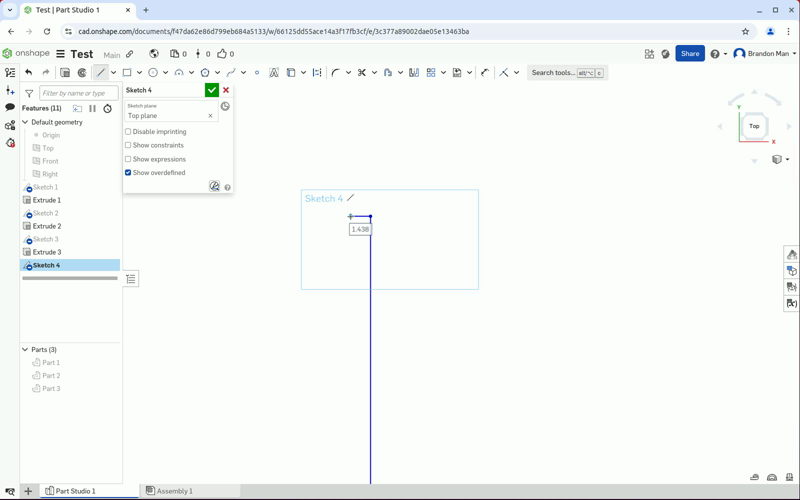
scroll(-6)
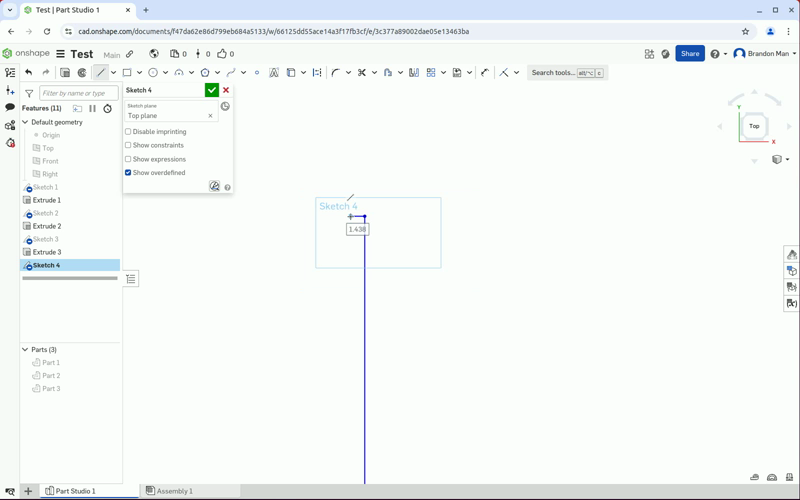
scroll(-6)
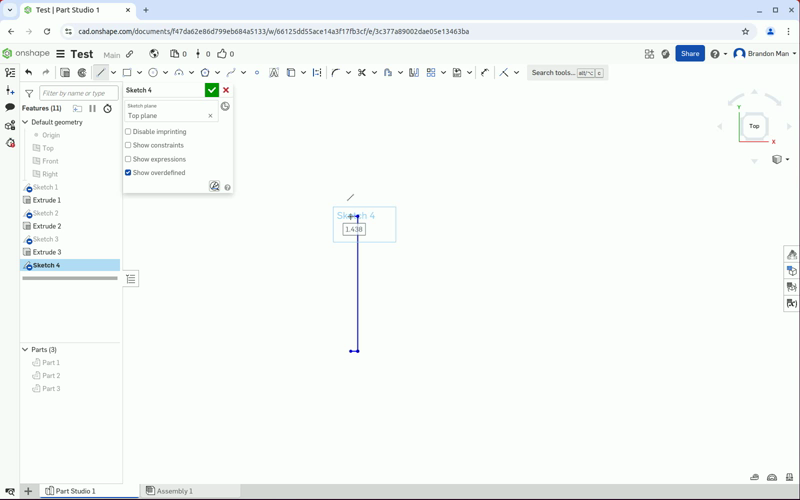
key_up(shift)
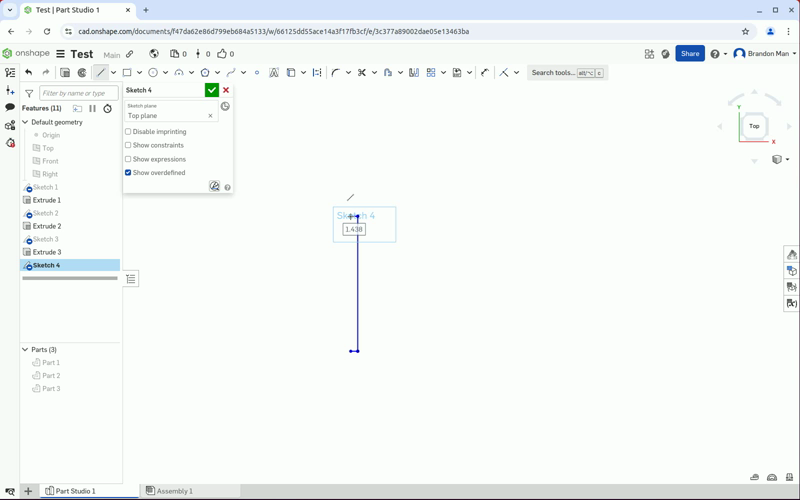
key_down(shift)
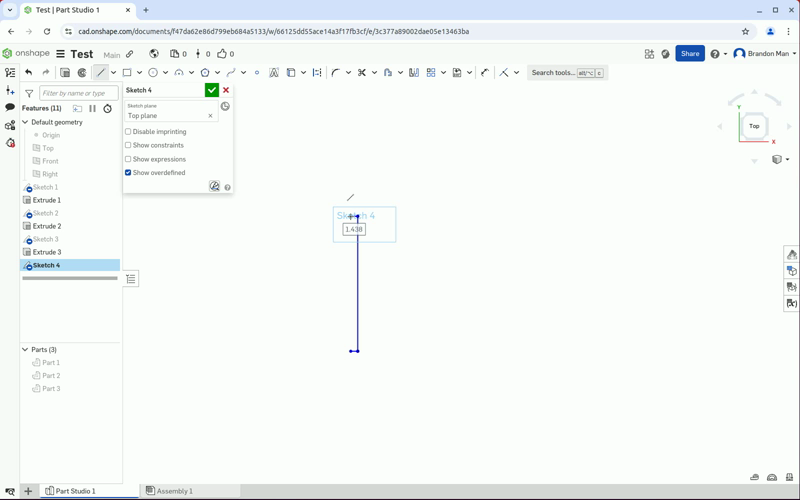
mouse_move(350, 351)
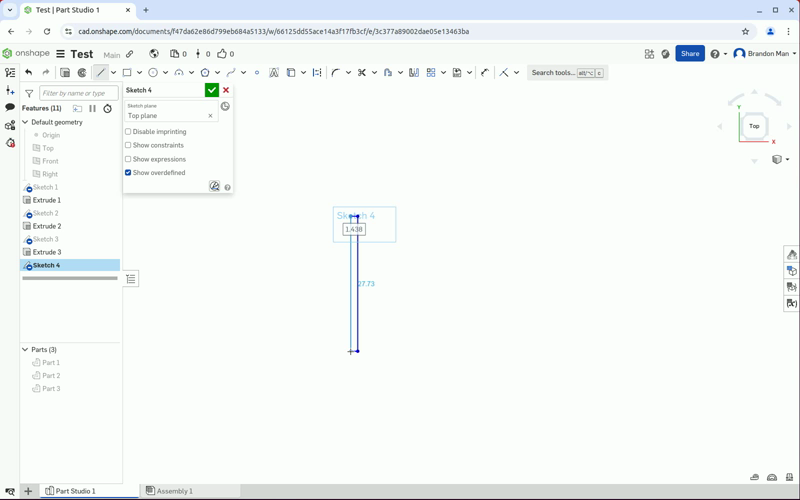
key_up(shift)
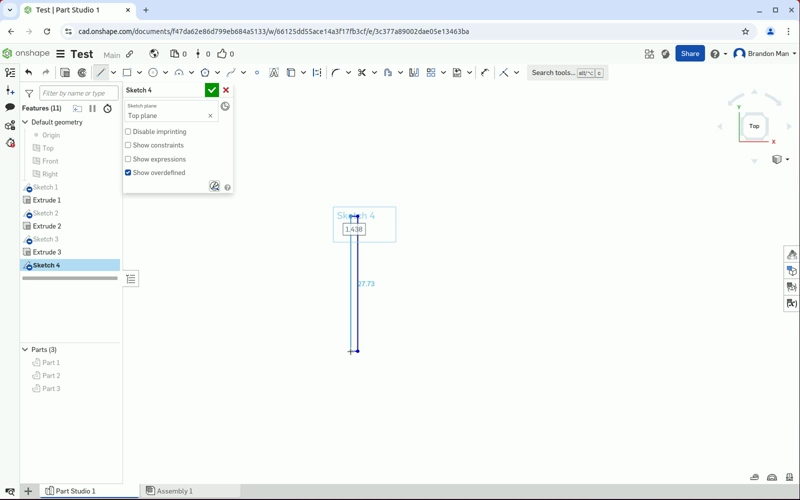
click(350, 351)
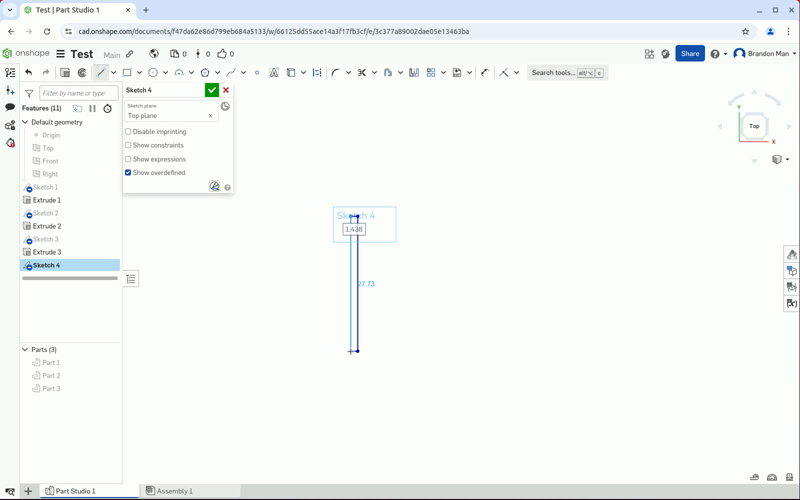
key(esc)
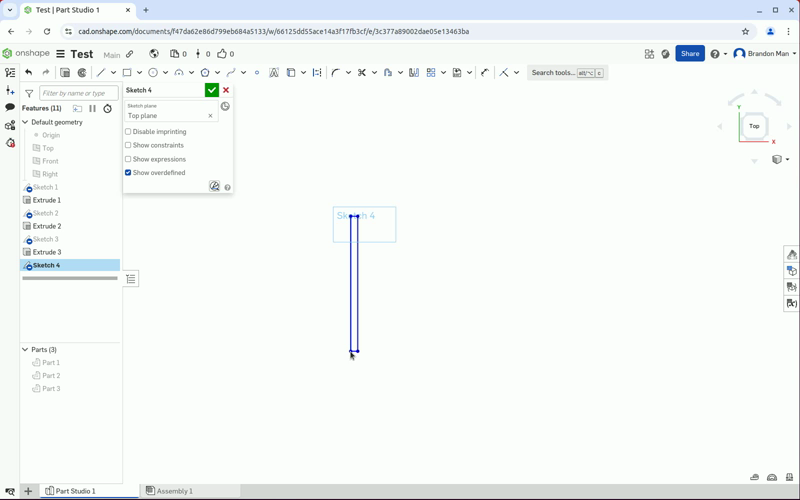
mouse_move(357, 334)
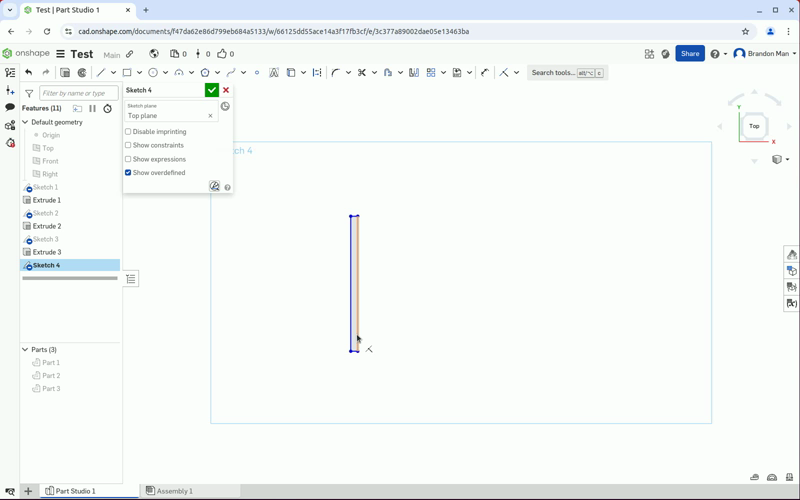
scroll(6)
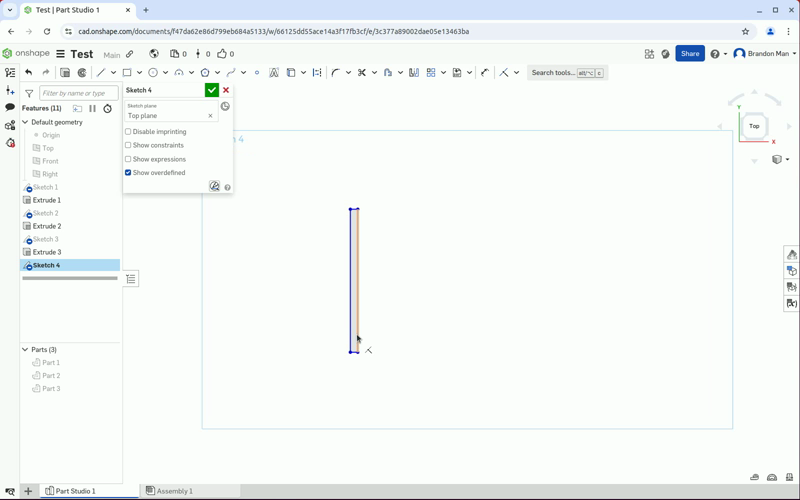
scroll(6)
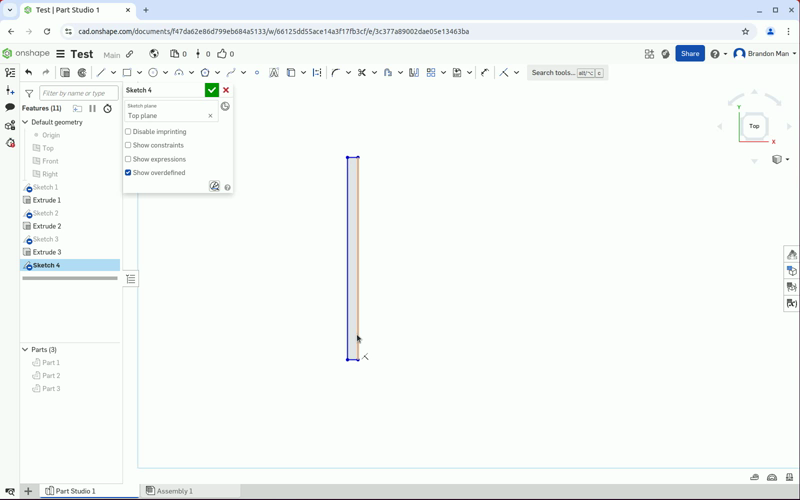
scroll(6)
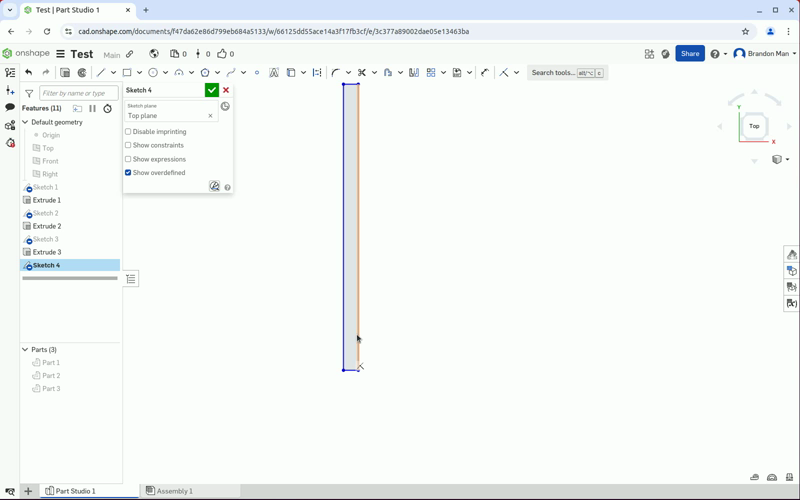
scroll(6)
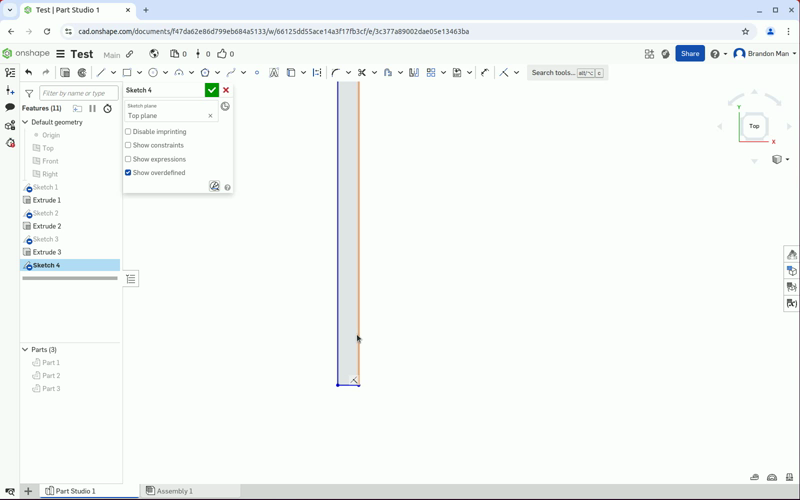
scroll(6)
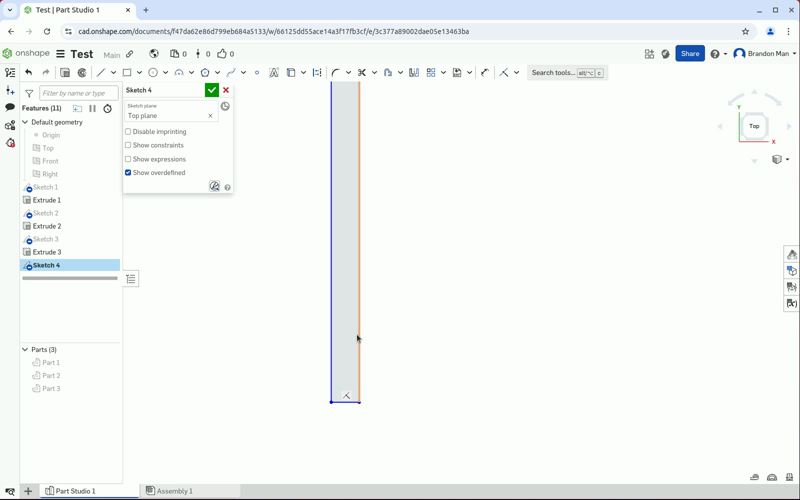
scroll(6)
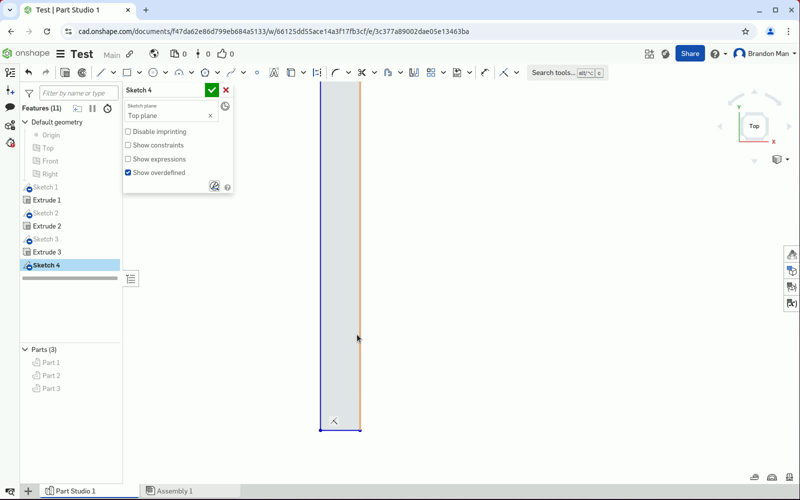
scroll(6)
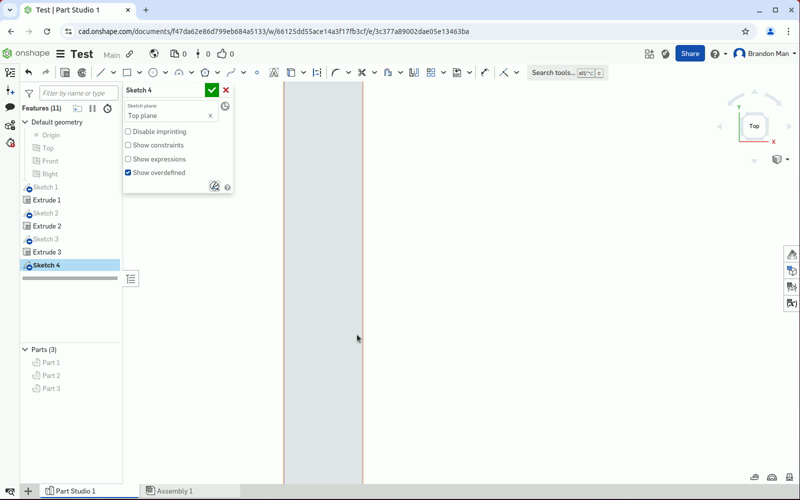
click(357, 334)
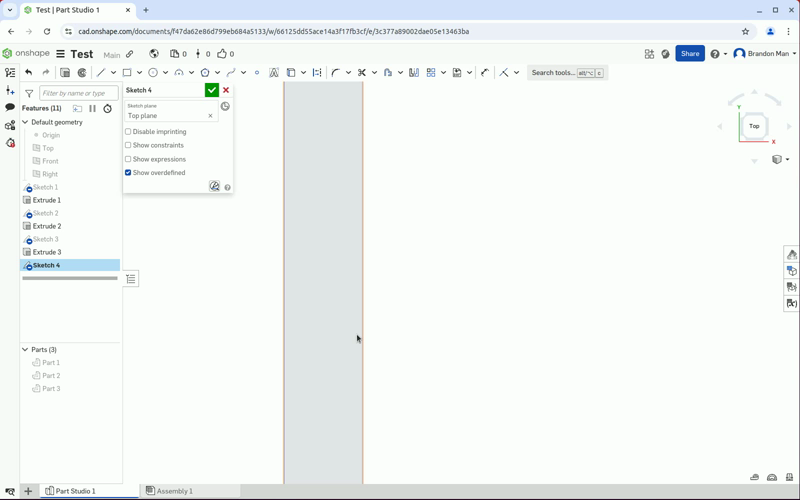
scroll(-6)
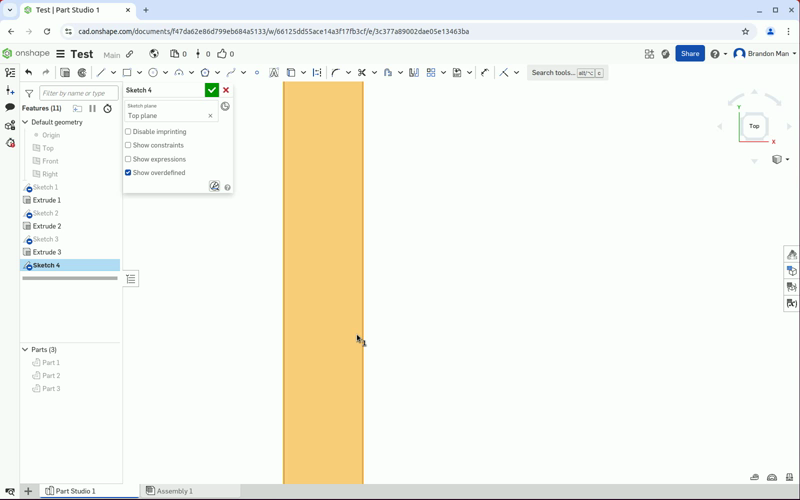
scroll(-6)
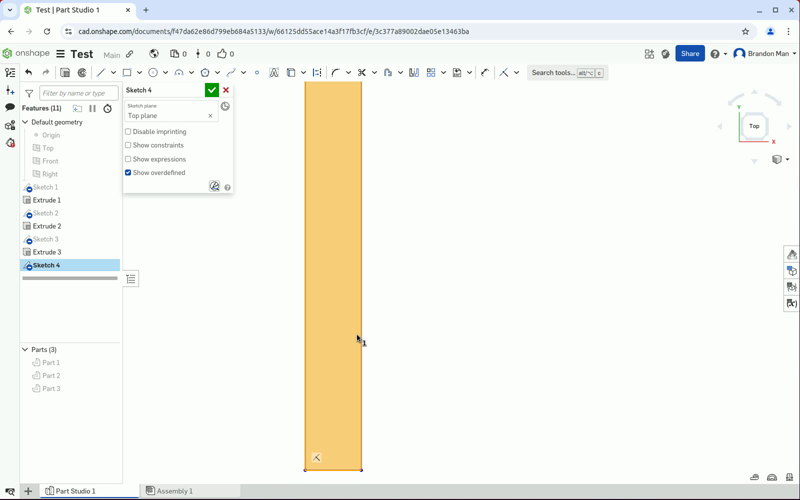
scroll(-6)
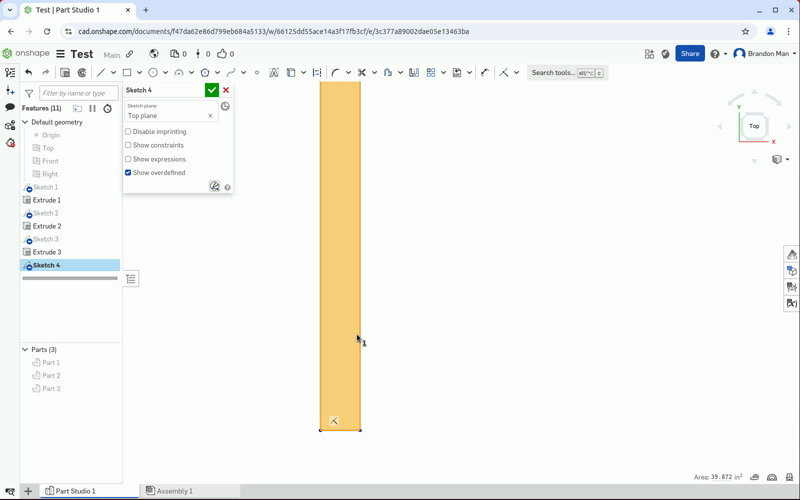
scroll(-6)
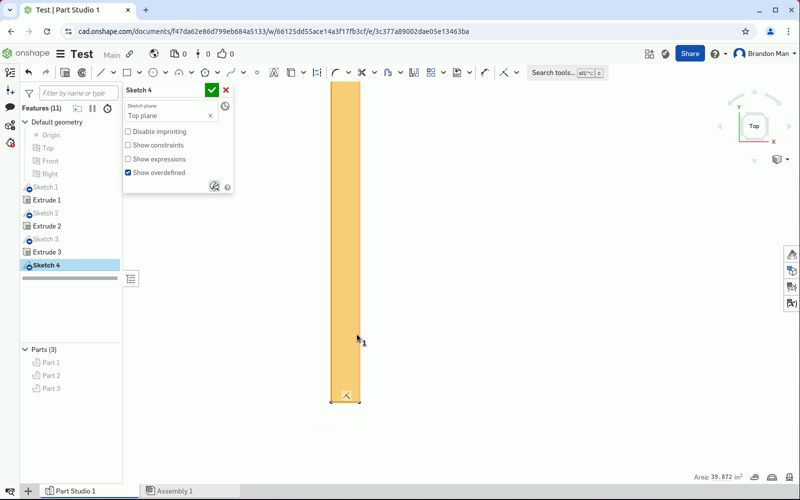
scroll(-6)
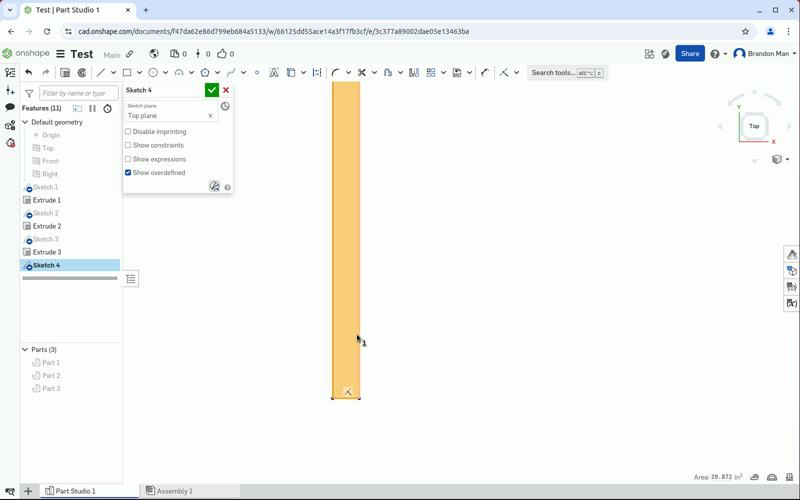
scroll(-6)
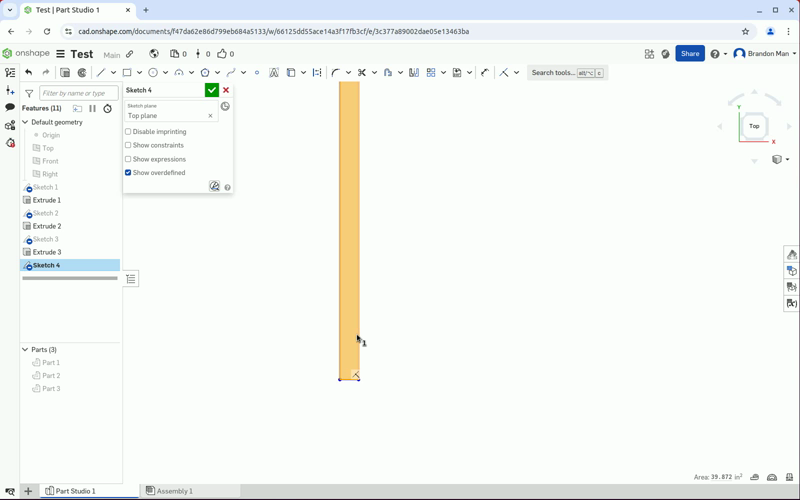
scroll(-6)
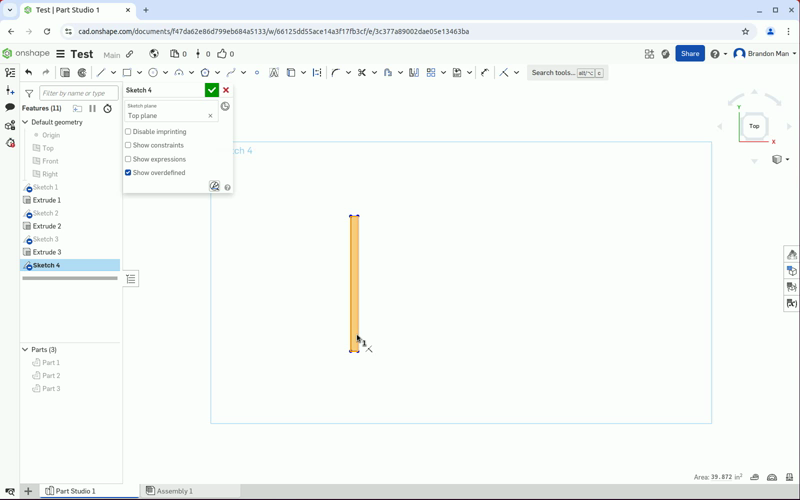
mouse_move(73, 352)
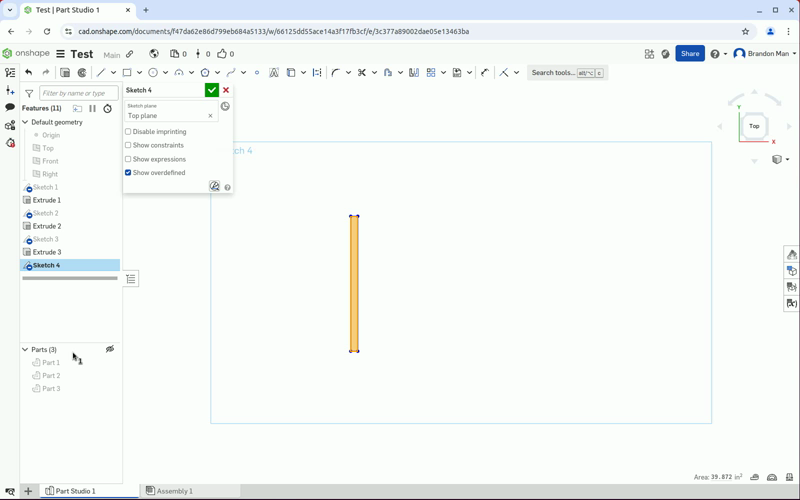
key(shift+y)
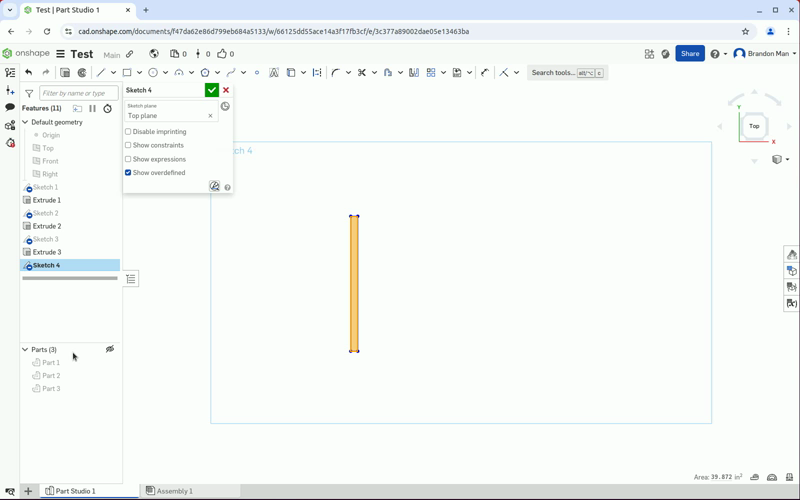
key(shift+e)
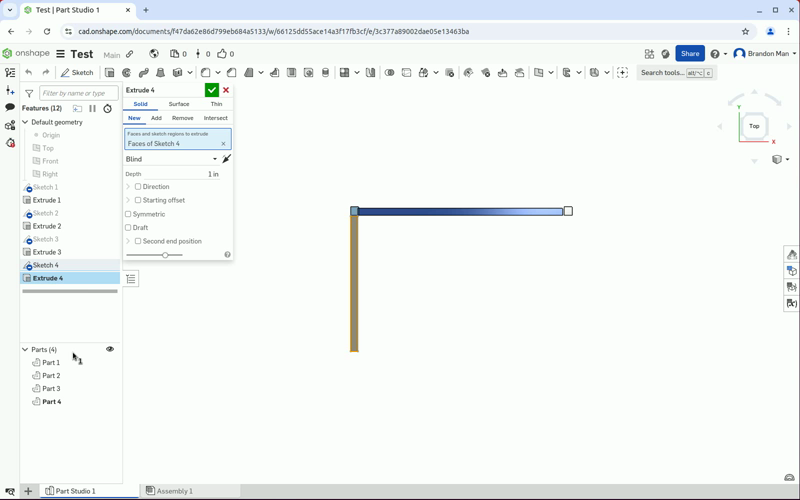
mouse_move(143, 106)
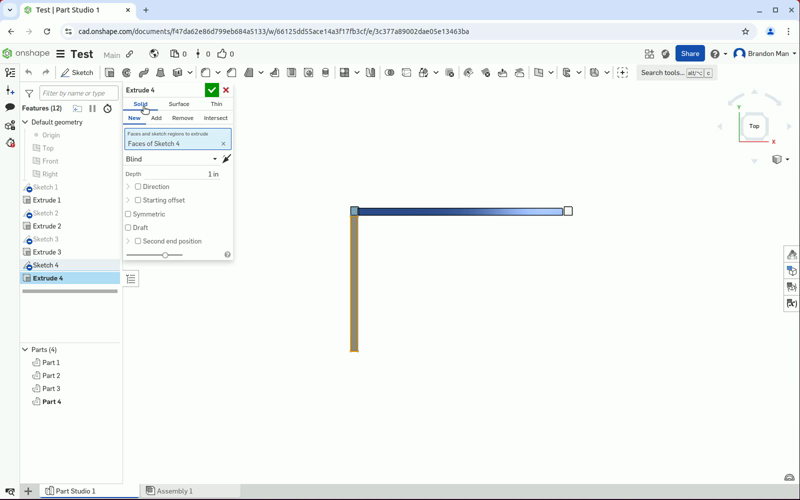
click(143, 106)
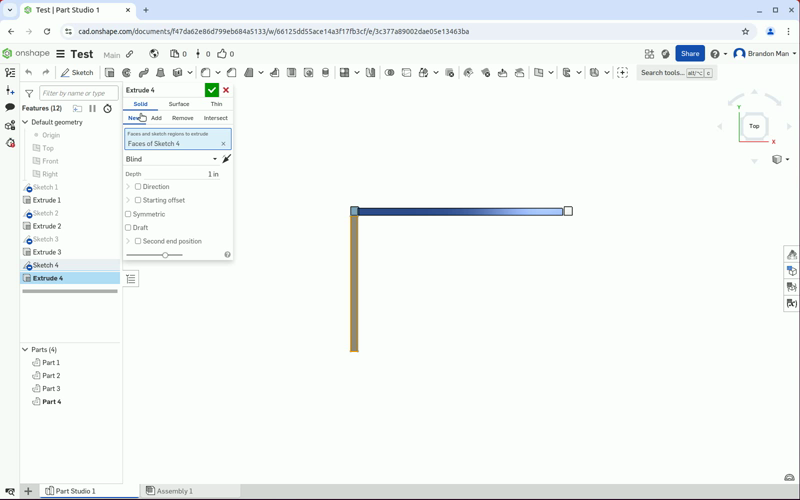
mouse_move(137, 120)
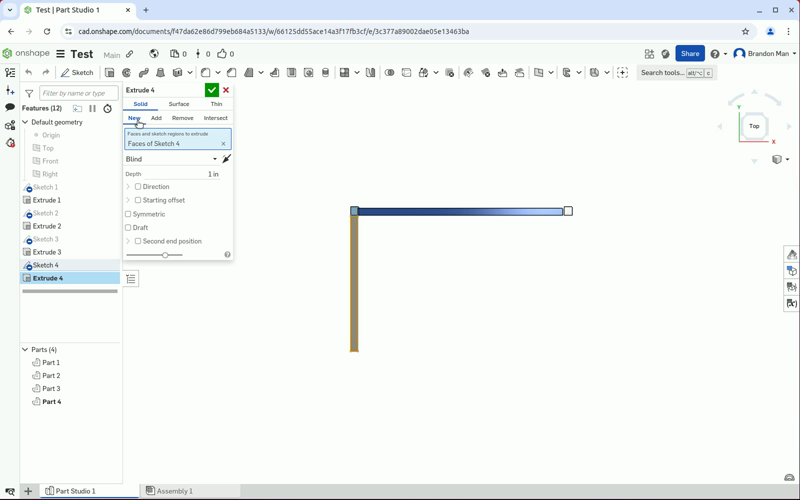
click(137, 120)
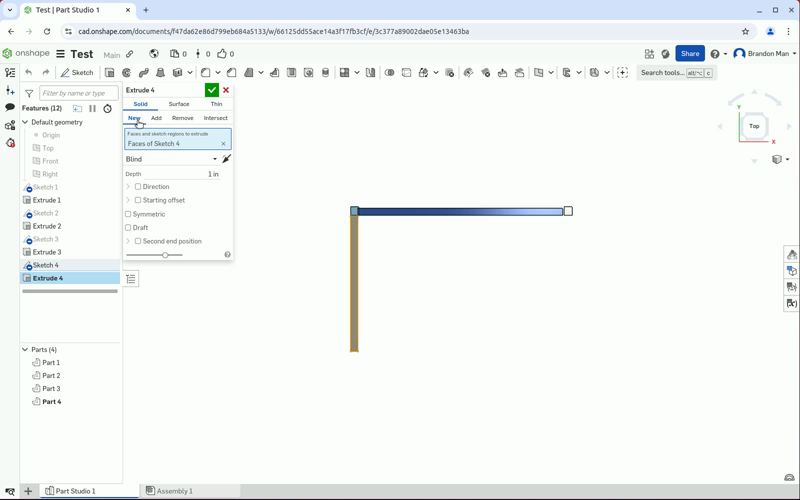
key(tab, 4)
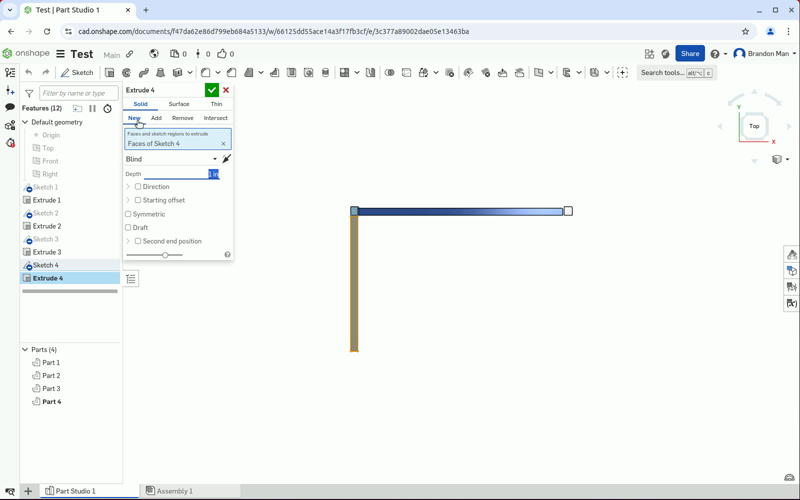
text(21.664)
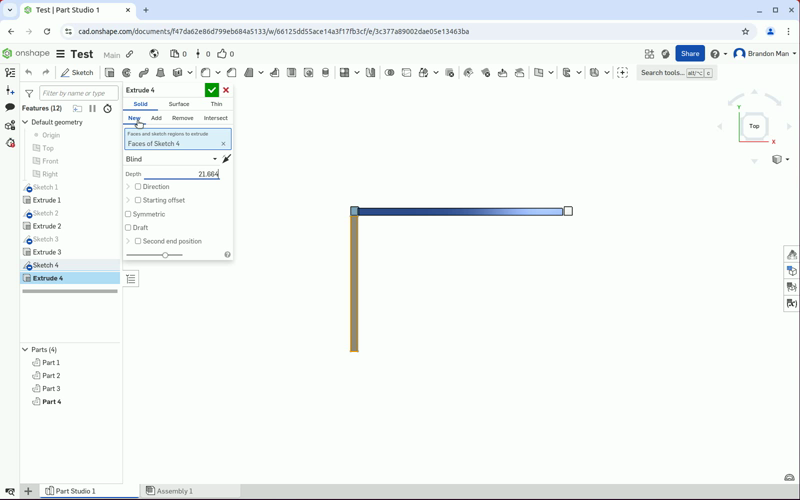
key(enter)
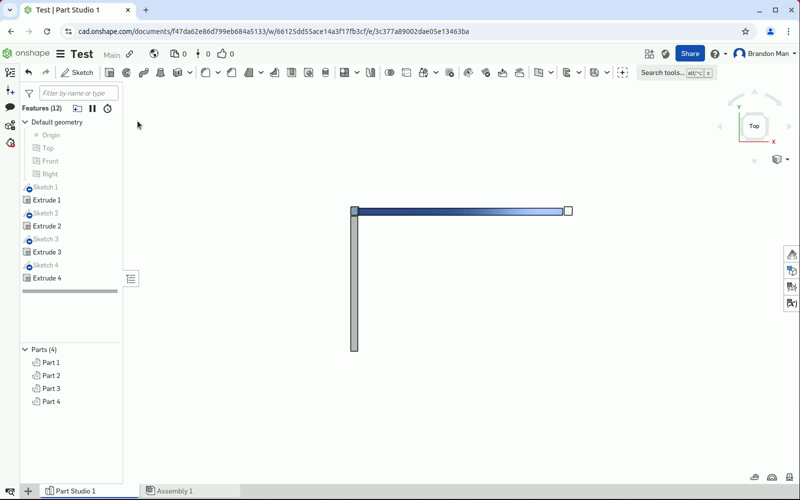
key(shift+h)
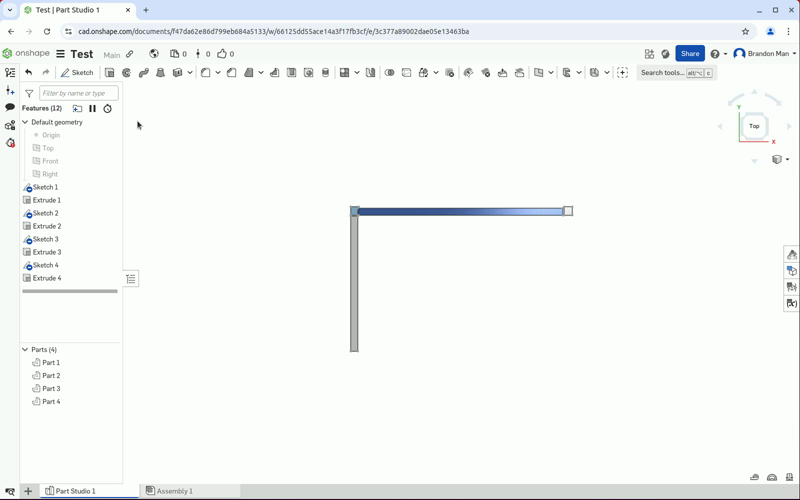
key(shift+h)
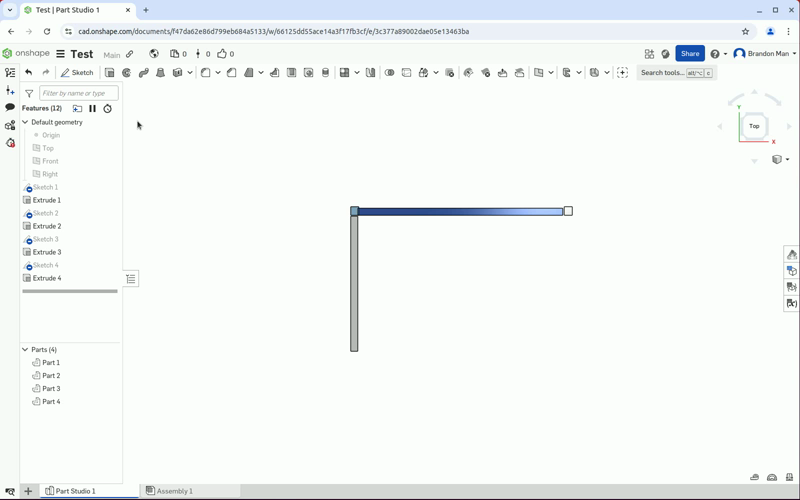
mouse_move(73, 189)
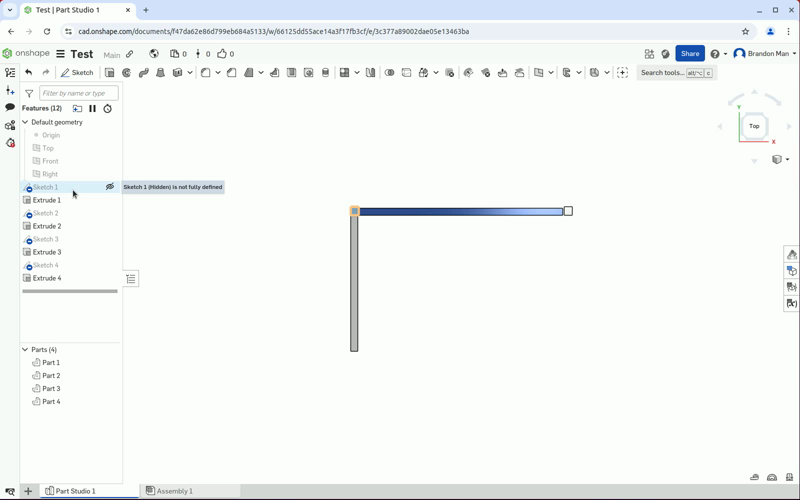
click(73, 189)
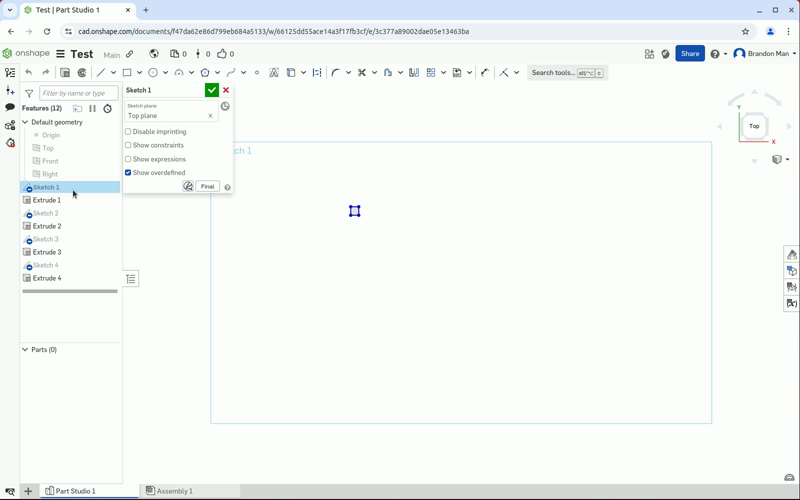
mouse_move(229, 92)
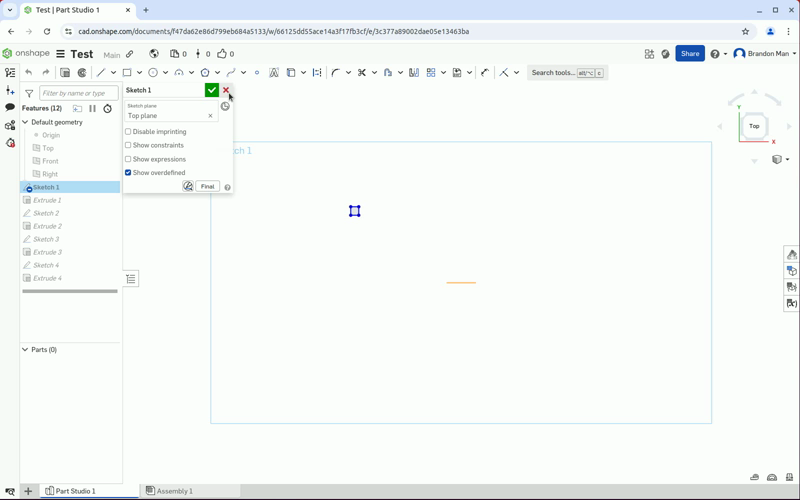
click(229, 92)
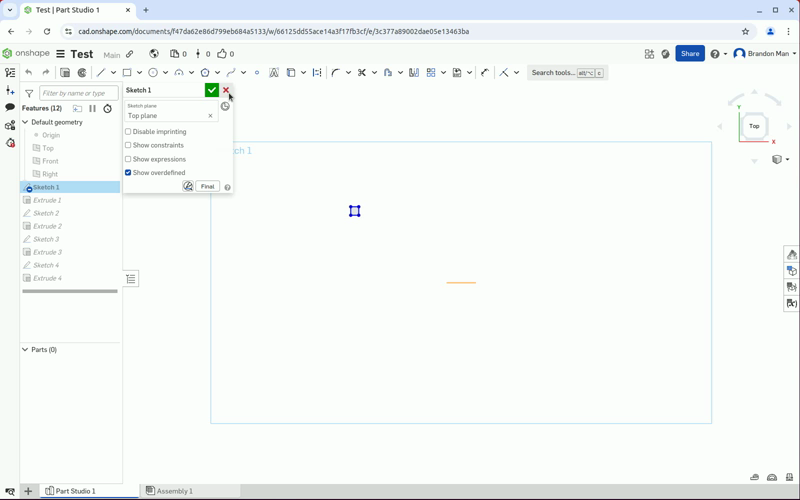
key(shift+s)
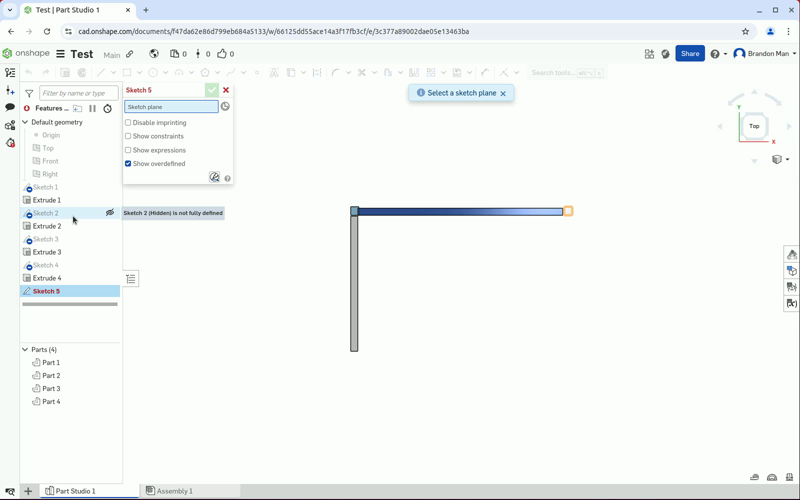
scroll(3)
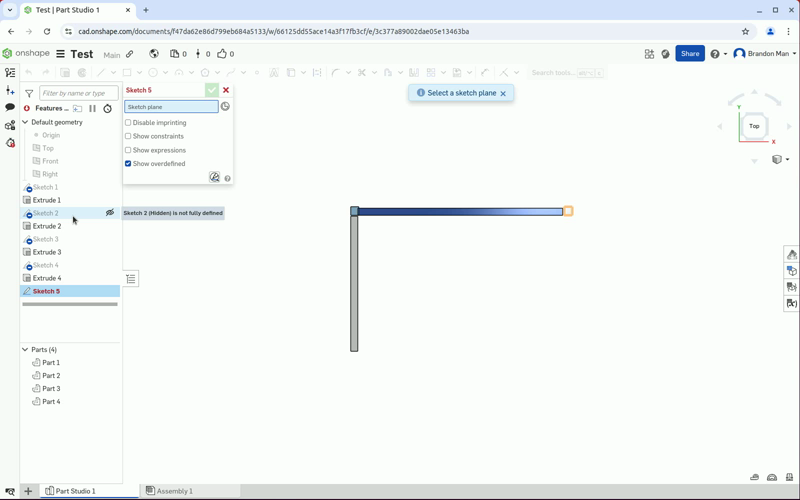
mouse_move(73, 150)
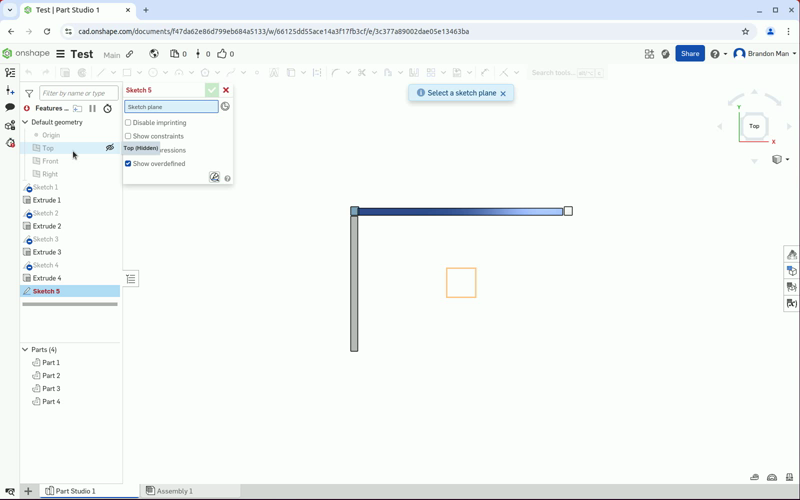
click(73, 150)
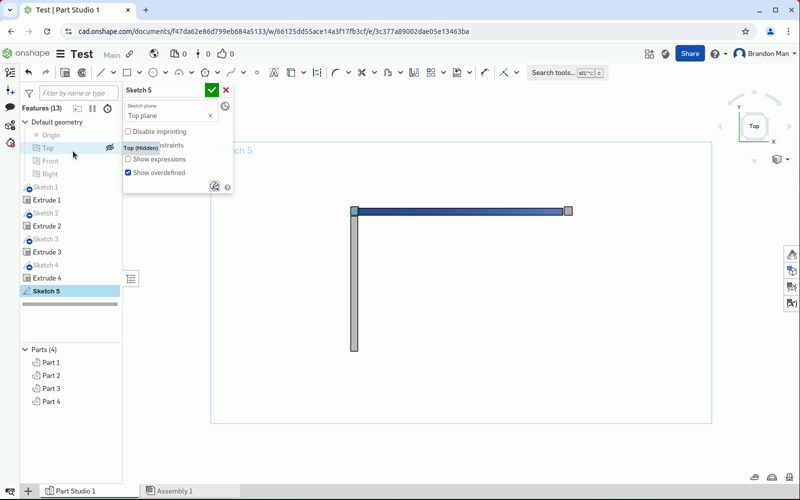
mouse_move(73, 352)
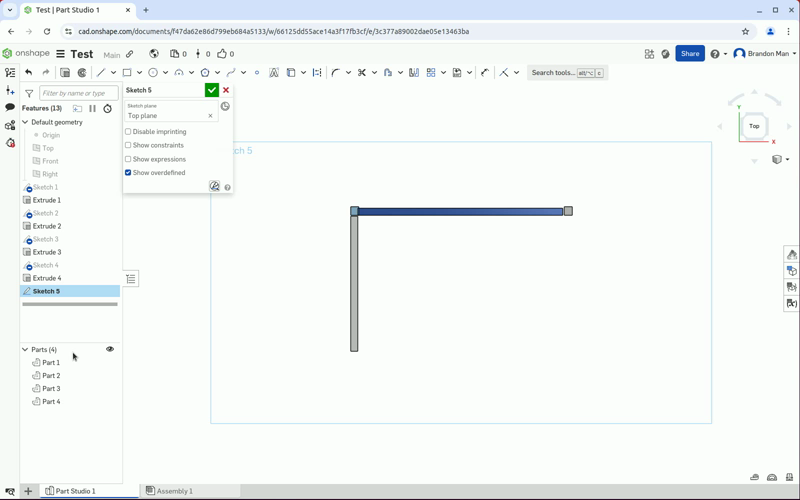
key(y)
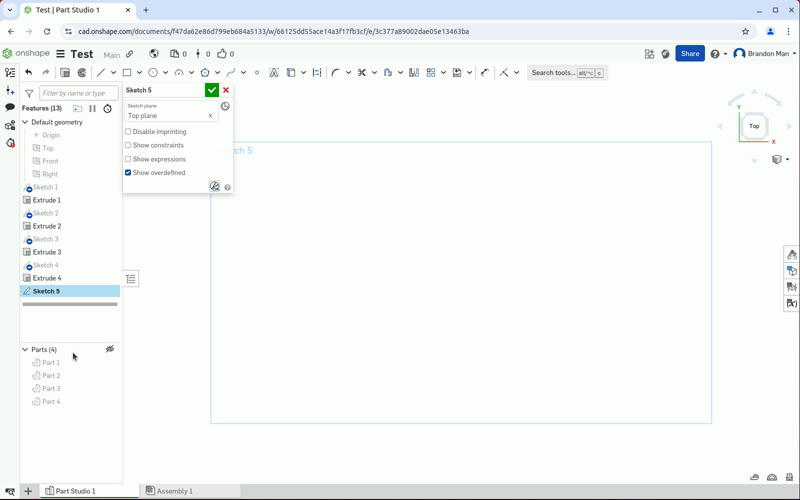
key(l)
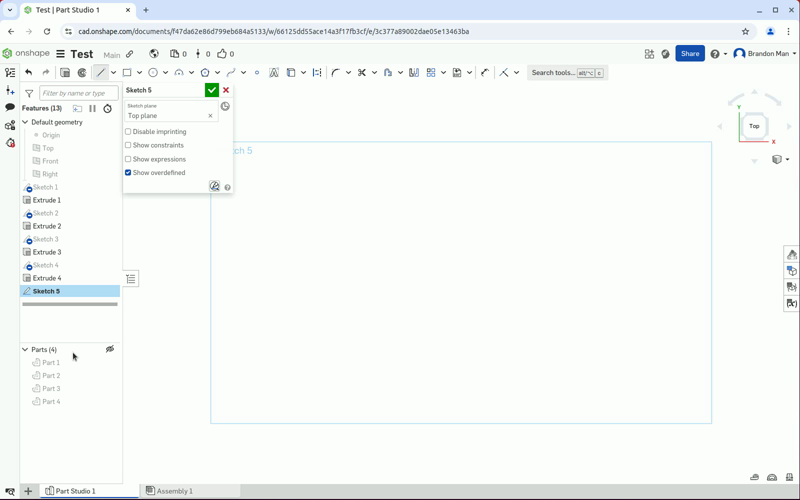
key_down(shift)
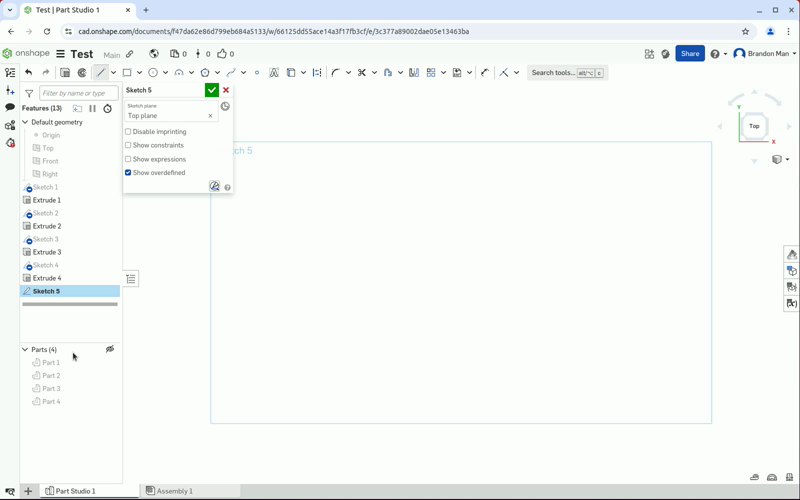
mouse_move(564, 351)
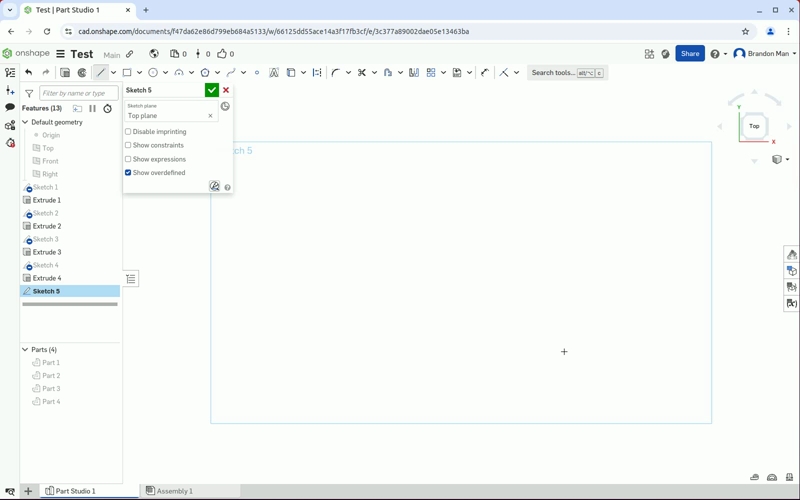
click(564, 351)
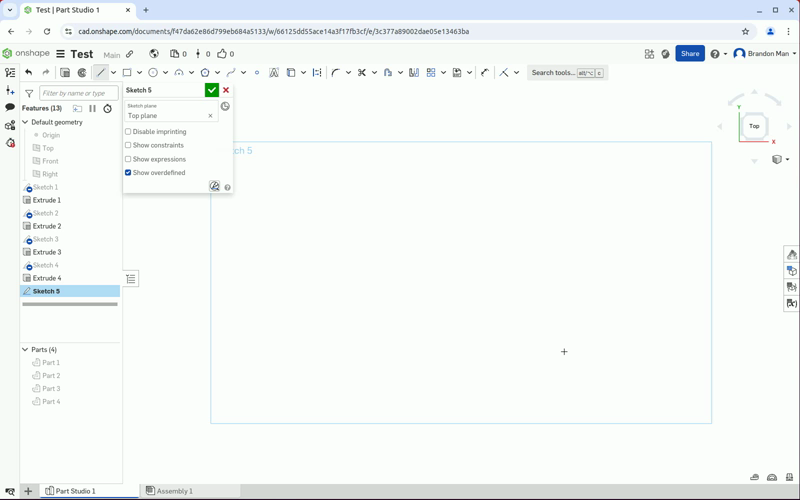
key_up(shift)
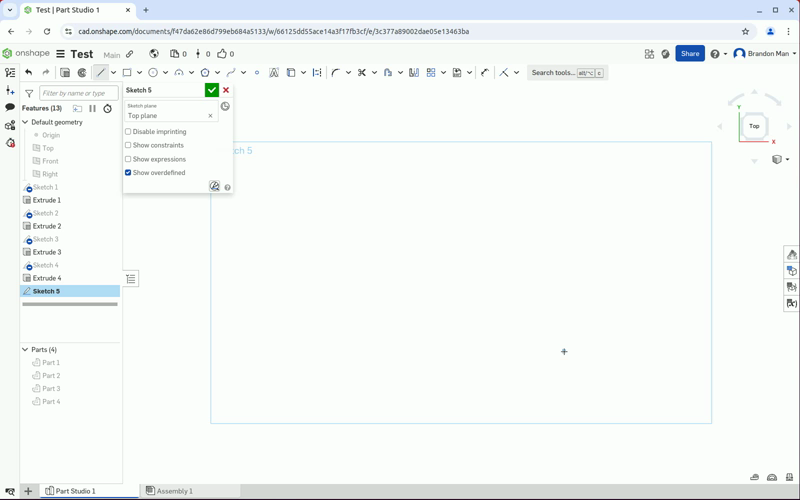
key_down(shift)
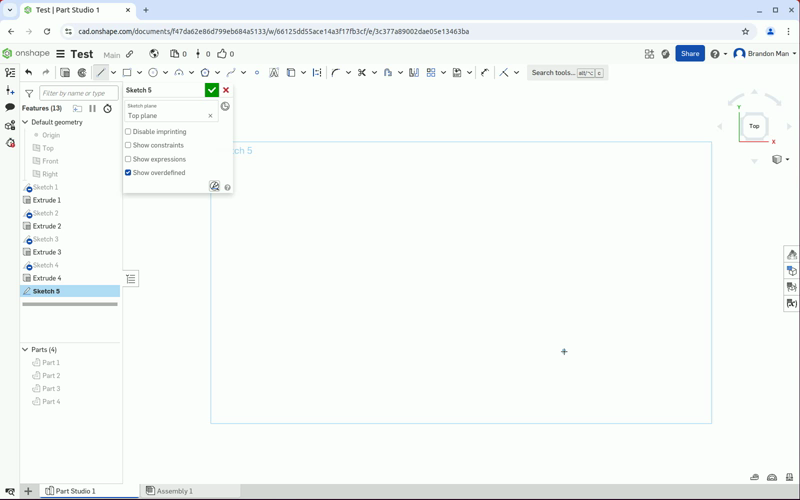
mouse_move(589, 351)
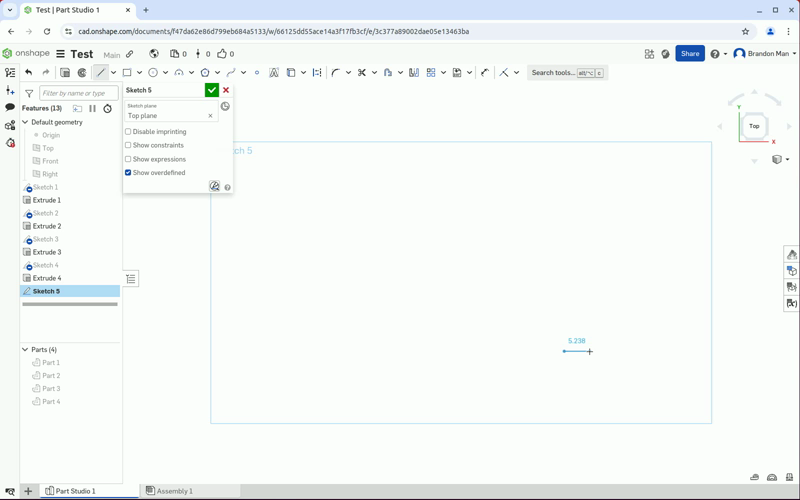
mouse_move(571, 351)
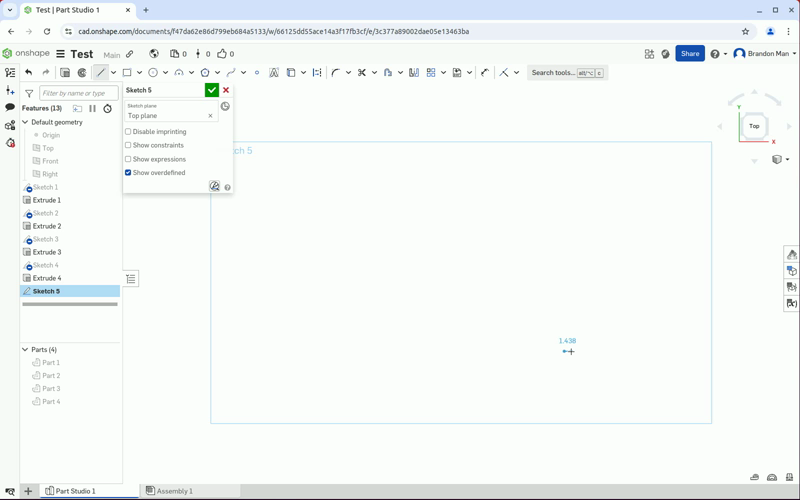
scroll(6)
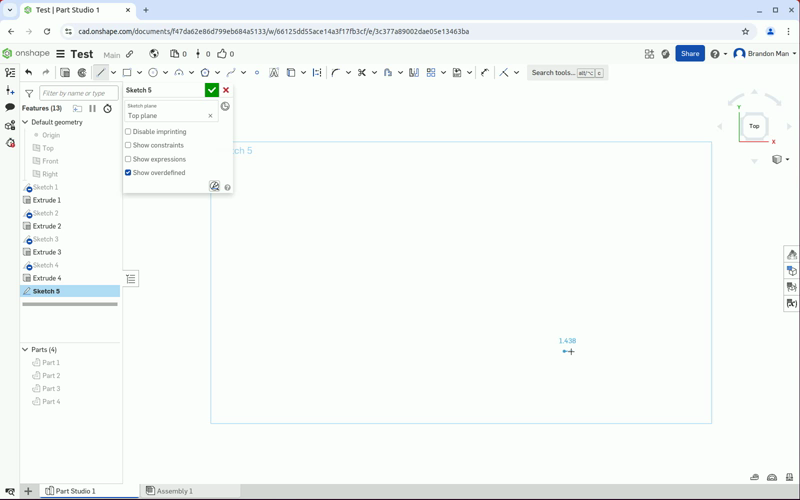
scroll(6)
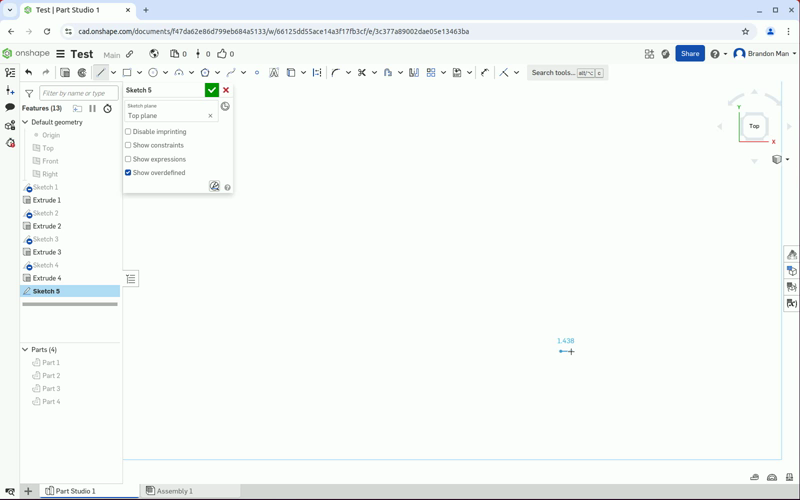
scroll(6)
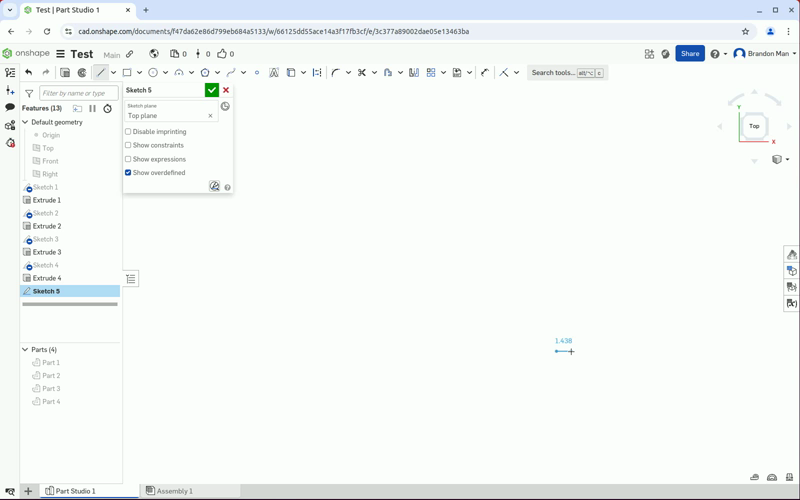
scroll(6)
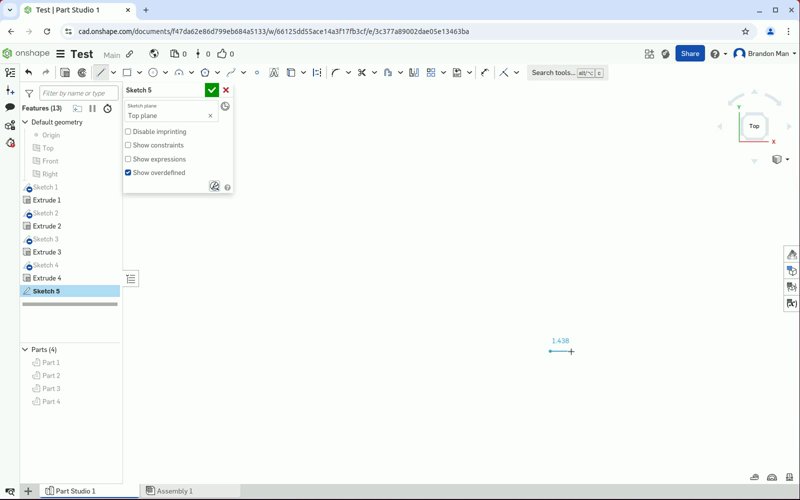
scroll(6)
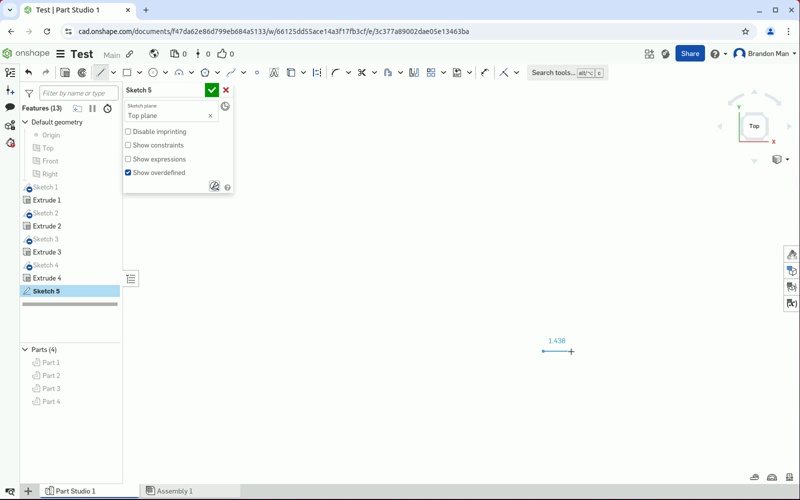
scroll(6)
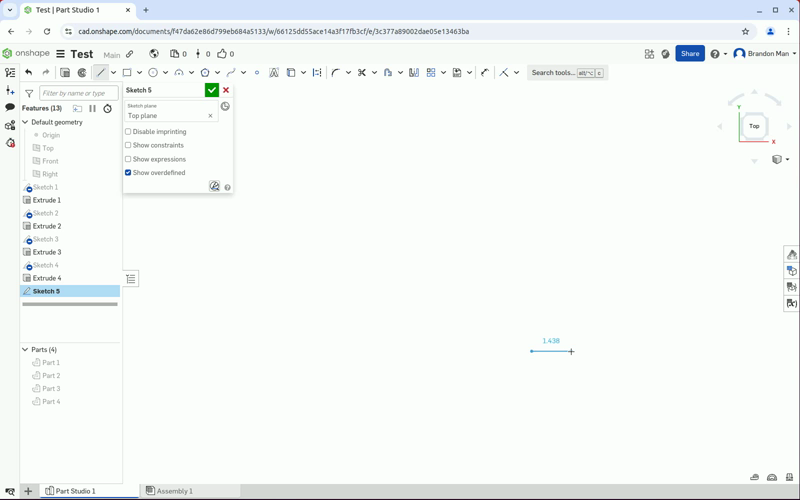
scroll(6)
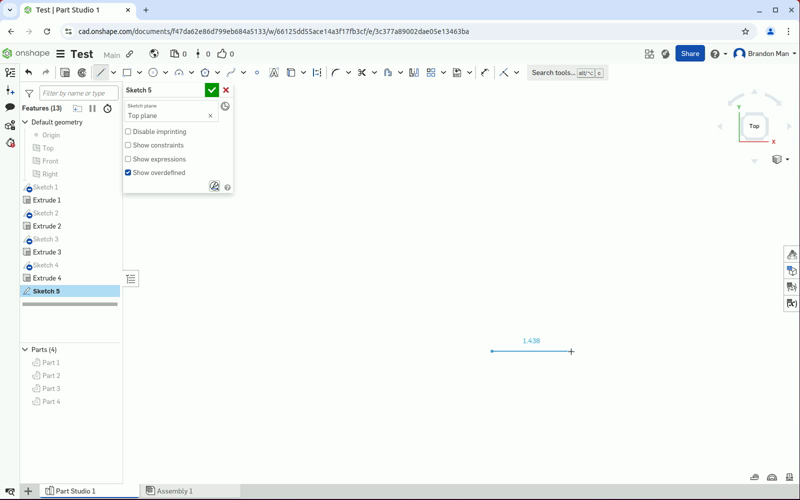
click(571, 351)
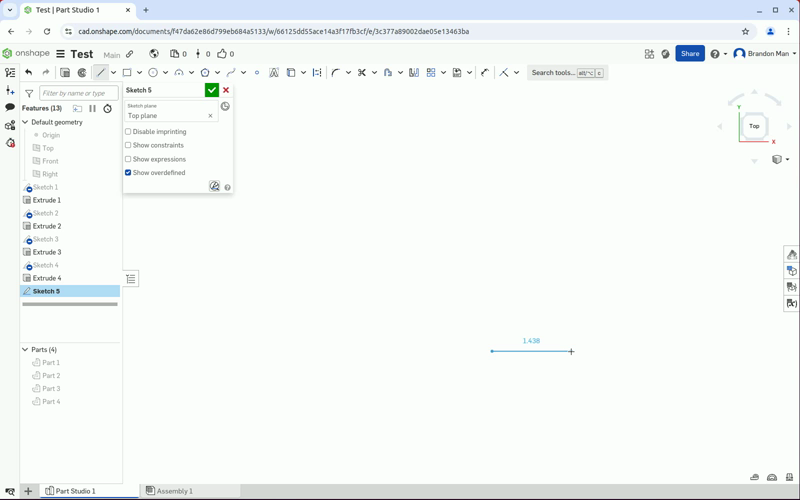
scroll(-6)
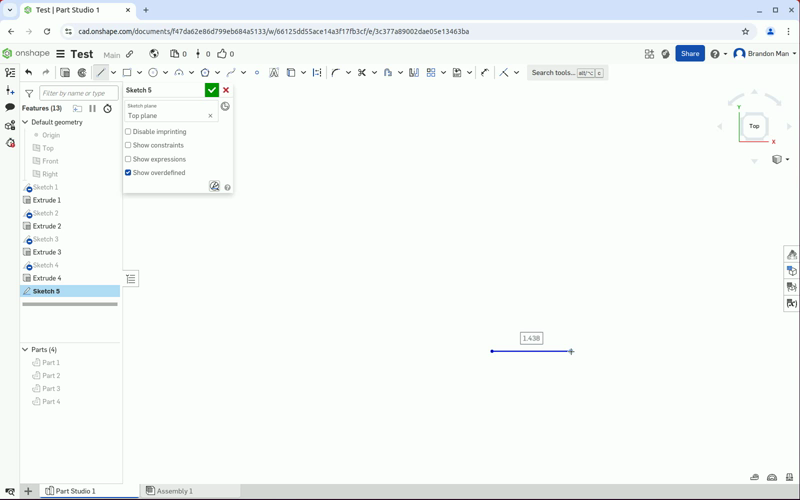
scroll(-6)
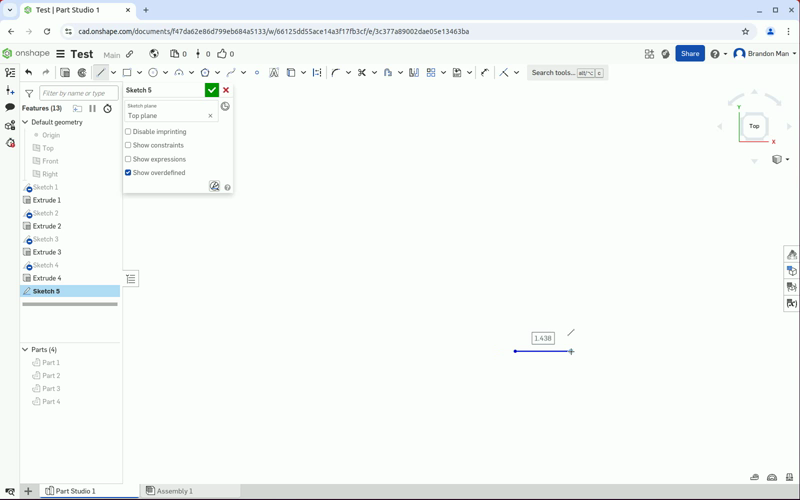
scroll(-6)
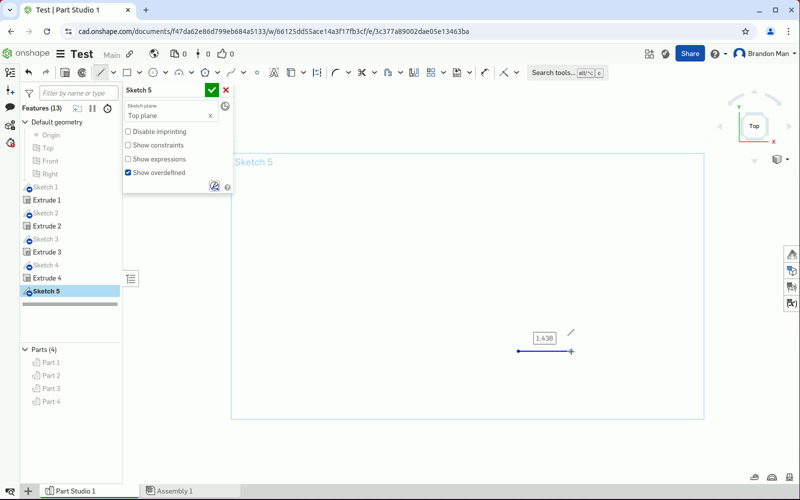
scroll(-6)
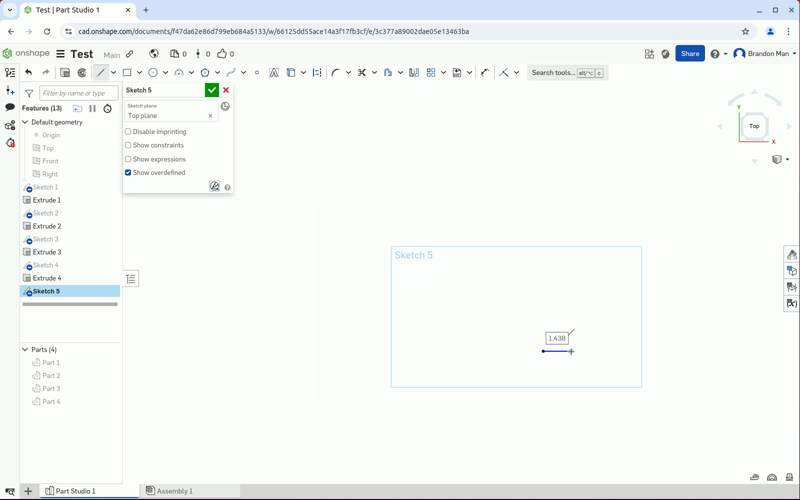
scroll(-6)
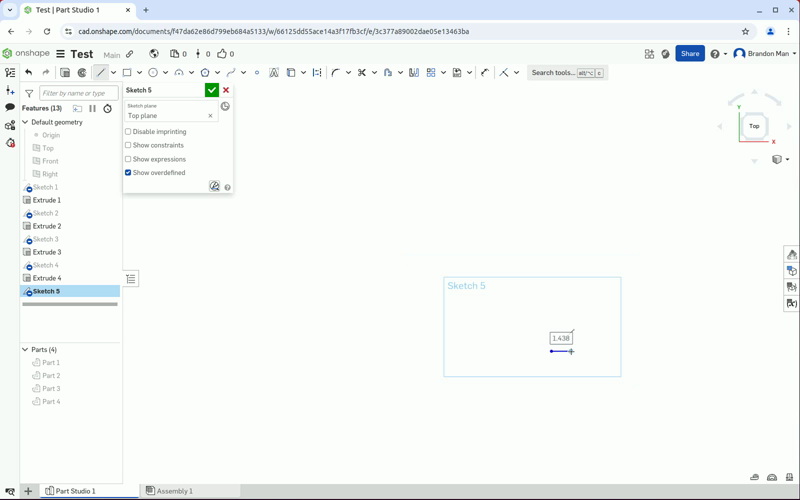
scroll(-6)
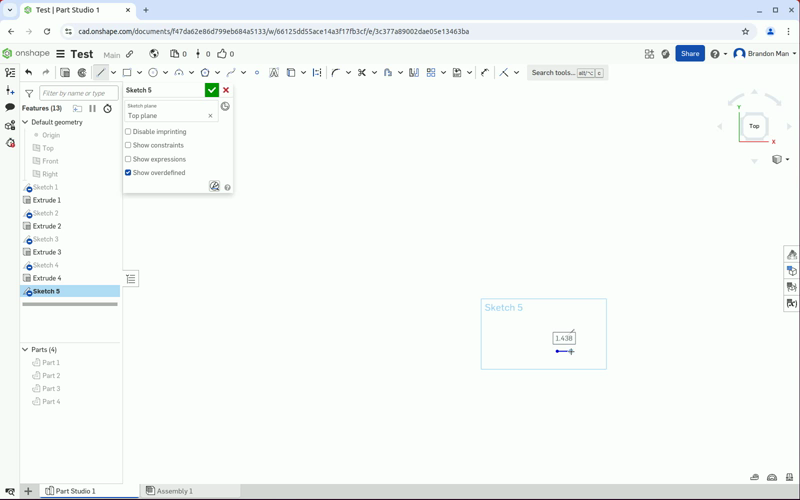
scroll(-6)
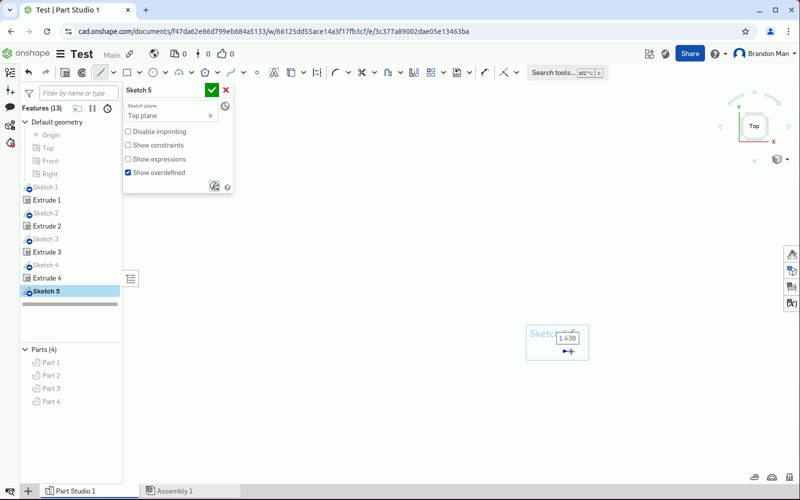
key_up(shift)
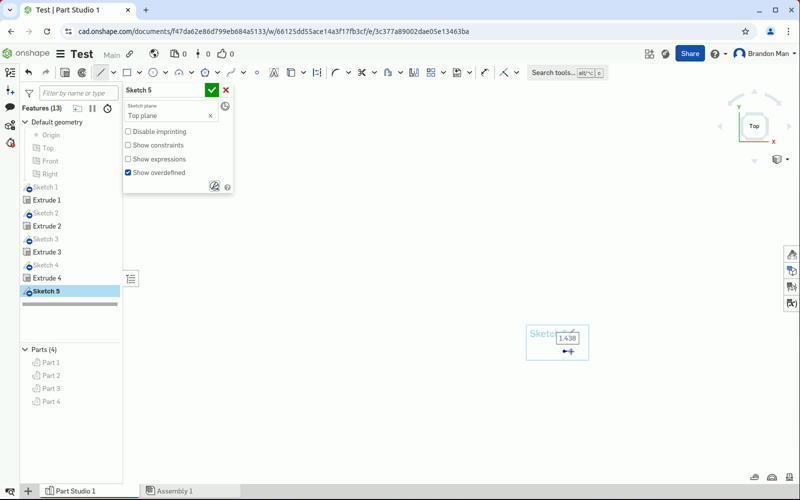
key_down(shift)
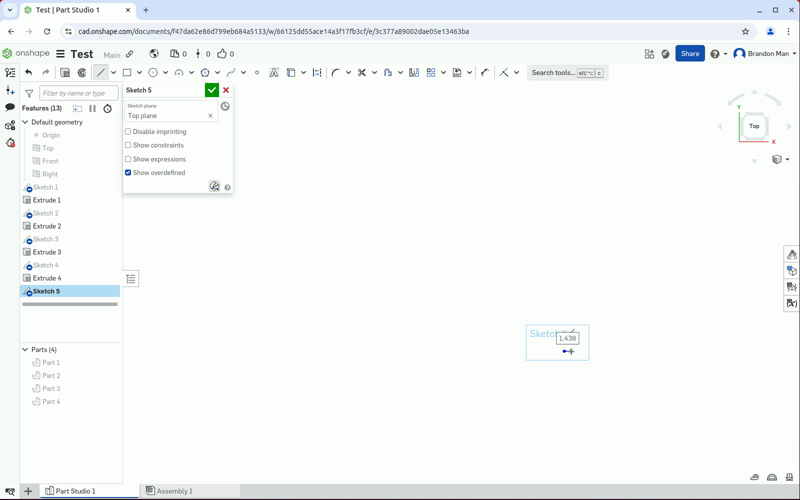
mouse_move(571, 216)
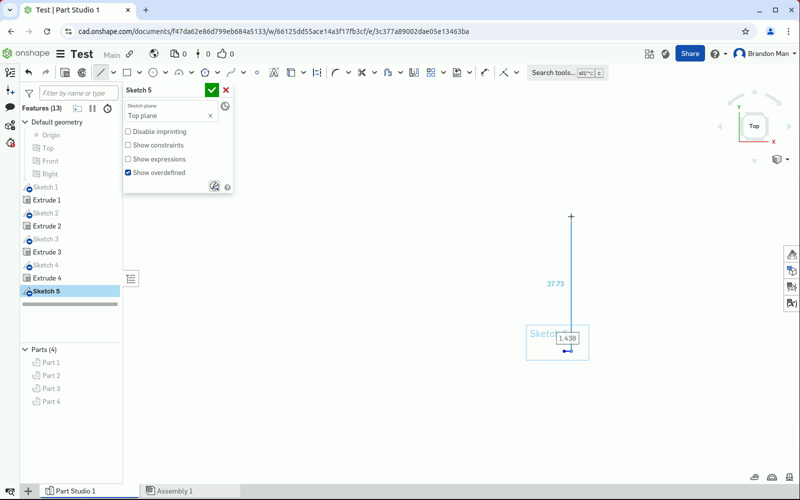
click(571, 216)
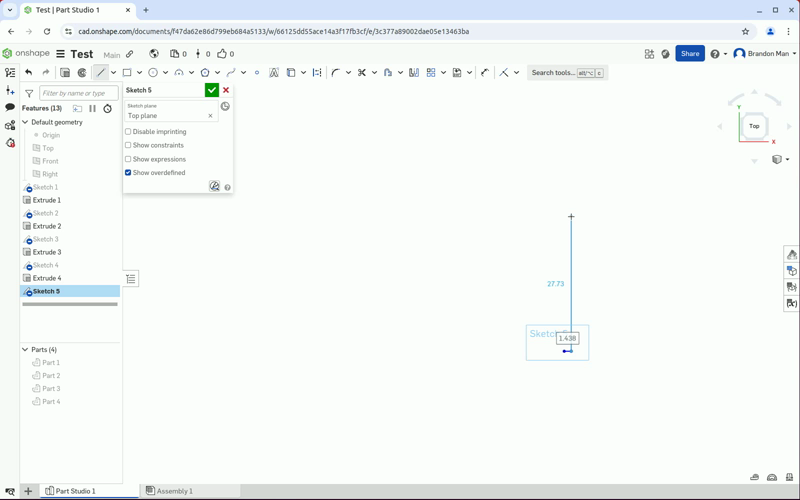
key_up(shift)
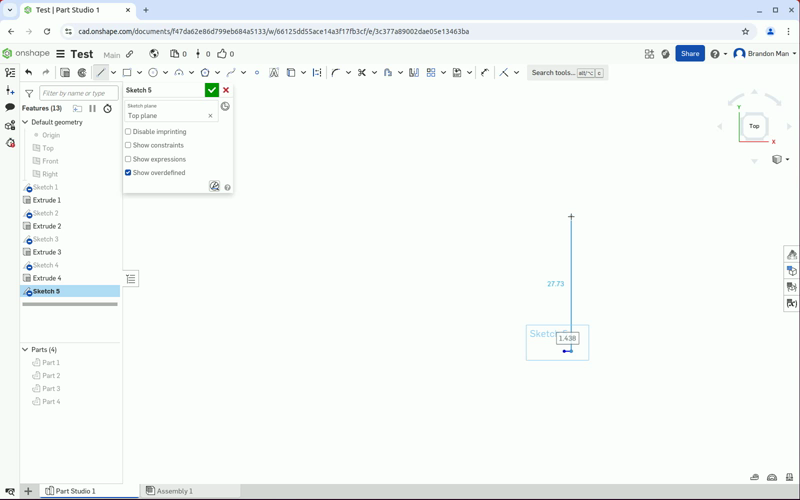
key_down(shift)
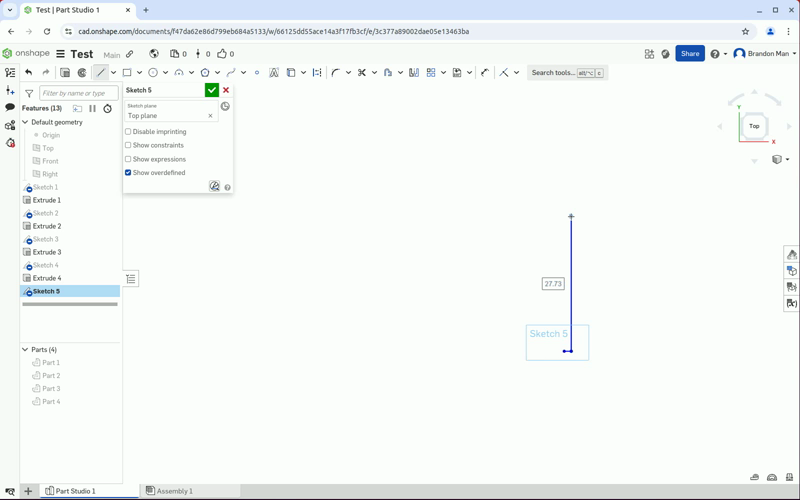
mouse_move(589, 216)
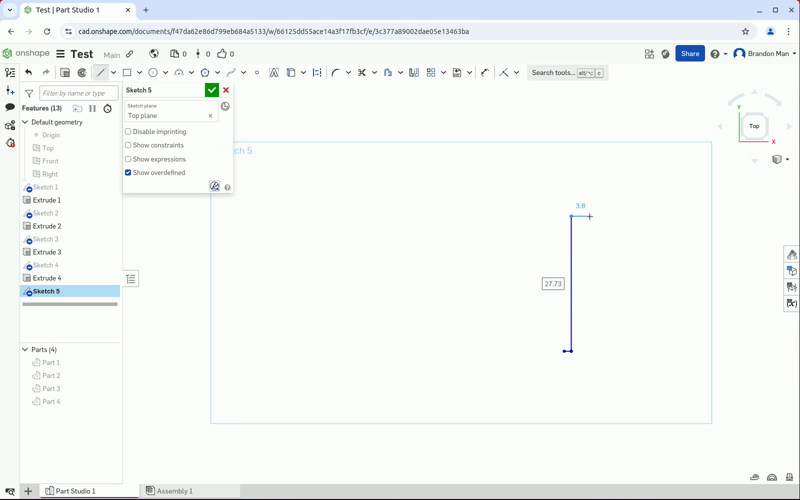
mouse_move(564, 216)
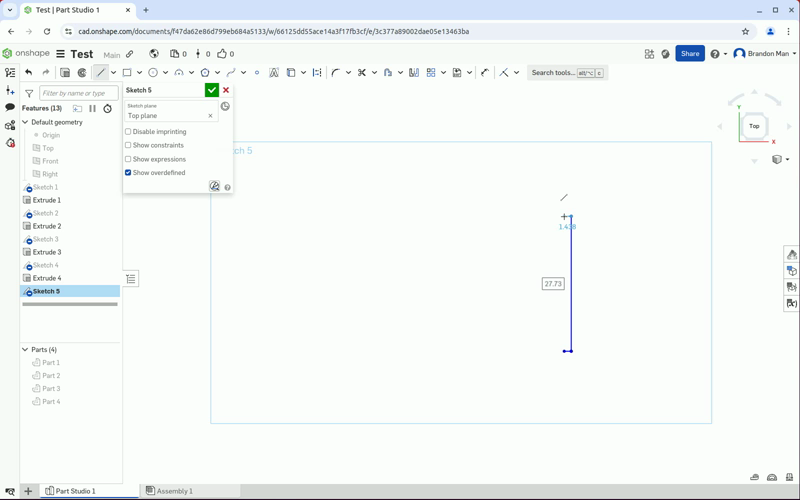
scroll(6)
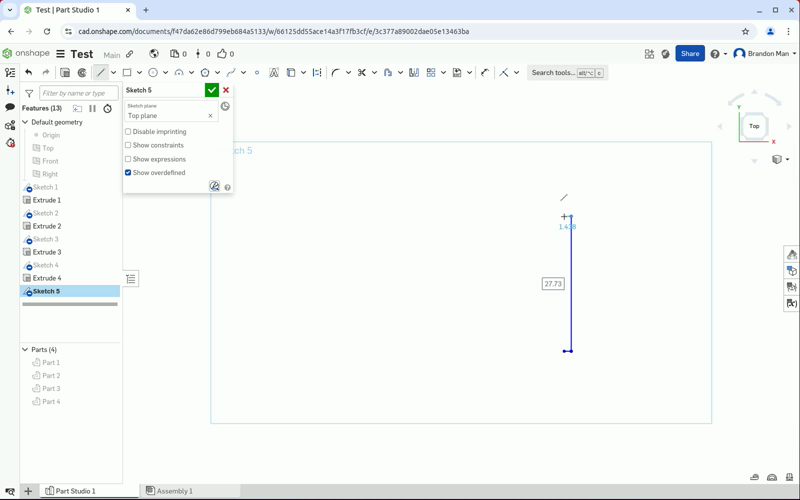
scroll(6)
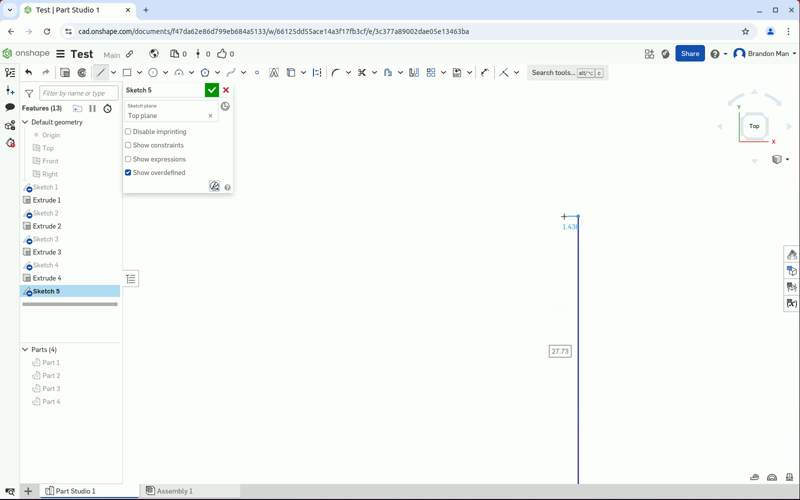
scroll(6)
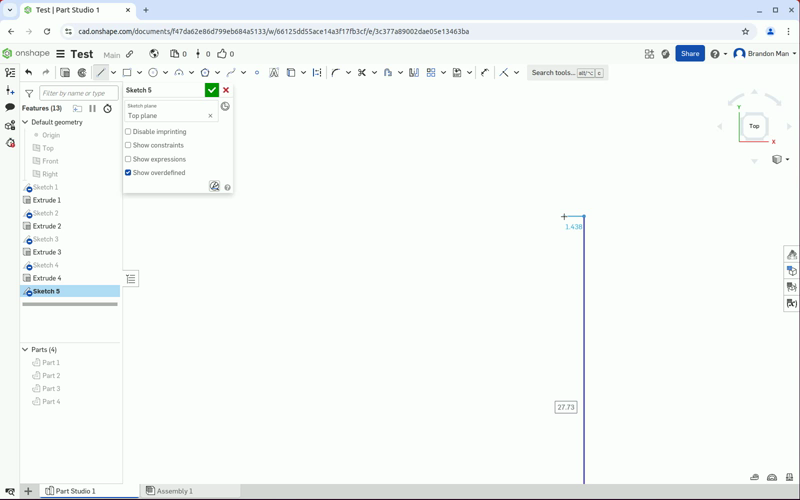
scroll(6)
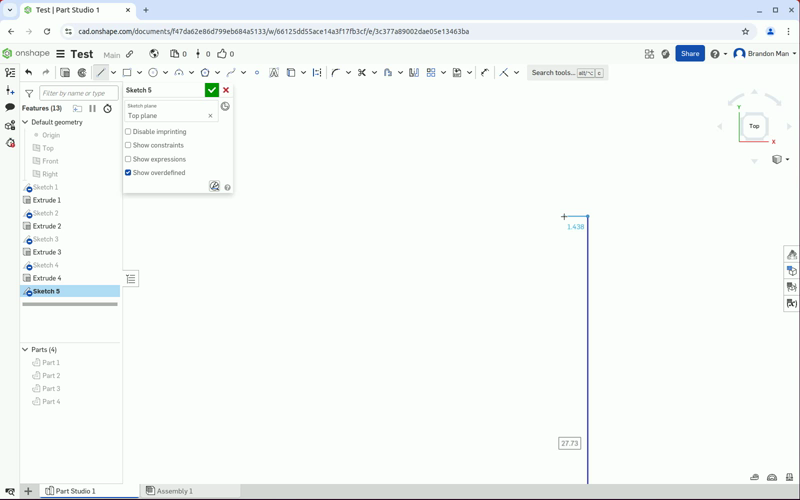
scroll(6)
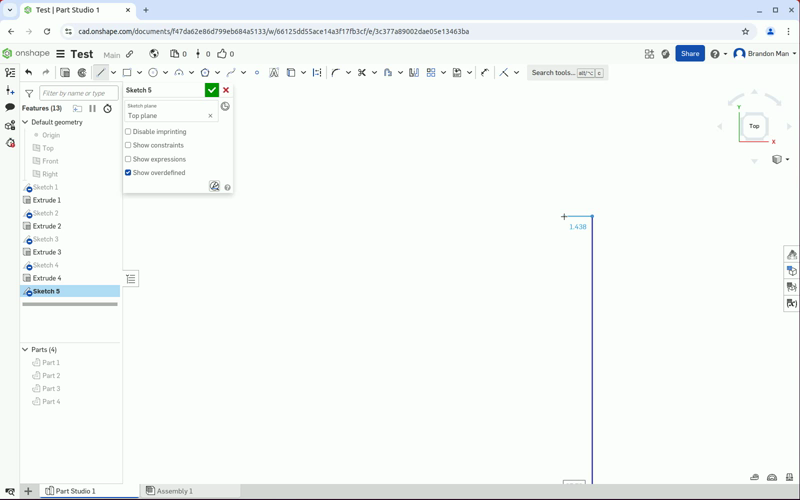
scroll(6)
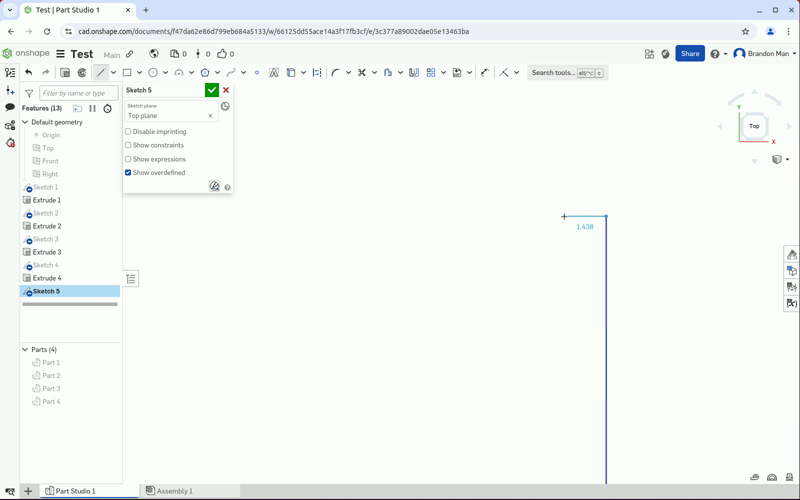
scroll(6)
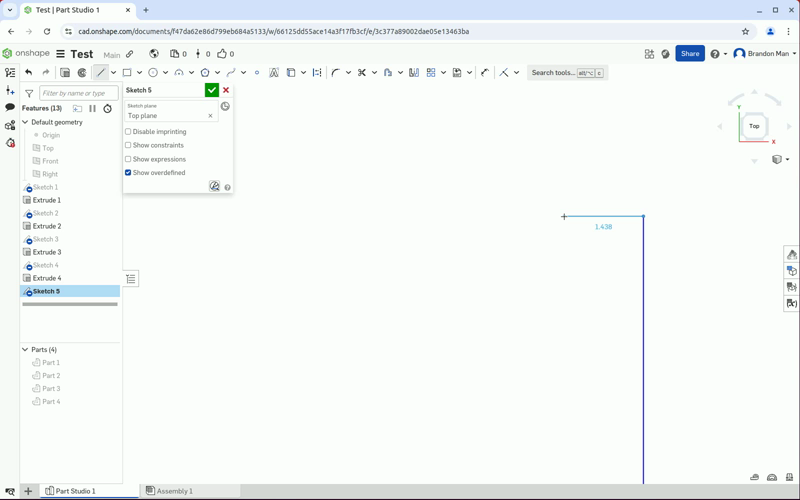
click(564, 216)
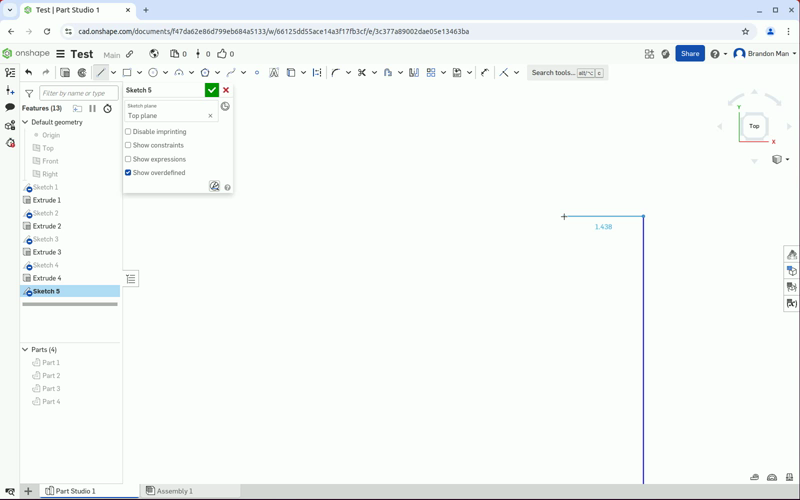
scroll(-6)
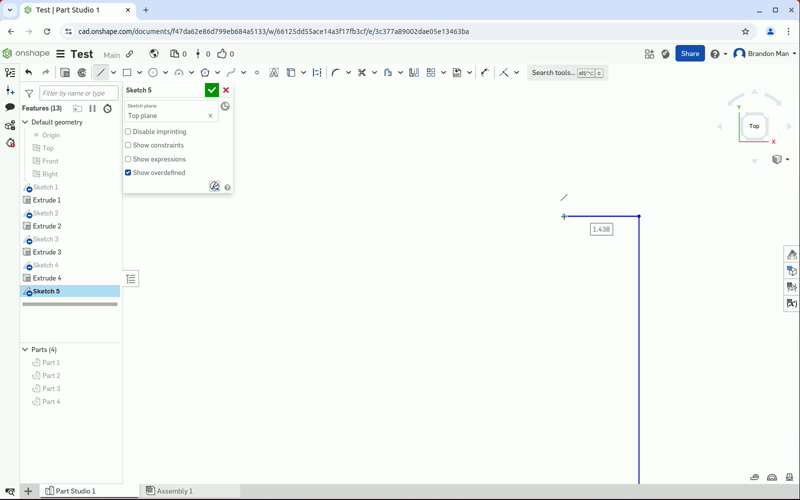
scroll(-6)
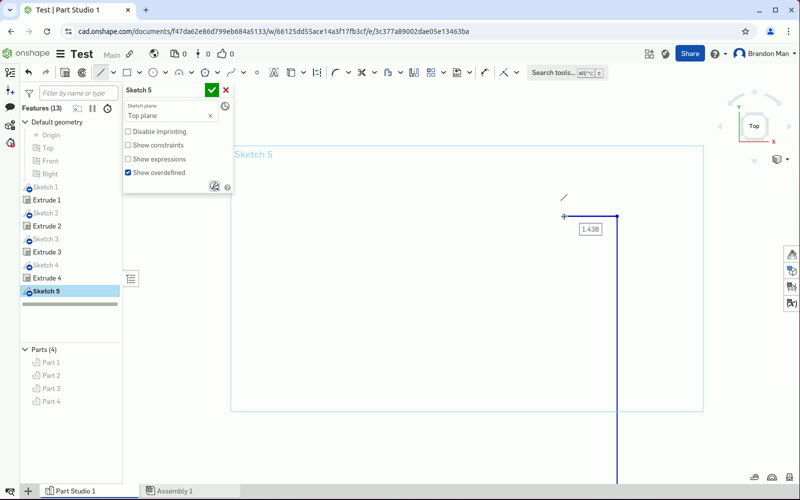
scroll(-6)
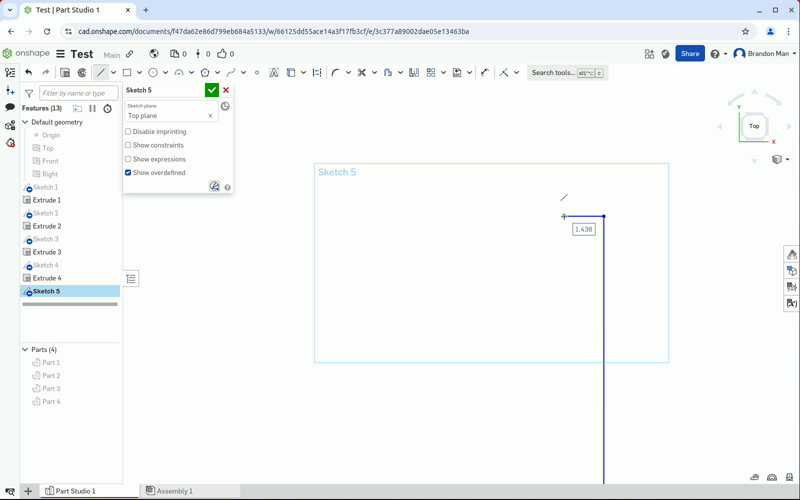
scroll(-6)
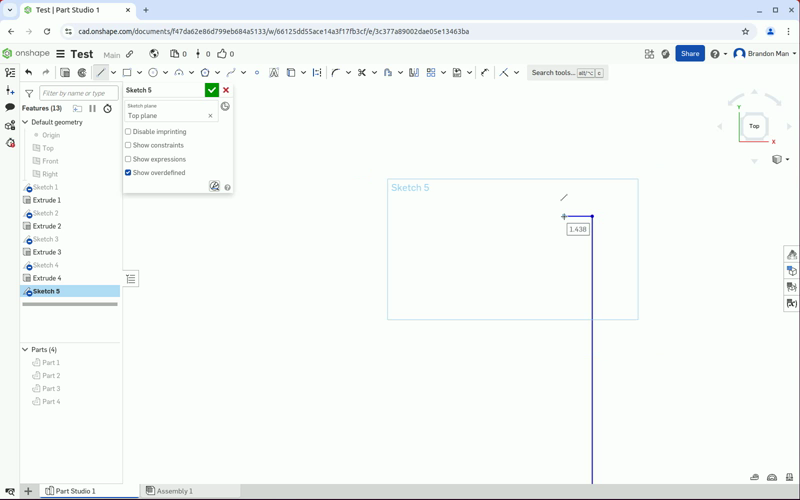
scroll(-6)
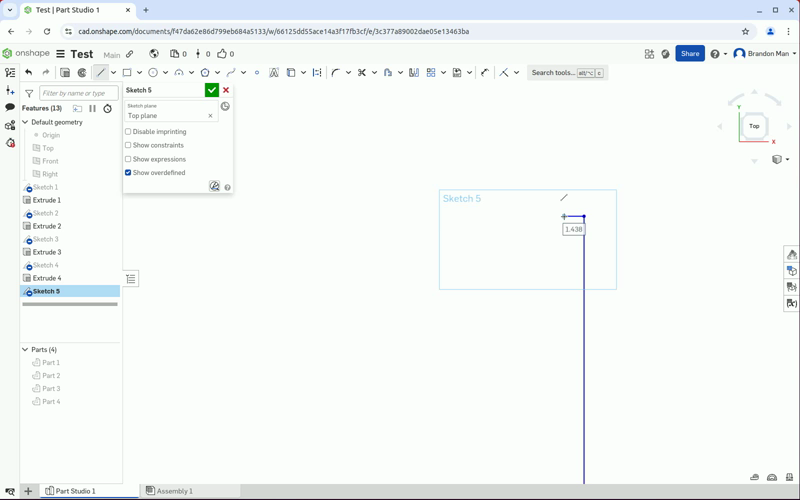
scroll(-6)
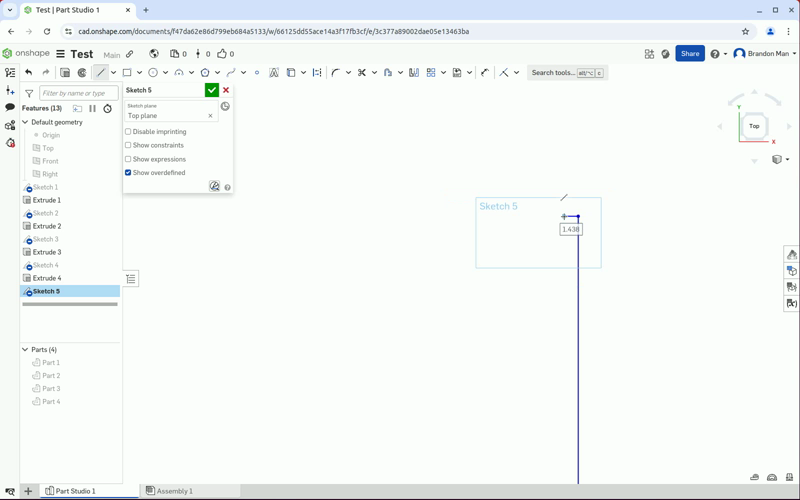
scroll(-6)
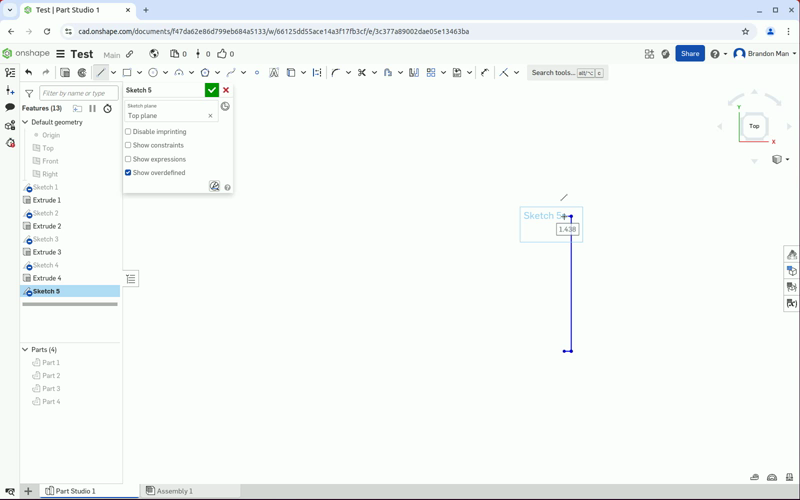
key_up(shift)
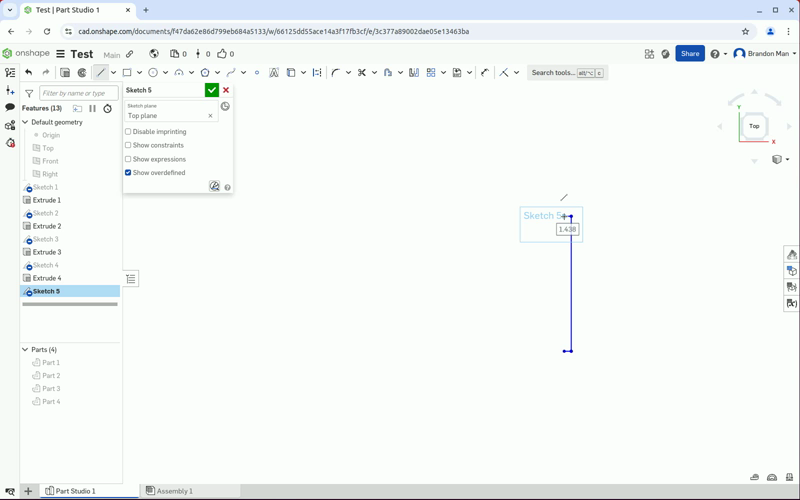
key_down(shift)
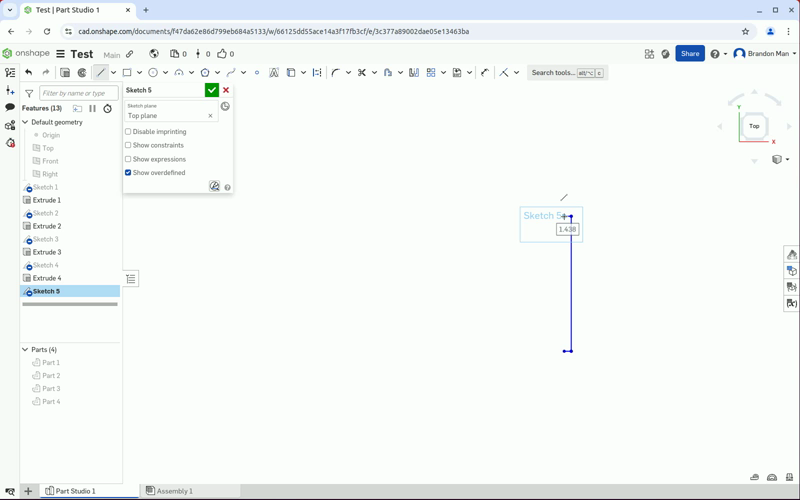
mouse_move(564, 351)
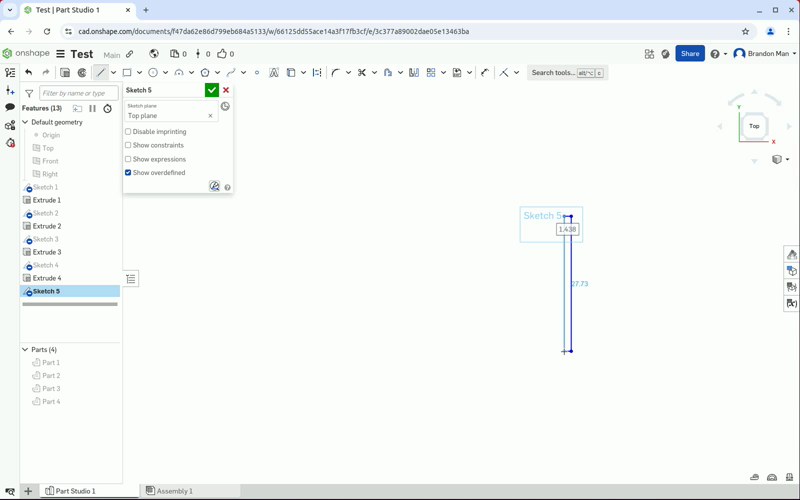
key_up(shift)
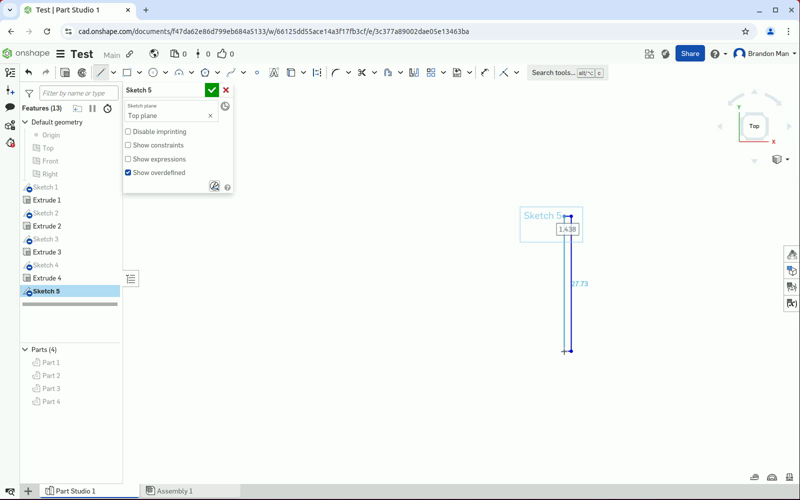
click(564, 351)
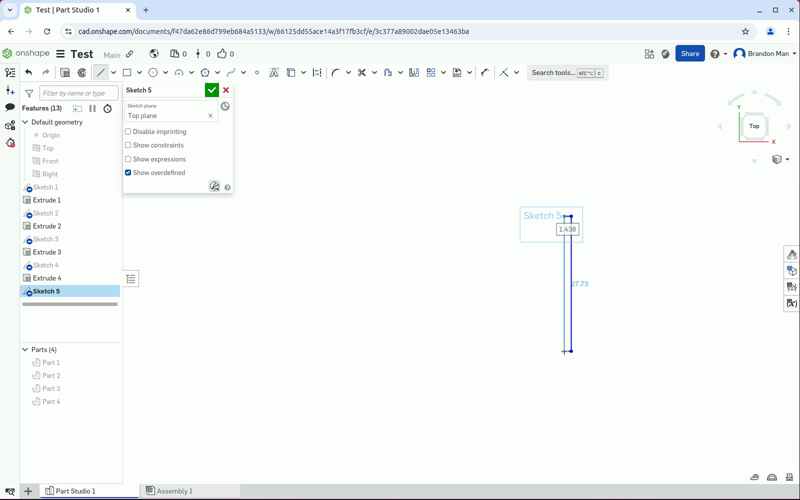
key(esc)
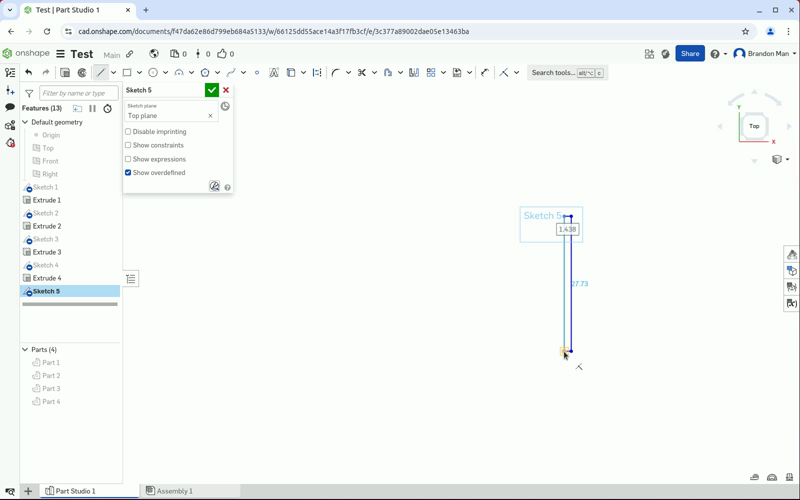
mouse_move(565, 307)
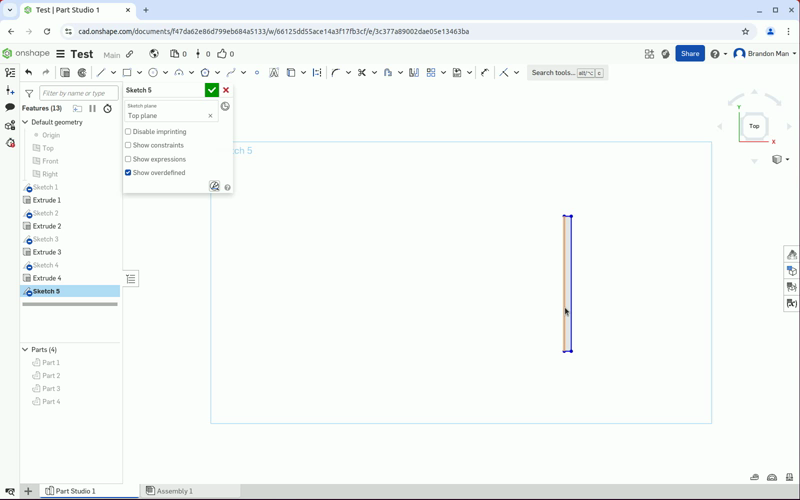
scroll(6)
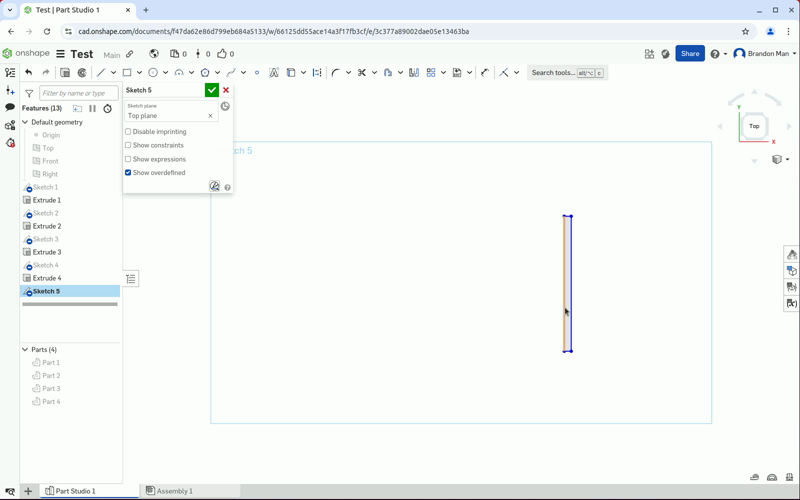
scroll(6)
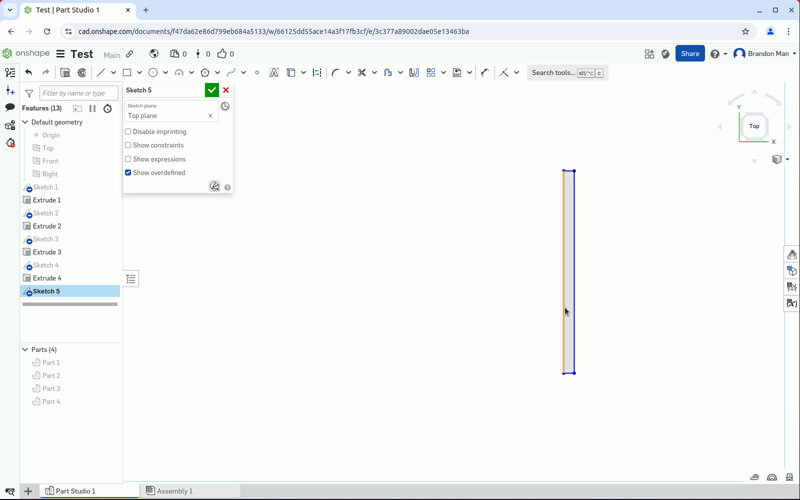
scroll(6)
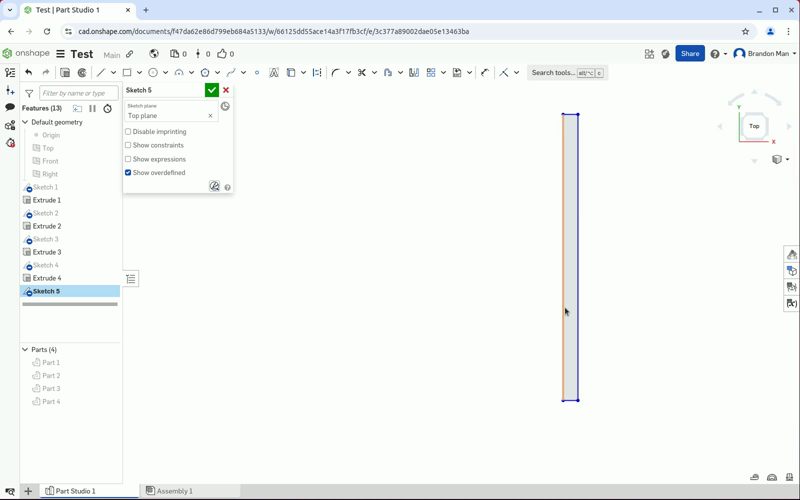
scroll(6)
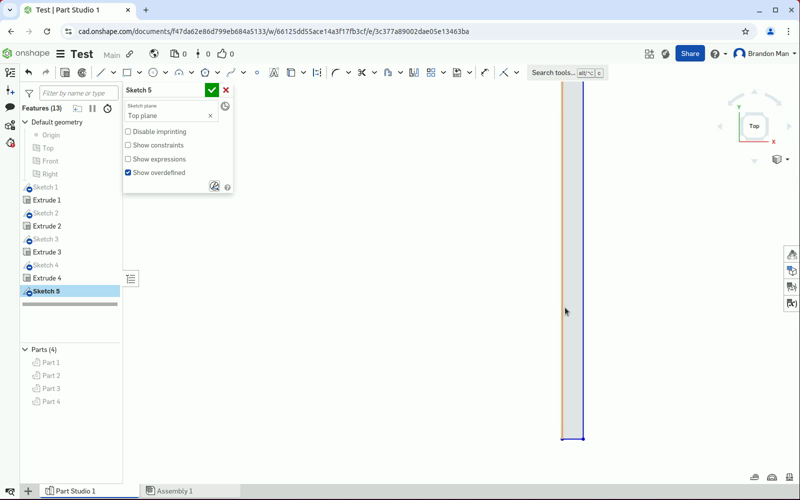
scroll(6)
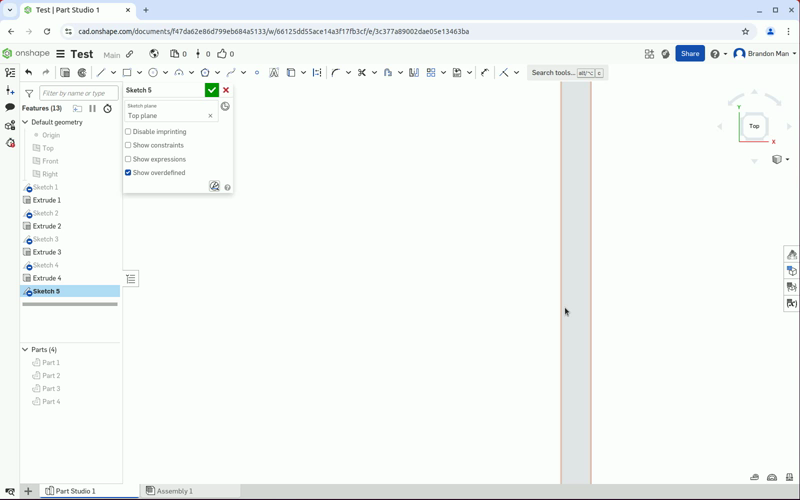
scroll(6)
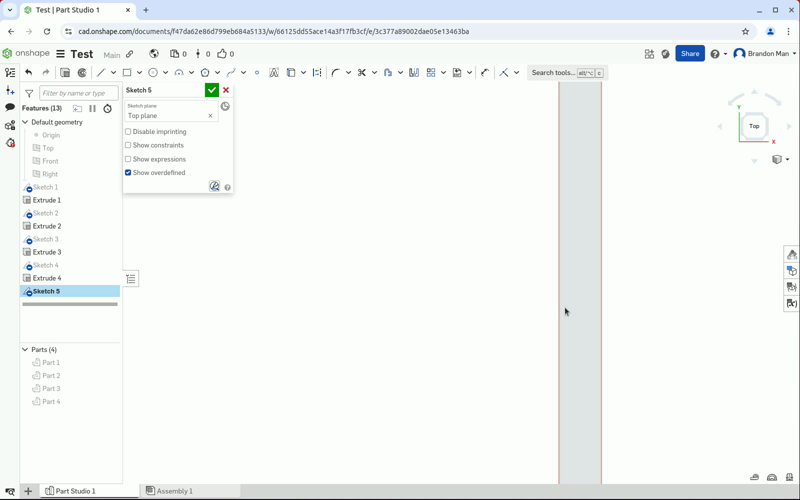
scroll(6)
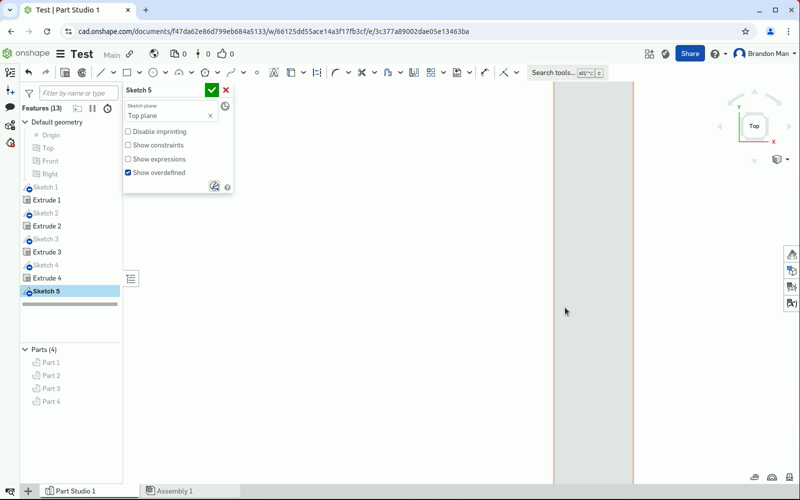
click(565, 307)
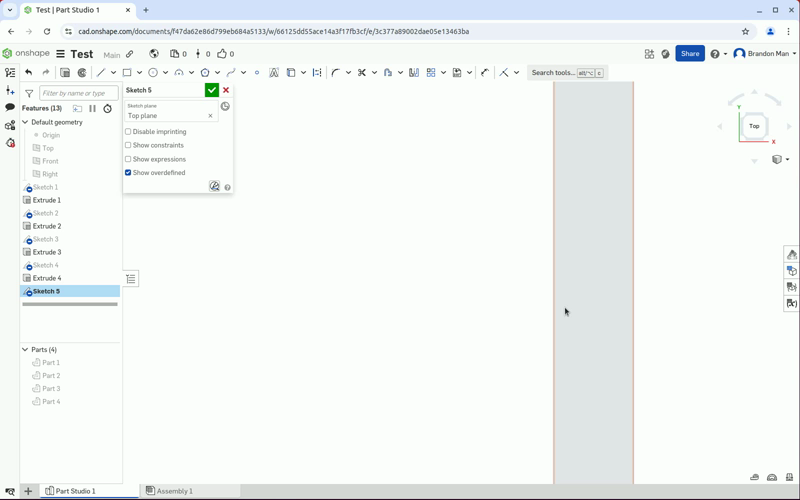
scroll(-6)
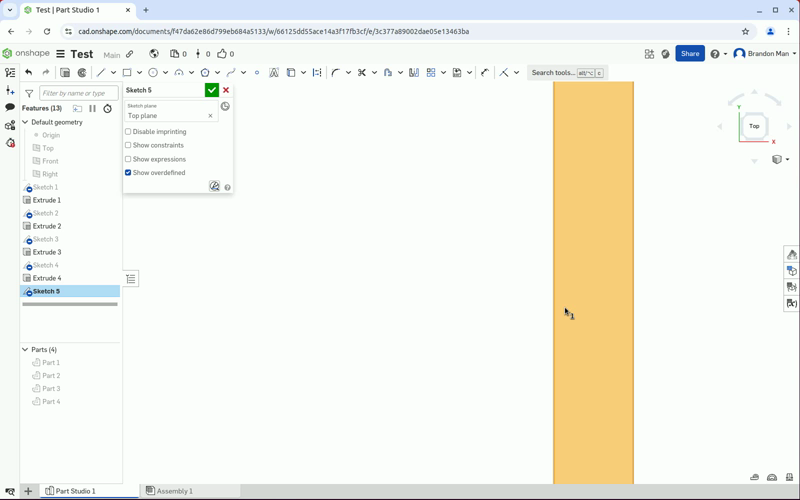
scroll(-6)
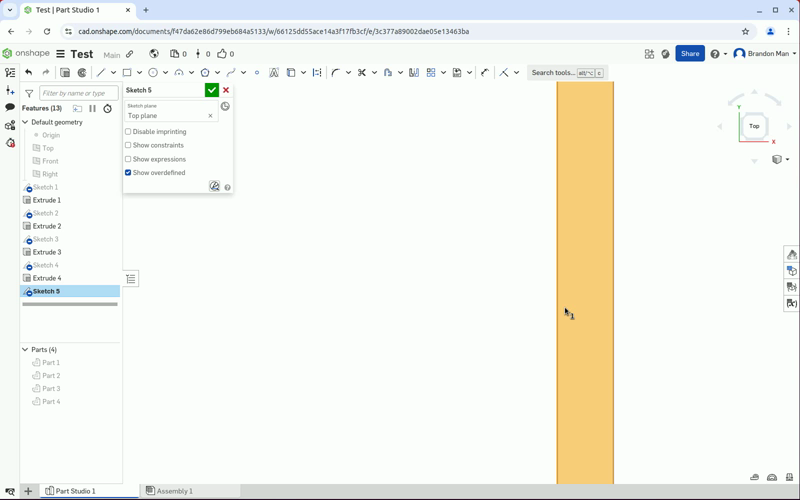
scroll(-6)
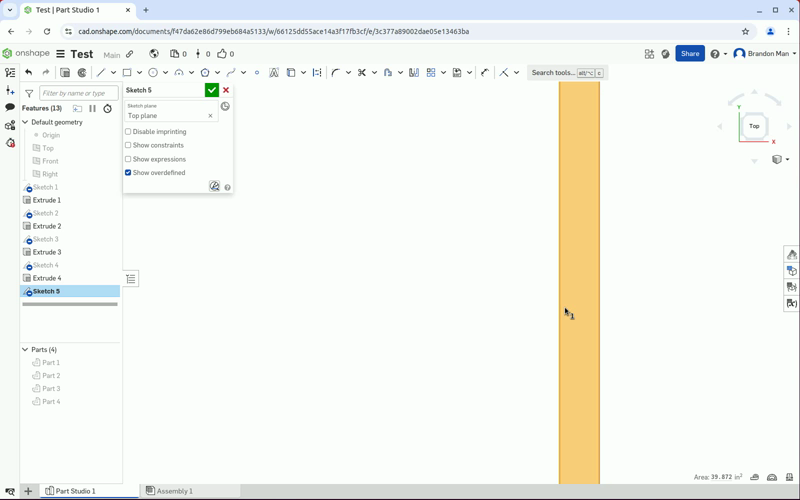
scroll(-6)
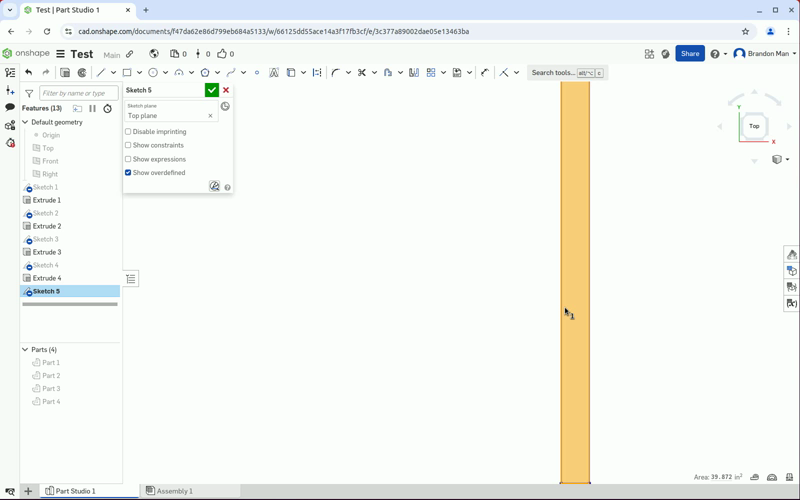
scroll(-6)
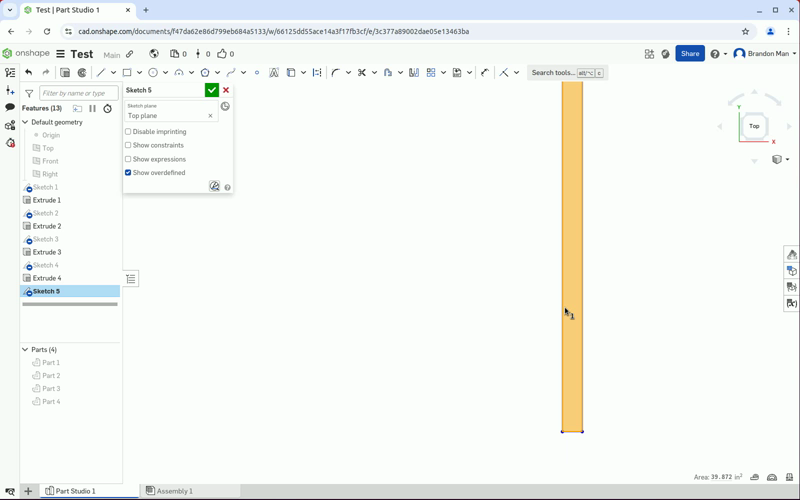
scroll(-6)
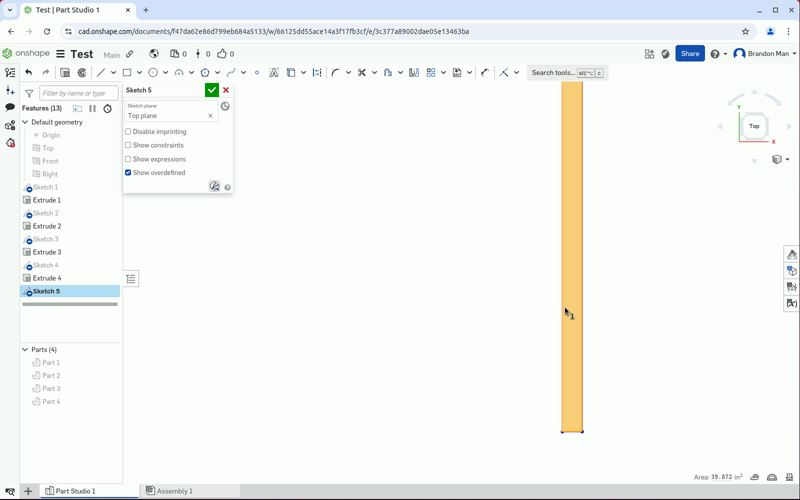
scroll(-6)
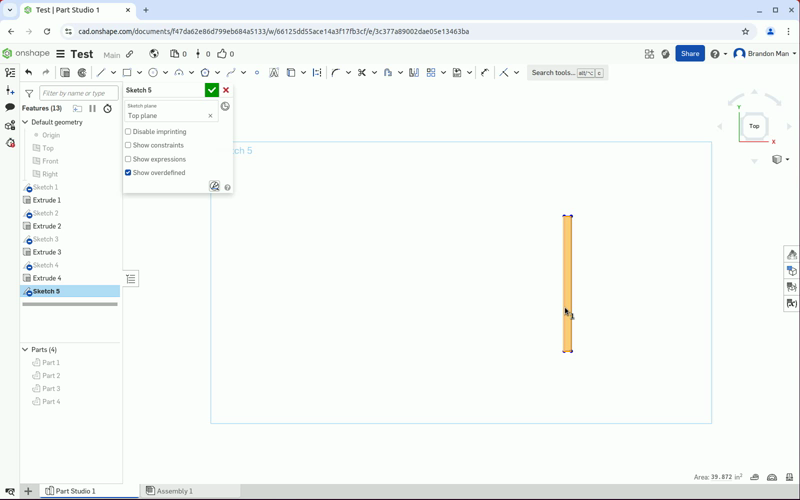
mouse_move(73, 352)
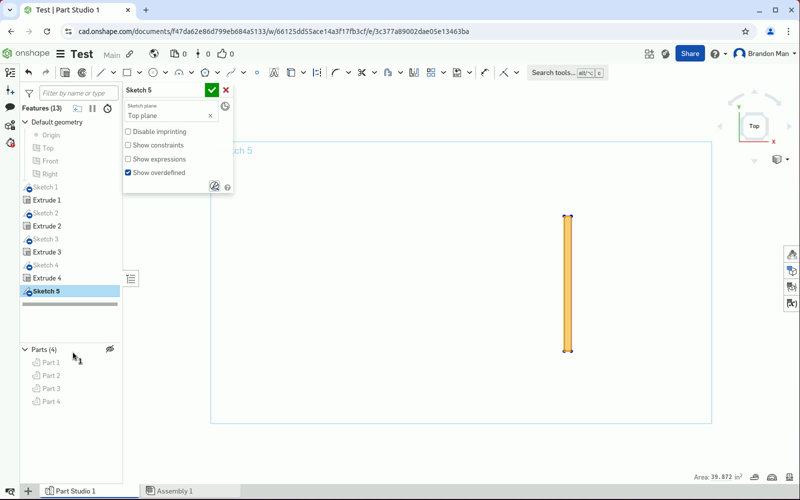
key(shift+y)
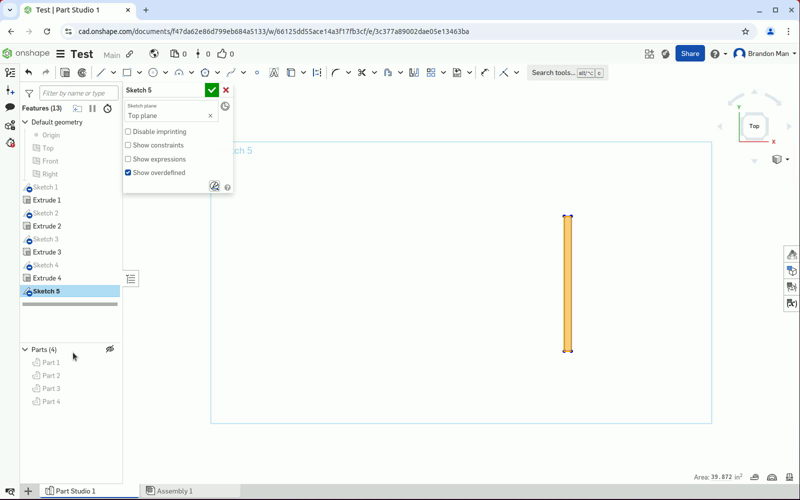
key(shift+e)
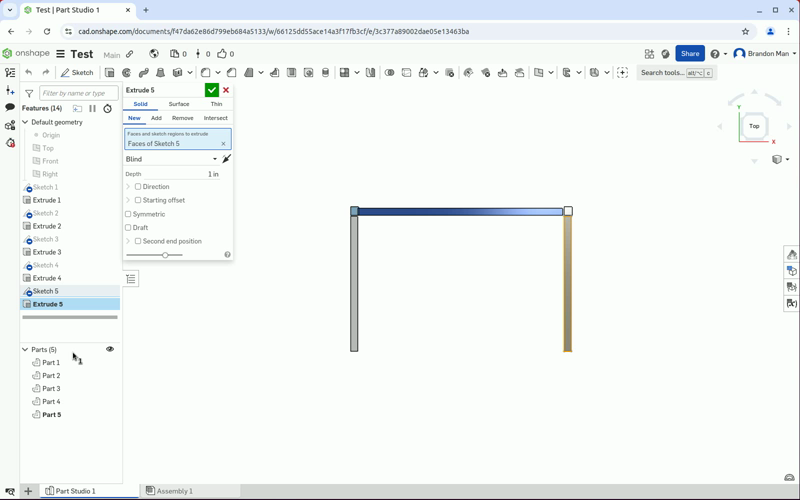
mouse_move(143, 106)
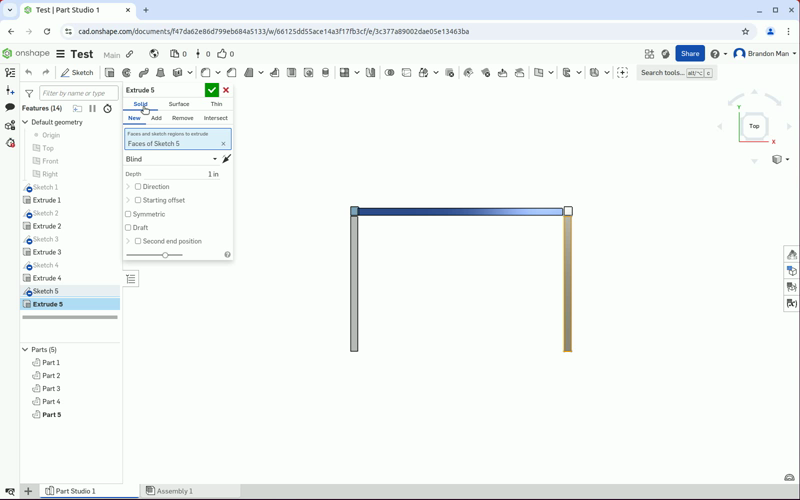
click(143, 106)
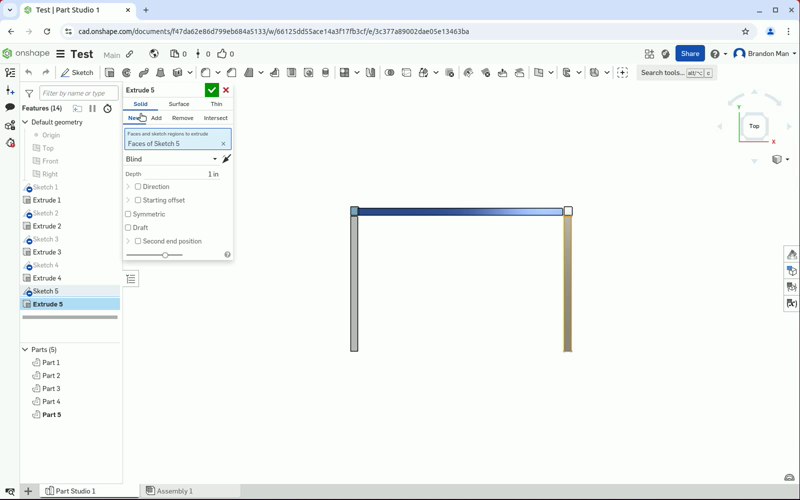
mouse_move(137, 120)
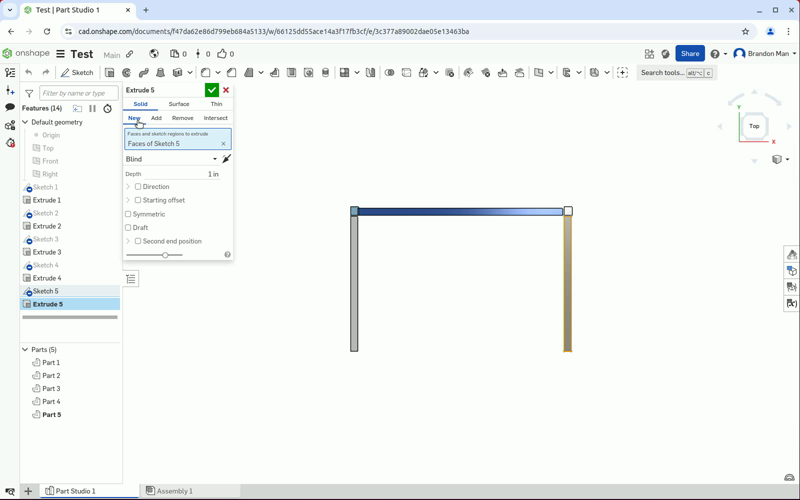
click(137, 120)
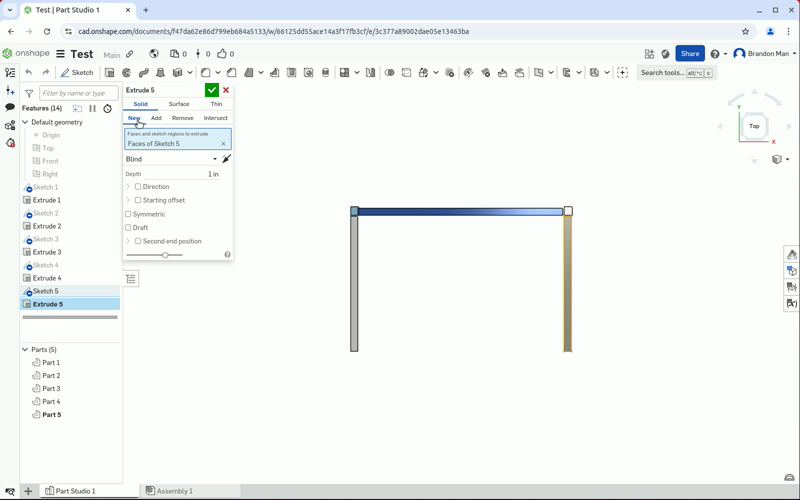
key(tab, 4)
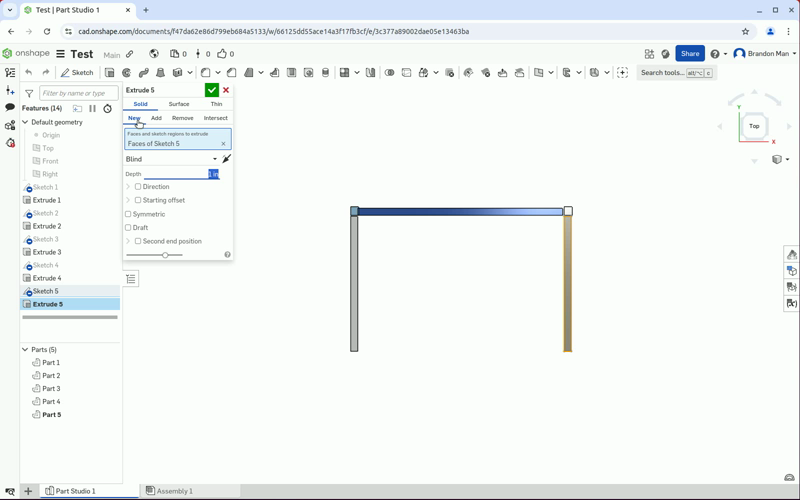
text(21.664)
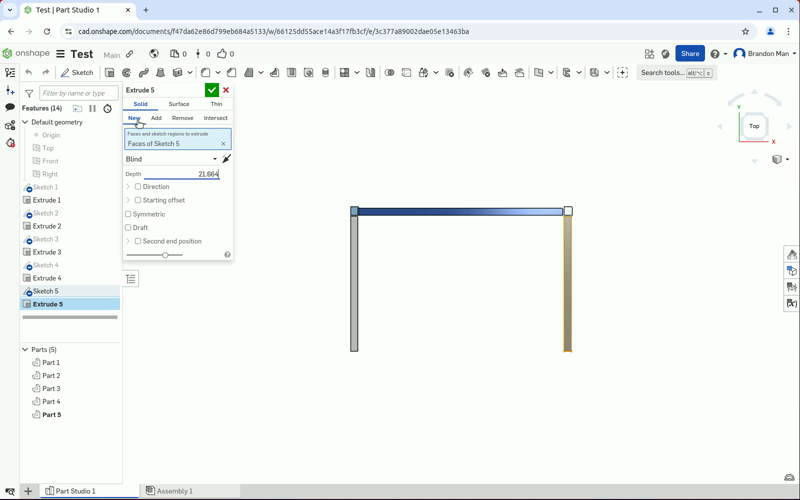
key(enter)
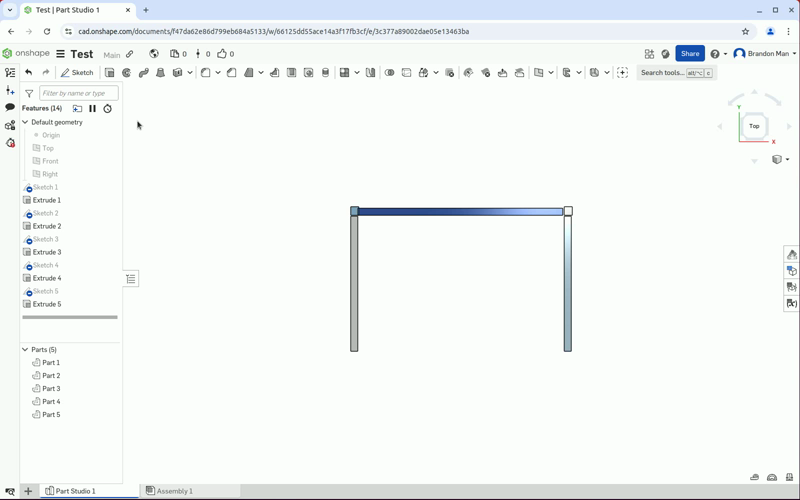
key(shift+h)
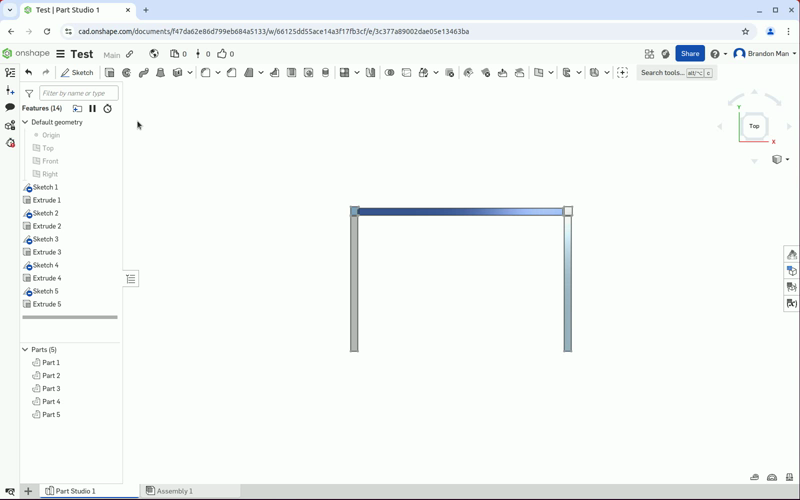
key(shift+h)
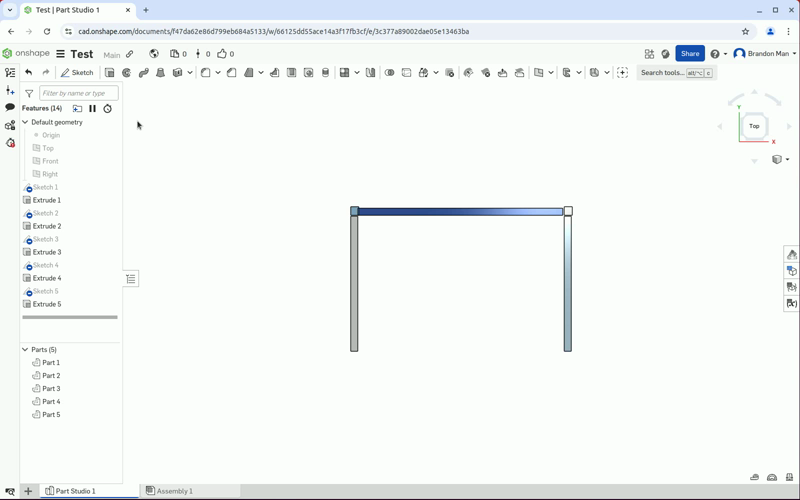
mouse_move(73, 189)
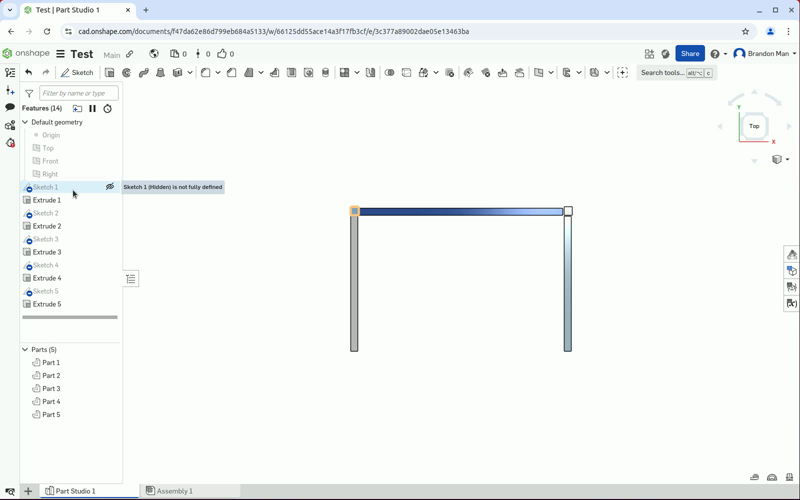
click(73, 189)
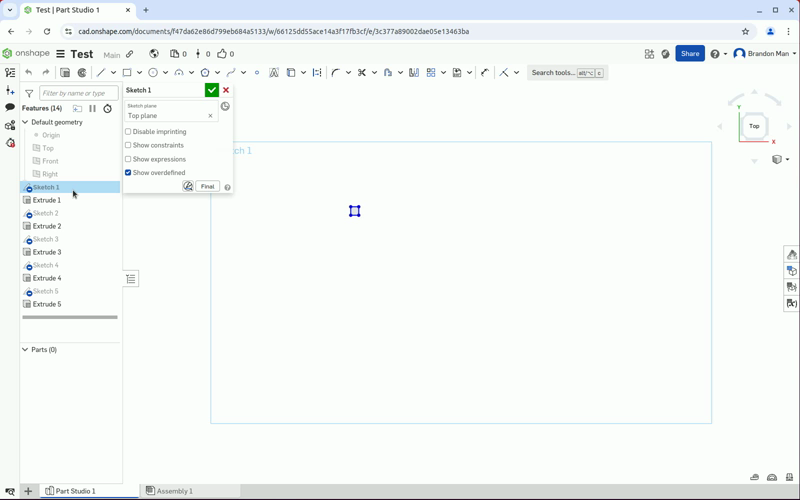
mouse_move(229, 92)
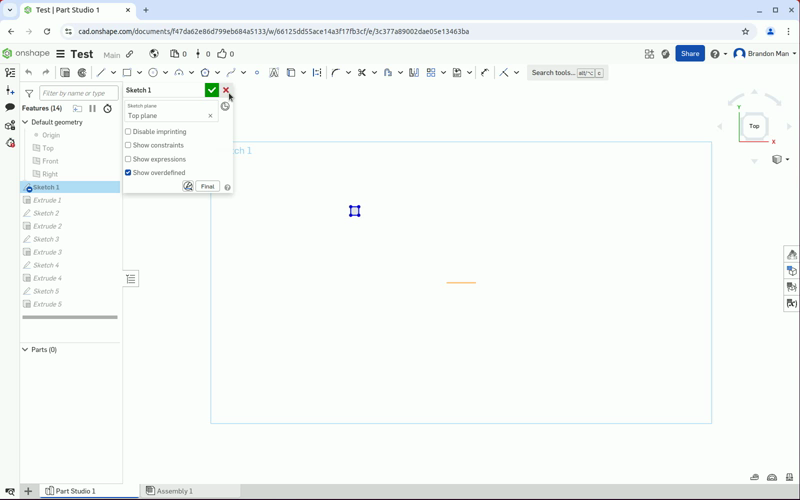
click(229, 92)
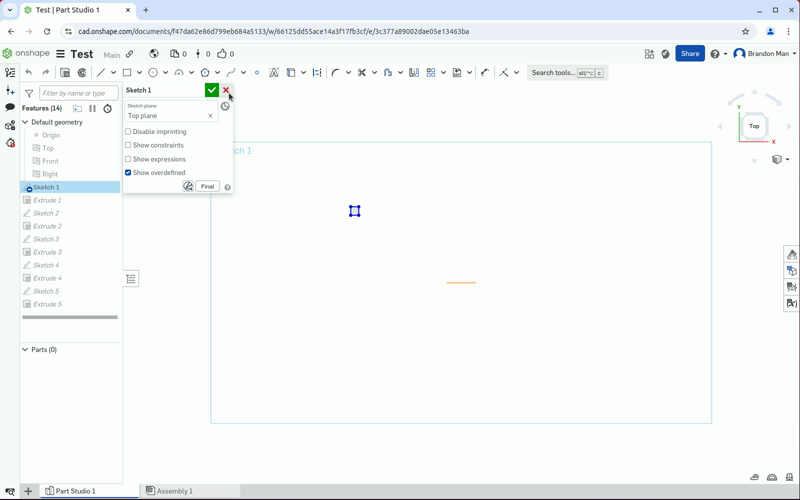
key(shift+s)
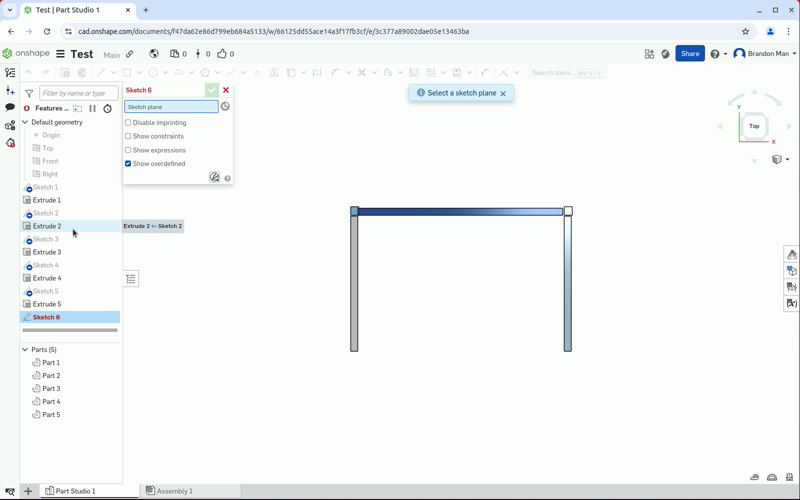
scroll(3)
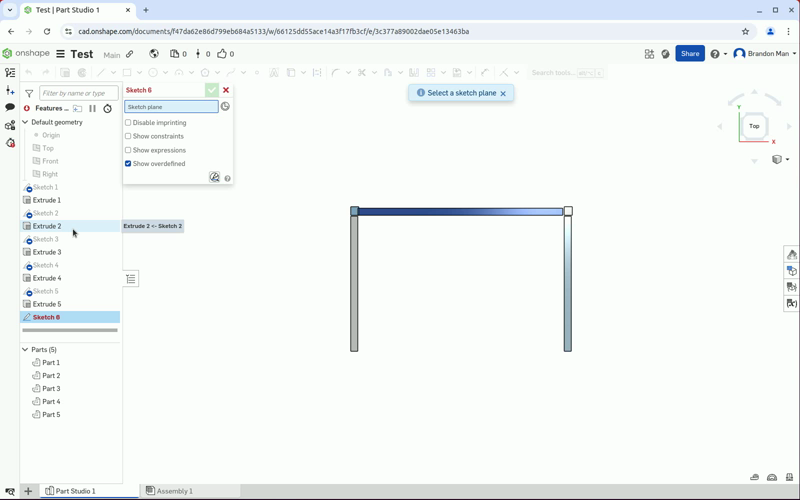
mouse_move(73, 150)
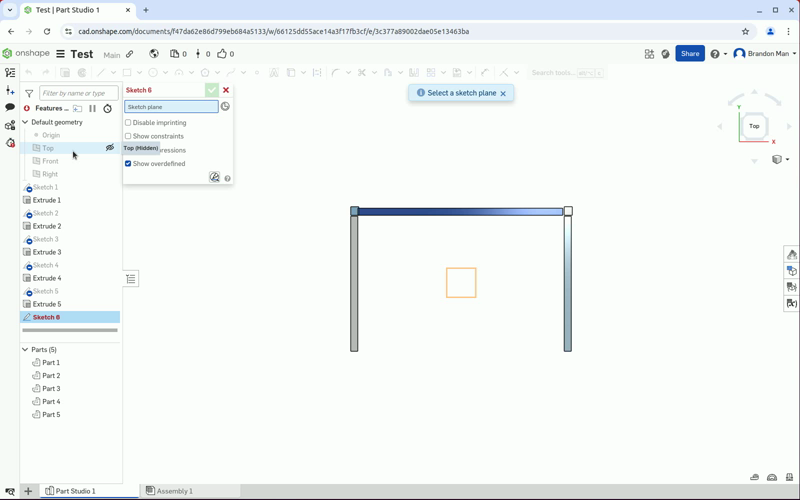
click(73, 150)
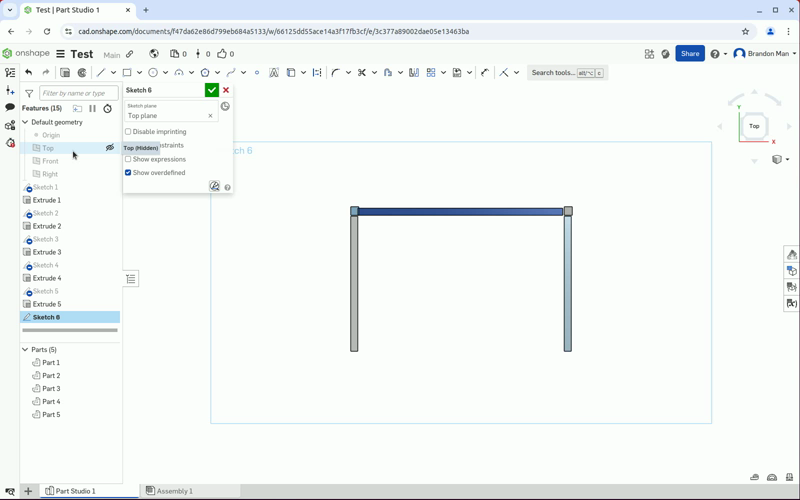
mouse_move(73, 352)
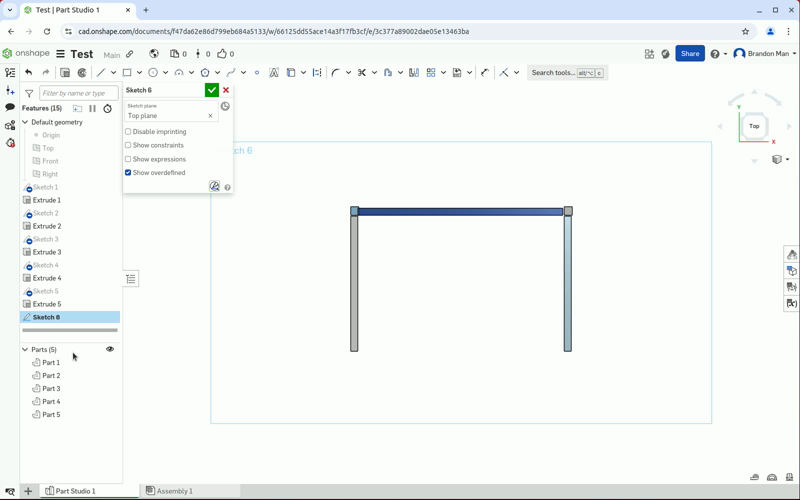
key(y)
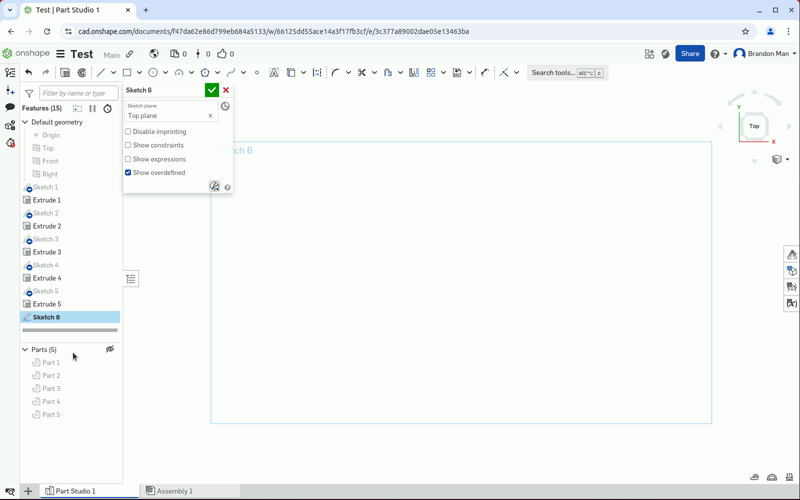
key(l)
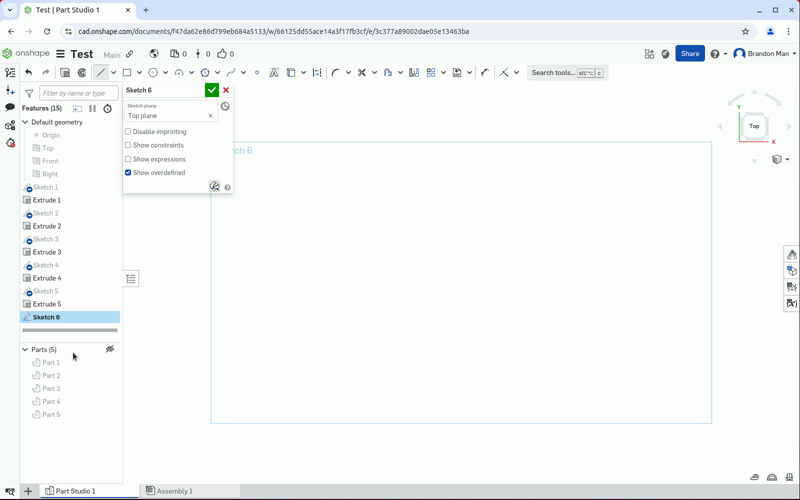
key_down(shift)
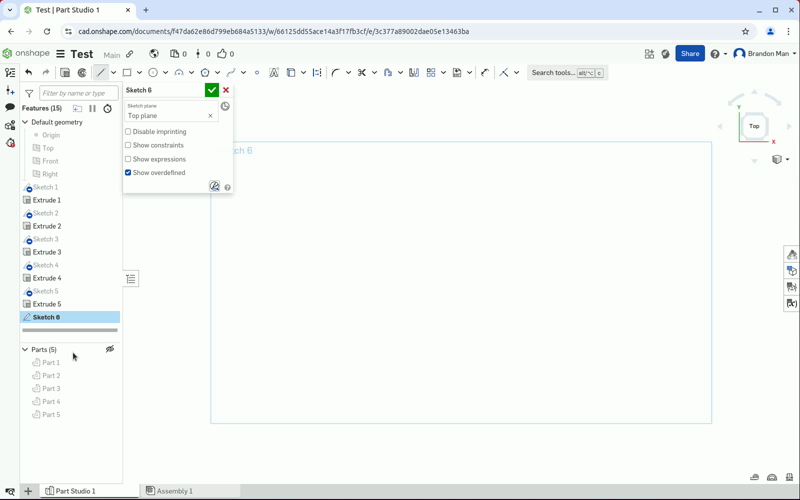
mouse_move(350, 357)
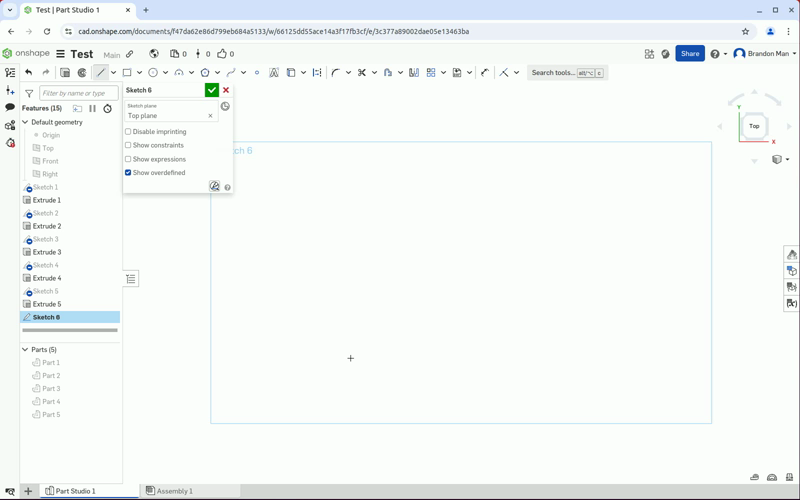
click(350, 357)
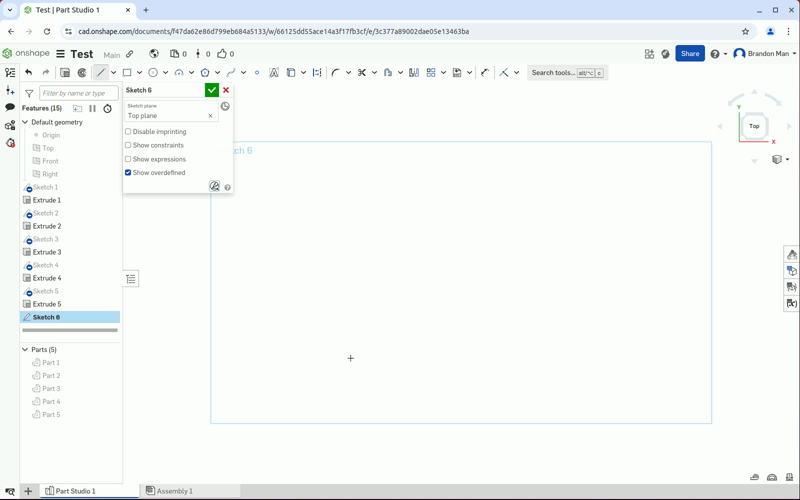
key_up(shift)
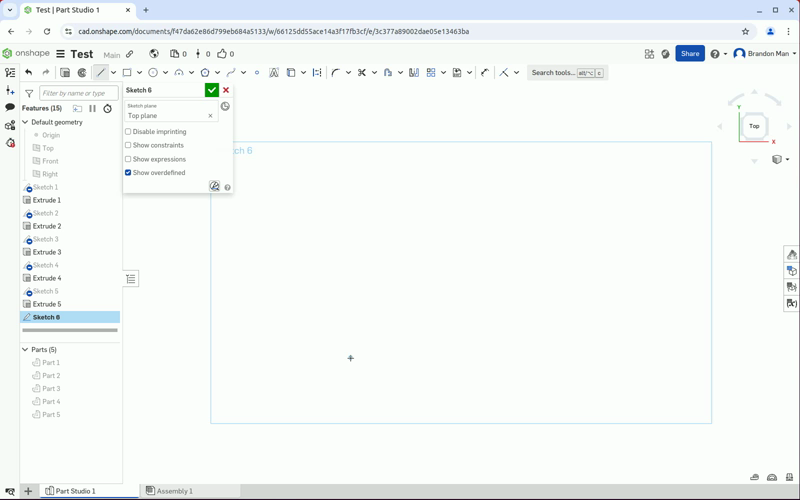
key_down(shift)
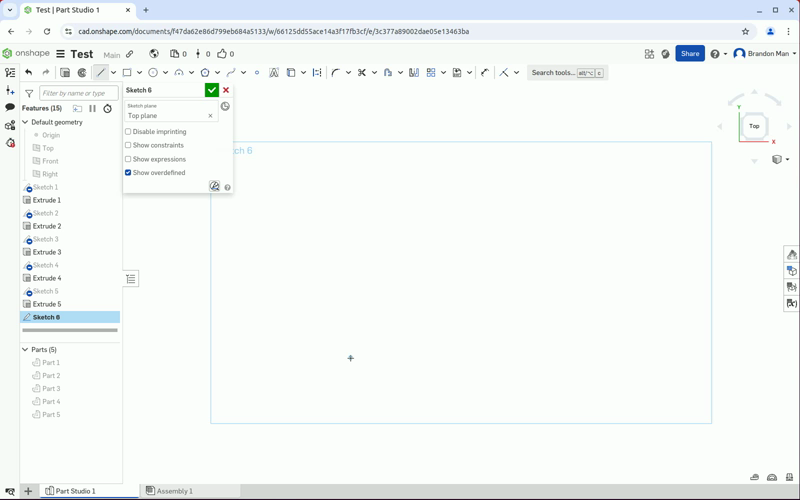
mouse_move(380, 357)
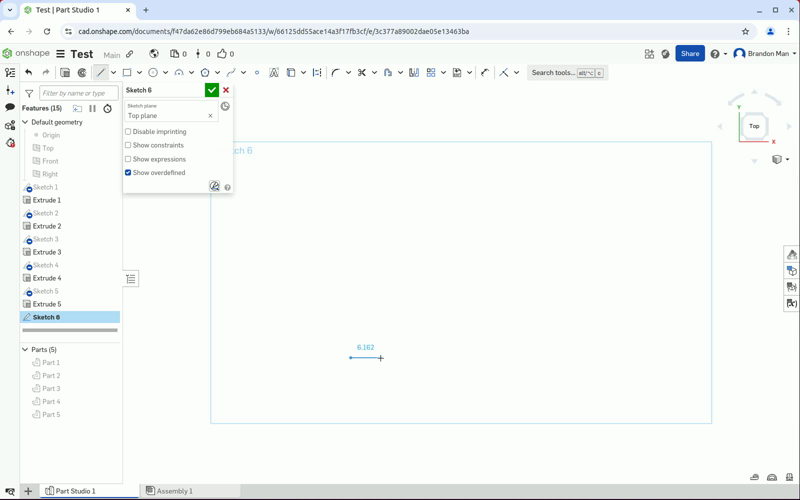
mouse_move(358, 357)
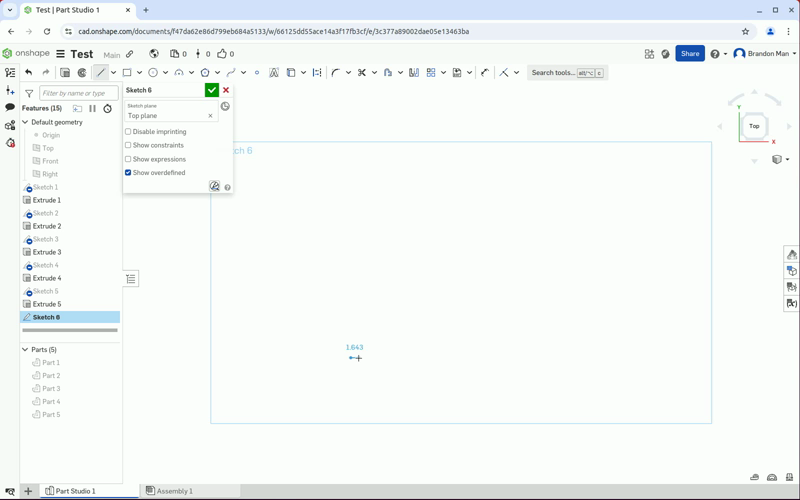
click(358, 357)
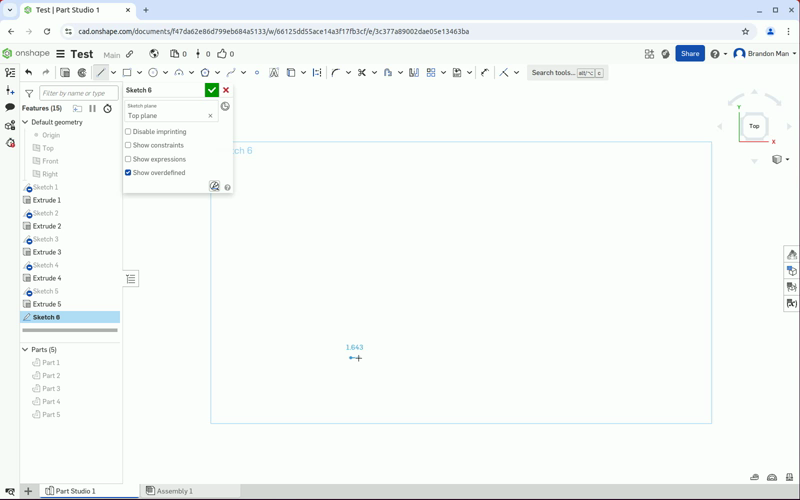
key_up(shift)
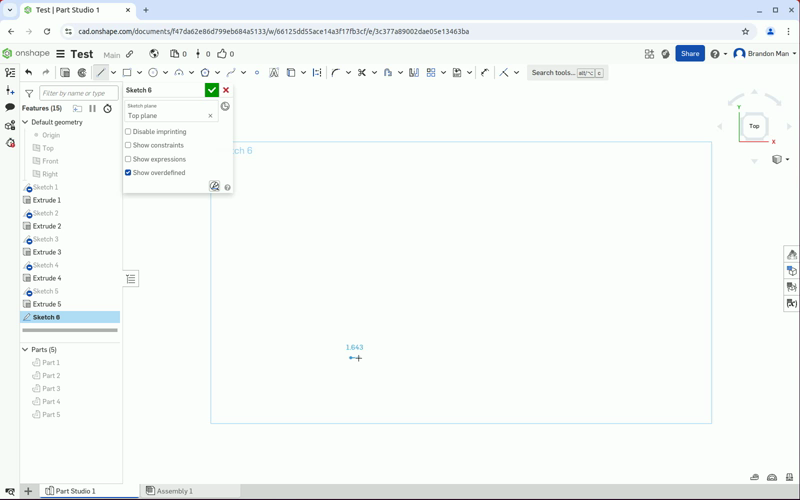
key_down(shift)
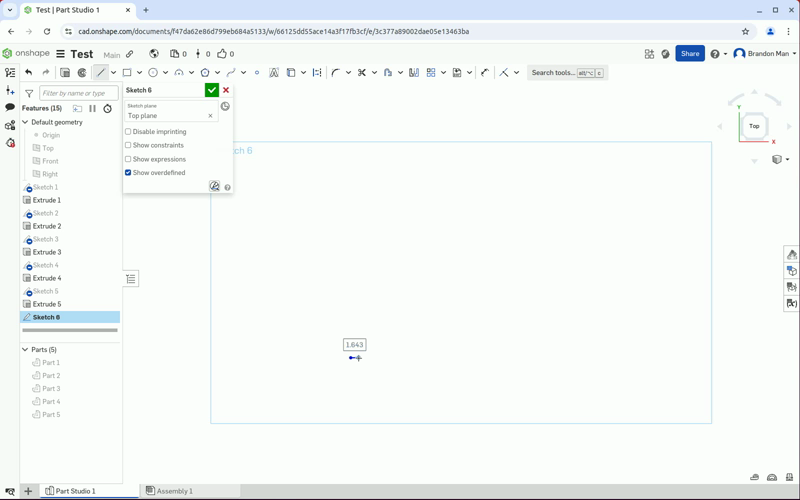
mouse_move(388, 357)
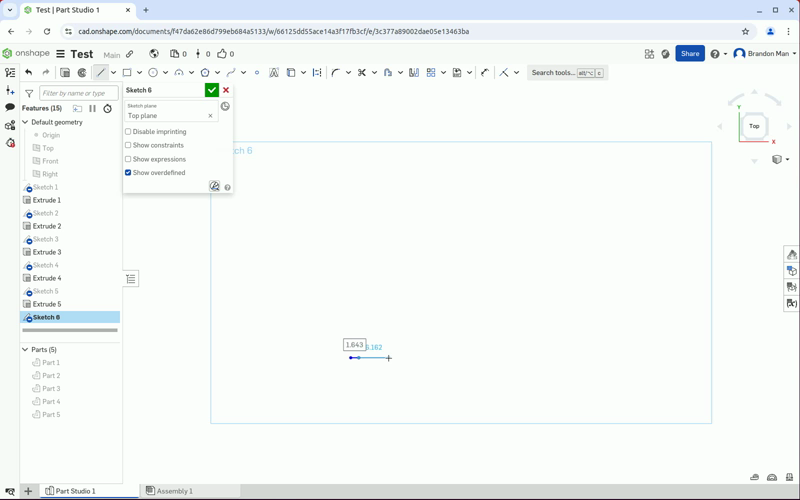
mouse_move(358, 349)
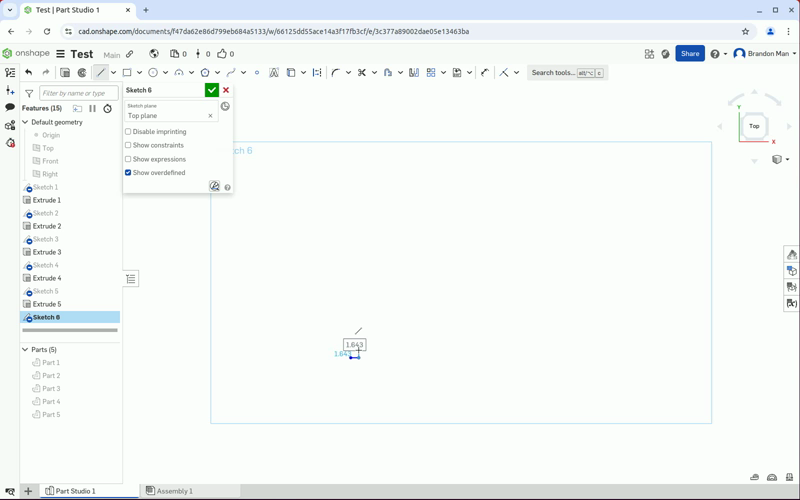
click(358, 349)
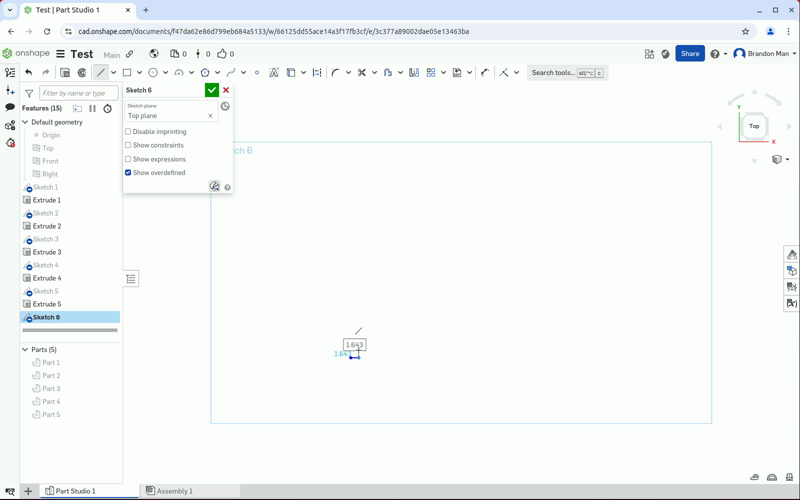
key_up(shift)
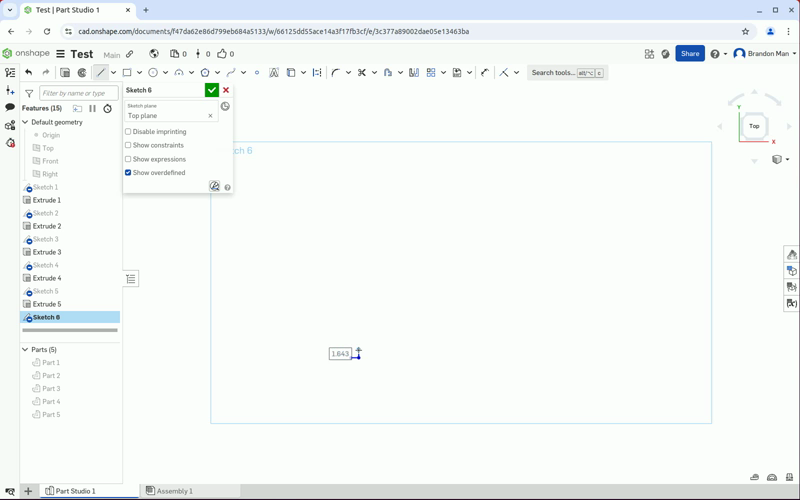
key_down(shift)
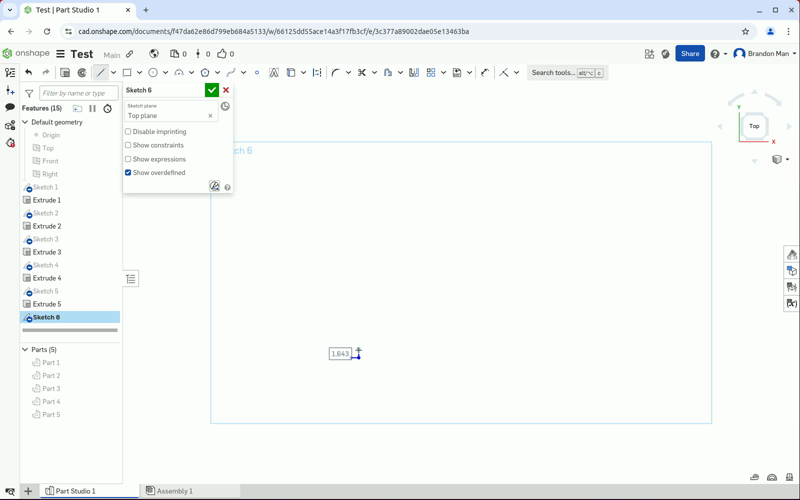
mouse_move(388, 349)
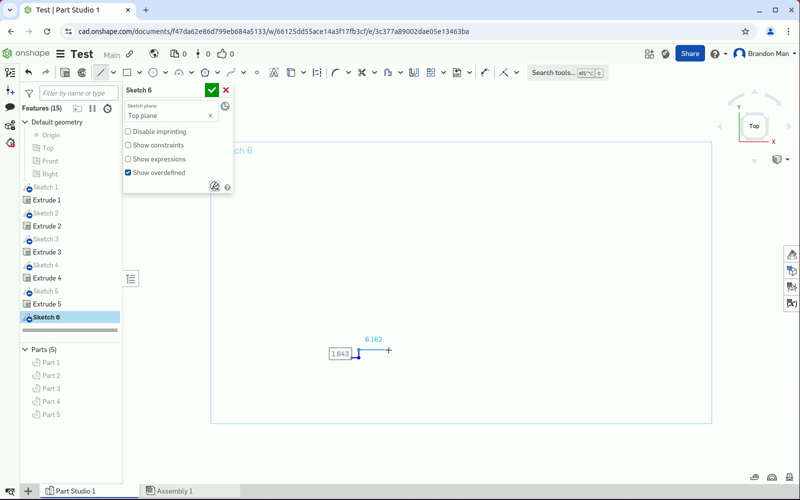
mouse_move(350, 349)
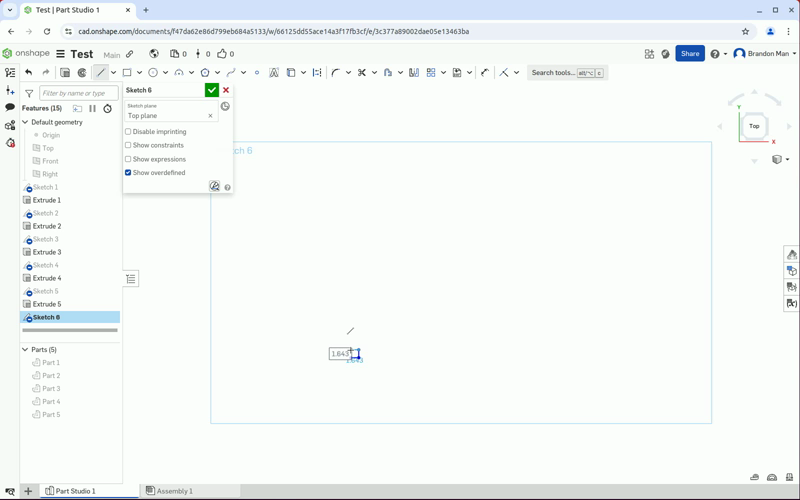
click(350, 349)
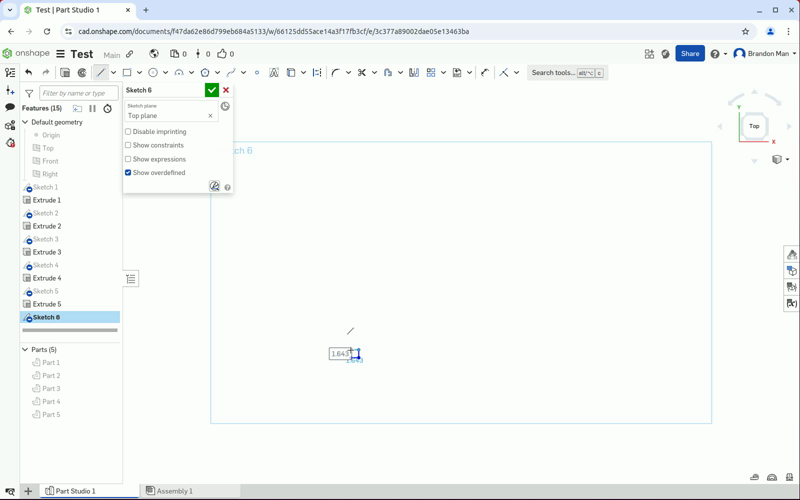
key_up(shift)
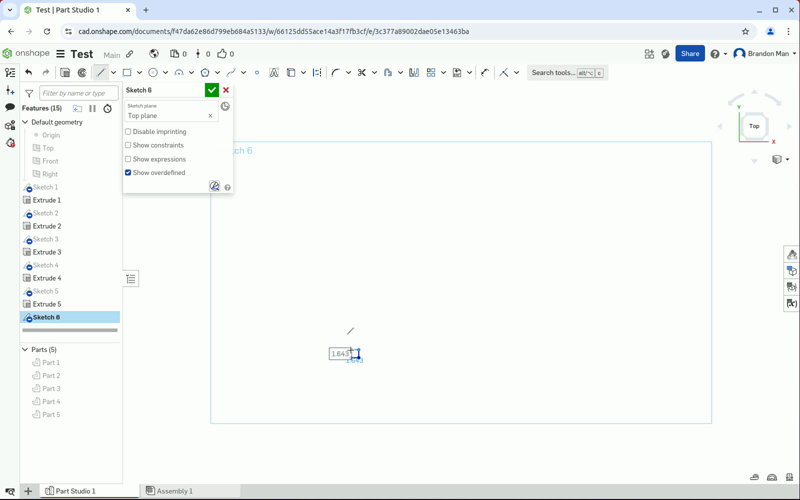
mouse_move(380, 349)
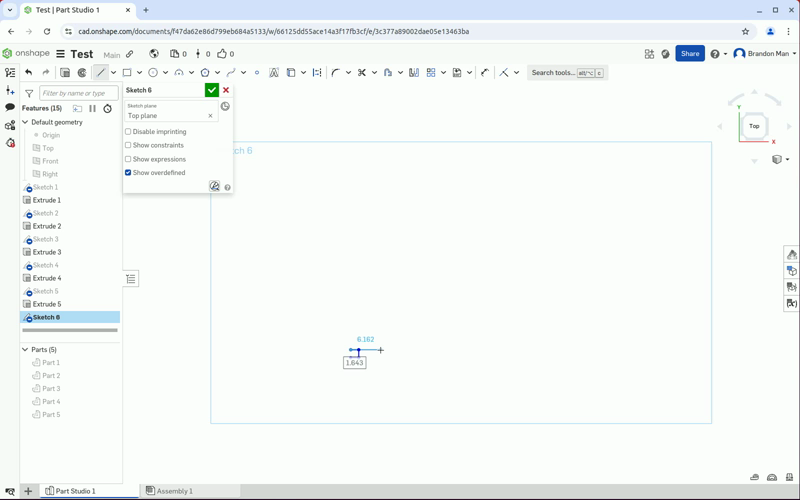
key_down(shift)
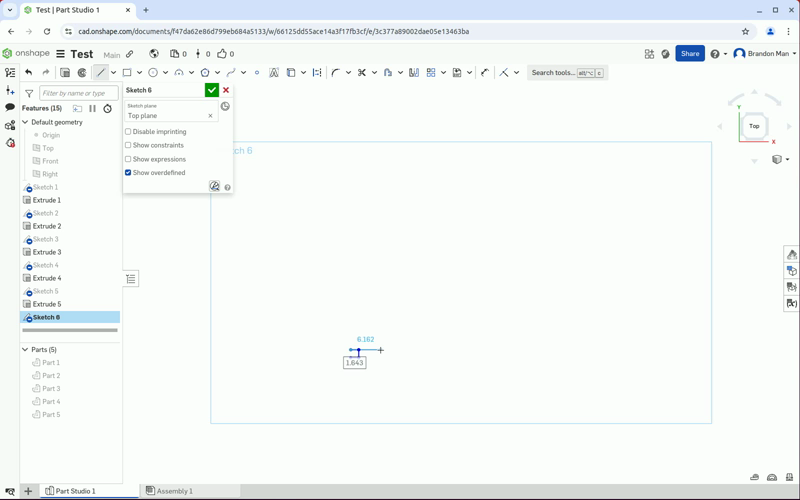
mouse_move(350, 357)
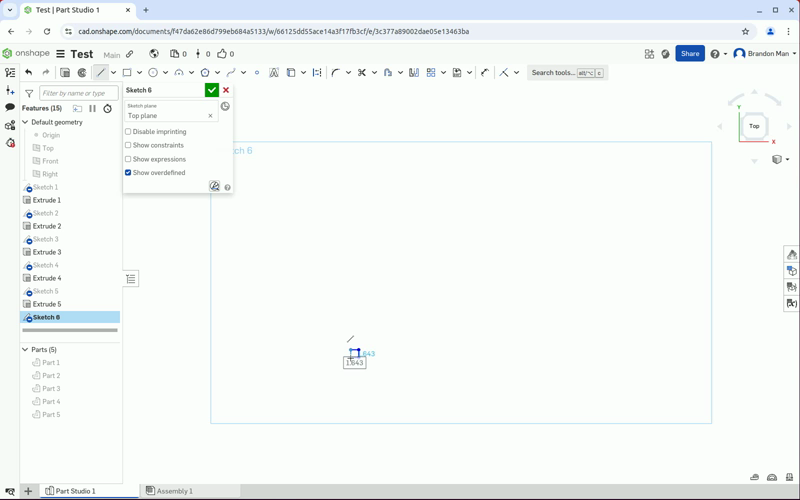
key_up(shift)
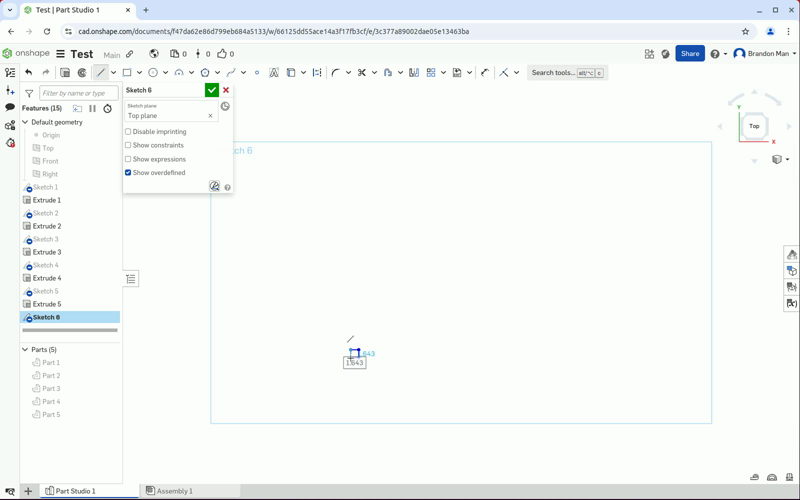
click(350, 357)
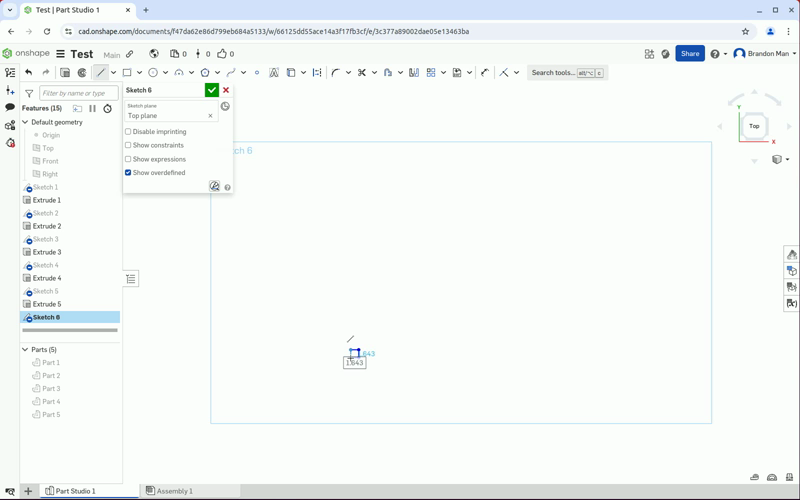
key(esc)
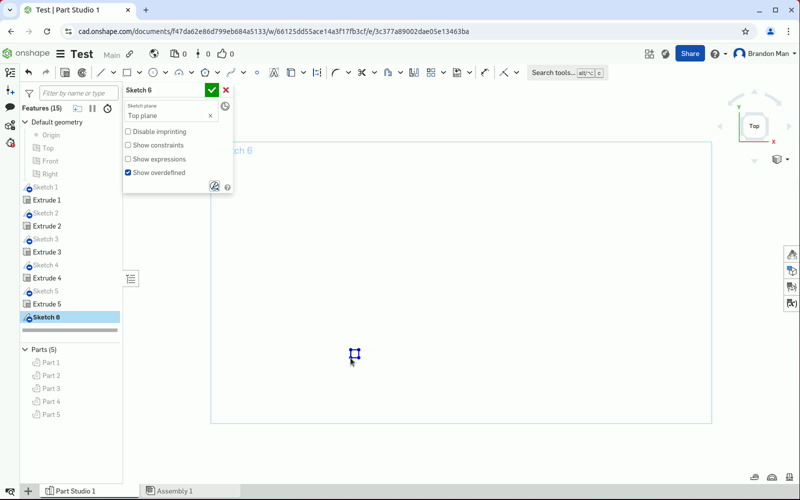
mouse_move(351, 351)
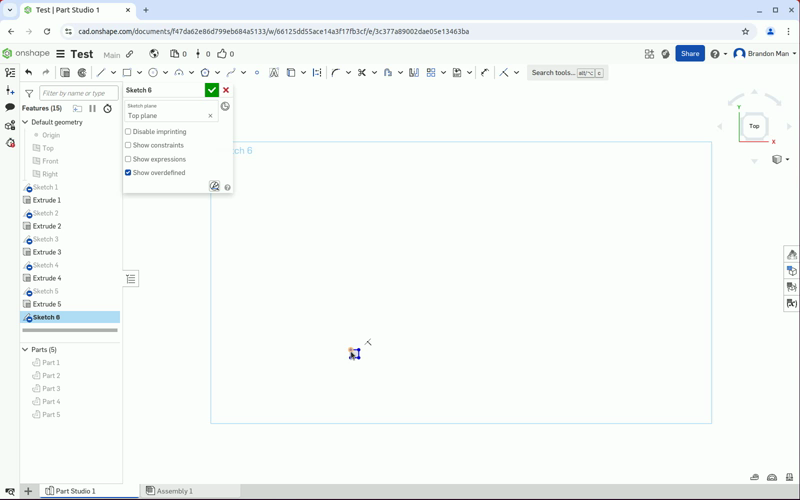
scroll(6)
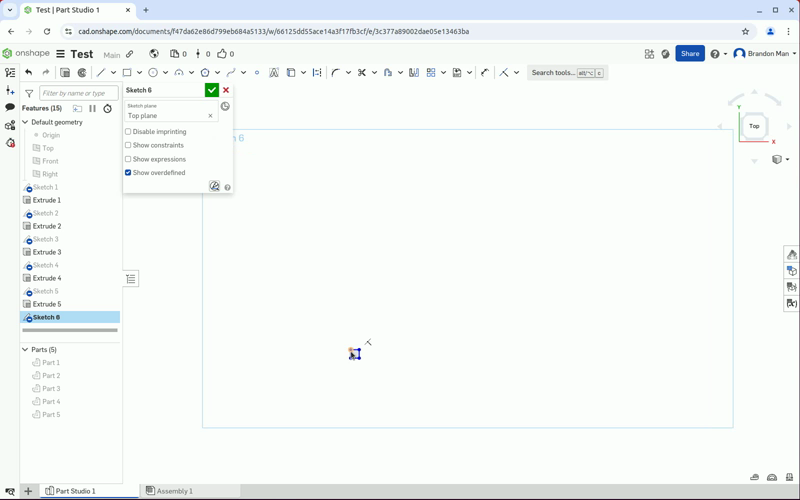
scroll(6)
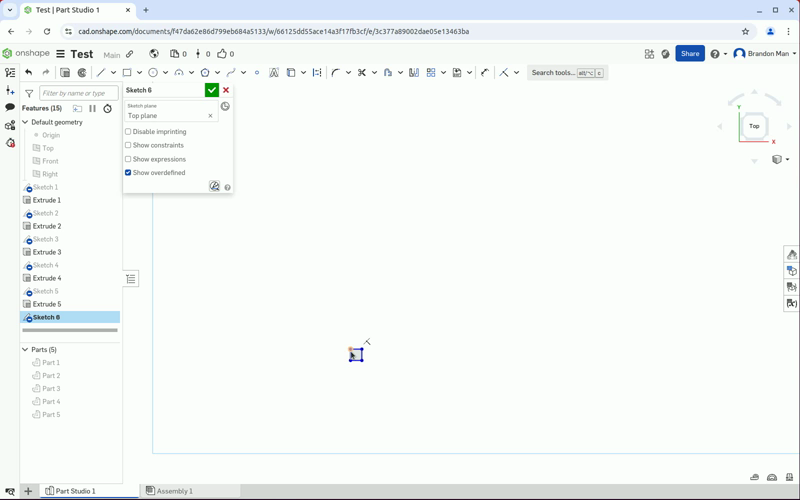
scroll(6)
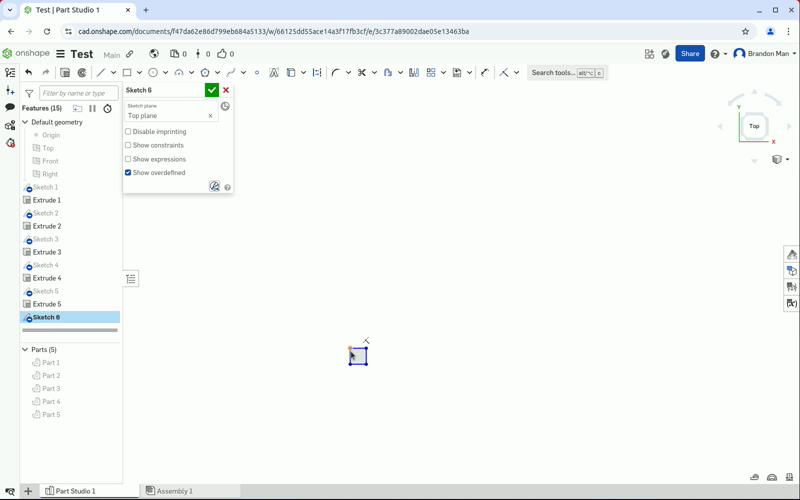
scroll(6)
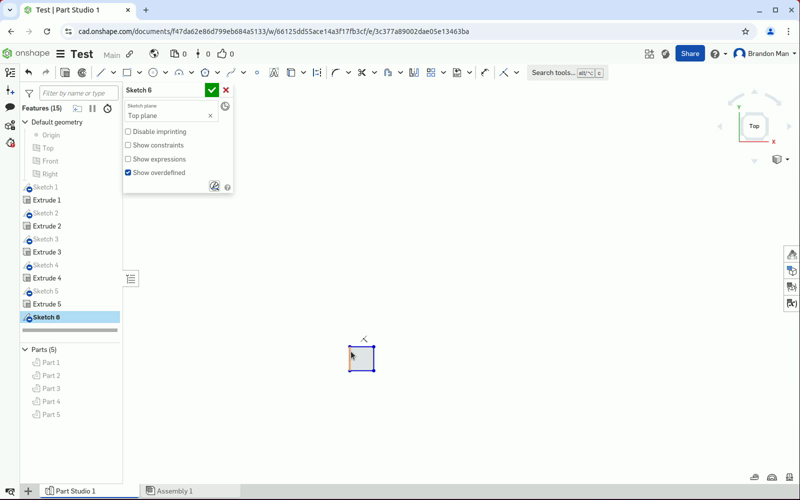
scroll(6)
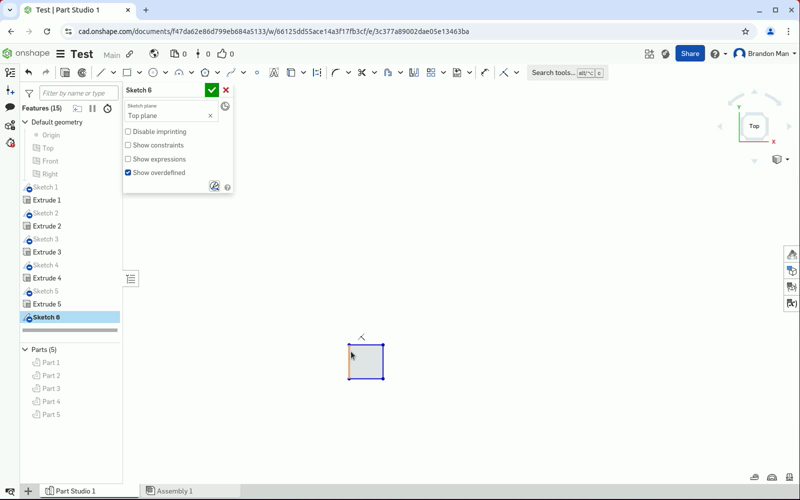
scroll(6)
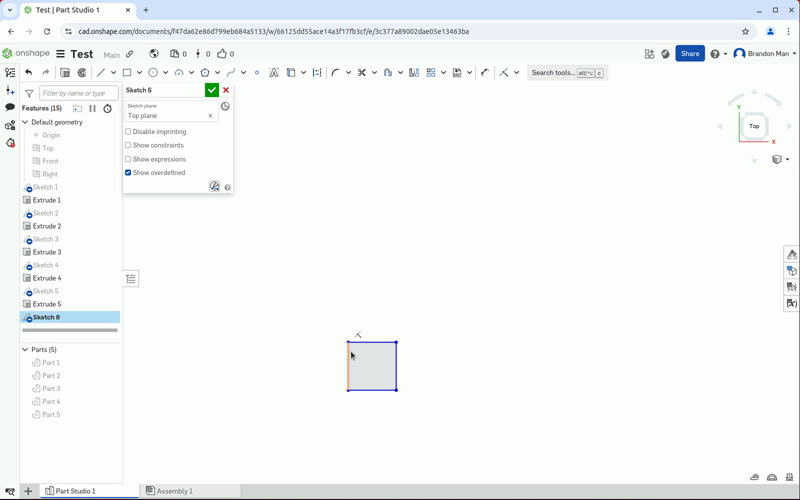
scroll(6)
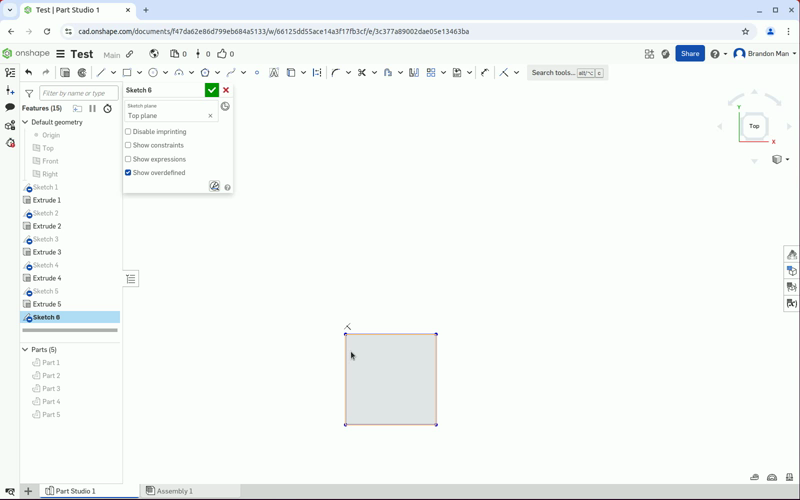
click(351, 351)
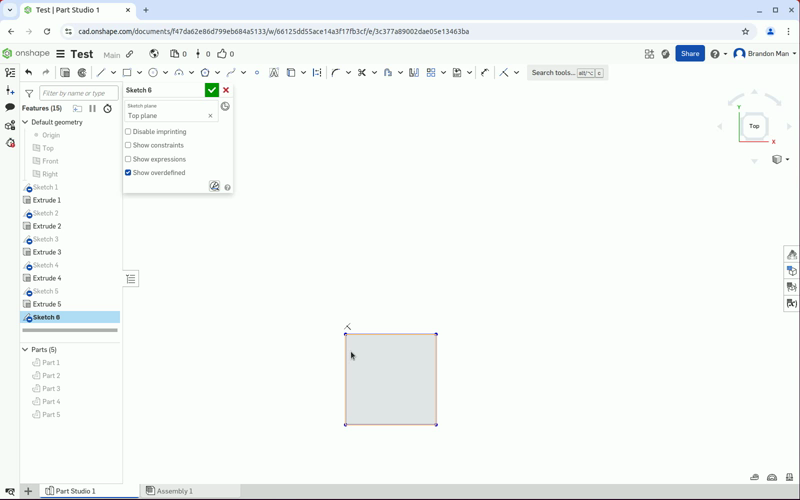
scroll(-6)
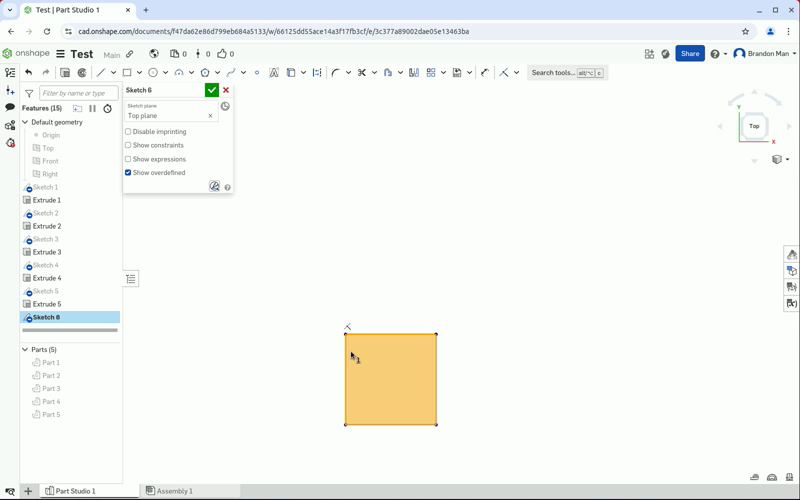
scroll(-6)
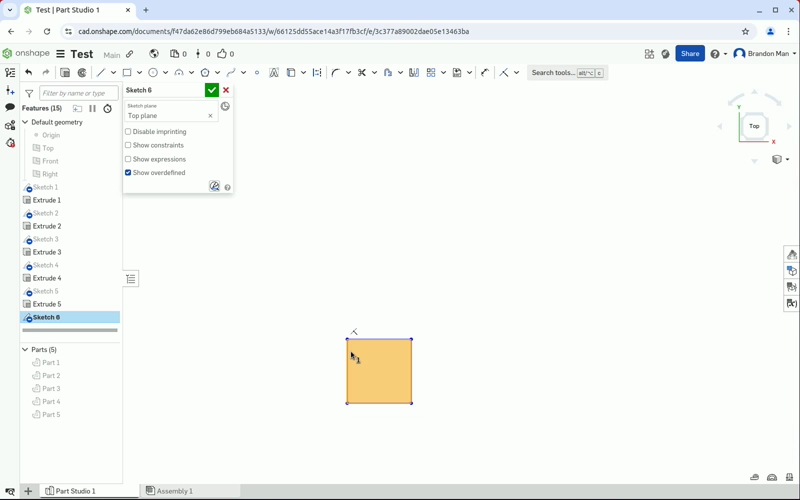
scroll(-6)
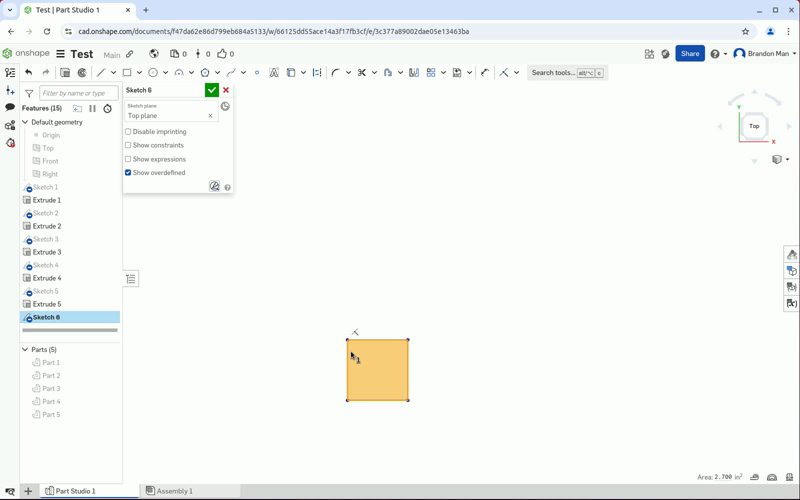
scroll(-6)
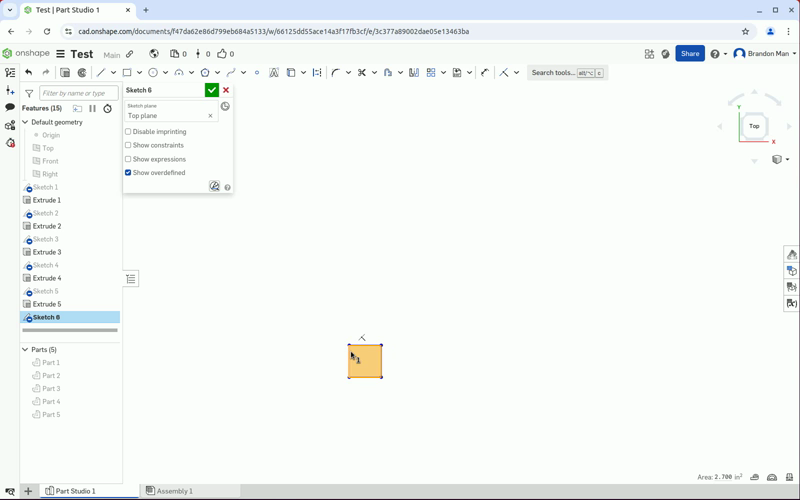
scroll(-6)
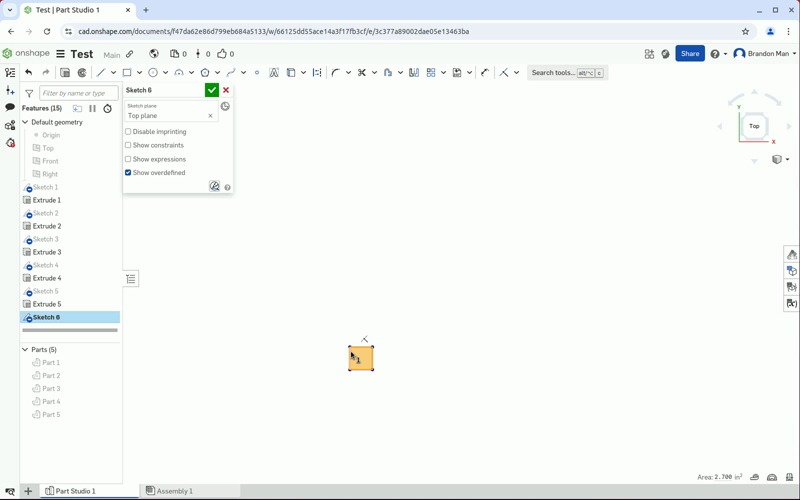
scroll(-6)
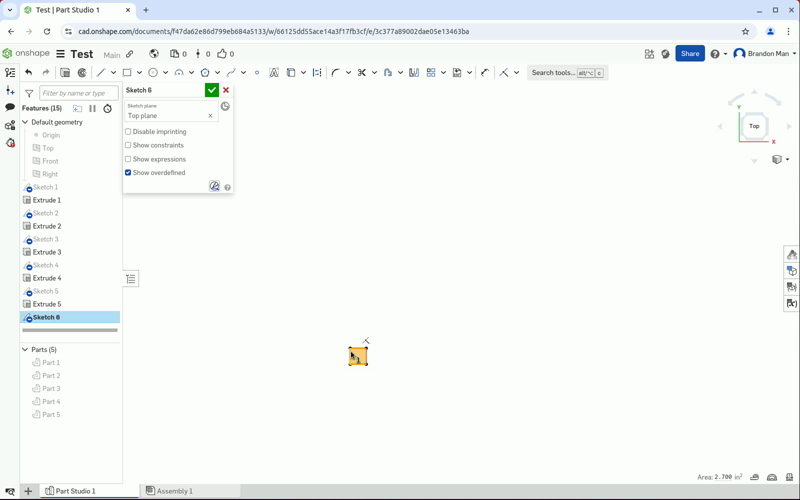
scroll(-6)
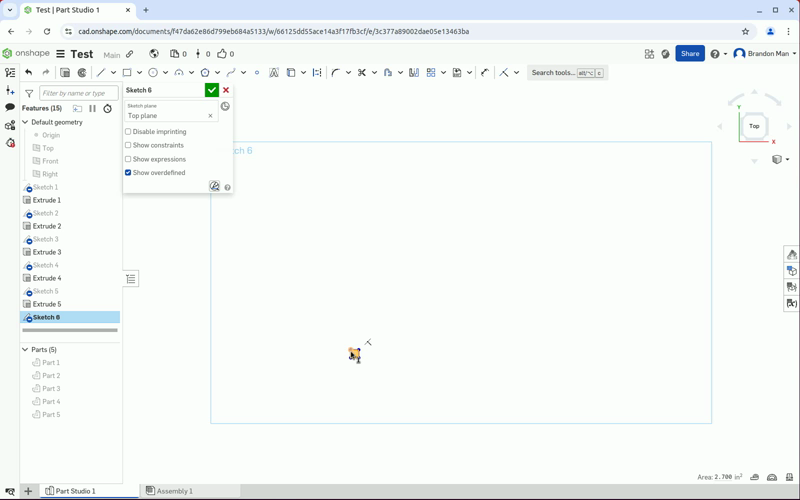
mouse_move(73, 352)
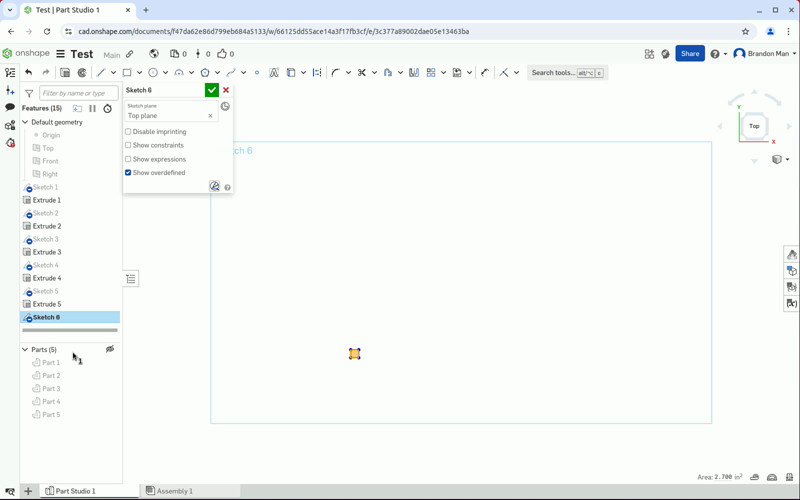
key(shift+y)
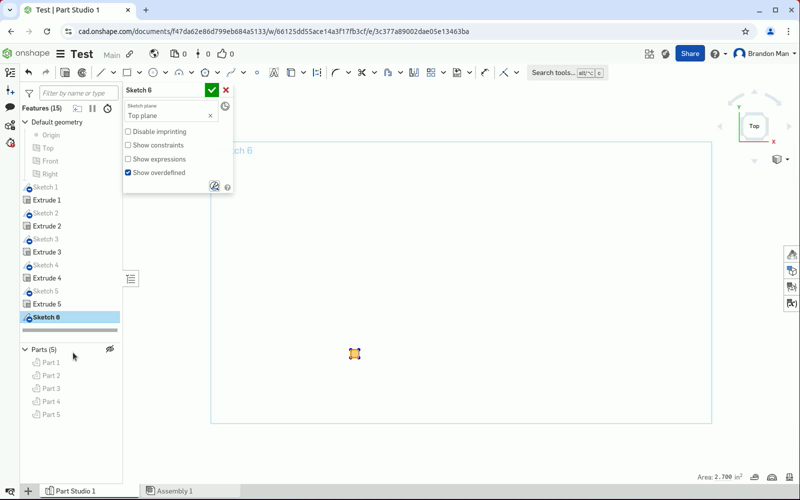
key(shift+e)
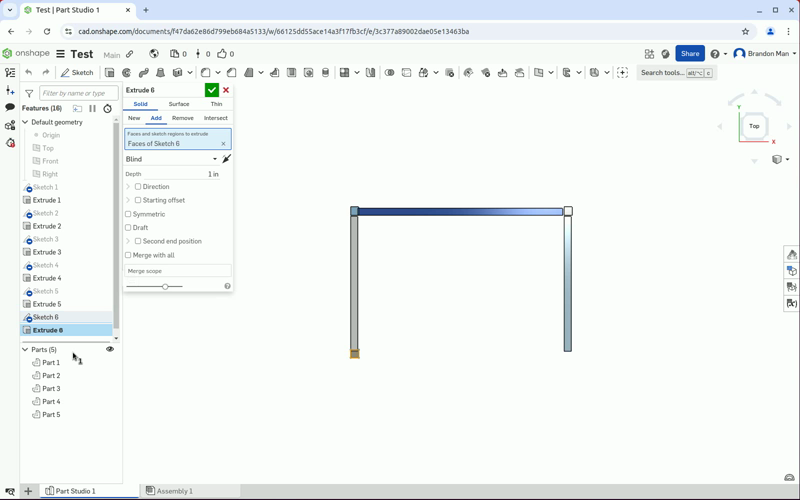
mouse_move(143, 106)
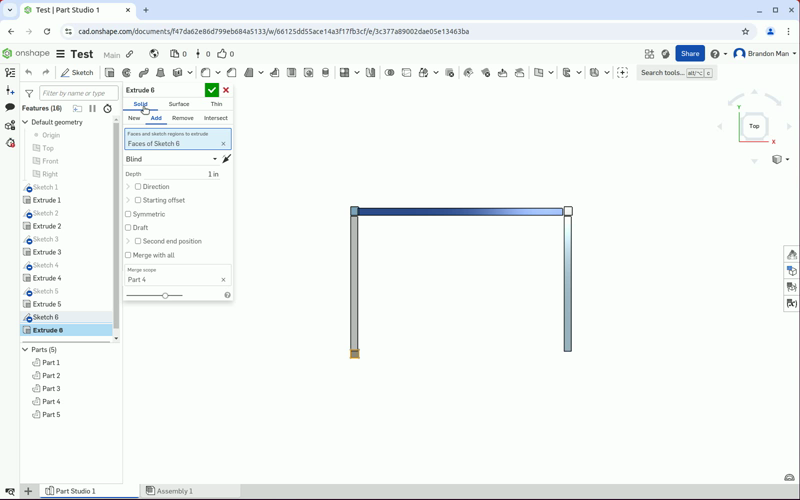
click(143, 106)
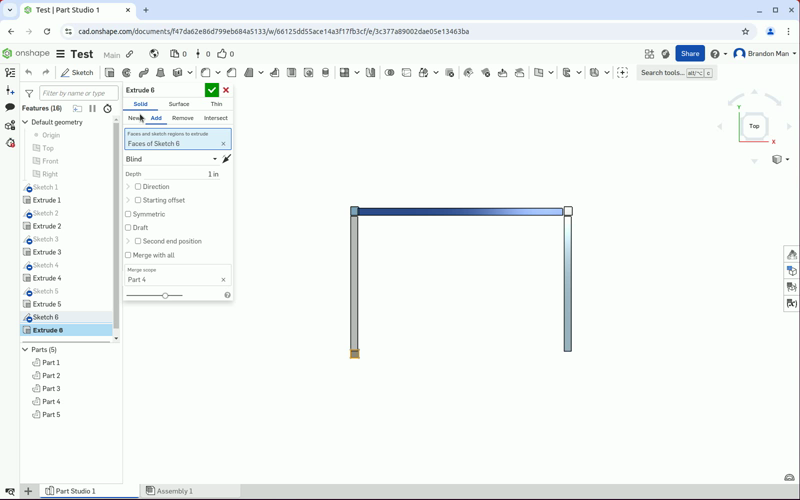
mouse_move(137, 120)
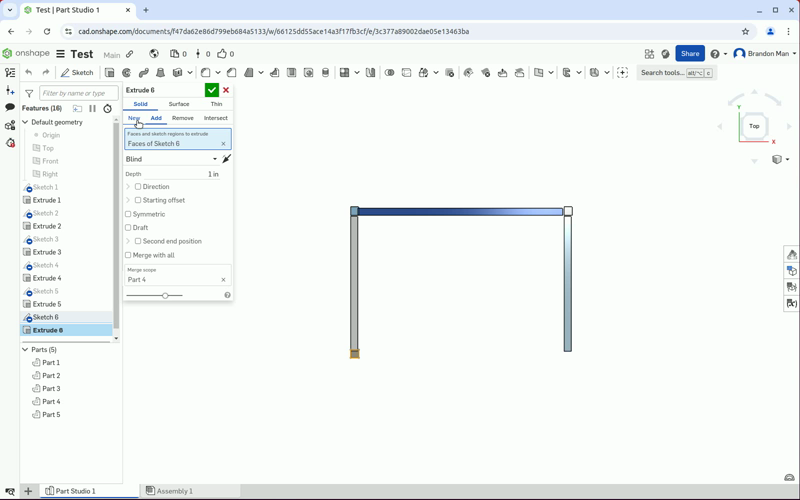
click(137, 120)
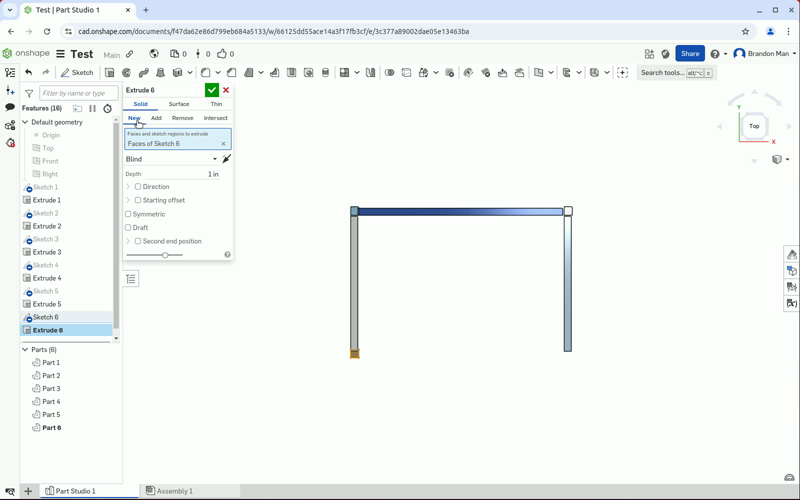
key(tab, 4)
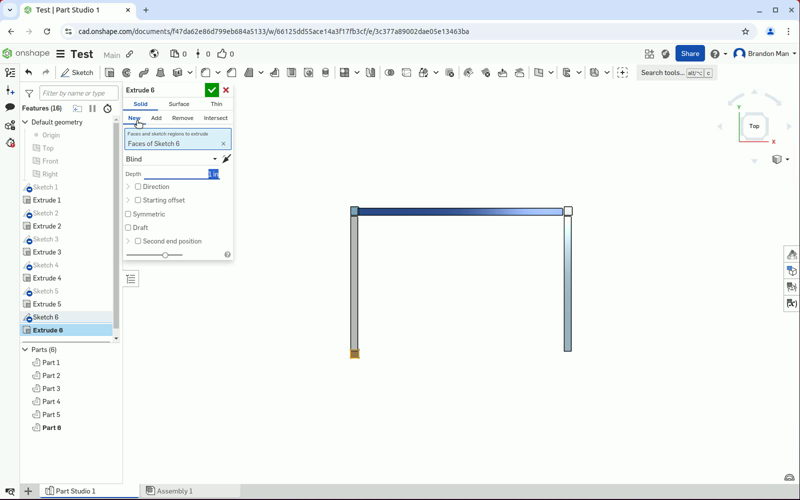
text(23.108)
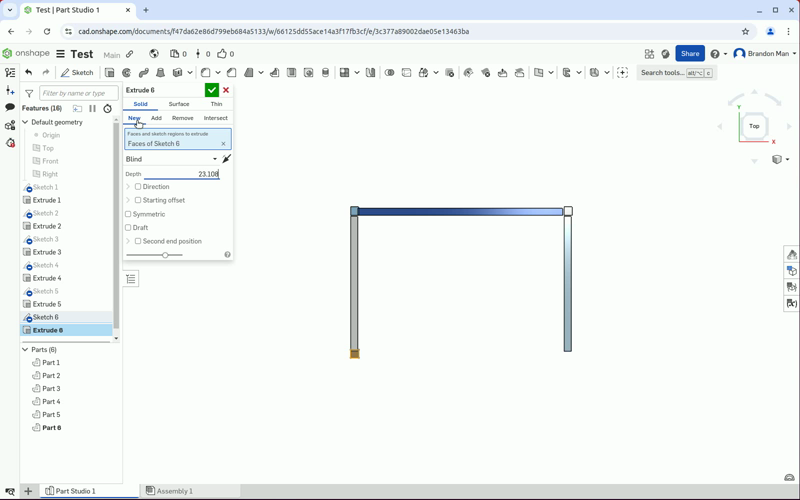
key(enter)
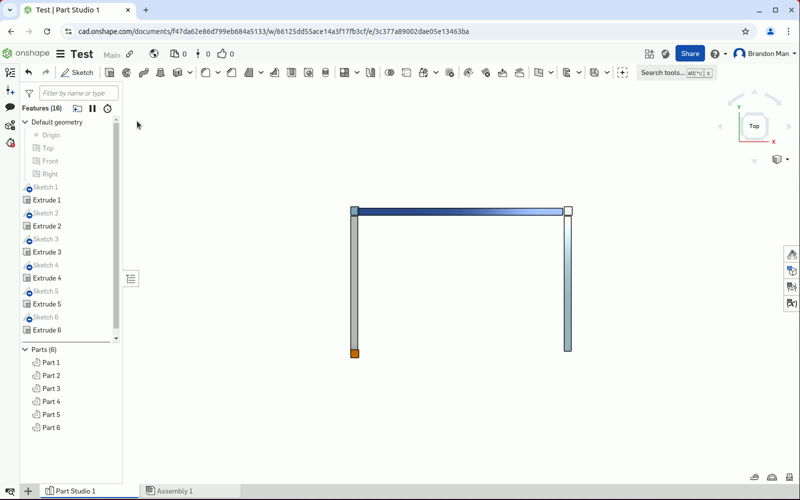
key(shift+h)
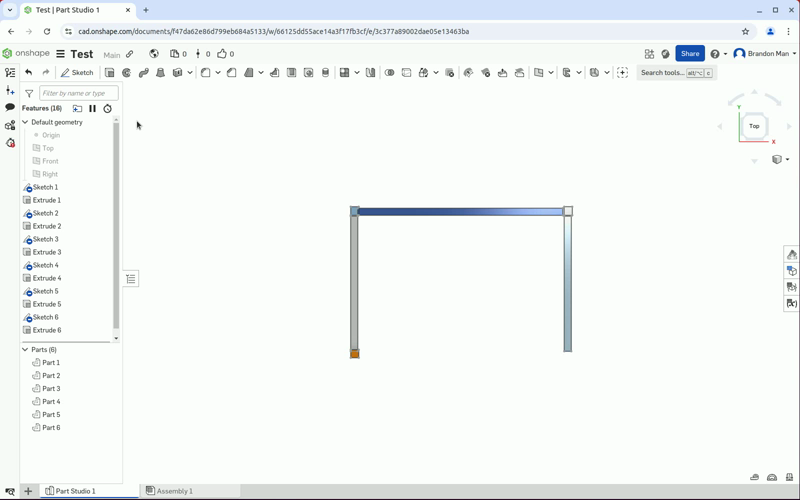
key(shift+h)
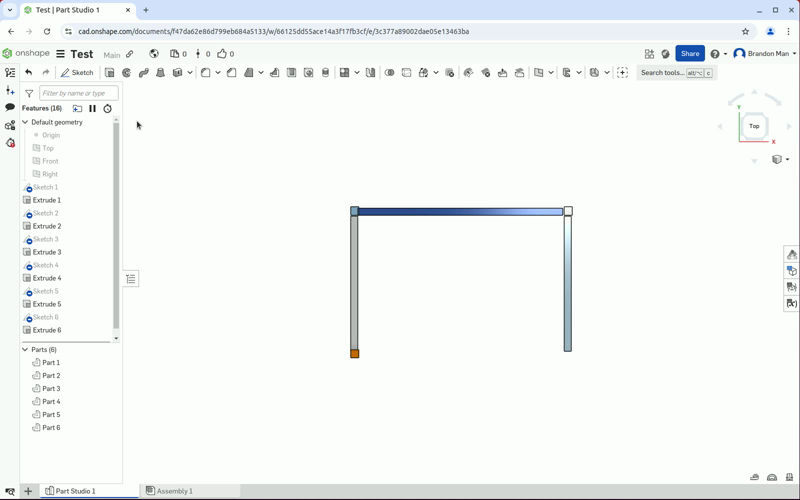
mouse_move(69, 189)
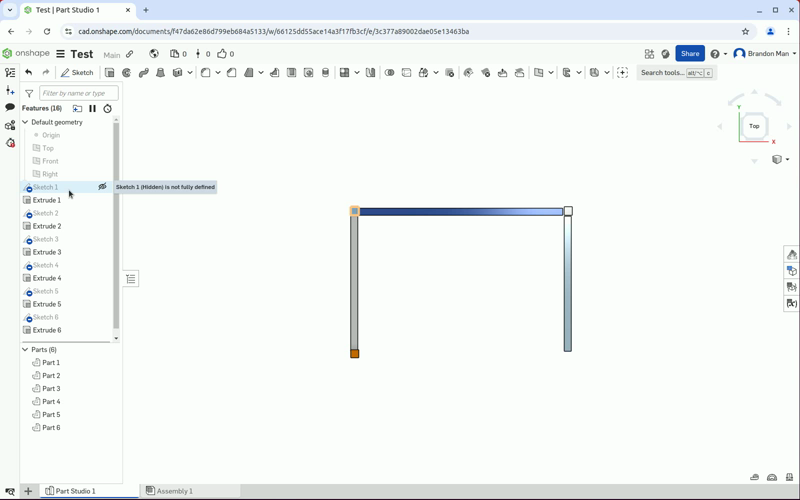
click(69, 189)
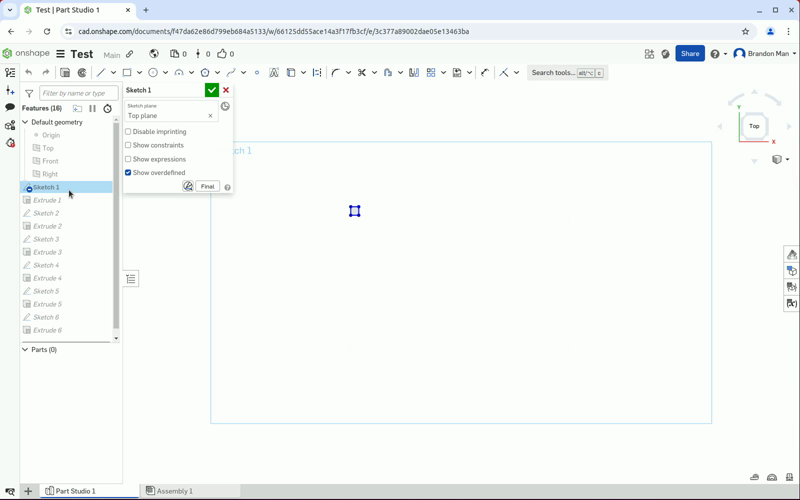
mouse_move(229, 92)
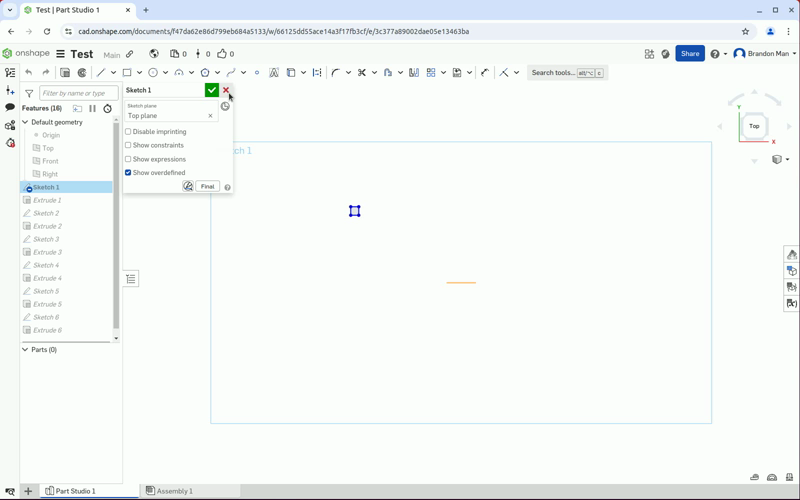
click(229, 92)
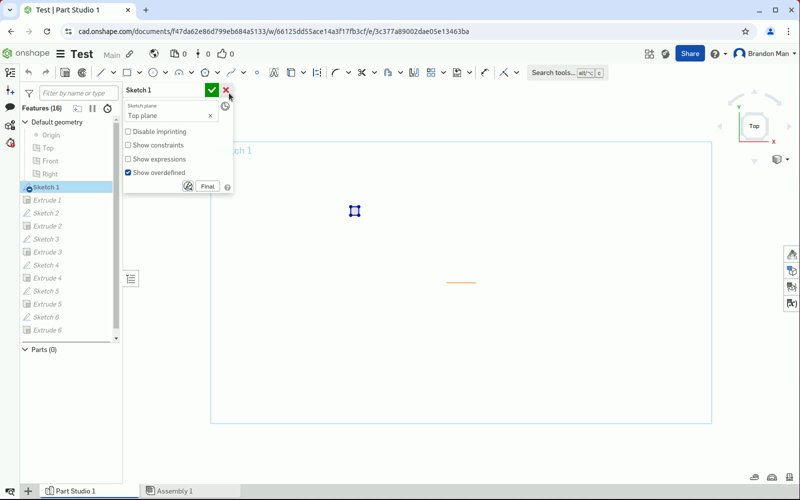
key(shift+s)
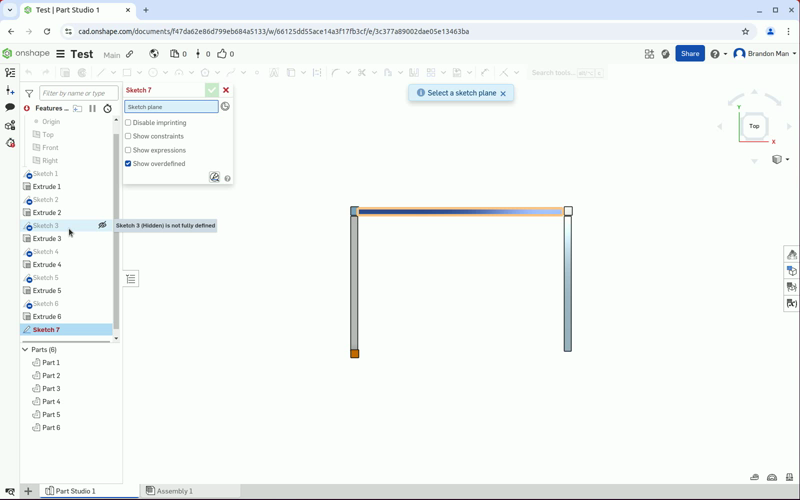
scroll(3)
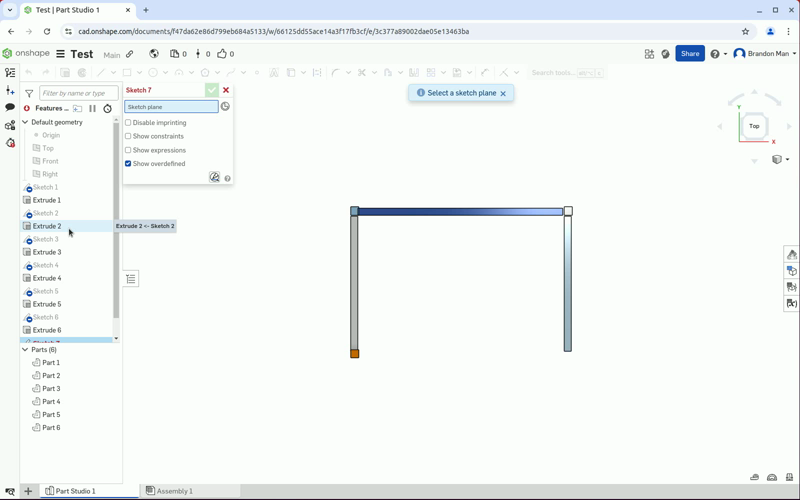
mouse_move(69, 150)
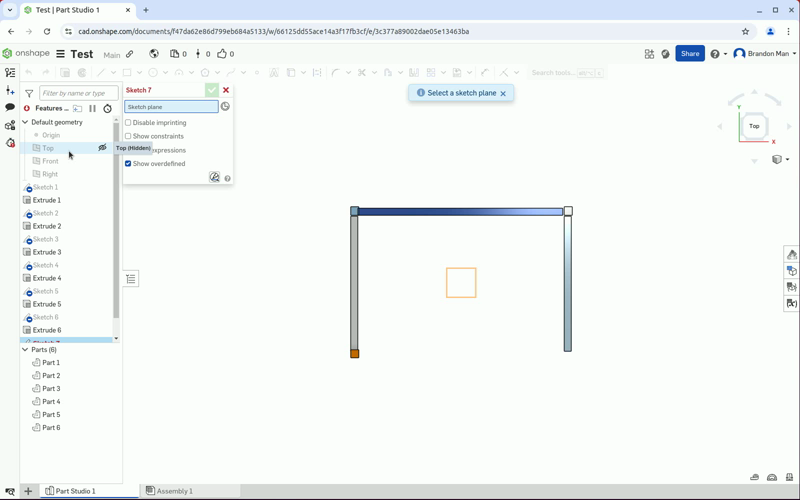
click(69, 150)
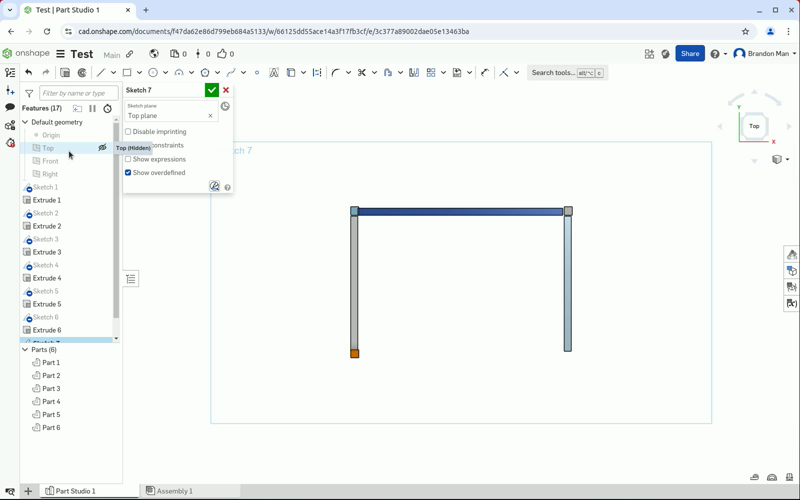
mouse_move(73, 352)
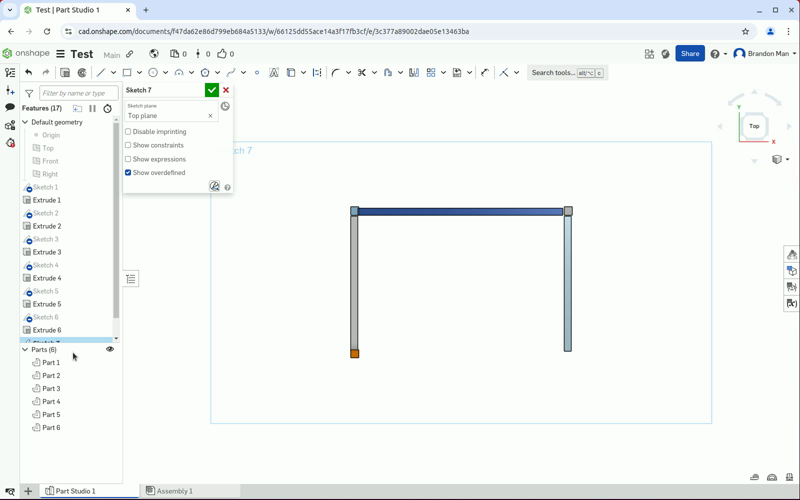
key(y)
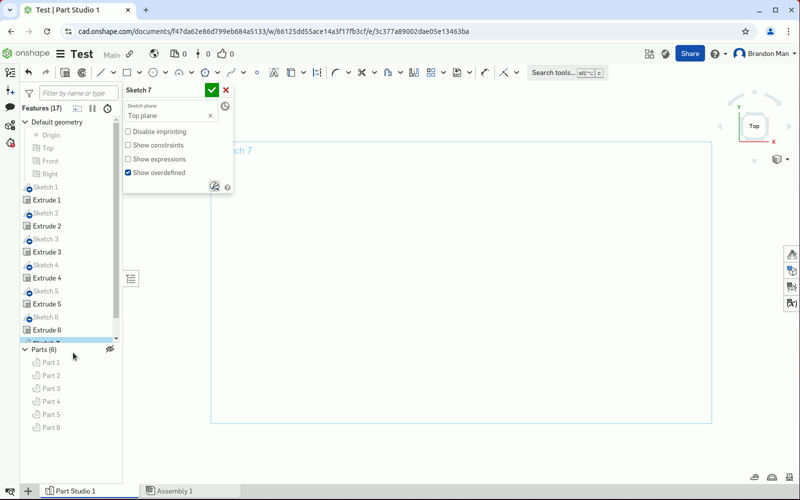
key(l)
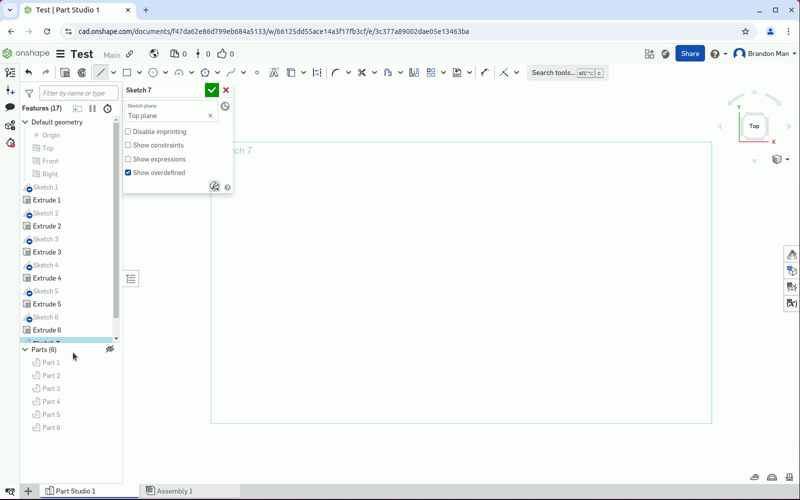
key_down(shift)
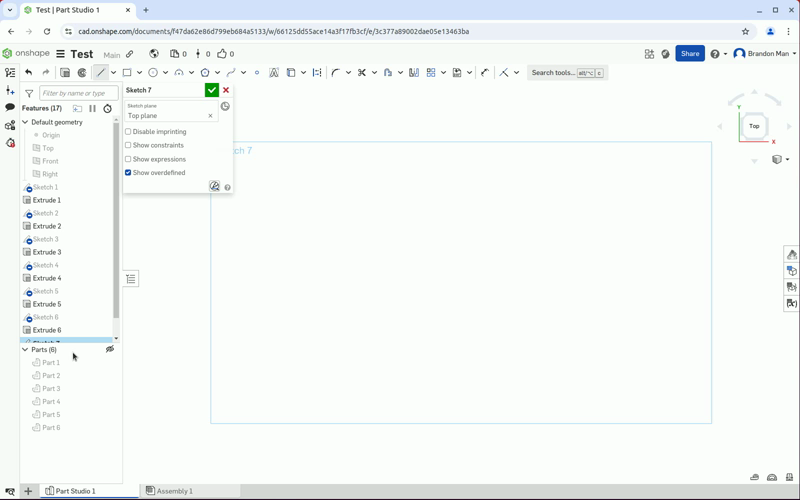
mouse_move(357, 357)
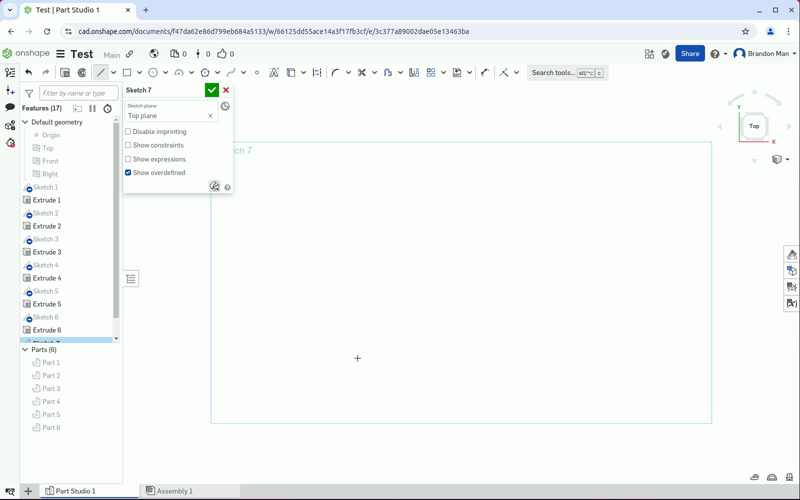
click(357, 357)
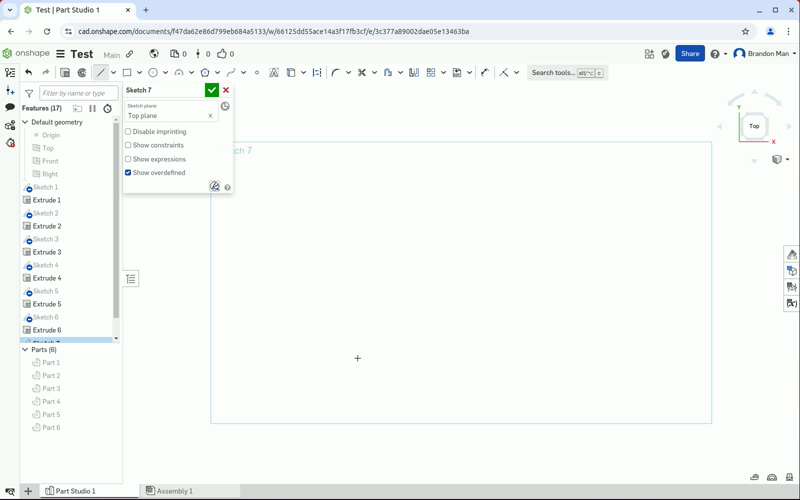
key_up(shift)
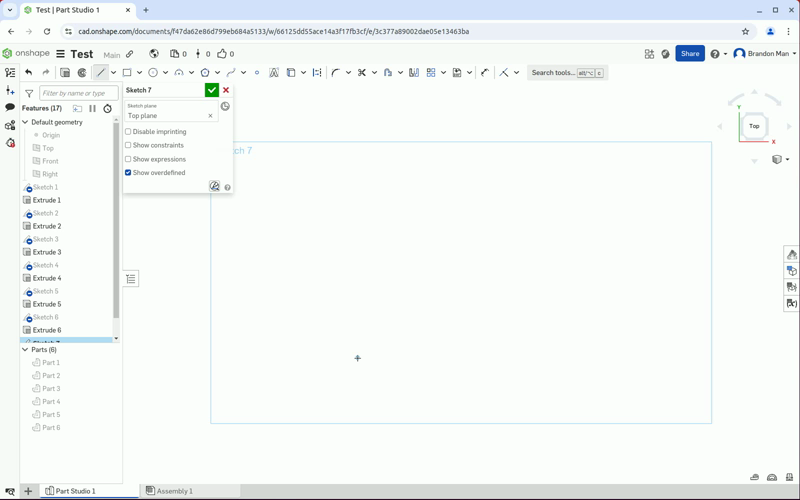
key_down(shift)
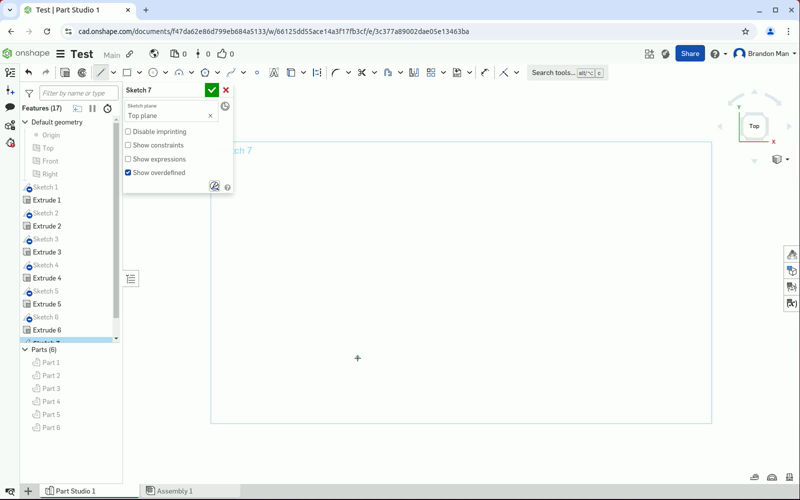
mouse_move(562, 357)
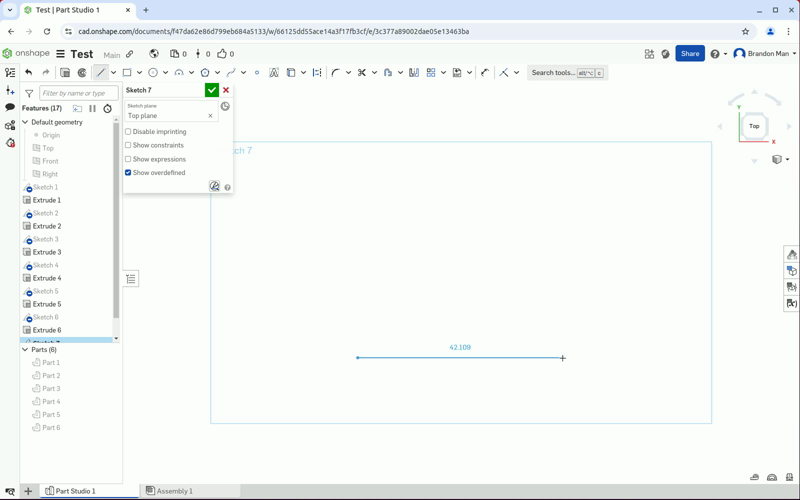
click(562, 357)
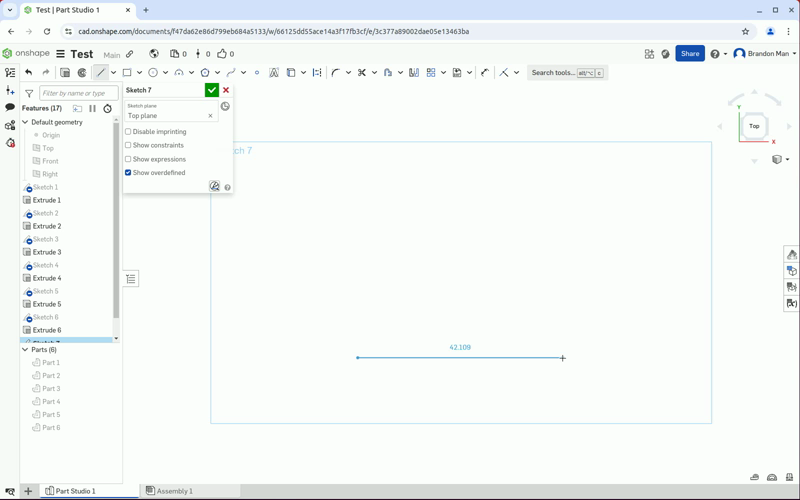
key_up(shift)
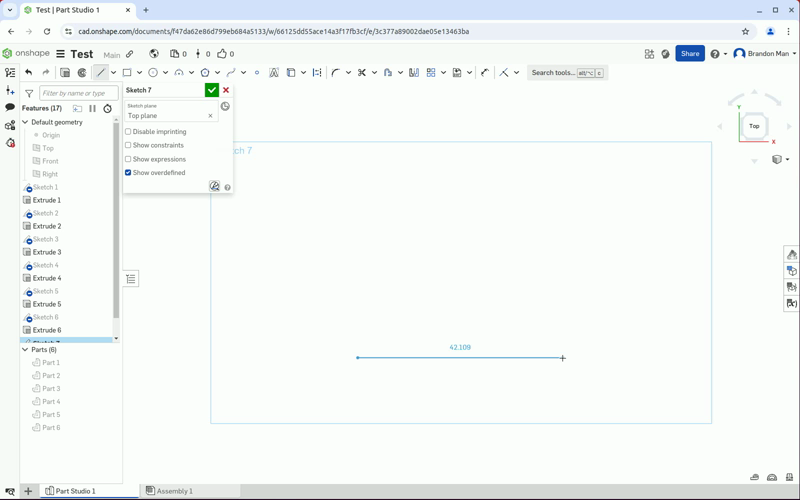
key_down(shift)
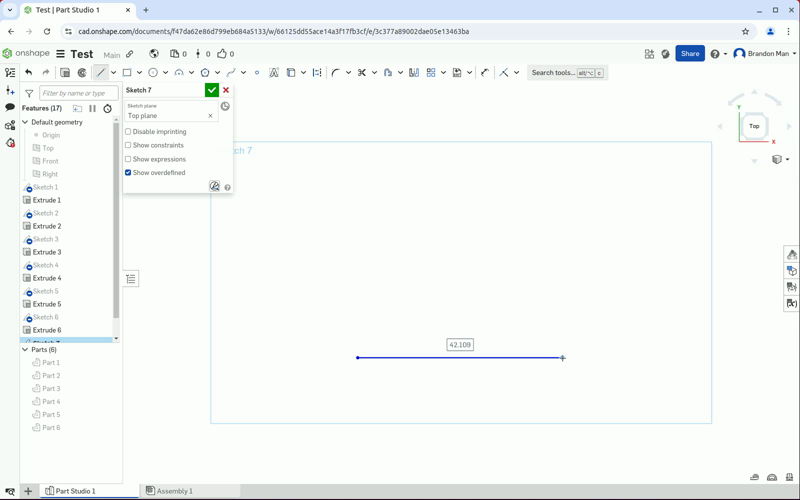
mouse_move(589, 357)
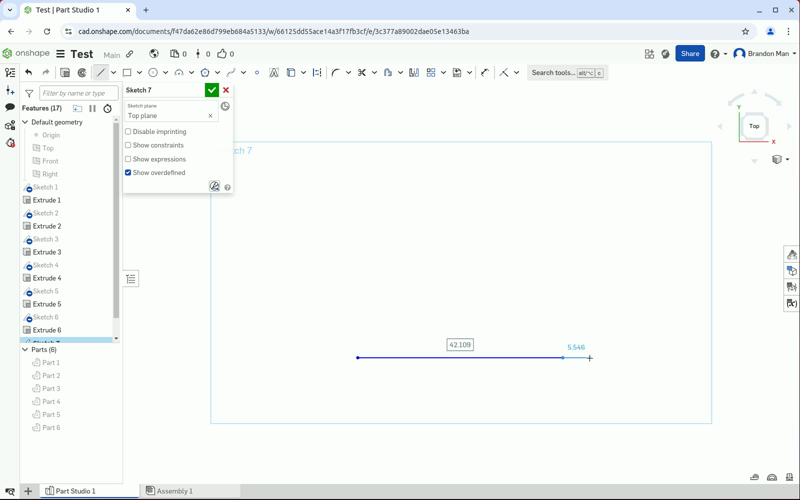
mouse_move(562, 351)
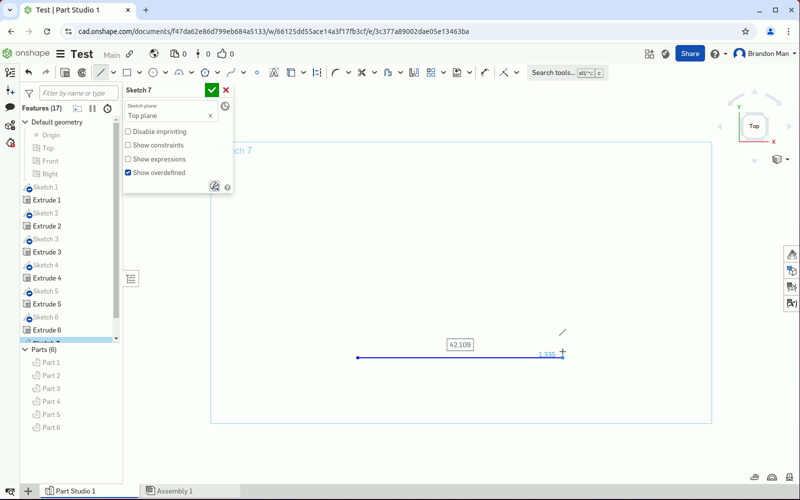
scroll(6)
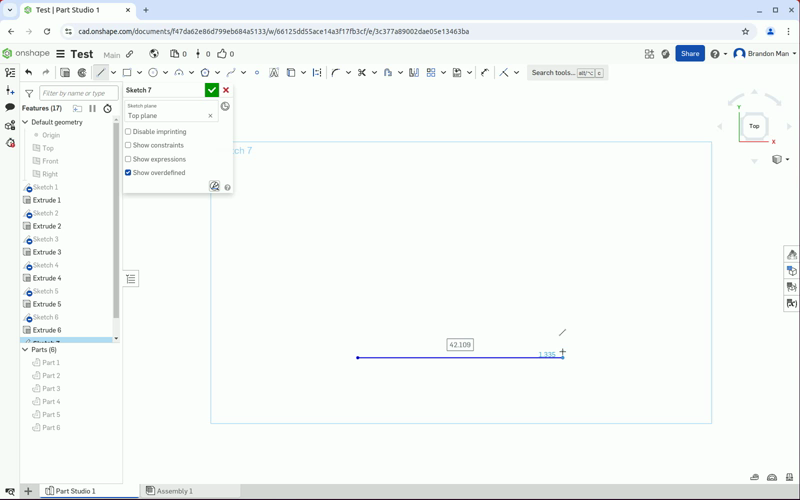
scroll(6)
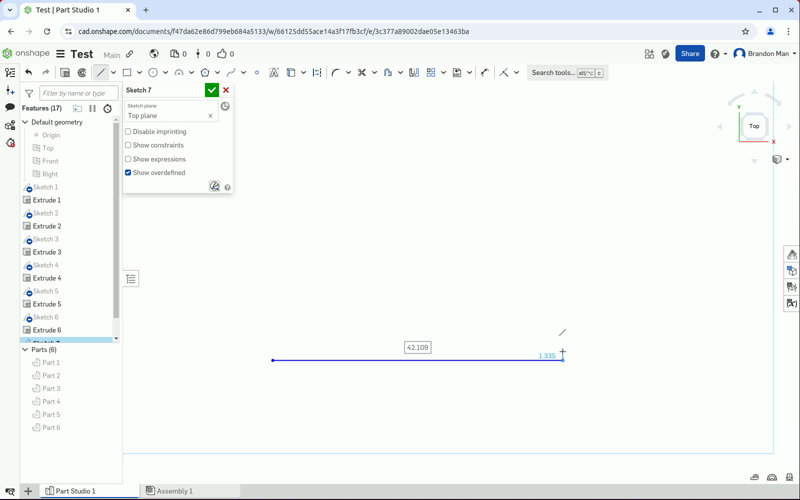
scroll(6)
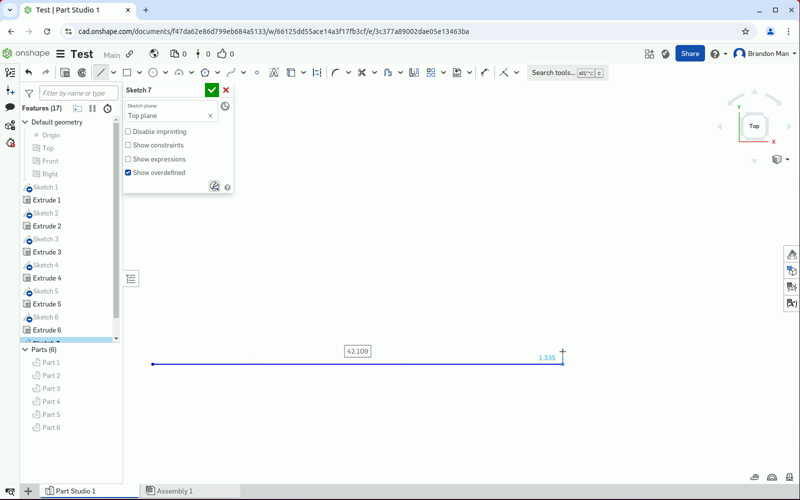
scroll(6)
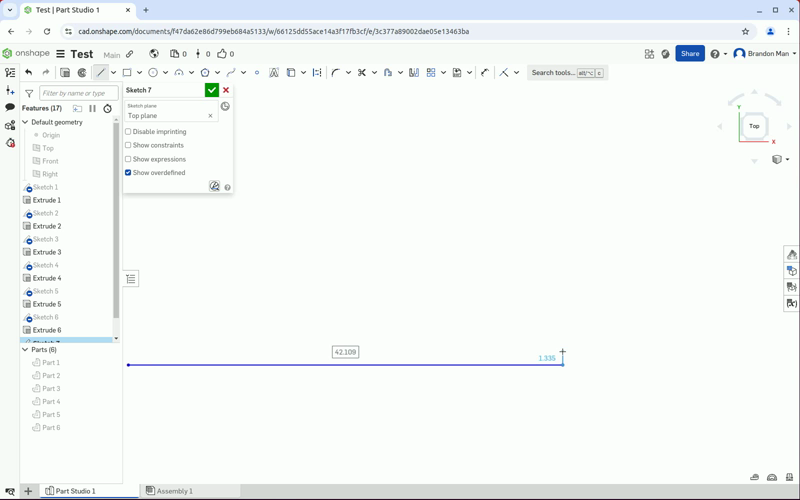
scroll(6)
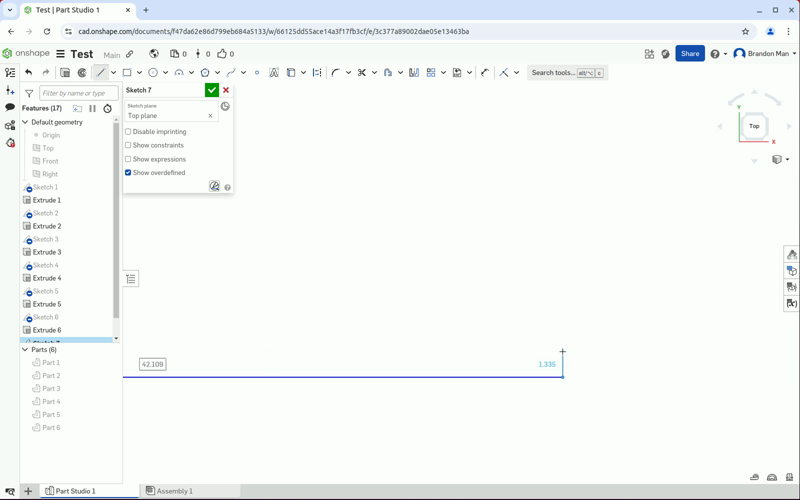
scroll(6)
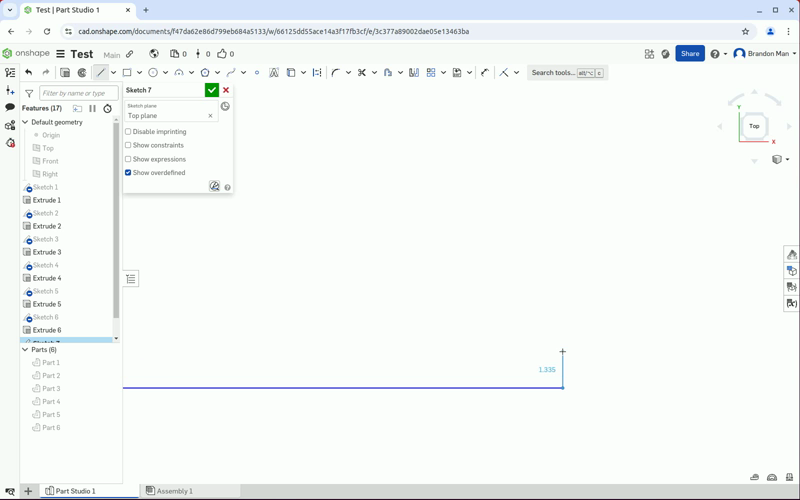
scroll(6)
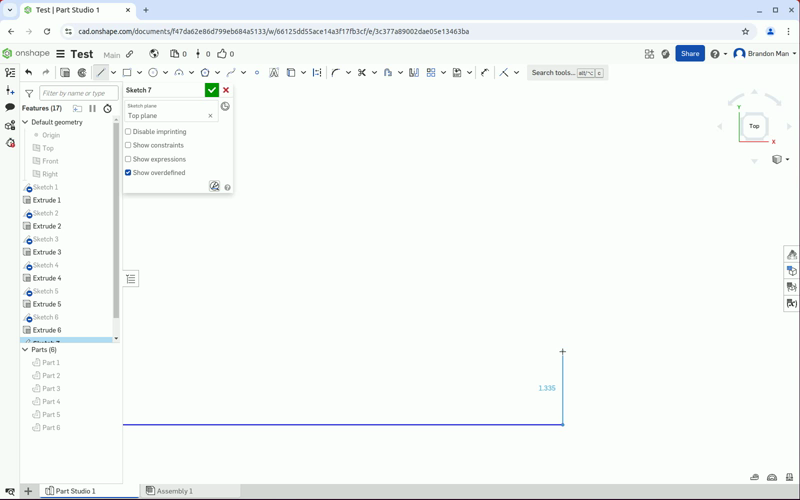
click(562, 351)
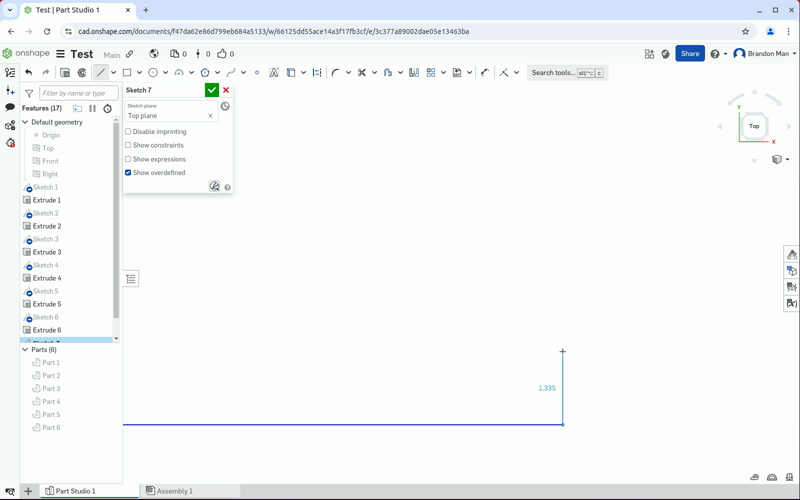
scroll(-6)
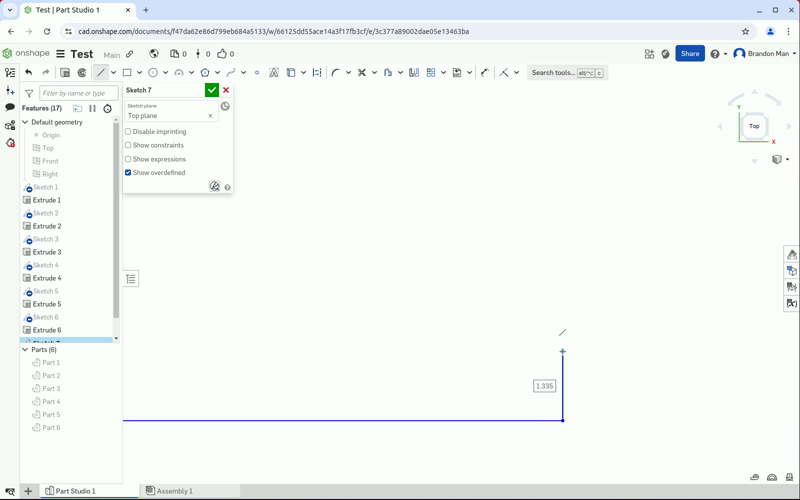
scroll(-6)
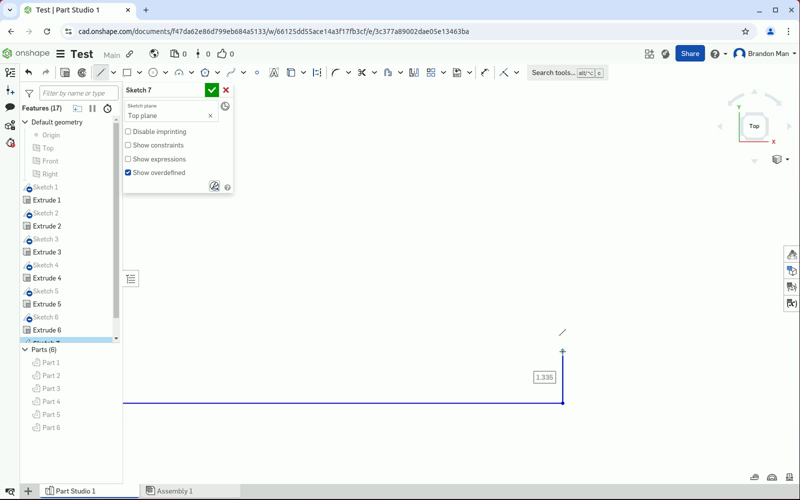
scroll(-6)
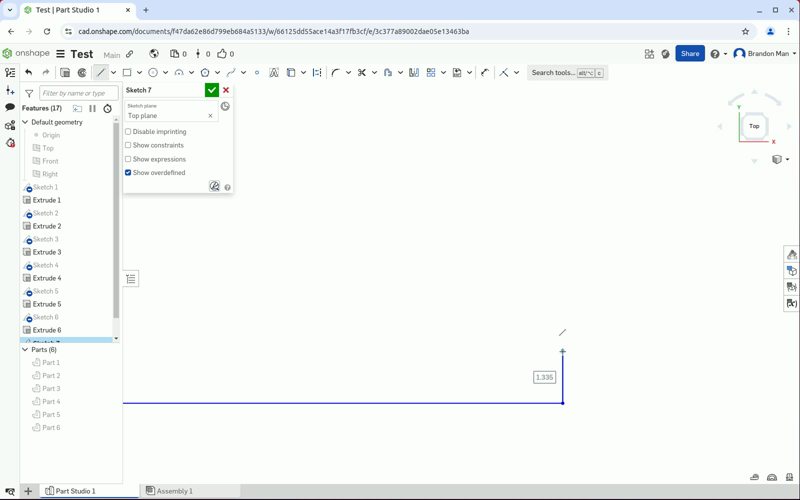
scroll(-6)
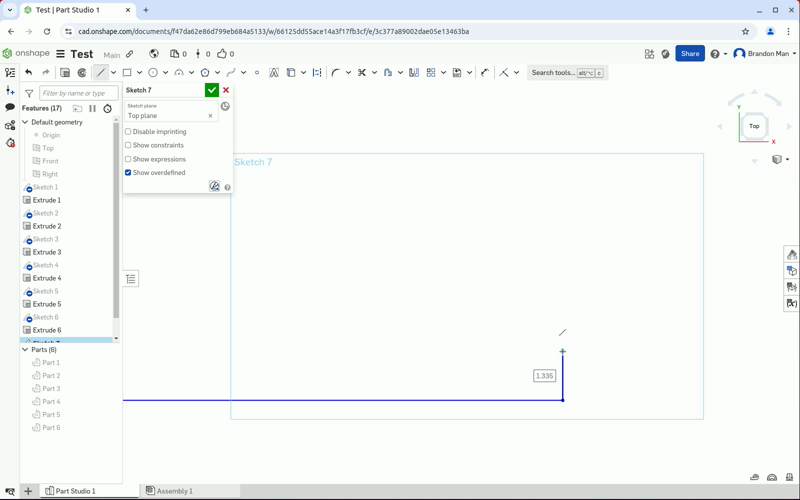
scroll(-6)
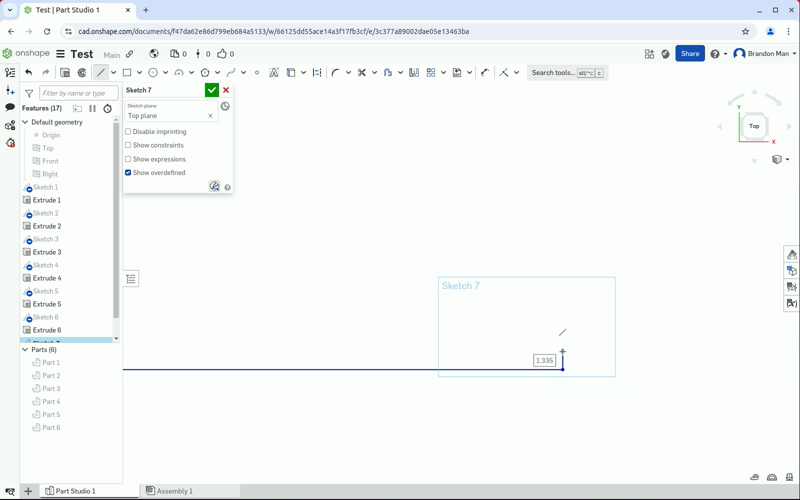
scroll(-6)
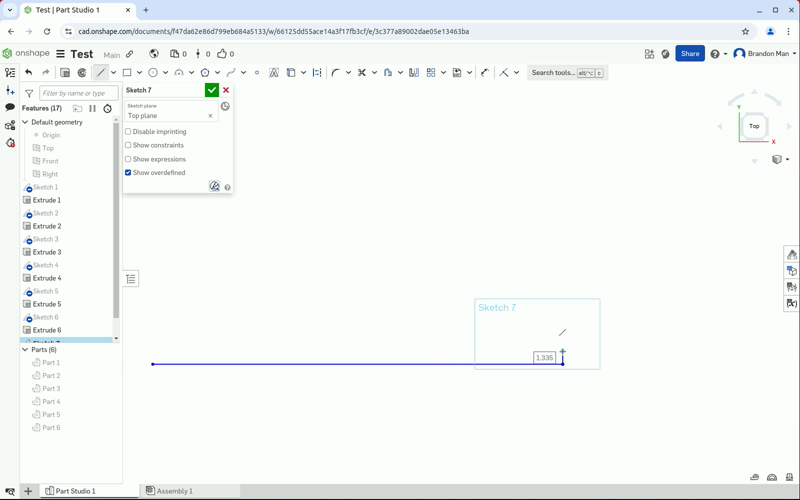
scroll(-6)
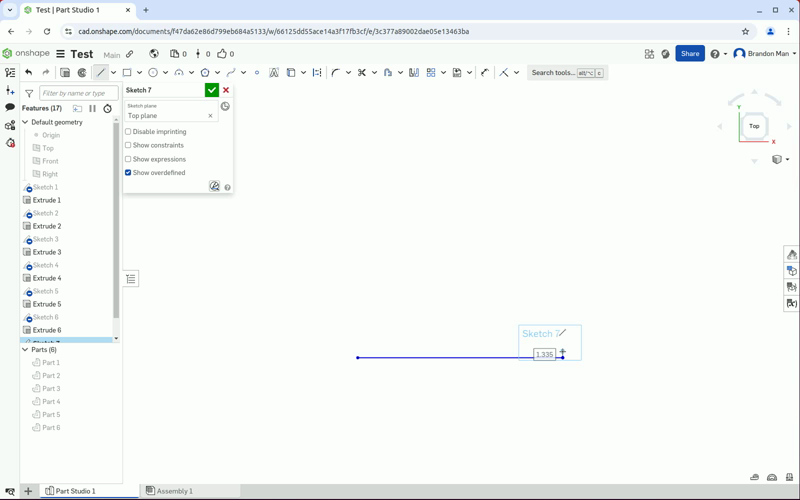
key_up(shift)
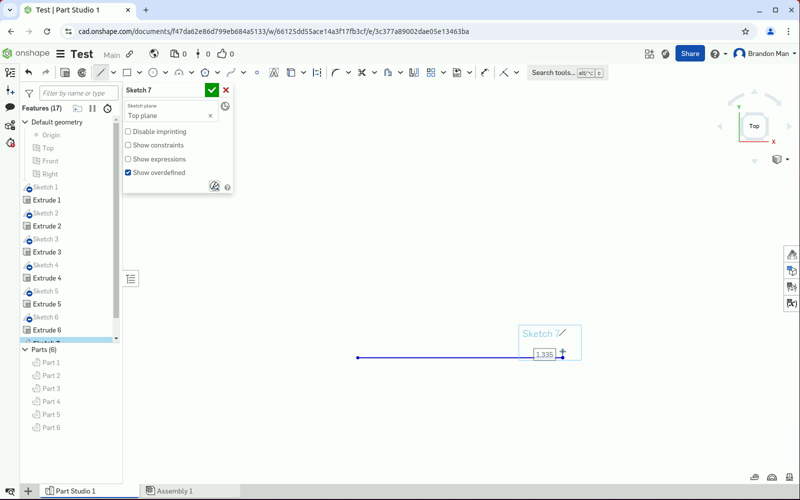
key_down(shift)
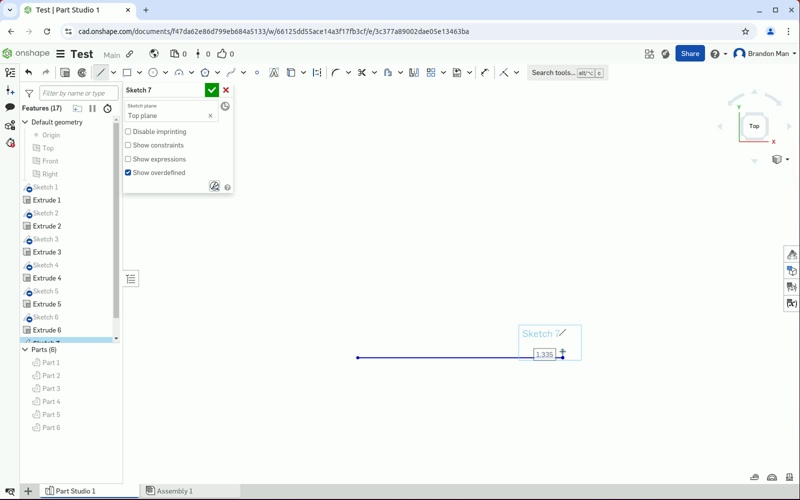
mouse_move(357, 351)
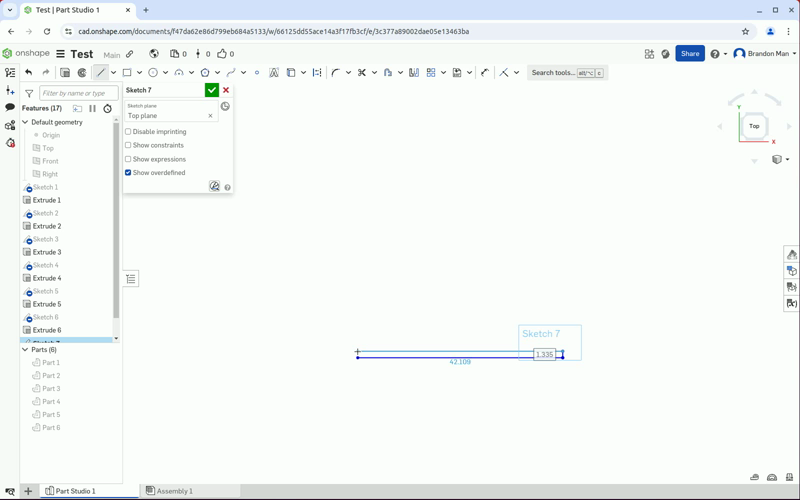
click(357, 351)
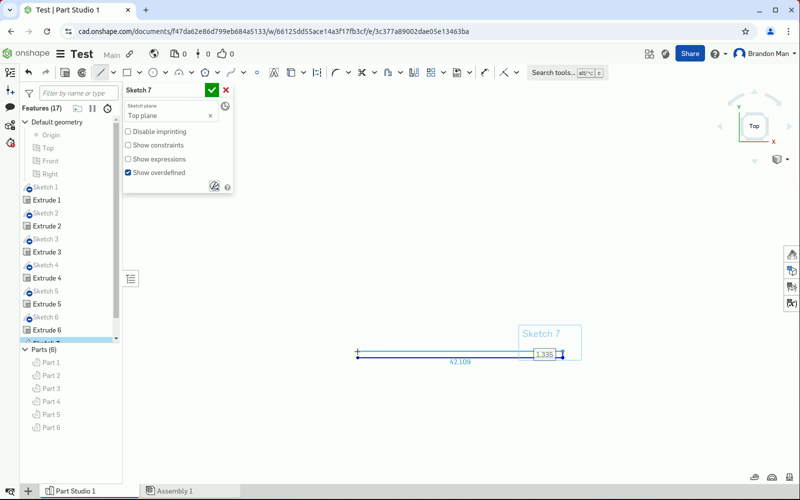
key_up(shift)
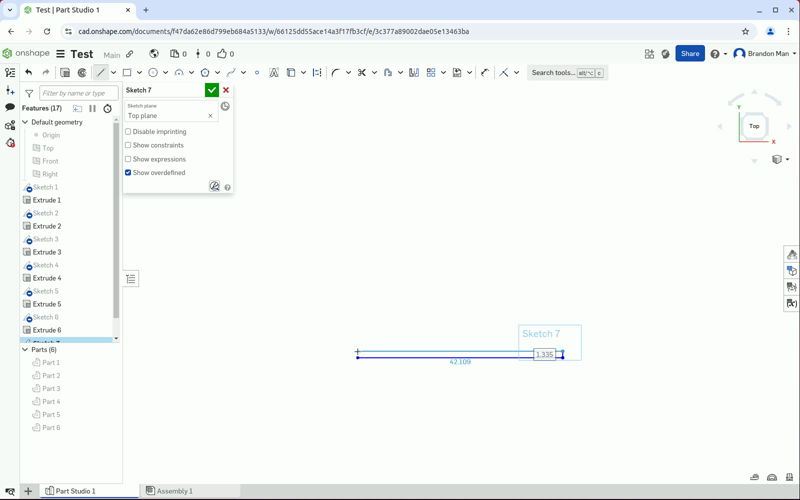
mouse_move(387, 351)
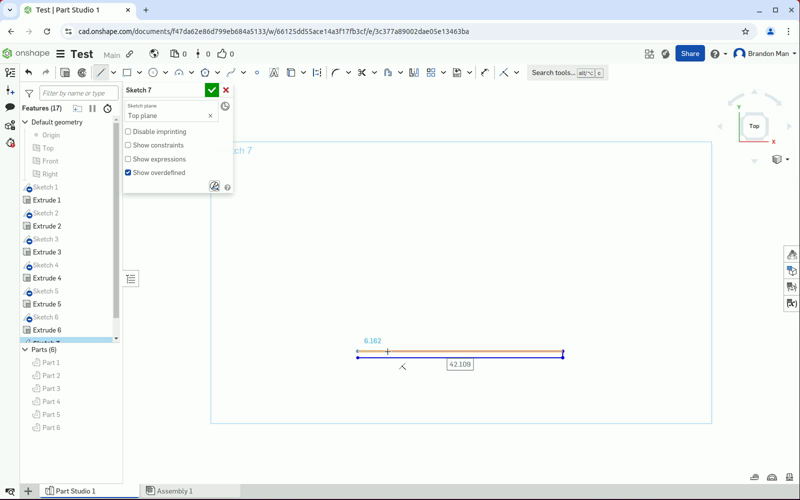
key_down(shift)
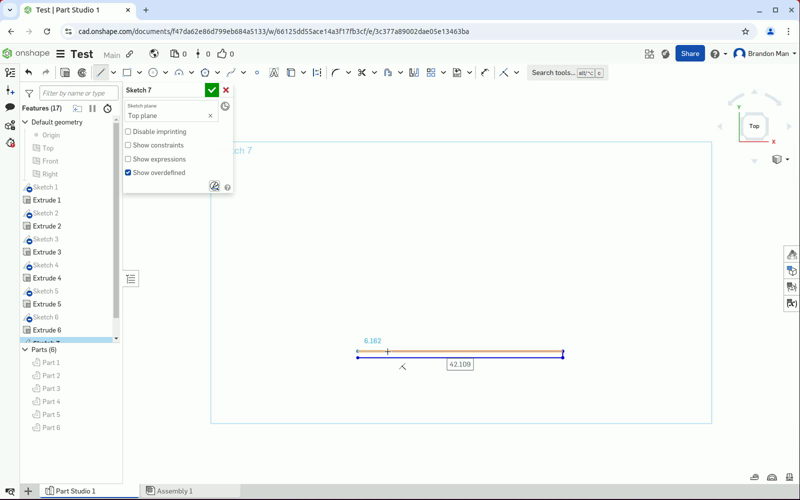
mouse_move(357, 357)
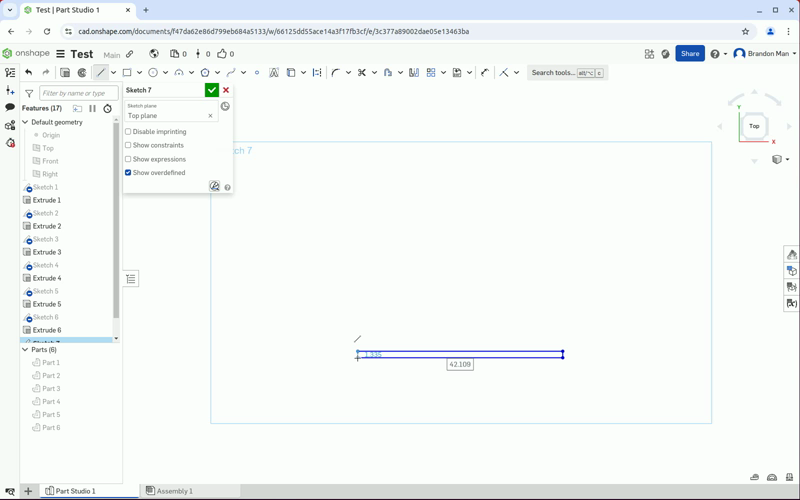
scroll(6)
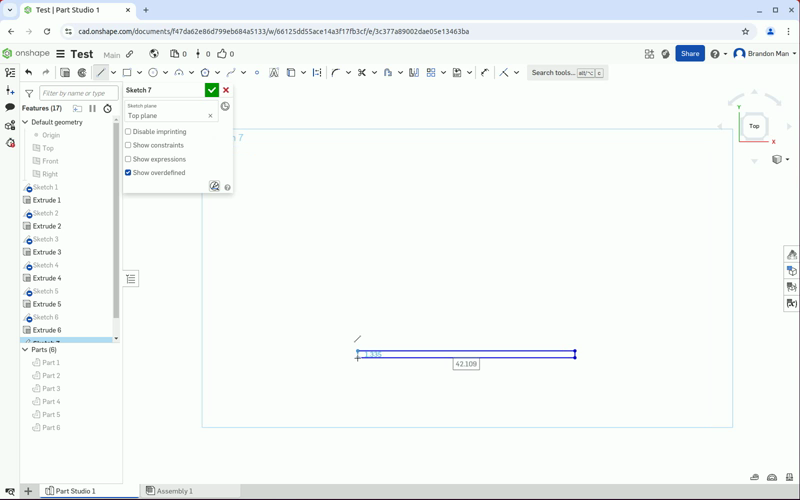
scroll(6)
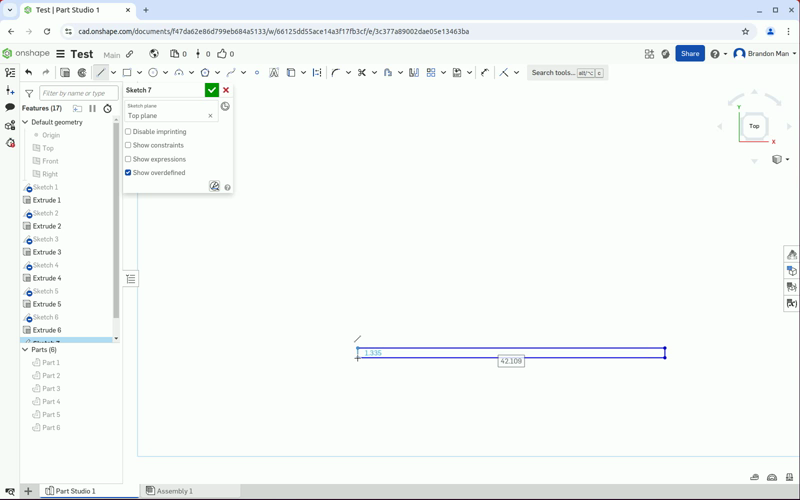
scroll(6)
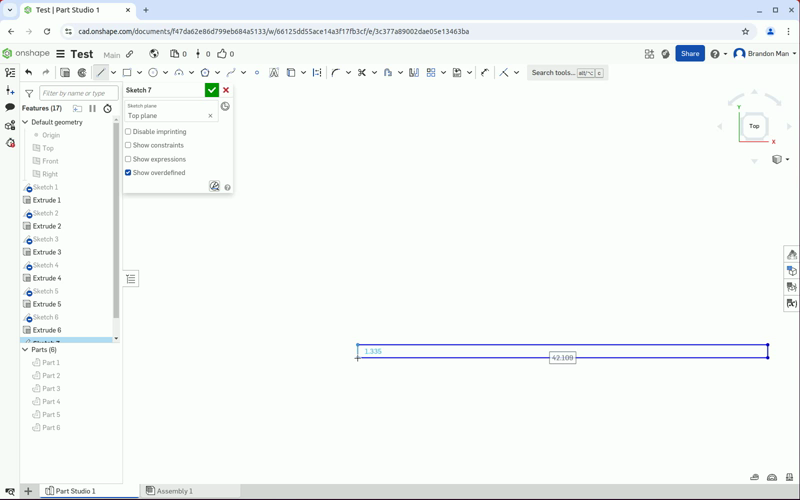
scroll(6)
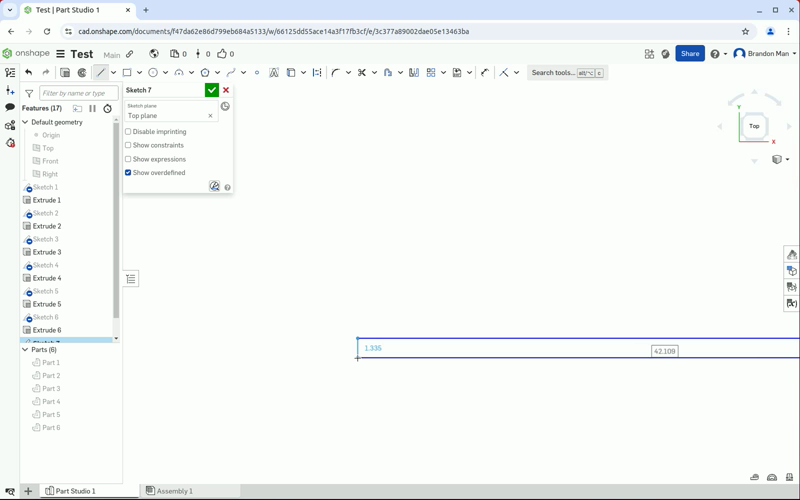
scroll(6)
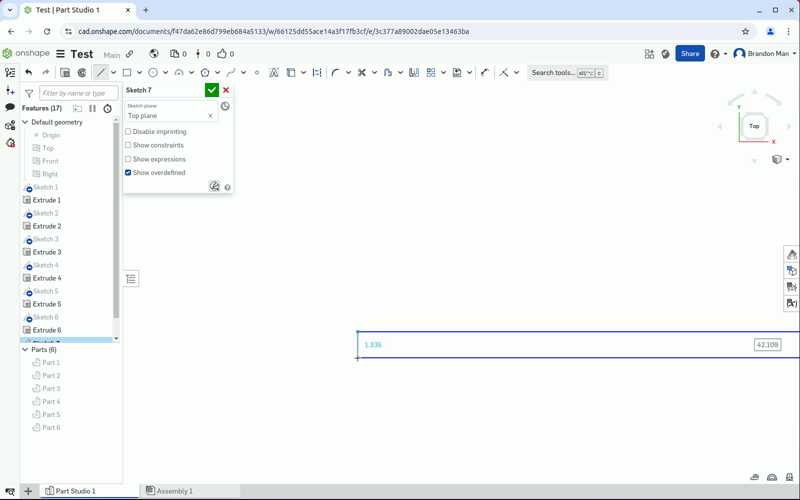
scroll(6)
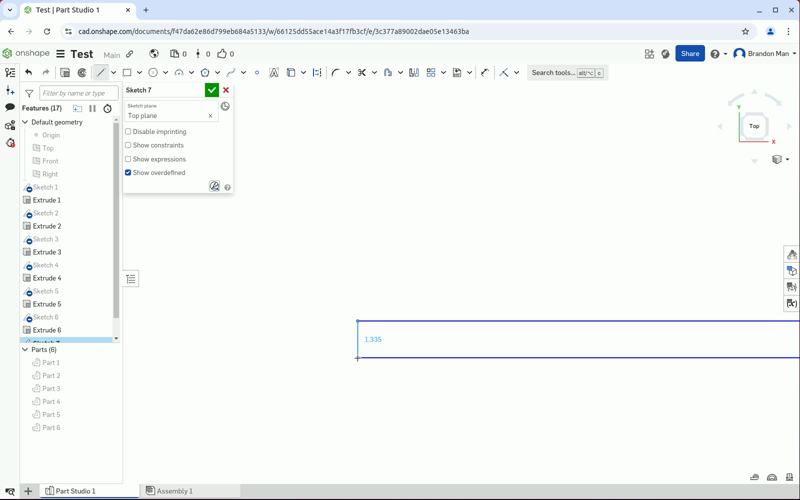
scroll(6)
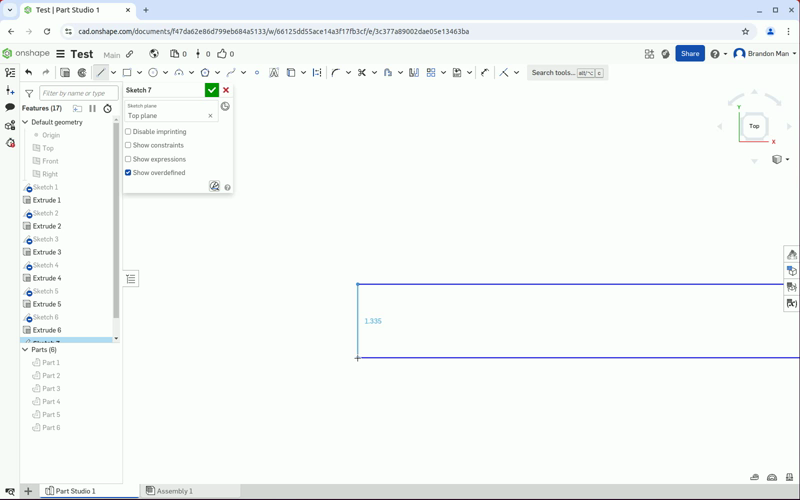
key_up(shift)
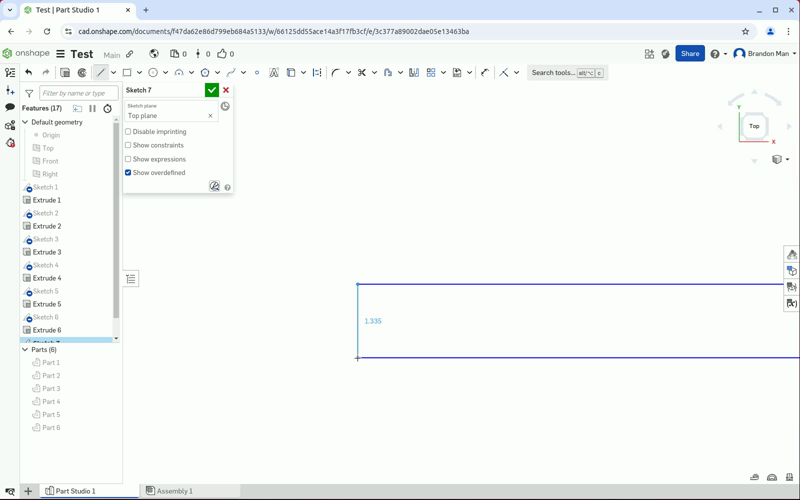
click(357, 357)
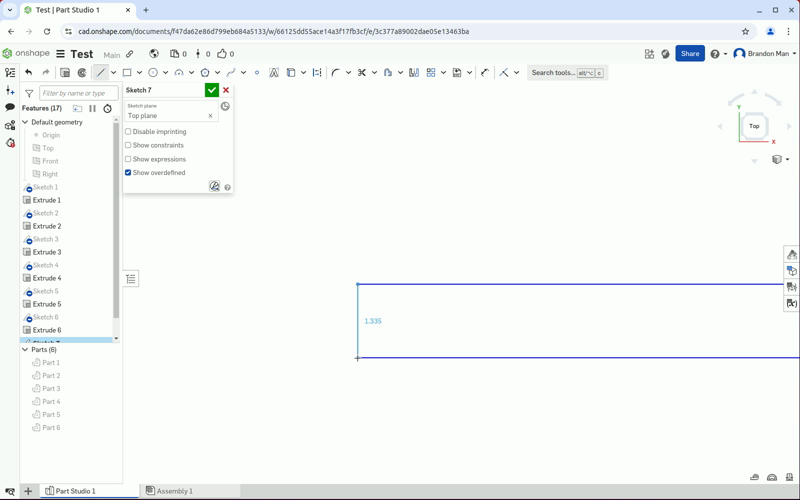
scroll(-6)
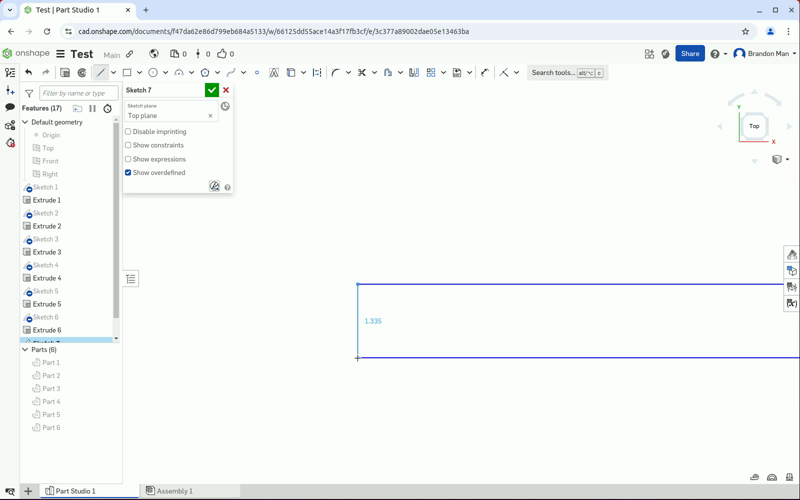
scroll(-6)
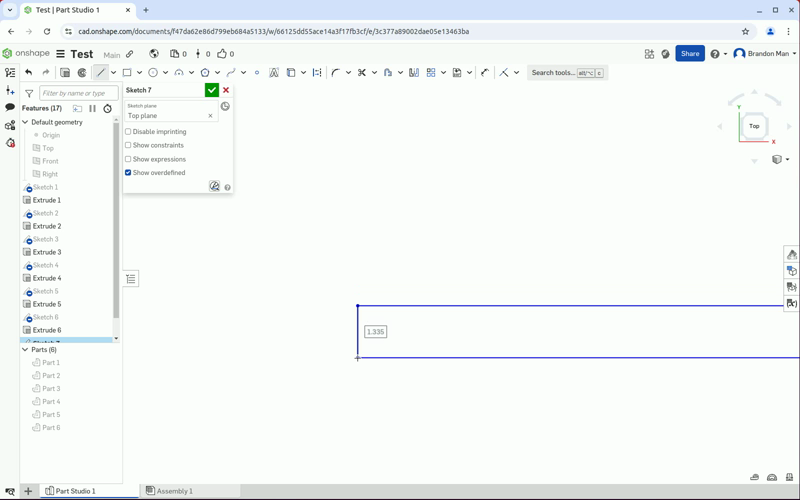
scroll(-6)
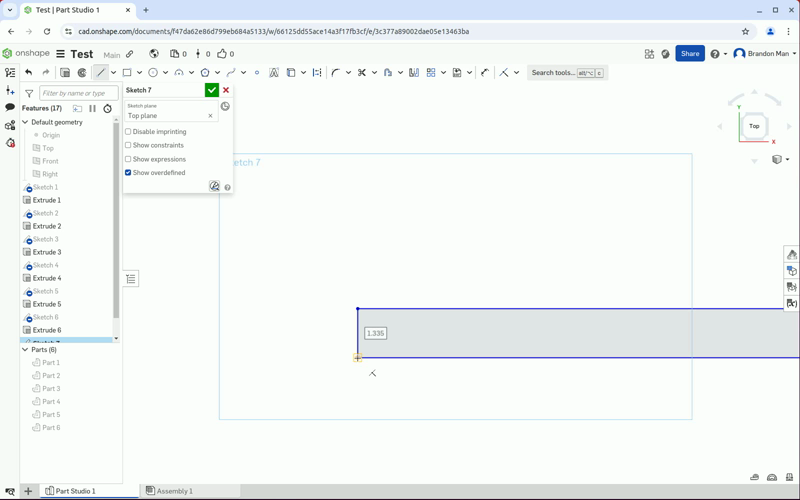
scroll(-6)
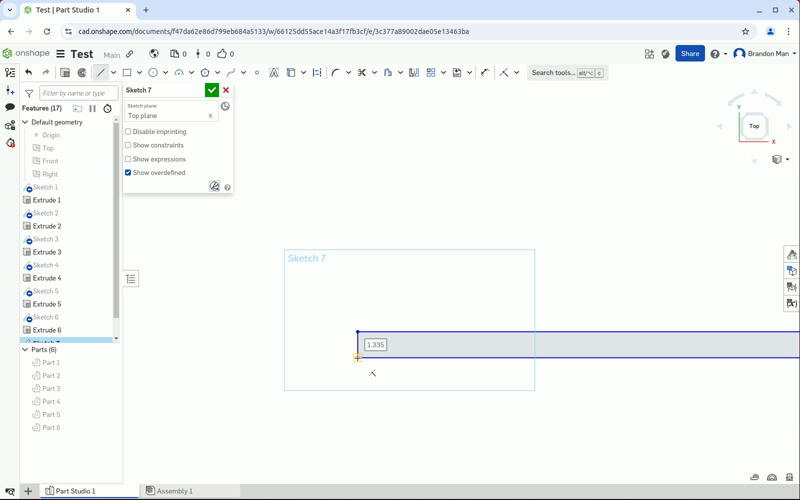
scroll(-6)
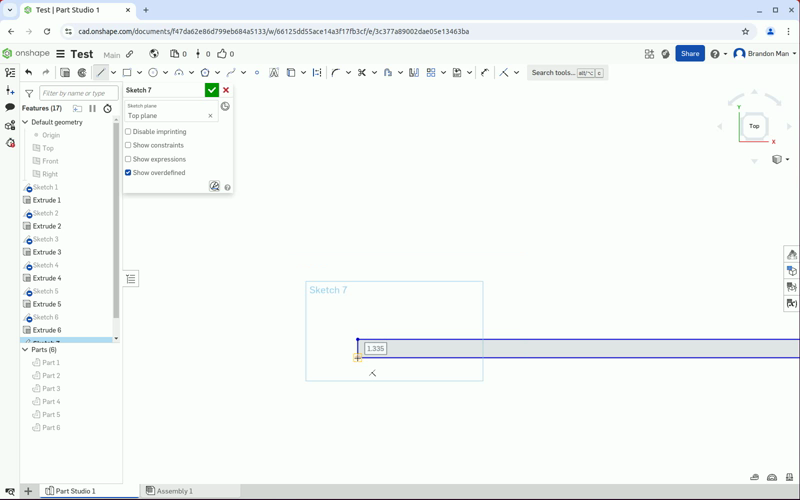
scroll(-6)
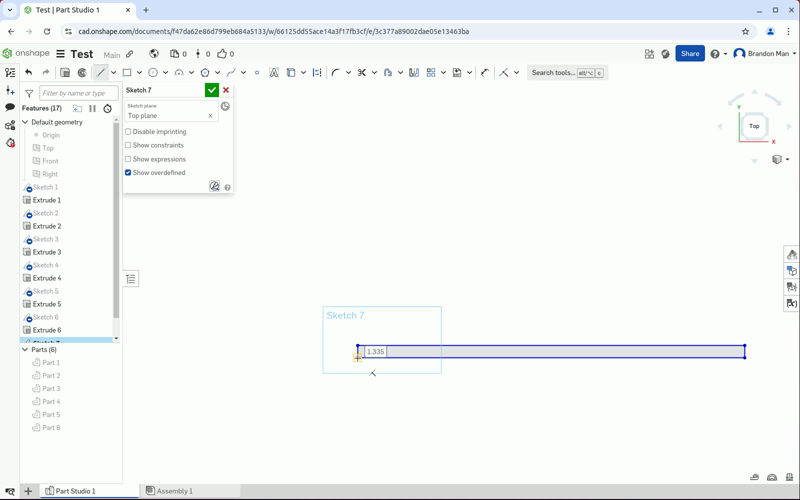
scroll(-6)
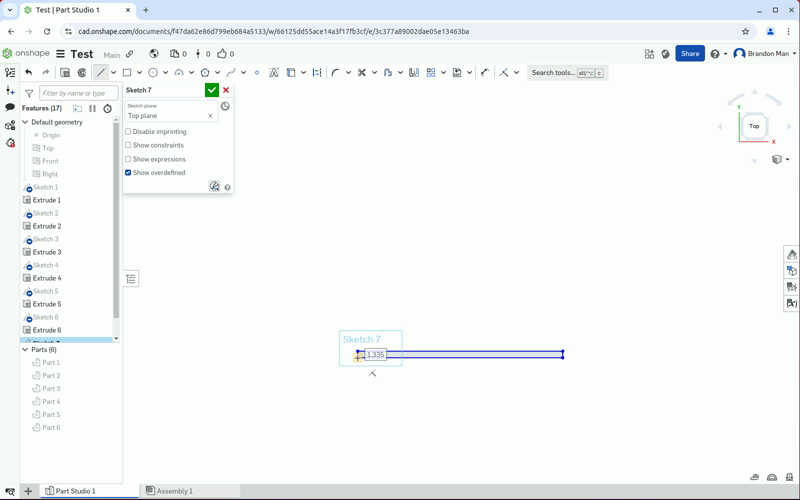
key(esc)
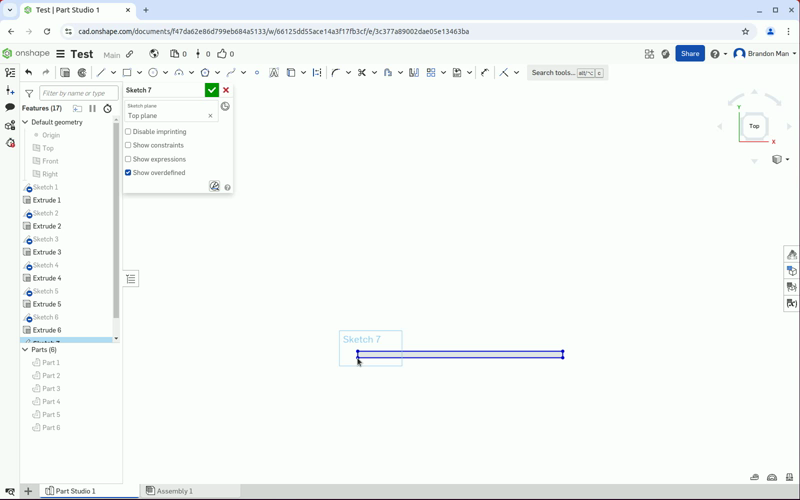
mouse_move(473, 353)
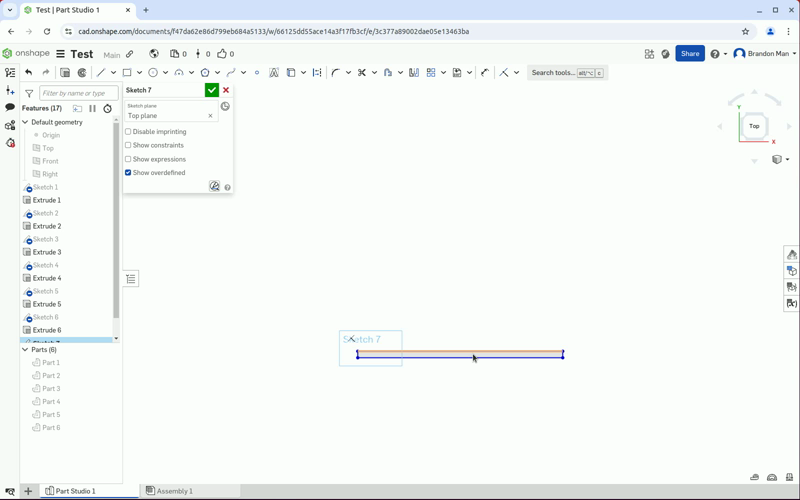
scroll(6)
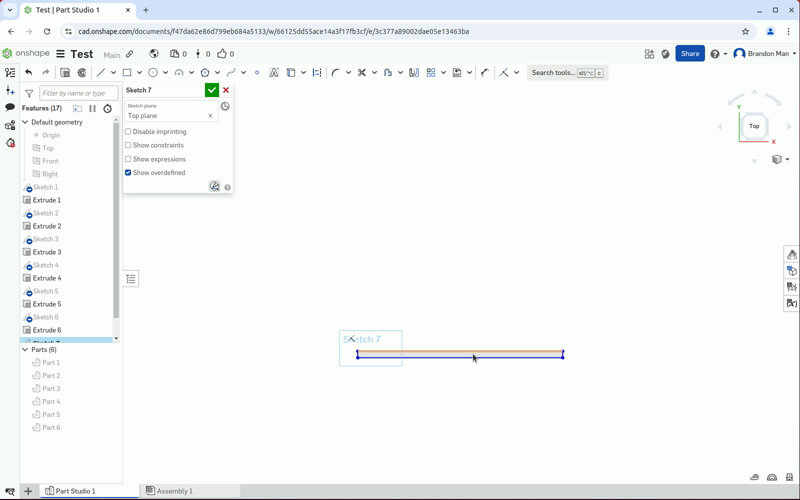
scroll(6)
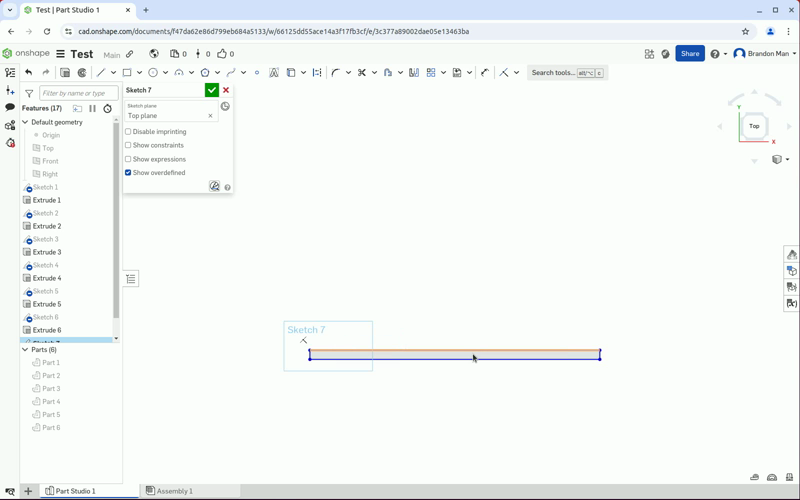
scroll(6)
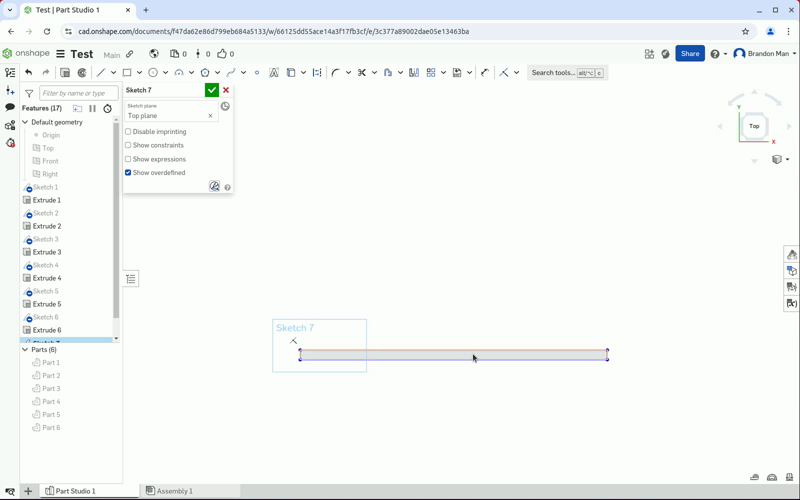
scroll(6)
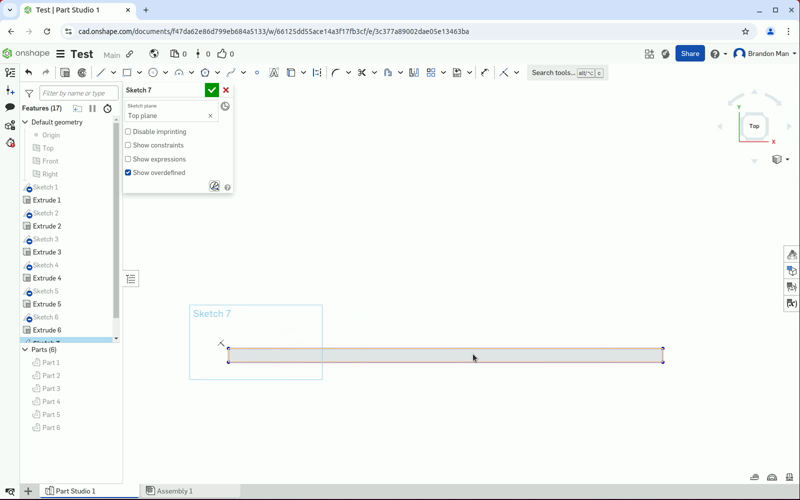
scroll(6)
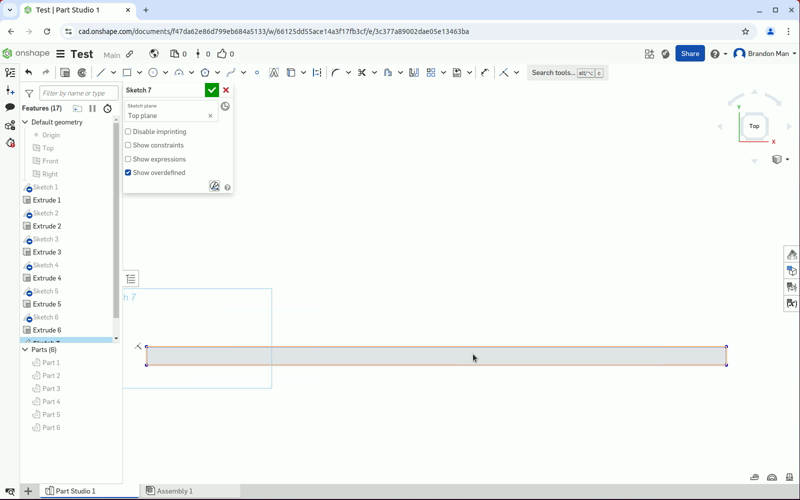
scroll(6)
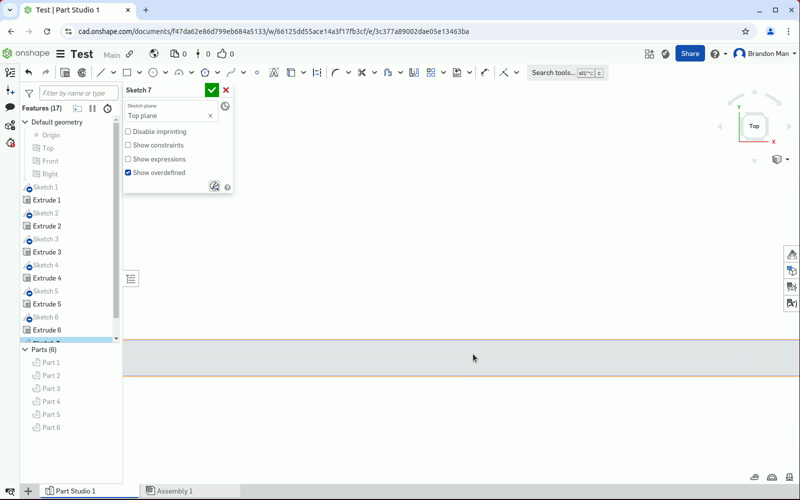
scroll(6)
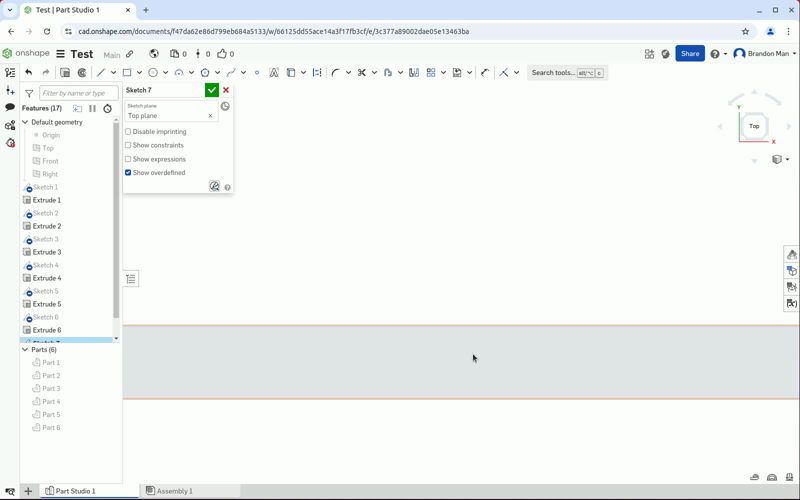
click(473, 353)
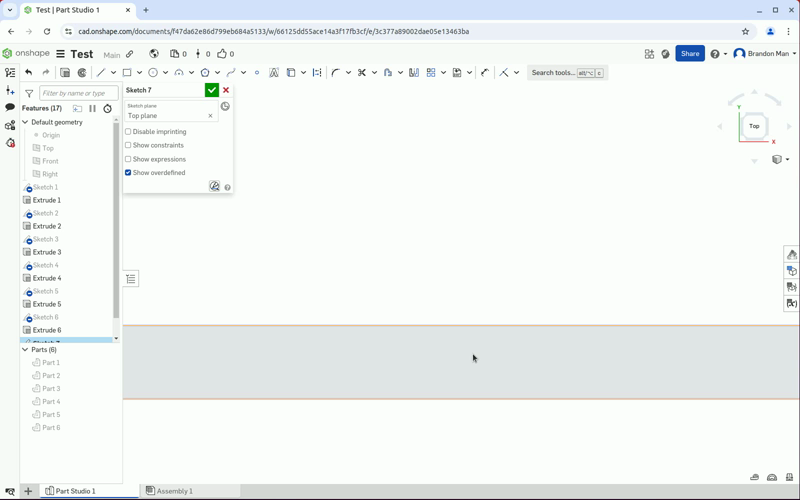
scroll(-6)
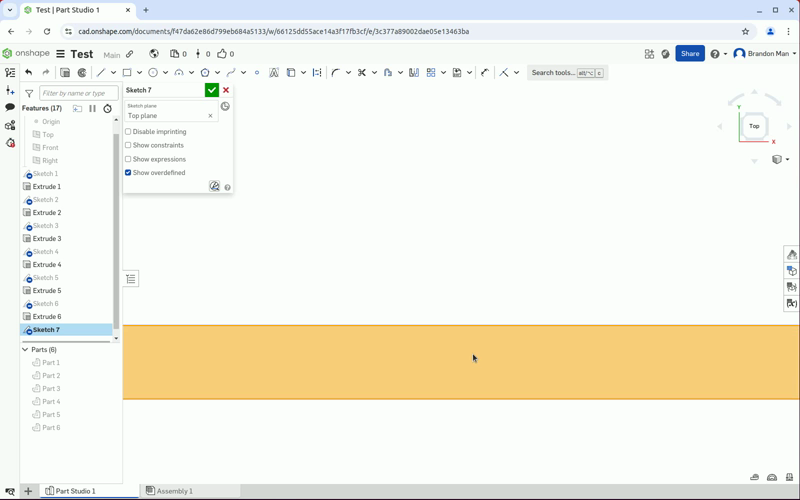
scroll(-6)
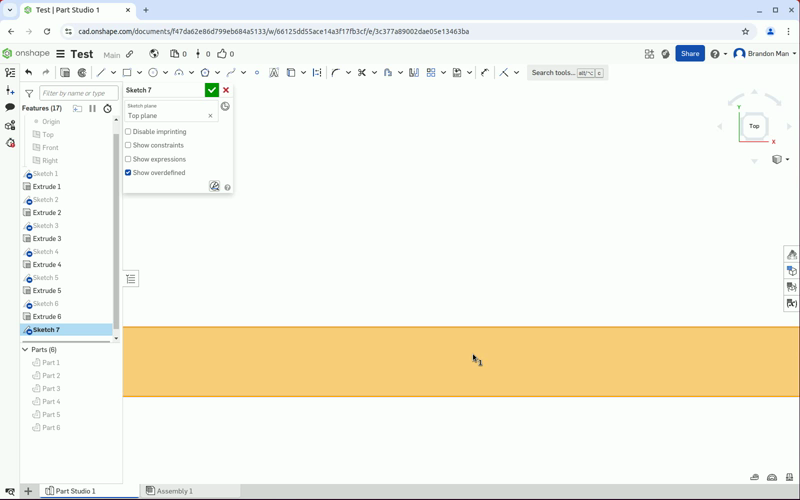
scroll(-6)
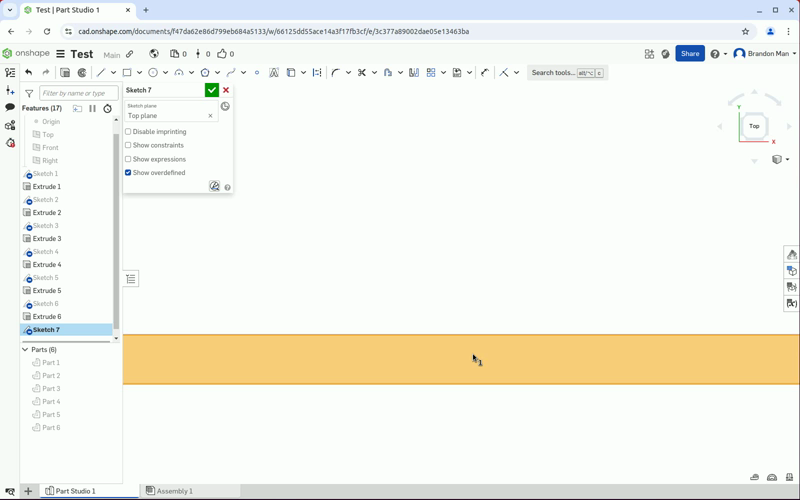
scroll(-6)
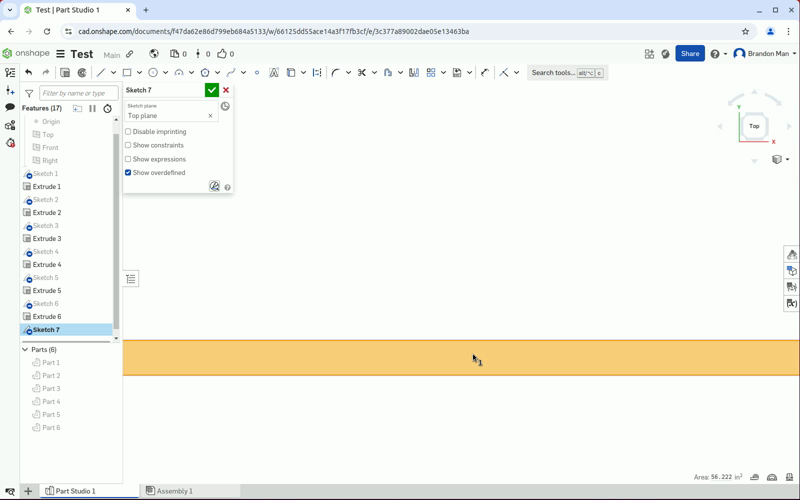
scroll(-6)
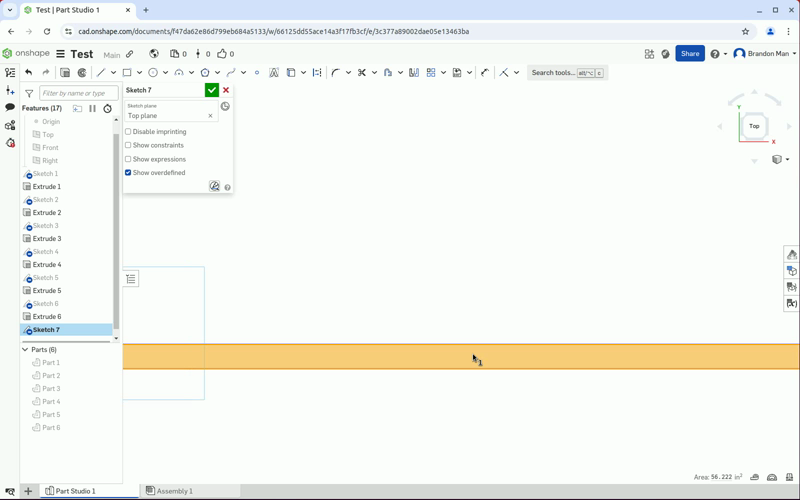
scroll(-6)
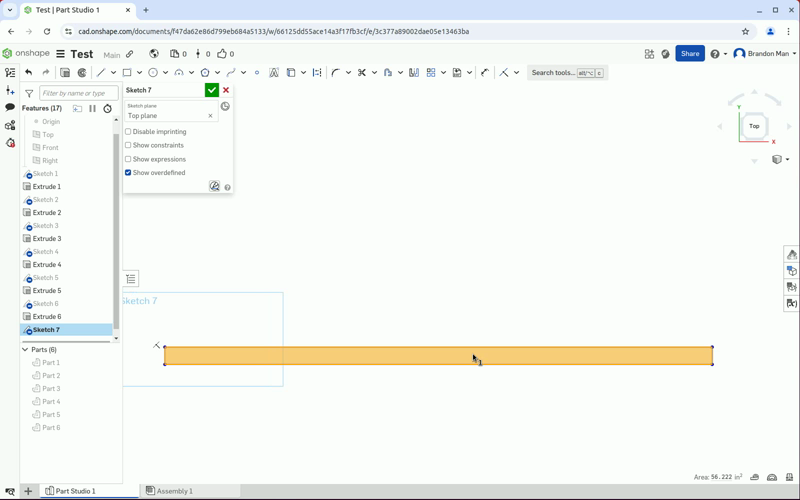
scroll(-6)
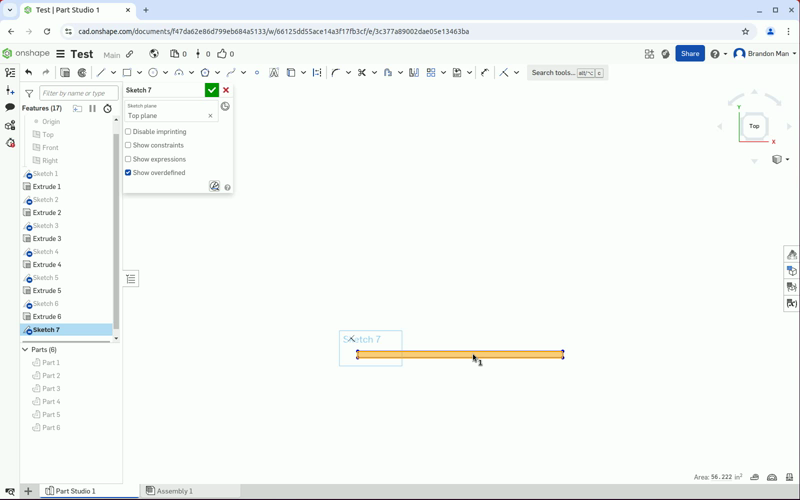
mouse_move(73, 352)
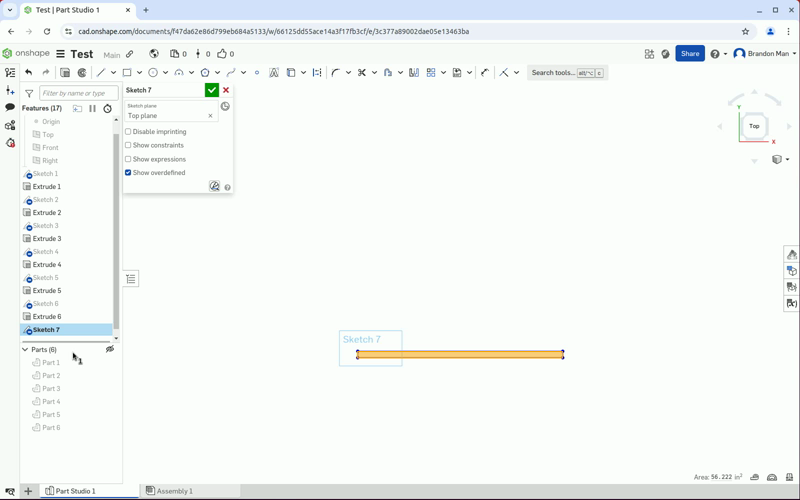
key(shift+y)
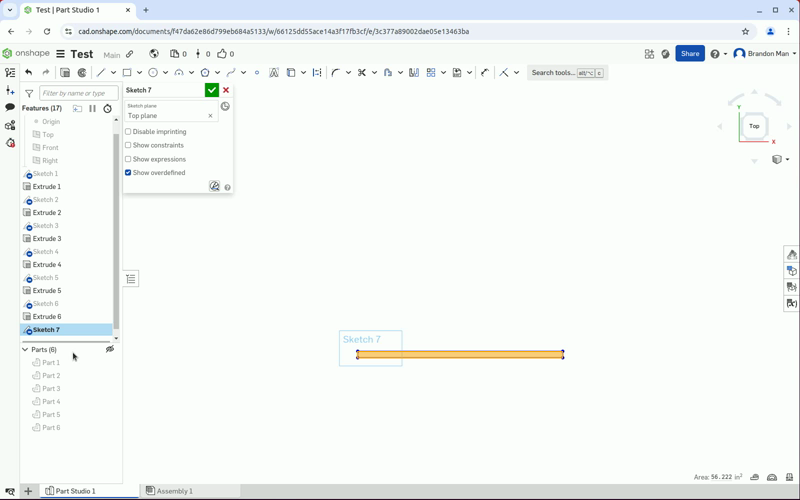
key(shift+e)
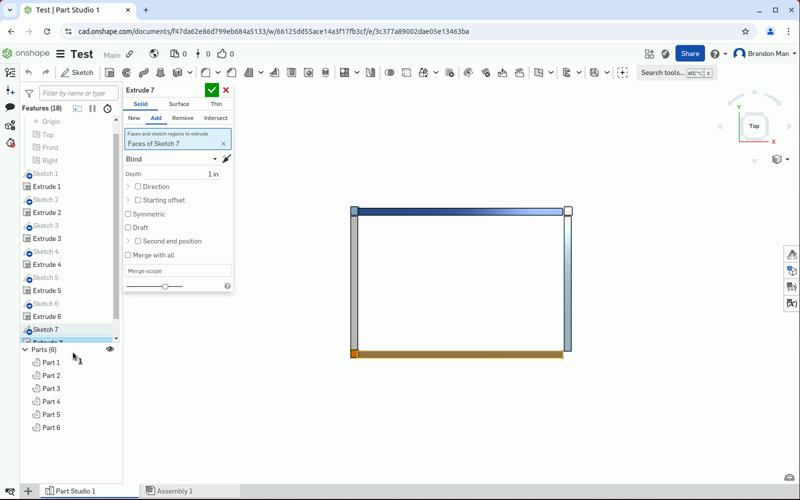
mouse_move(143, 106)
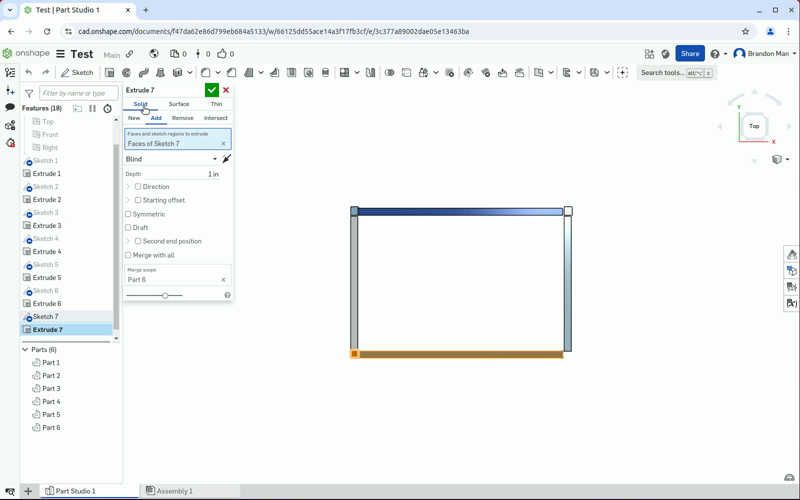
click(143, 106)
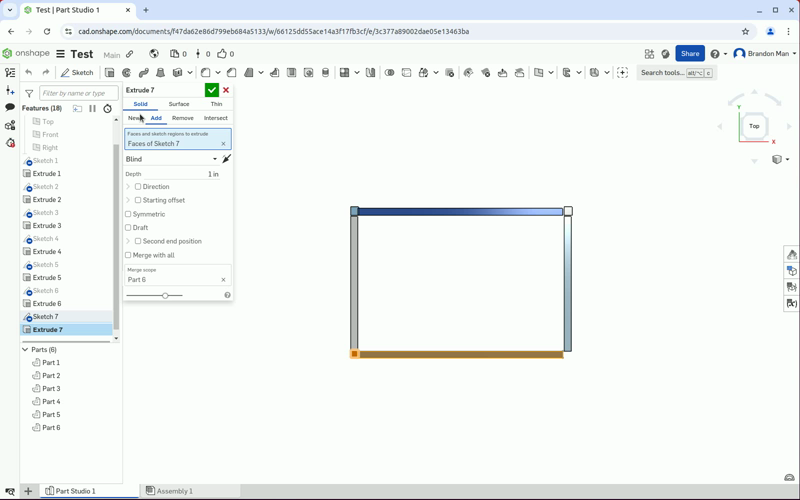
mouse_move(137, 120)
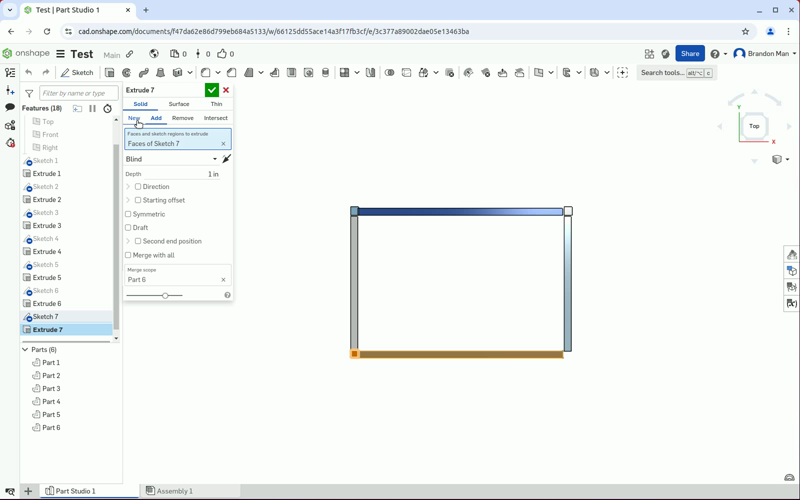
click(137, 120)
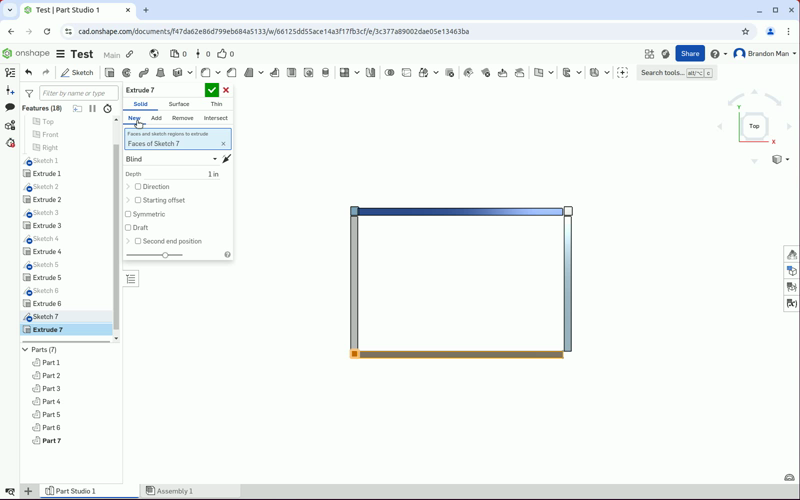
key(tab, 4)
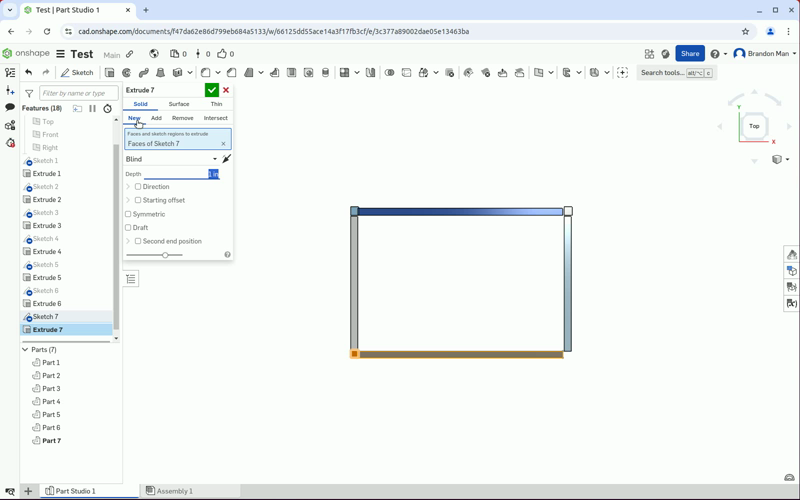
text(23.108)
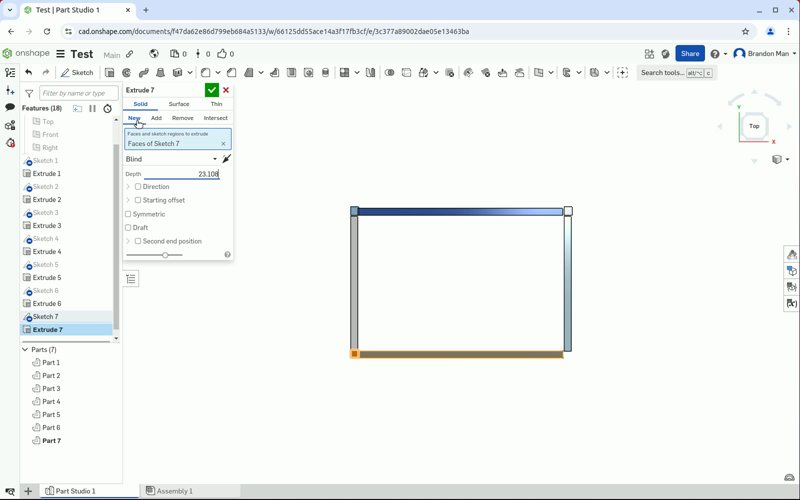
key(enter)
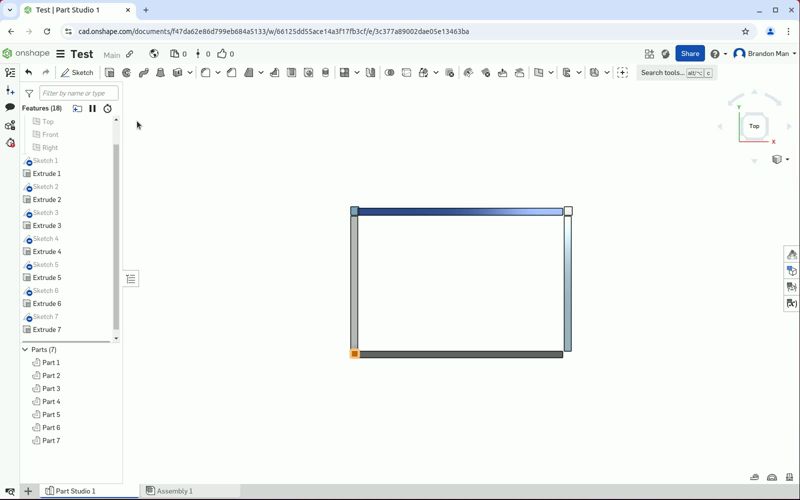
key(shift+h)
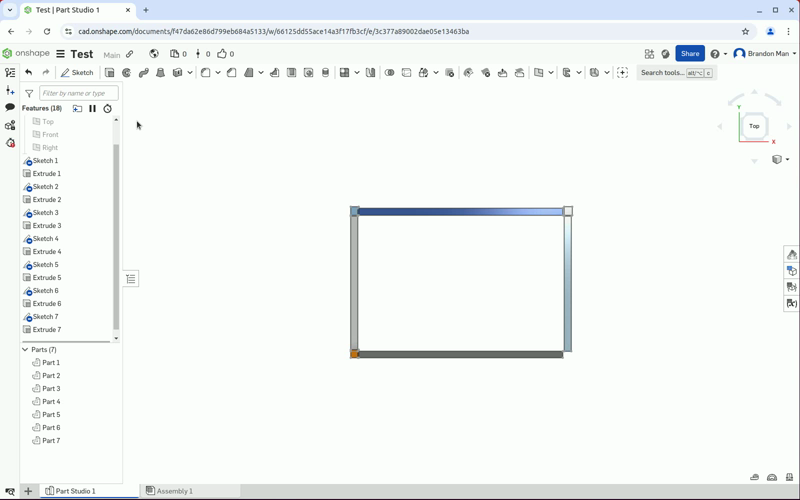
key(shift+h)
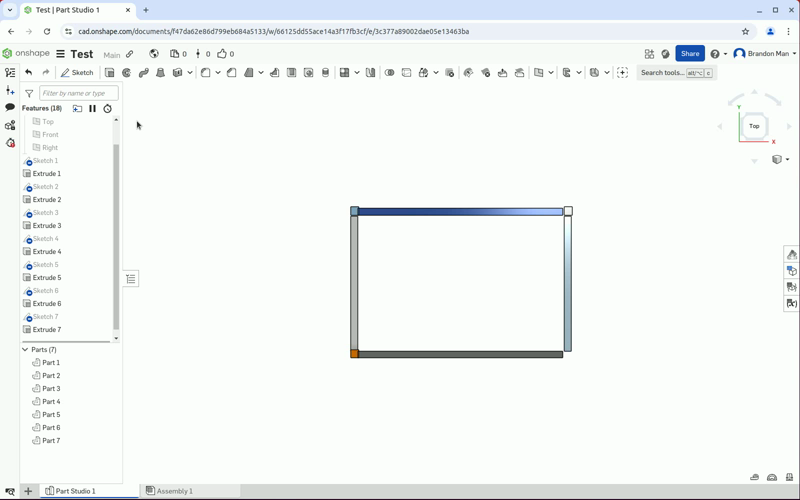
mouse_move(69, 163)
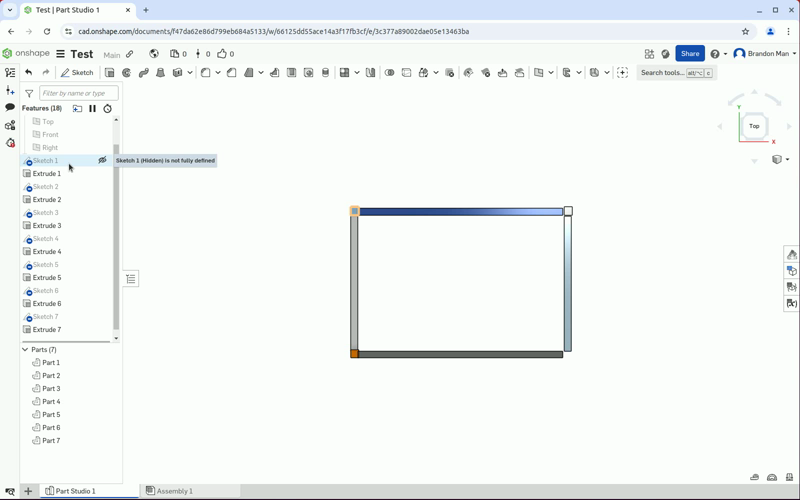
click(69, 163)
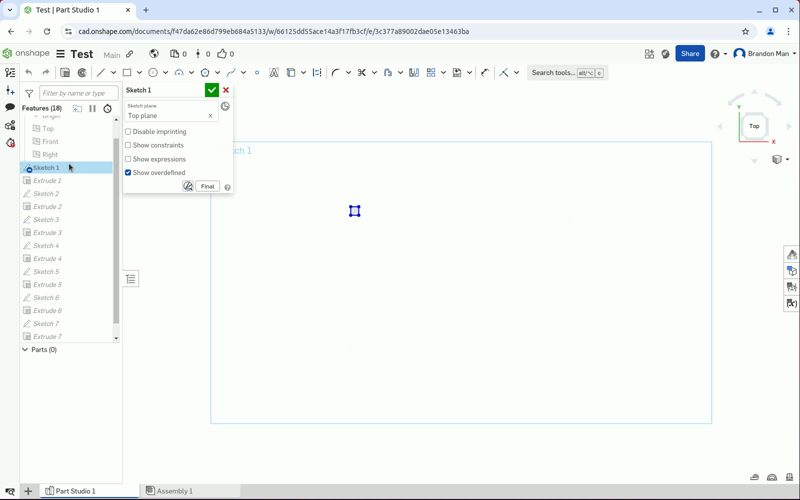
mouse_move(229, 92)
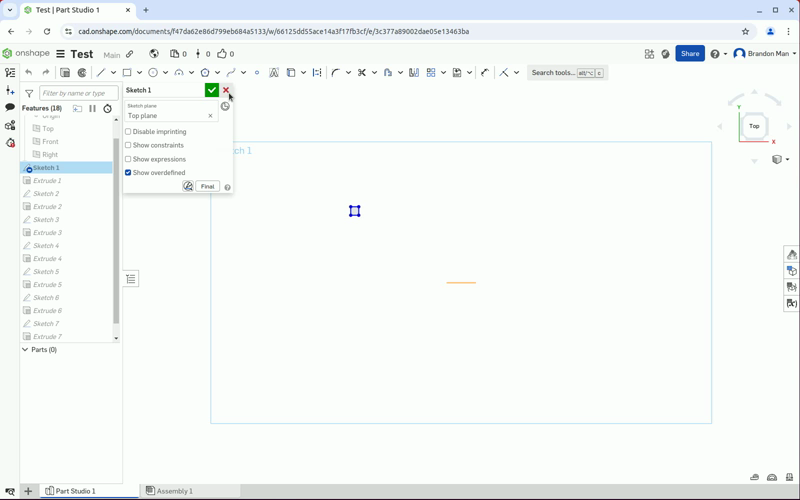
click(229, 92)
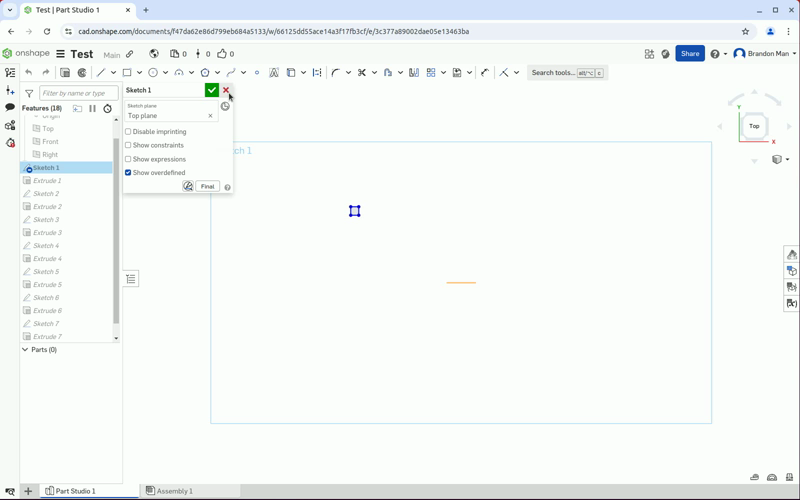
key(shift+s)
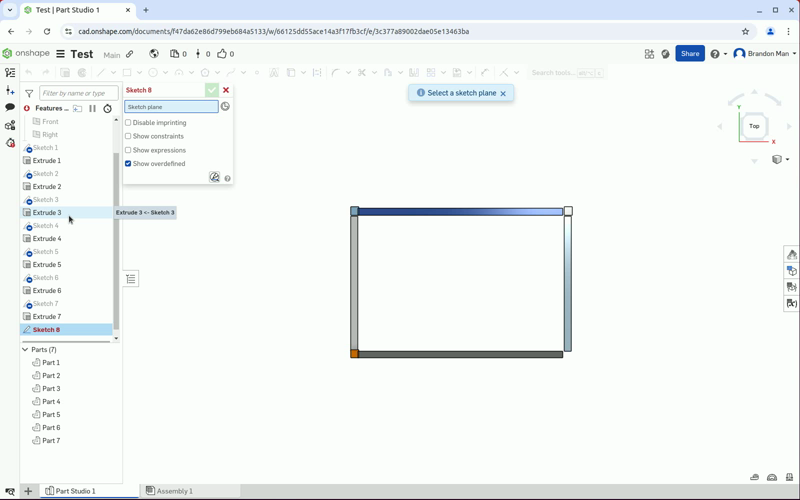
scroll(3)
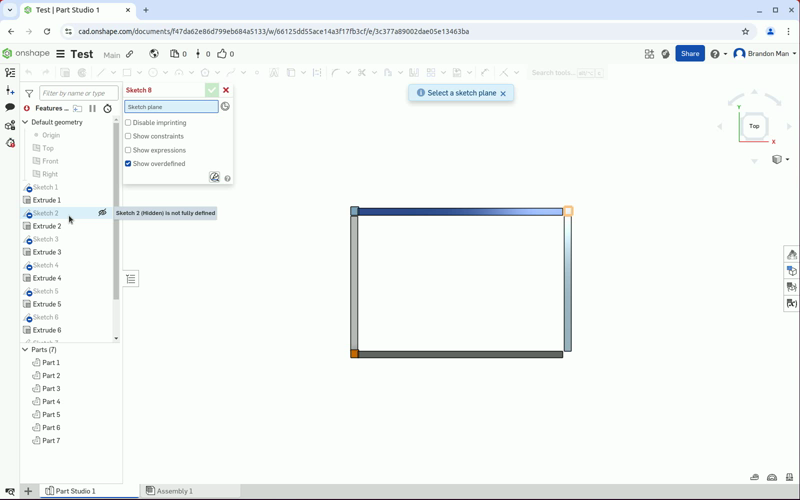
mouse_move(69, 150)
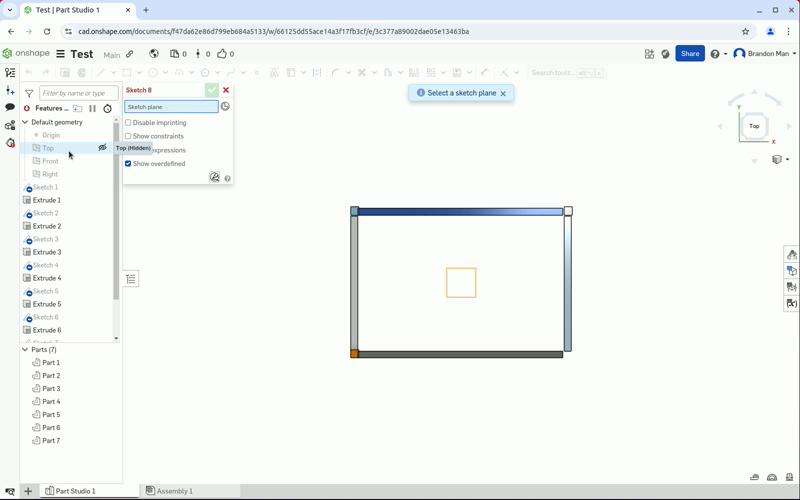
click(69, 150)
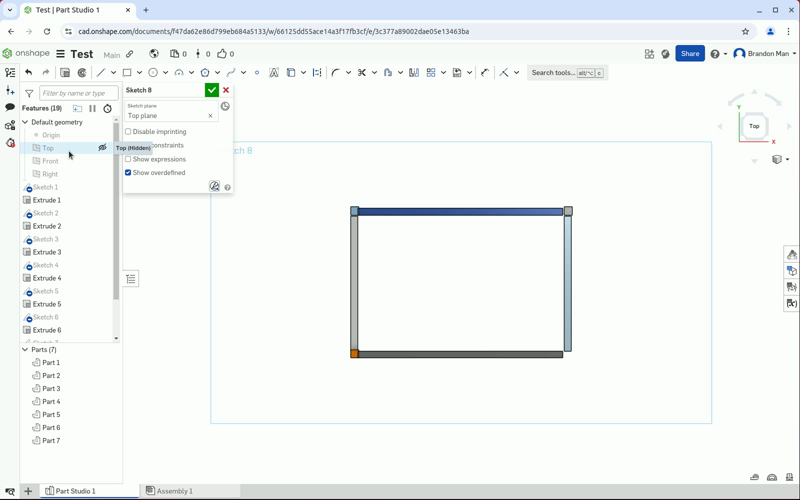
mouse_move(73, 352)
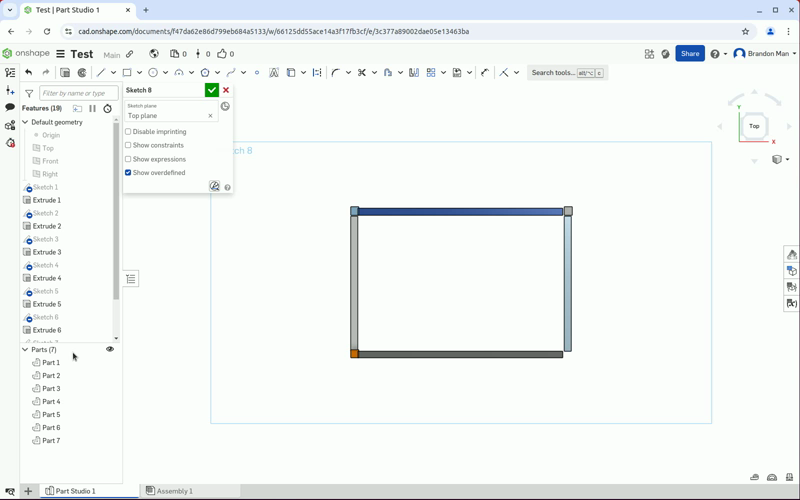
key(y)
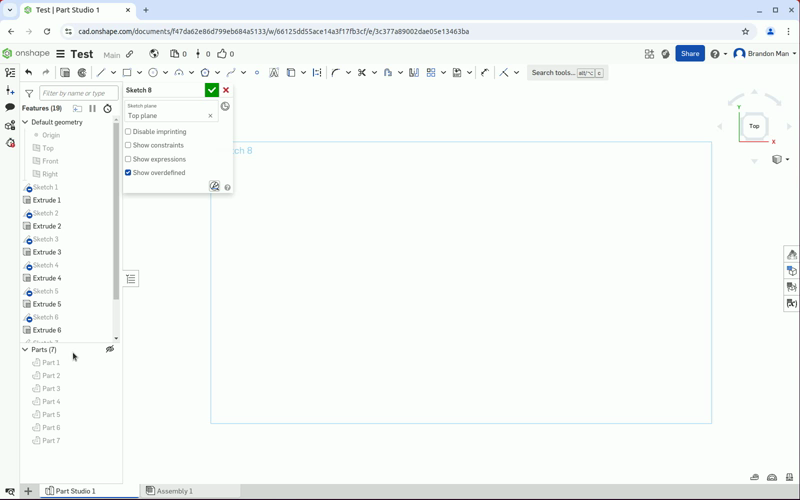
key(l)
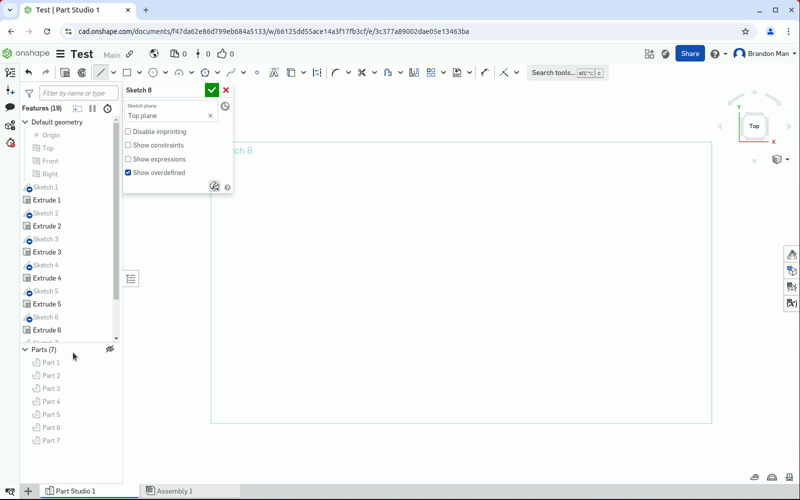
key_down(shift)
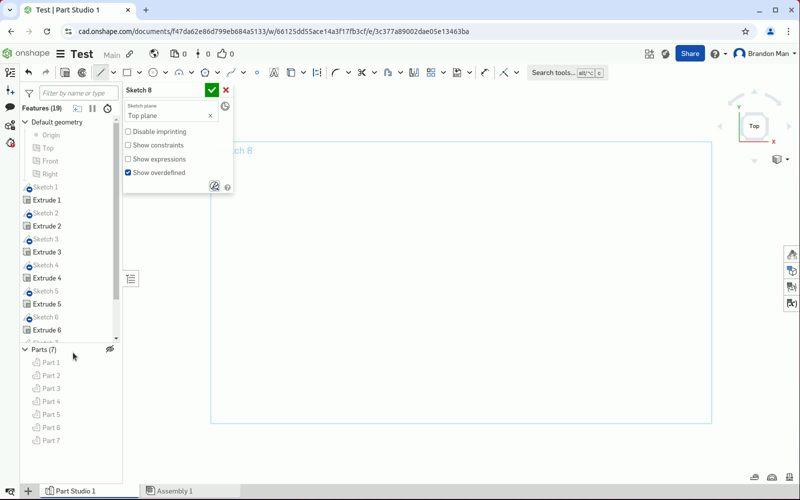
mouse_move(564, 357)
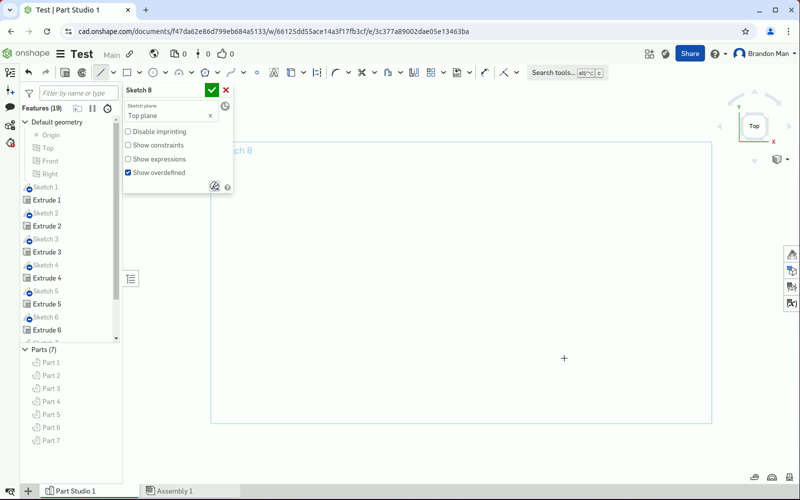
click(564, 357)
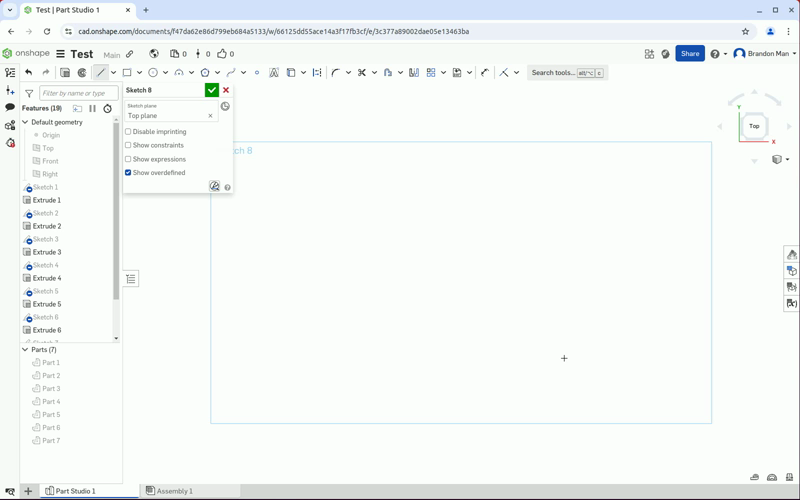
key_up(shift)
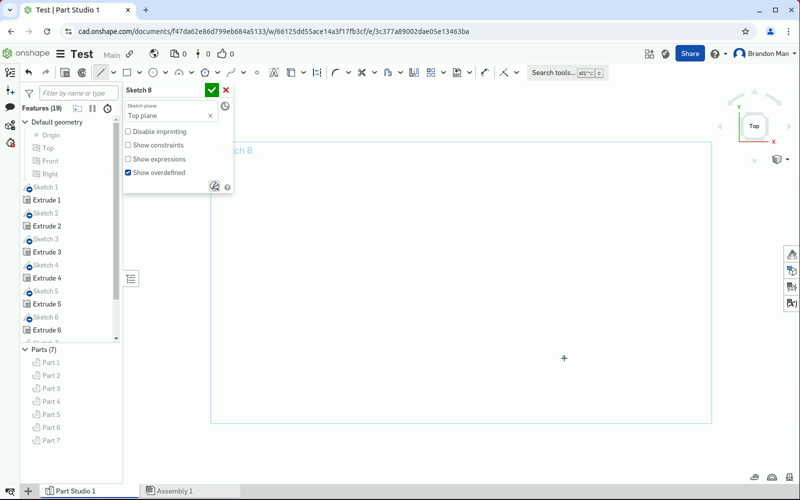
key_down(shift)
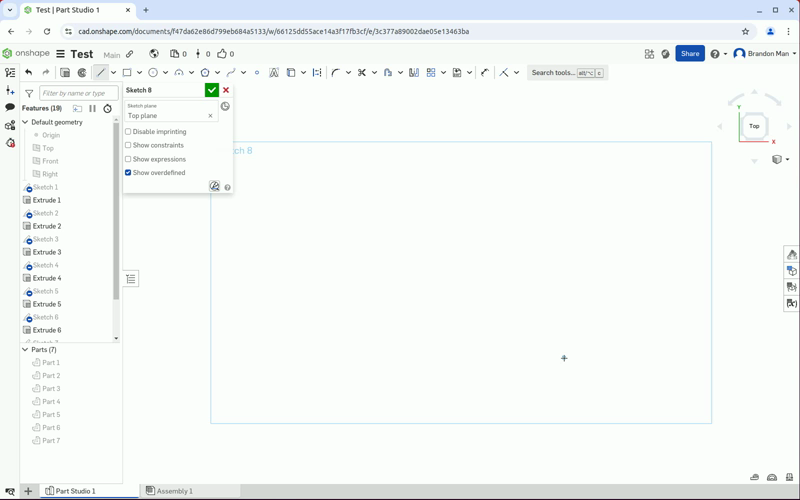
mouse_move(589, 357)
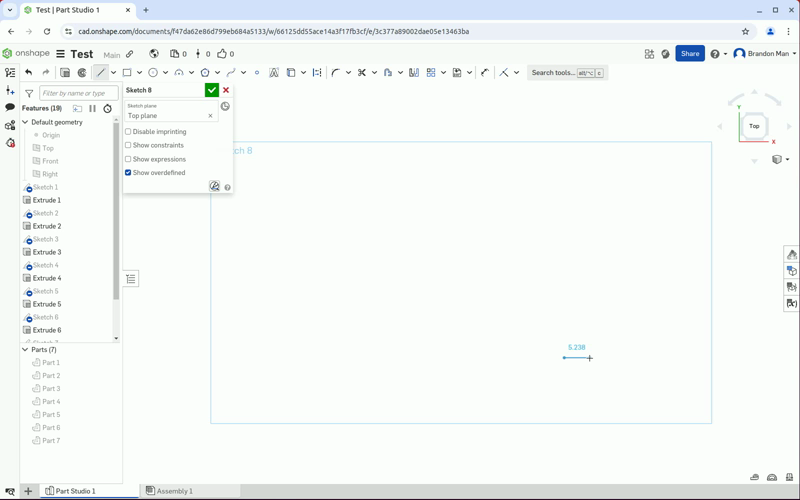
mouse_move(572, 357)
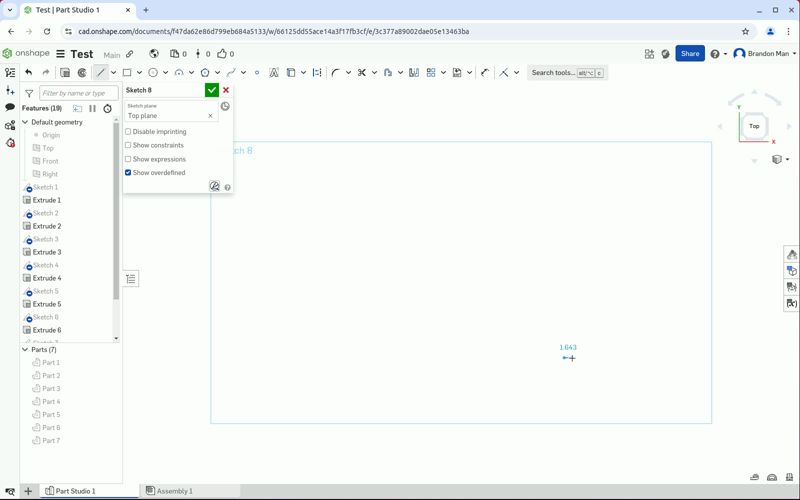
click(572, 357)
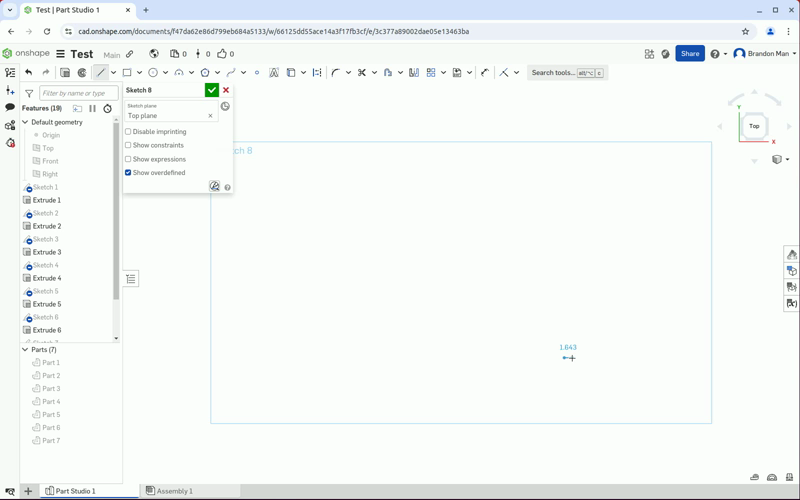
key_up(shift)
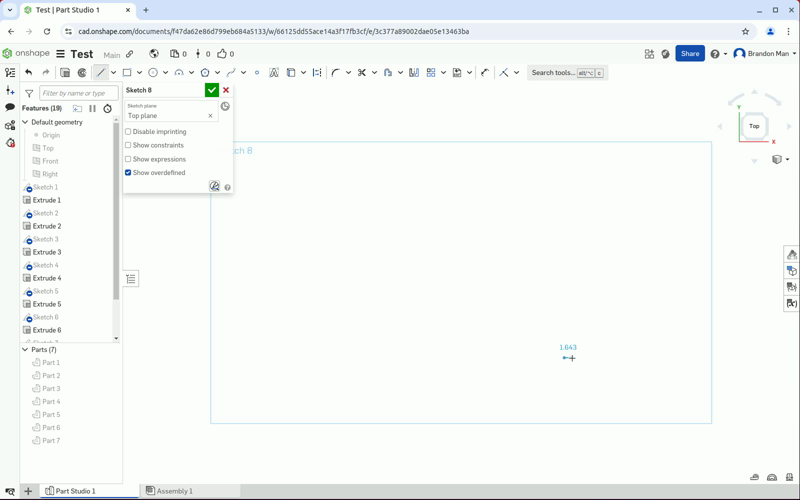
key_down(shift)
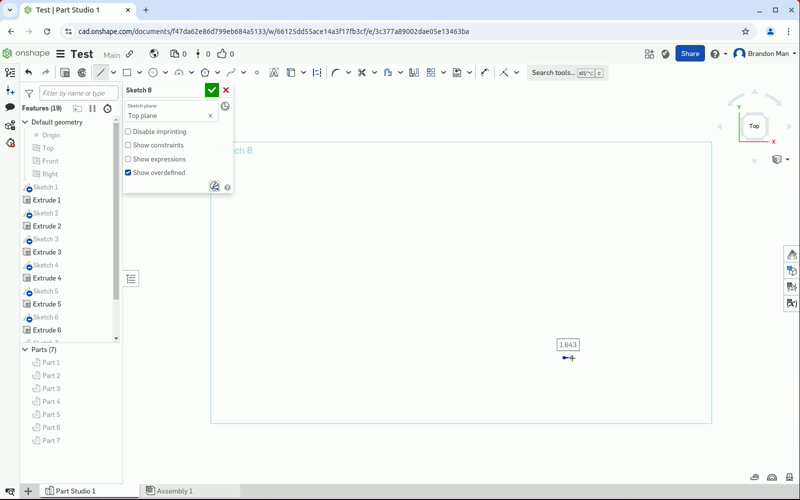
mouse_move(589, 357)
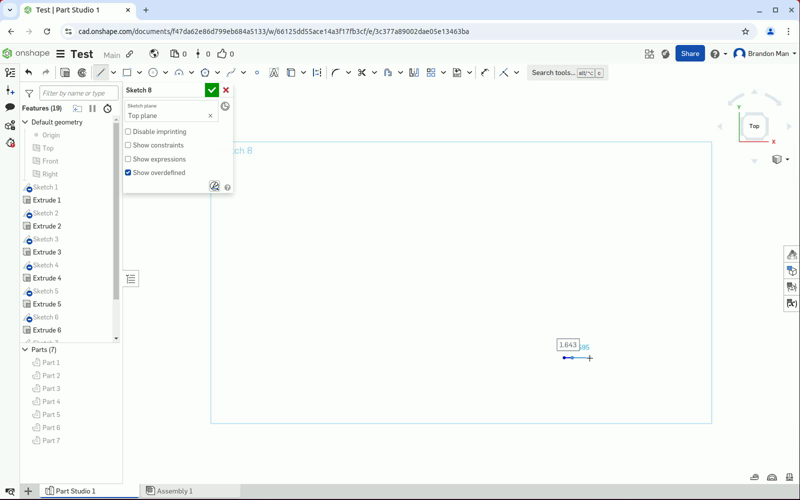
mouse_move(572, 349)
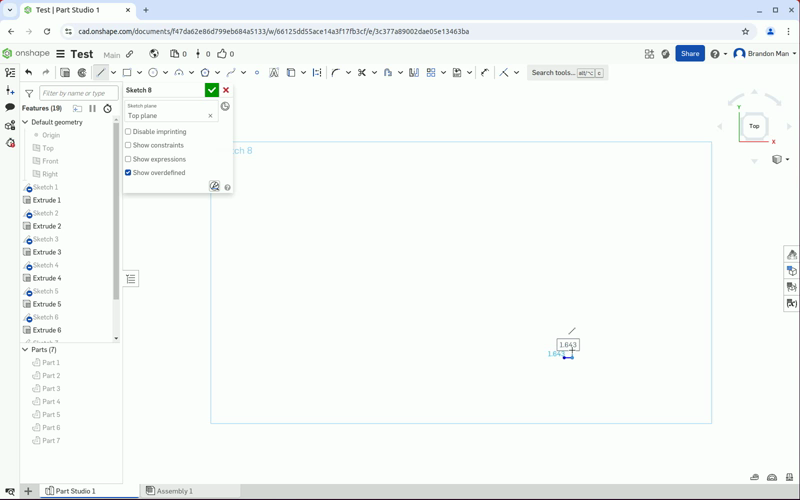
click(572, 349)
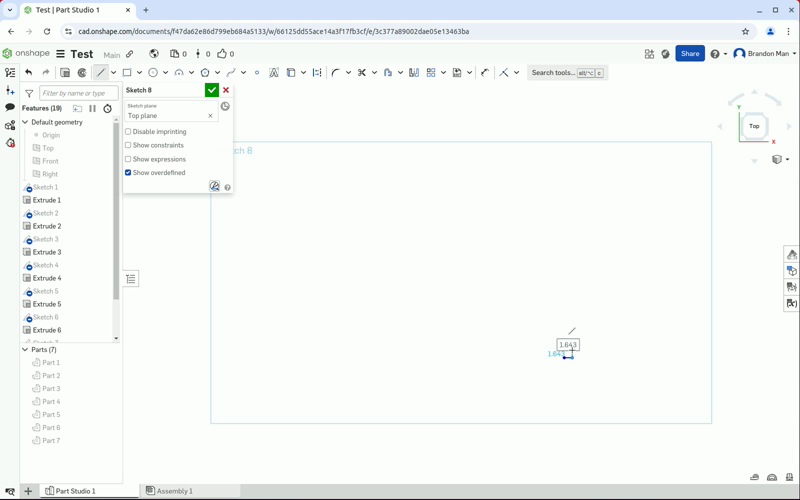
key_up(shift)
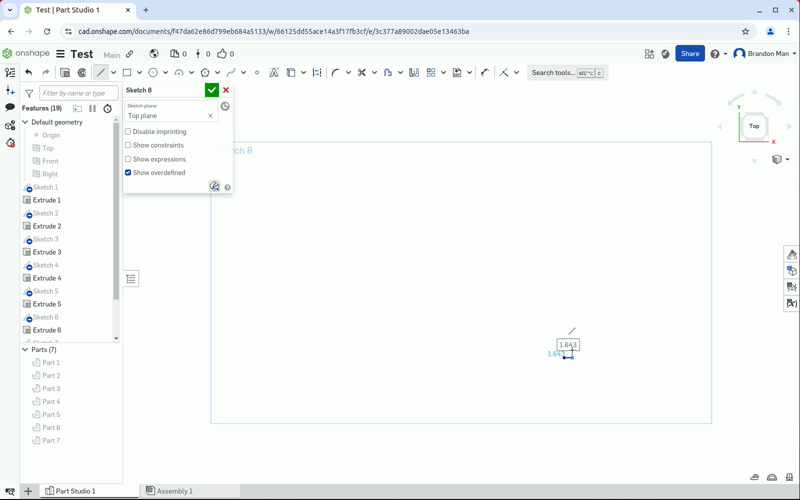
key_down(shift)
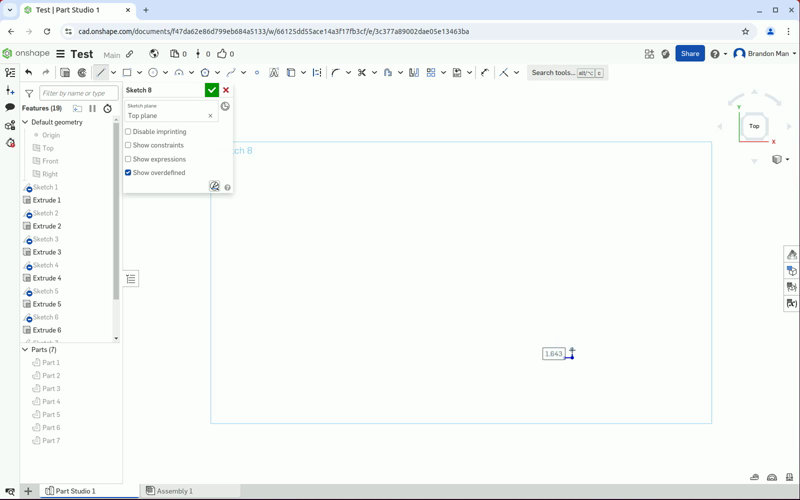
mouse_move(589, 349)
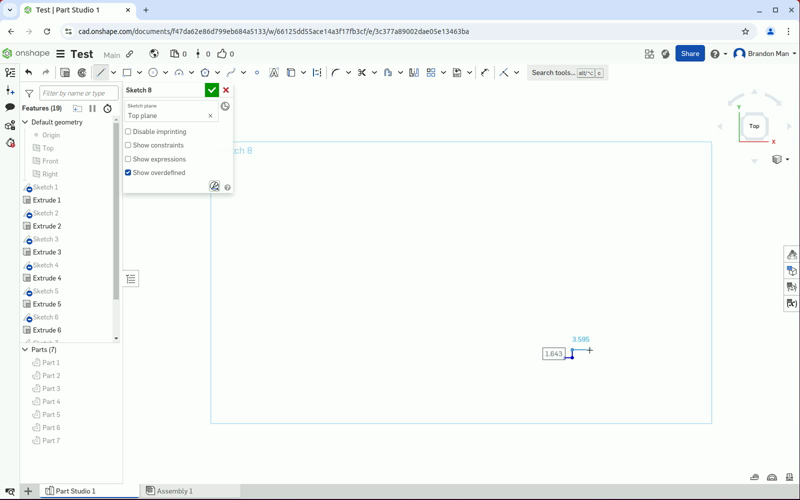
mouse_move(564, 349)
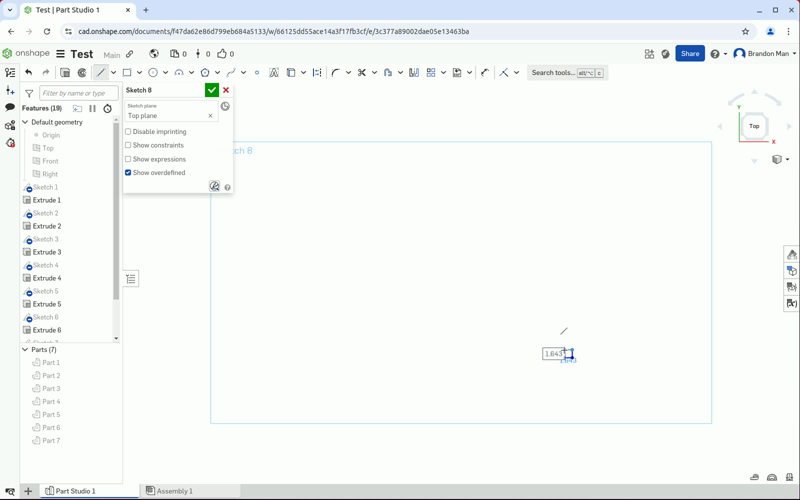
click(564, 349)
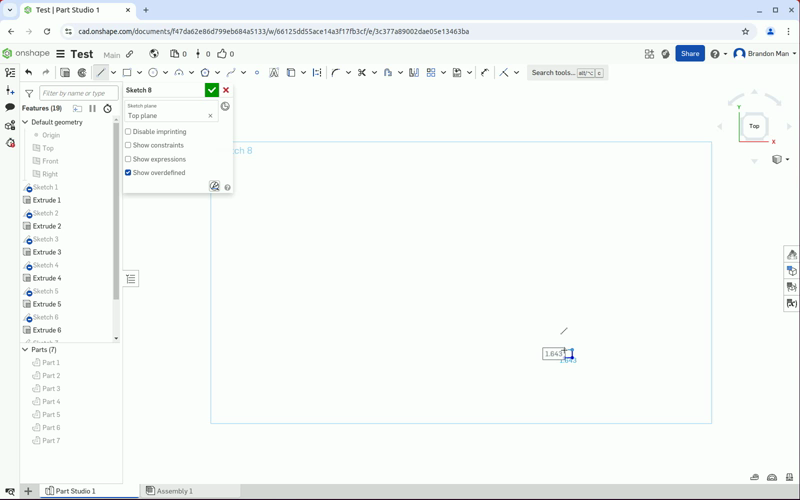
key_up(shift)
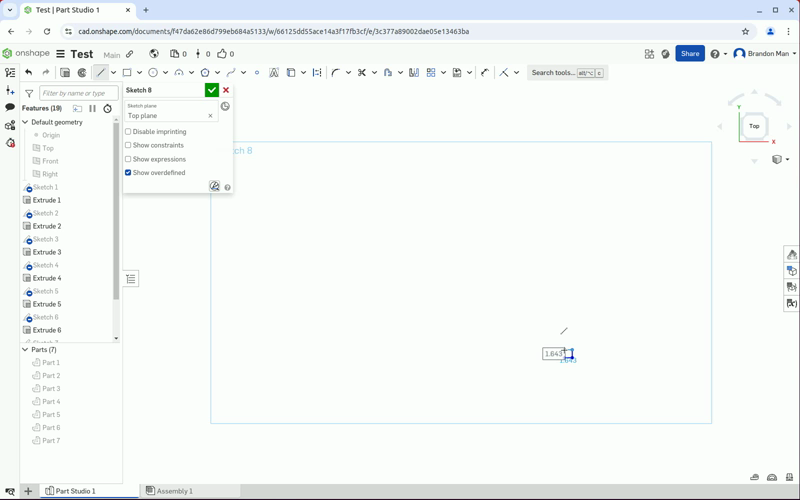
mouse_move(589, 349)
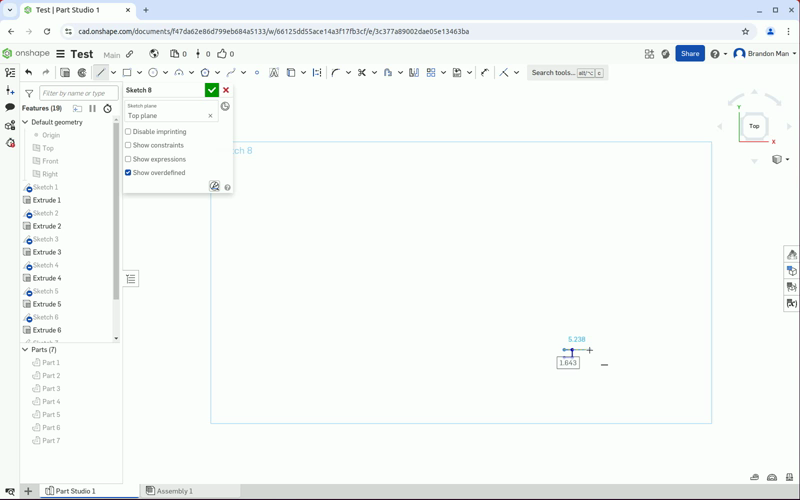
key_down(shift)
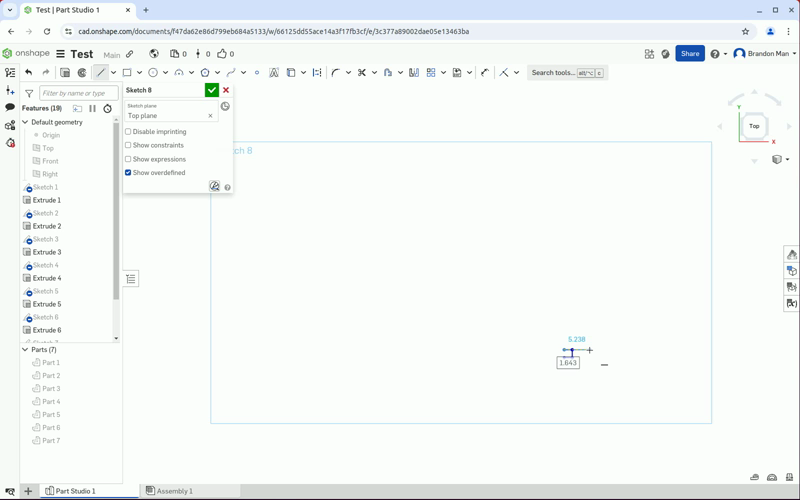
mouse_move(564, 357)
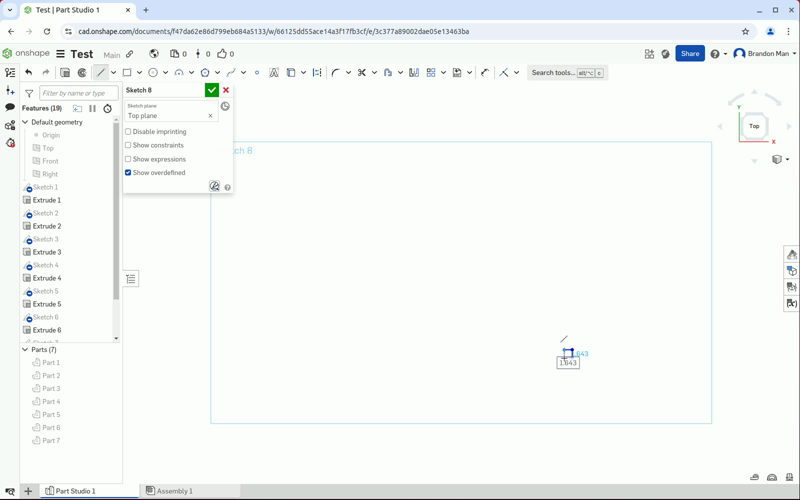
key_up(shift)
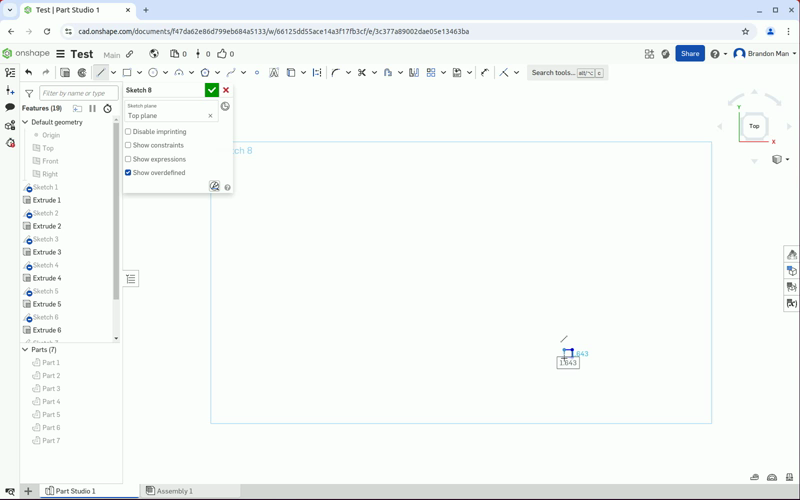
click(564, 357)
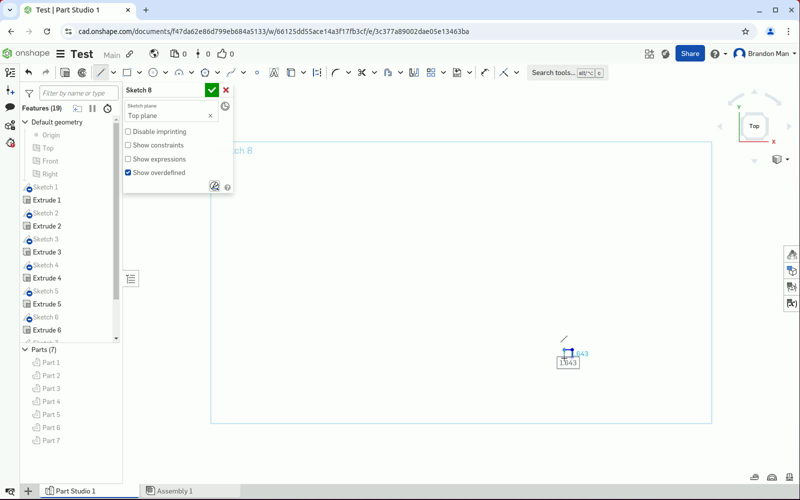
key(esc)
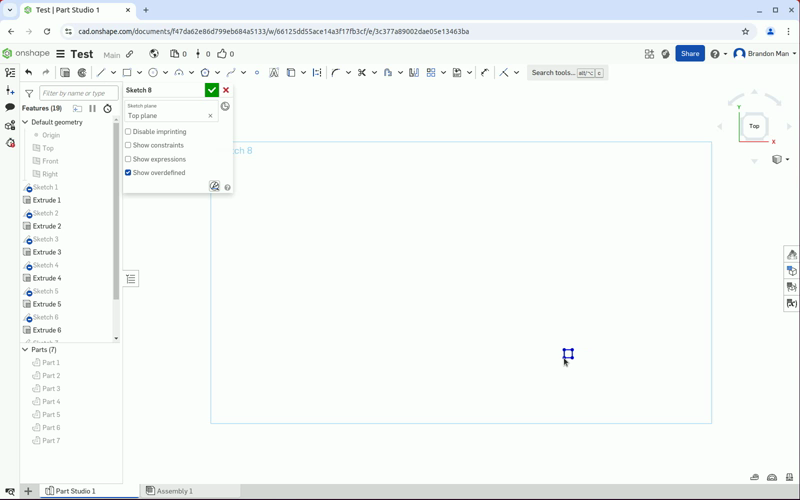
mouse_move(568, 355)
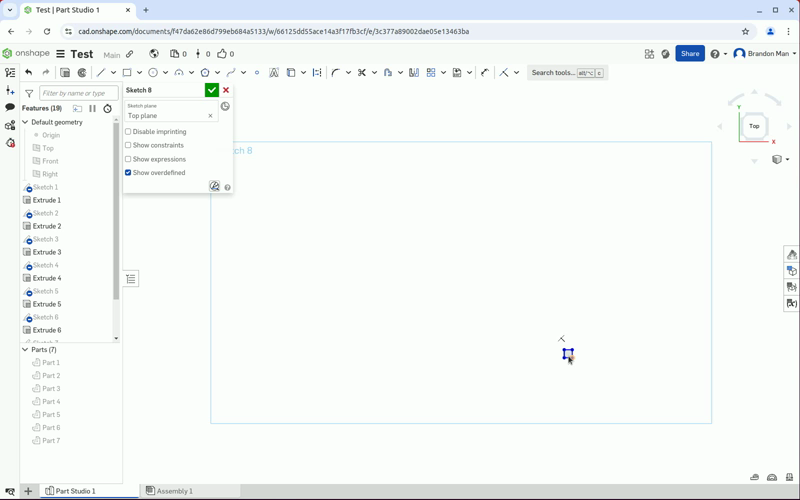
scroll(6)
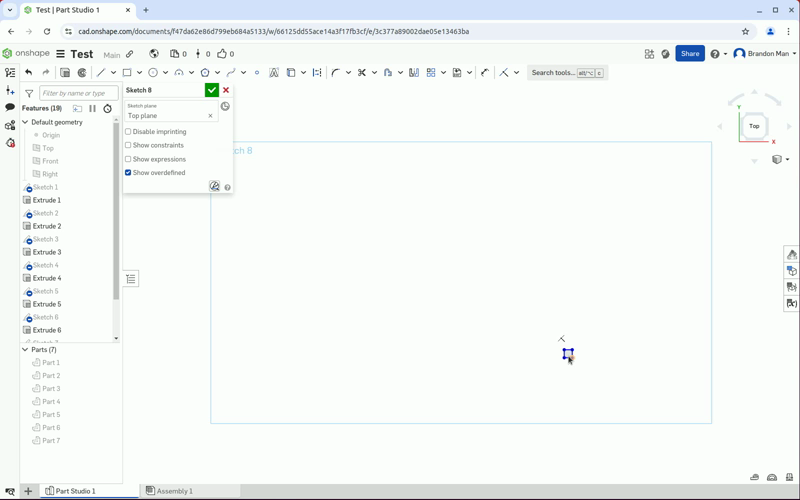
scroll(6)
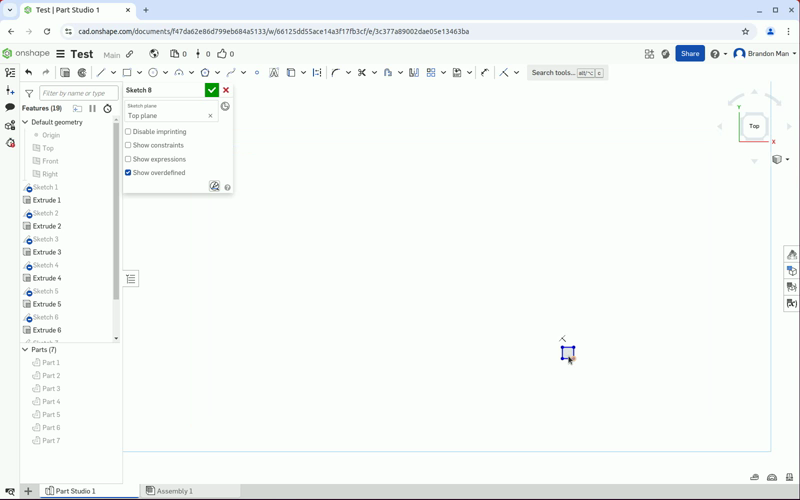
scroll(6)
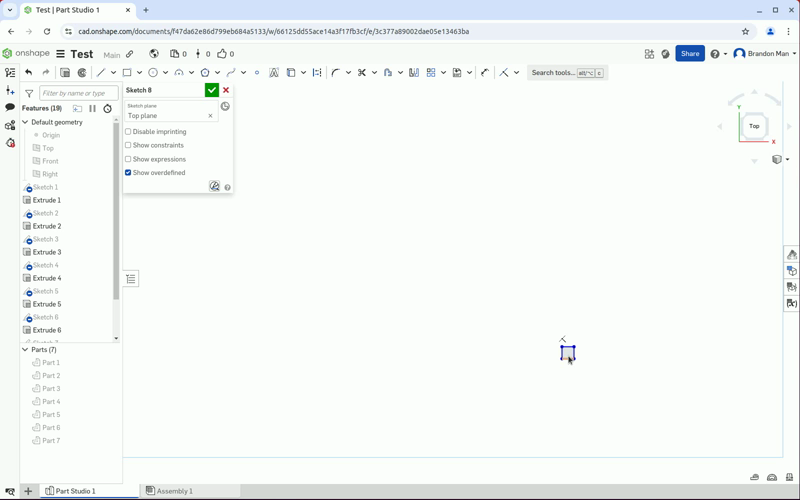
scroll(6)
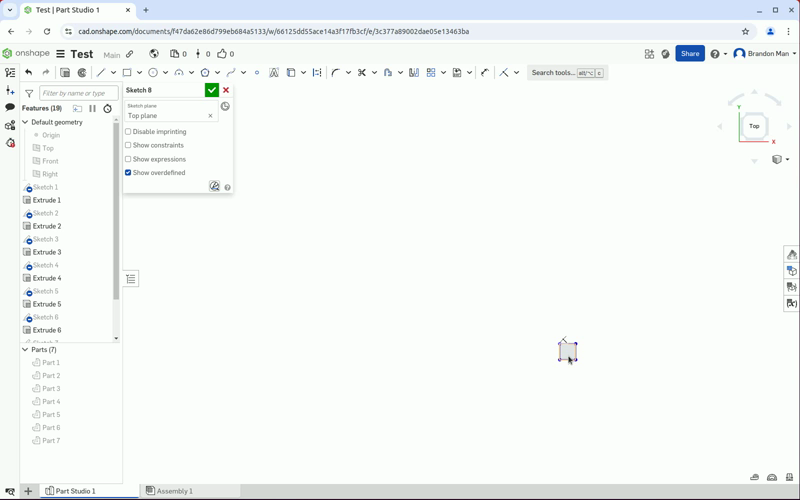
scroll(6)
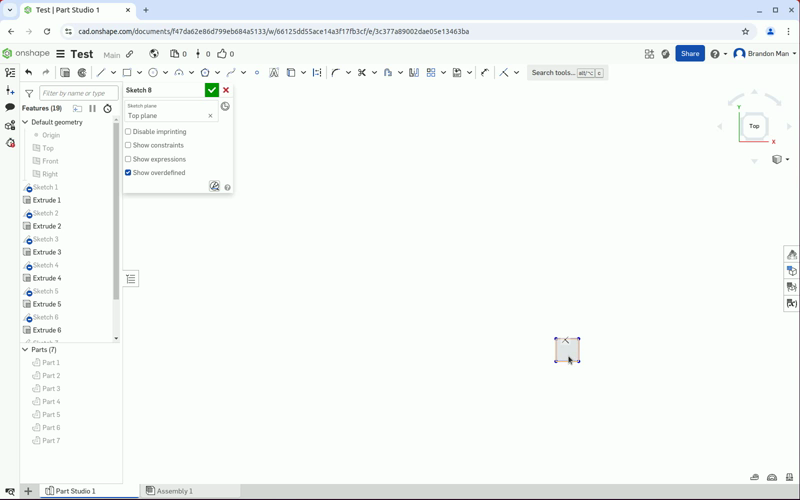
scroll(6)
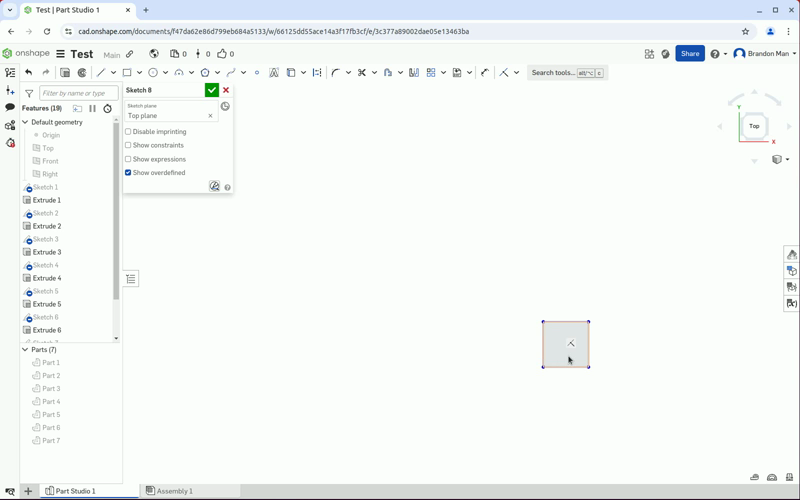
scroll(6)
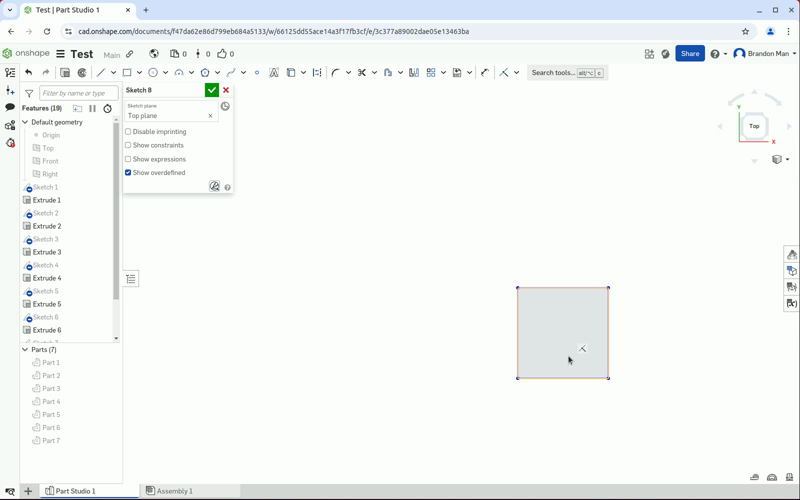
click(568, 355)
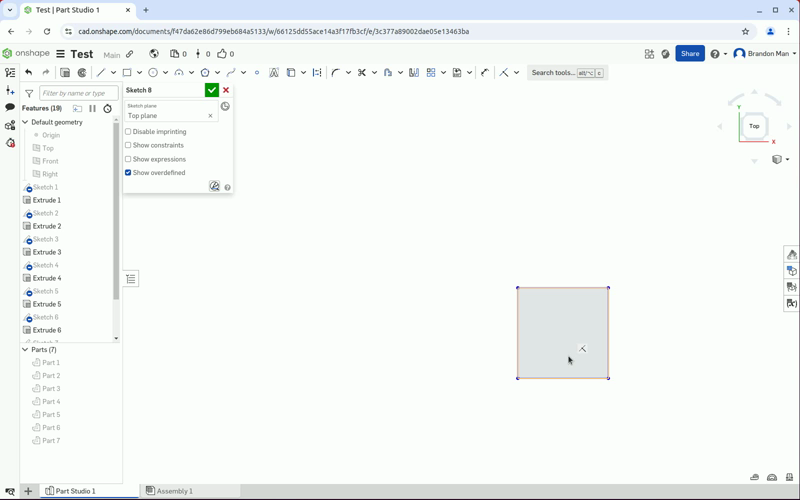
scroll(-6)
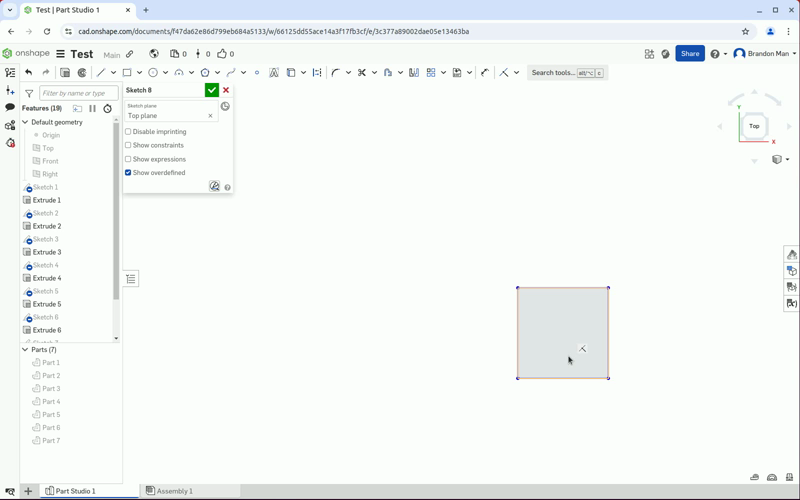
scroll(-6)
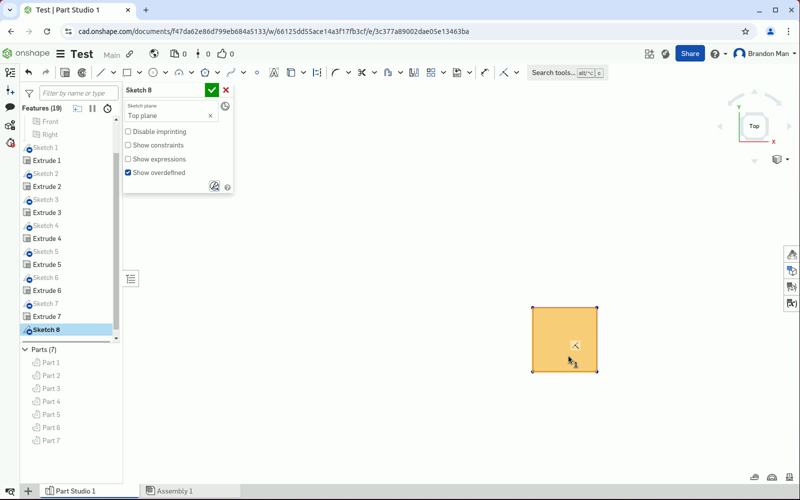
scroll(-6)
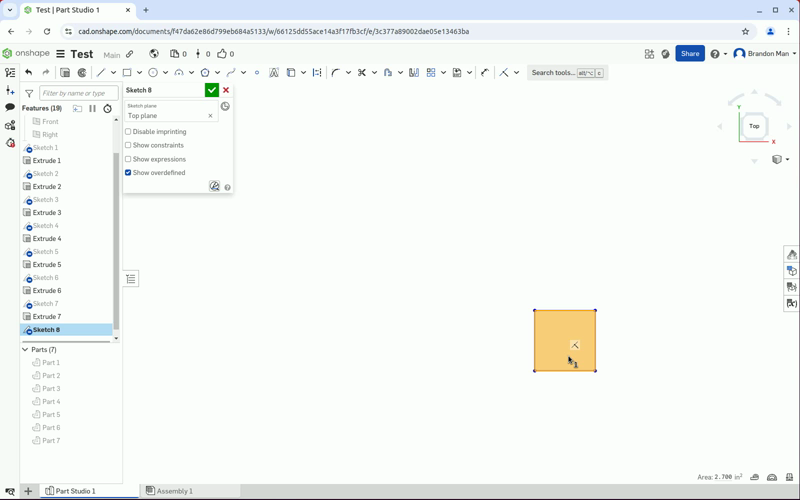
scroll(-6)
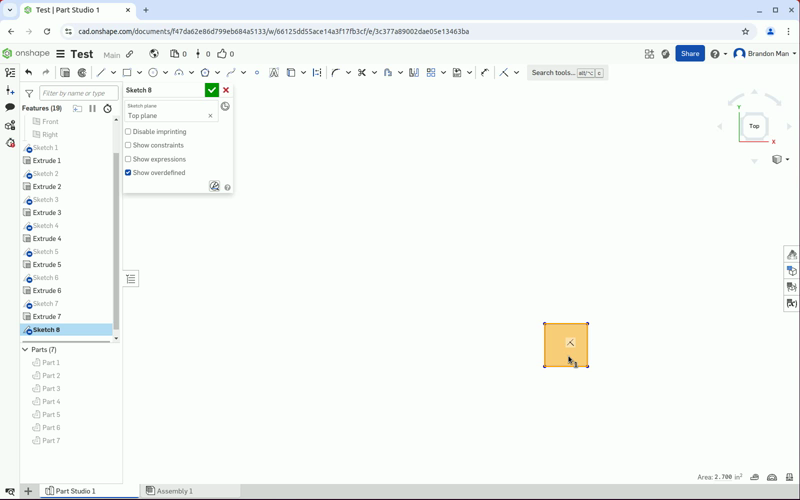
scroll(-6)
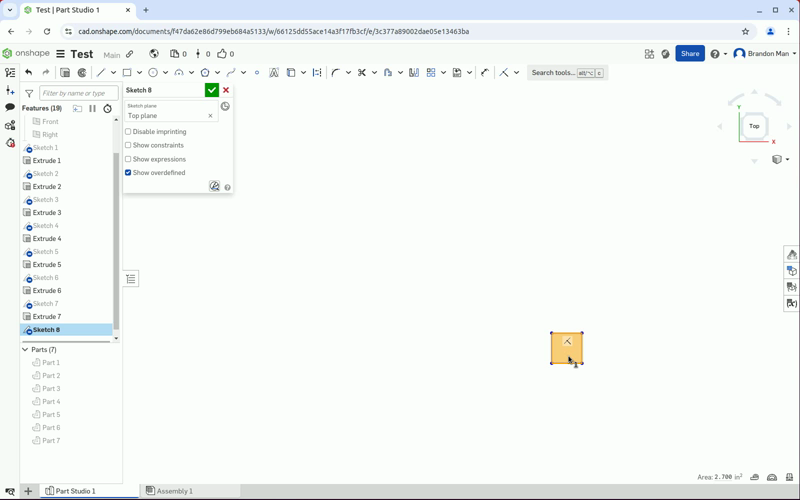
scroll(-6)
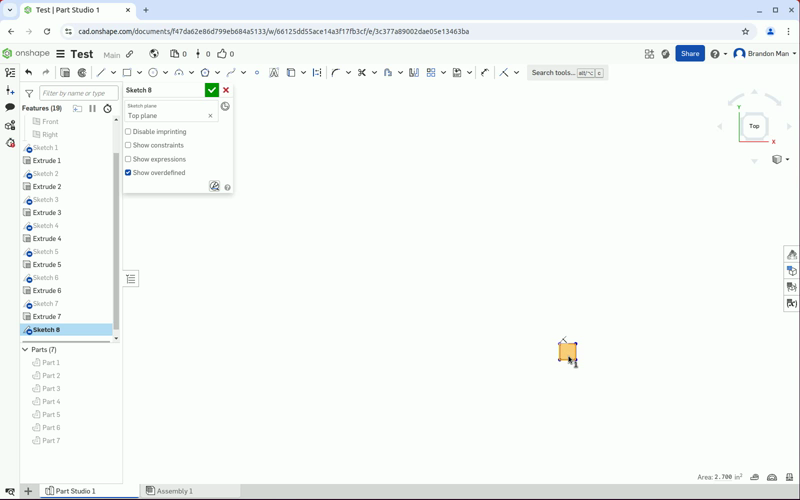
scroll(-6)
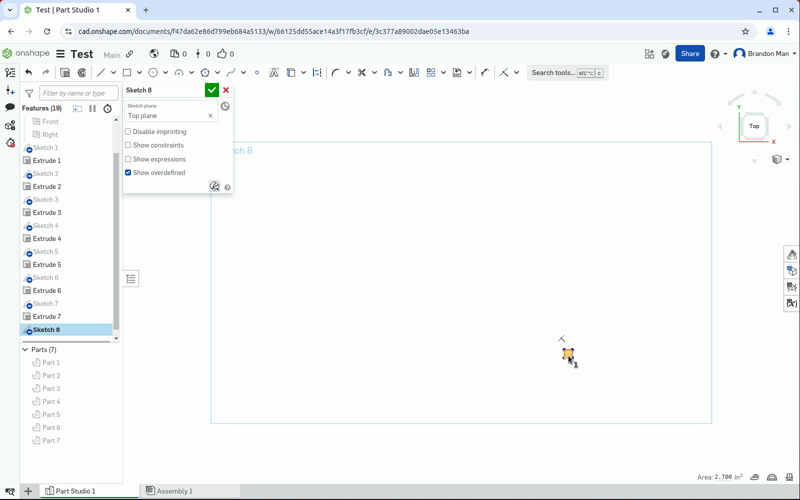
mouse_move(73, 352)
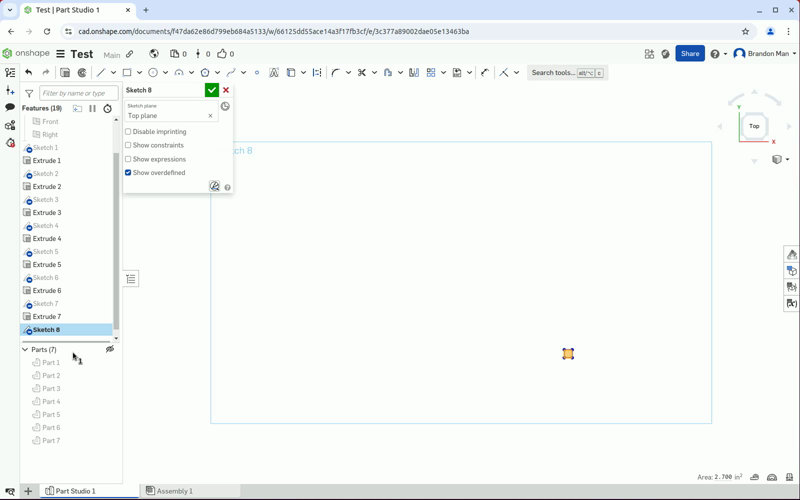
key(shift+y)
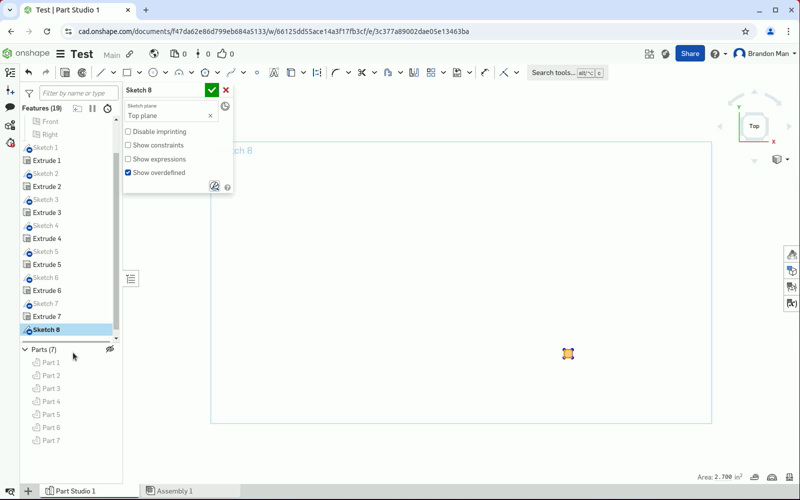
key(shift+e)
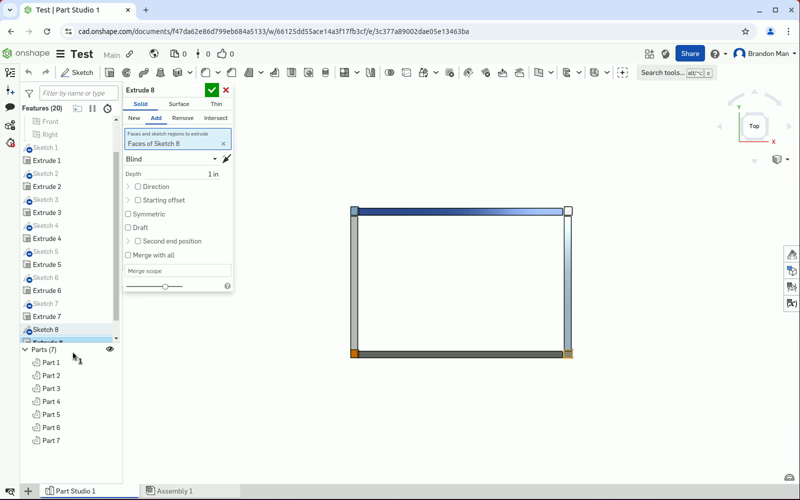
mouse_move(143, 106)
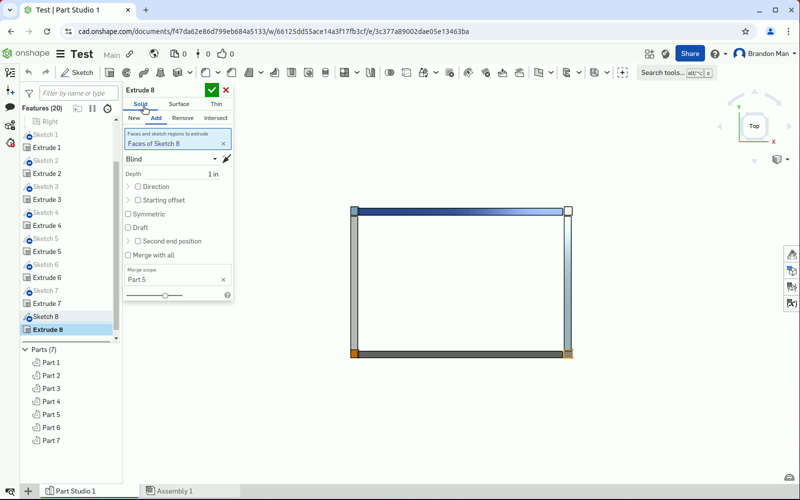
click(143, 106)
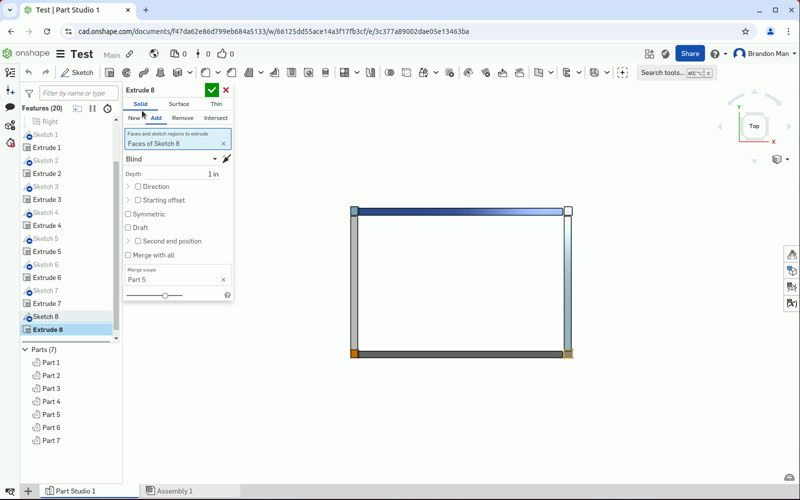
mouse_move(137, 120)
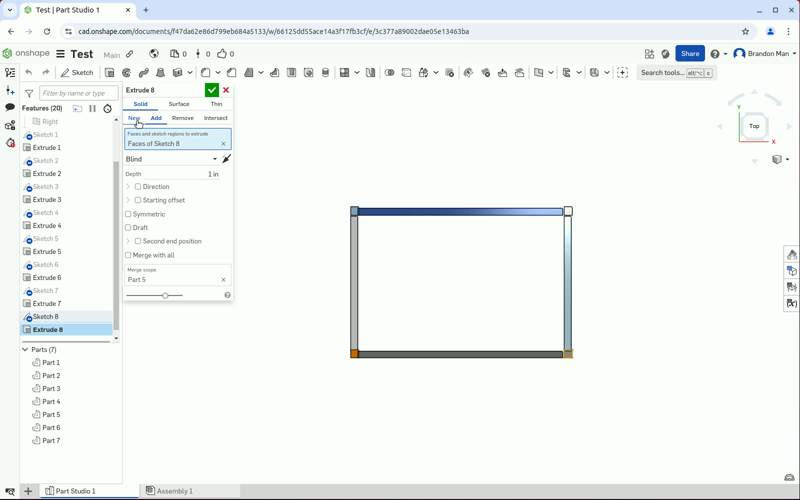
click(137, 120)
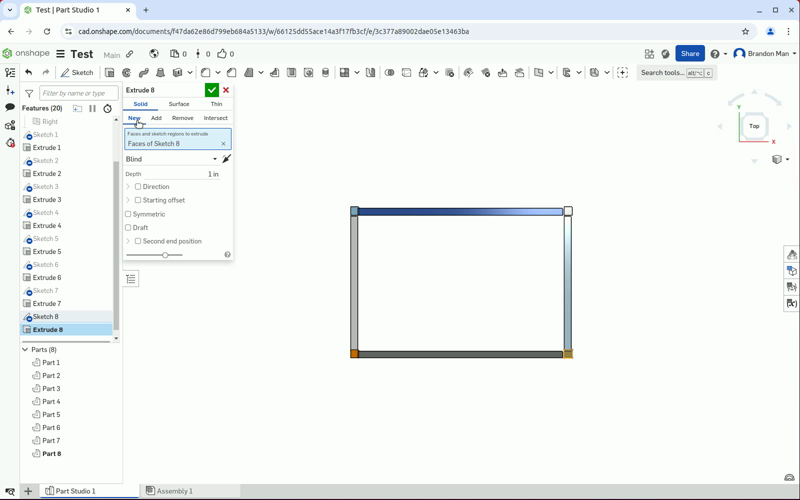
key(tab, 4)
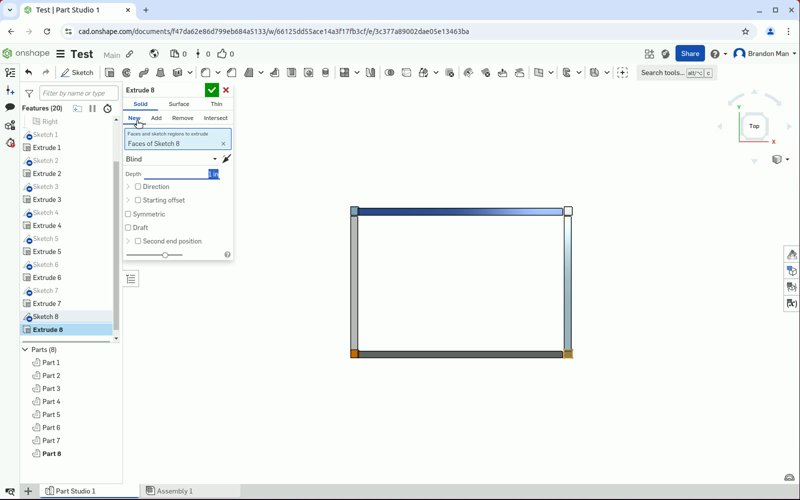
text(23.108)
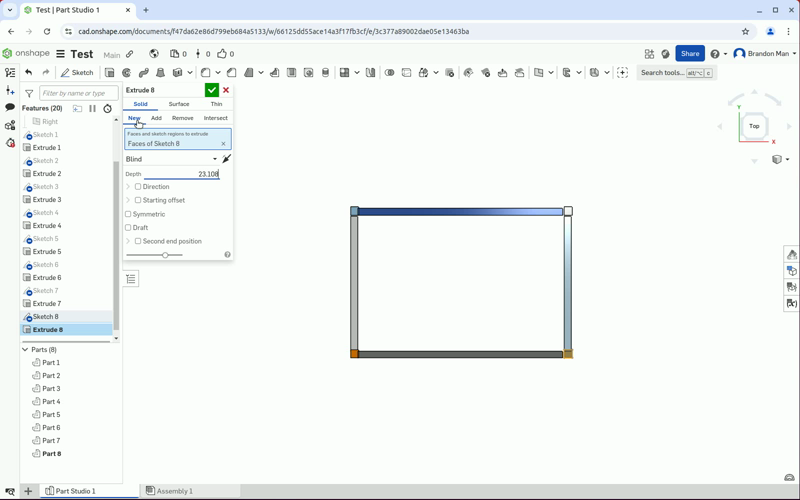
key(enter)
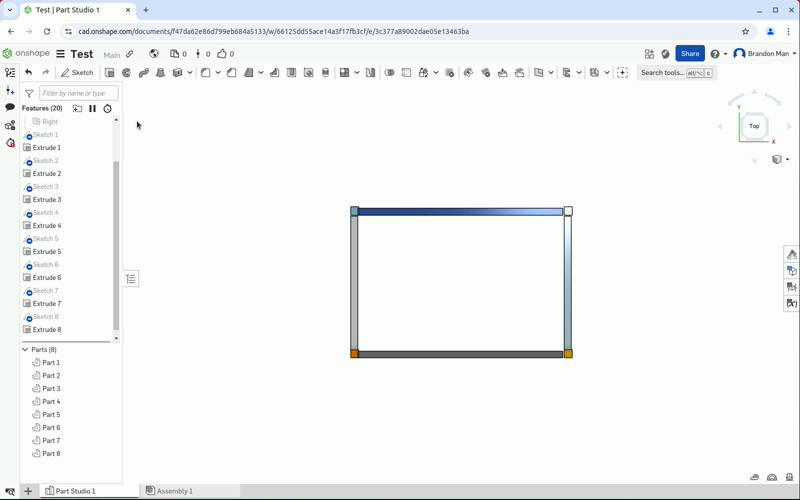
key(shift+h)
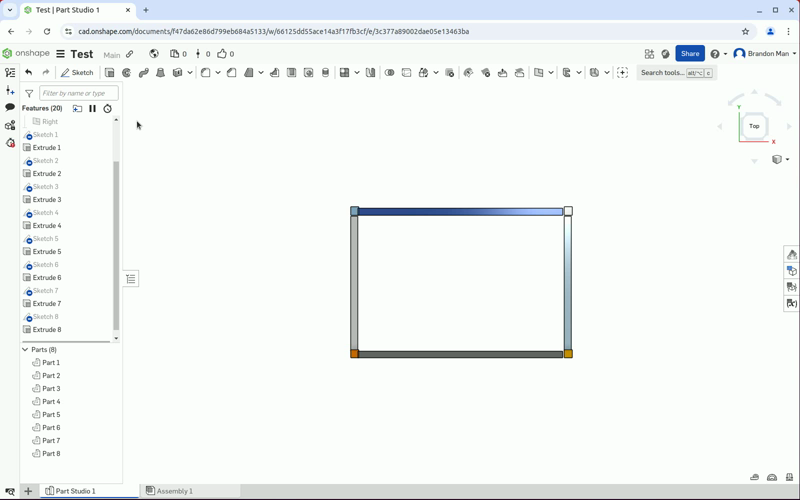
key(shift+h)
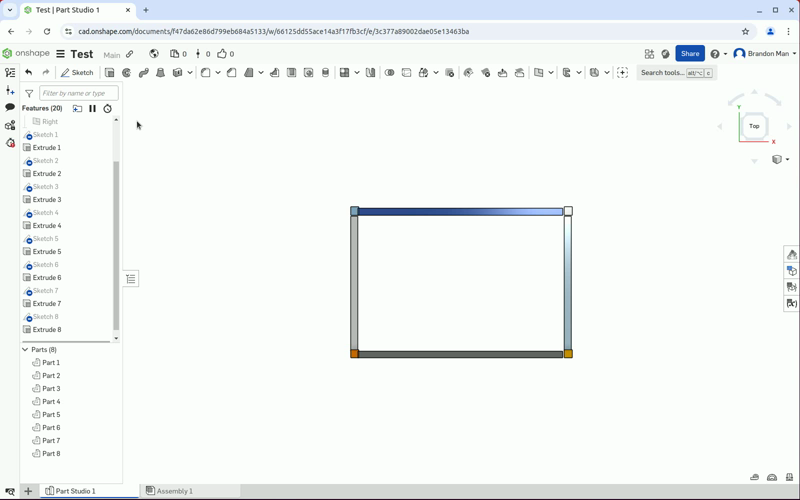
key(shift+7)
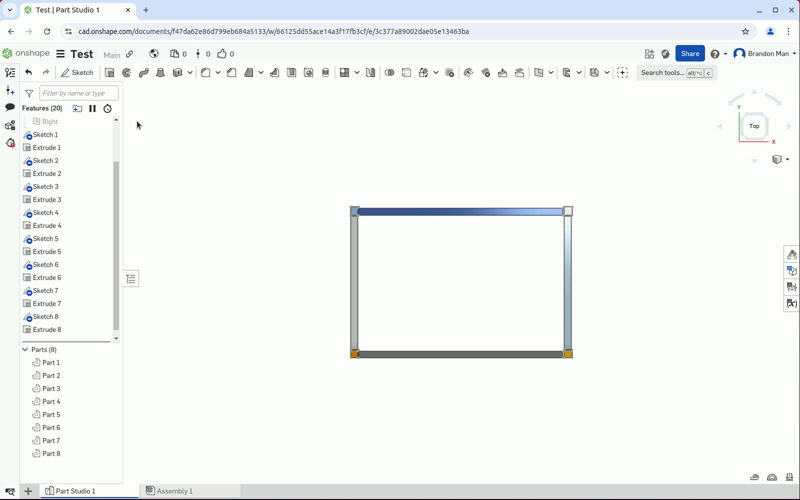
key(up, 3)
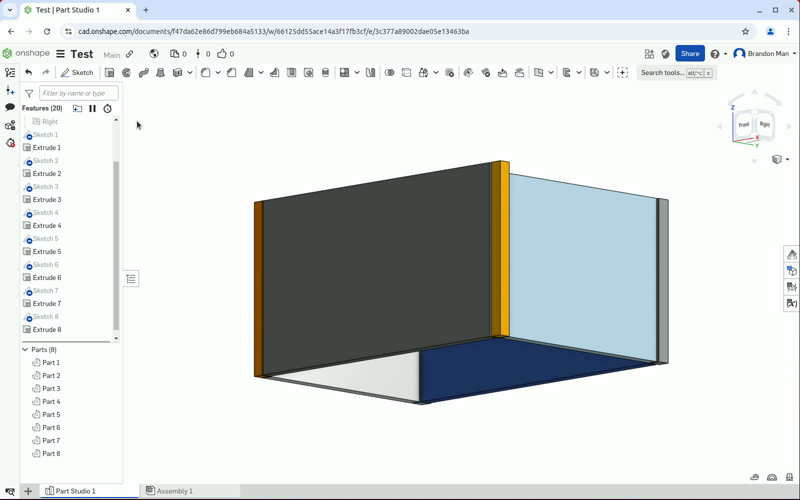
key(left, 3)
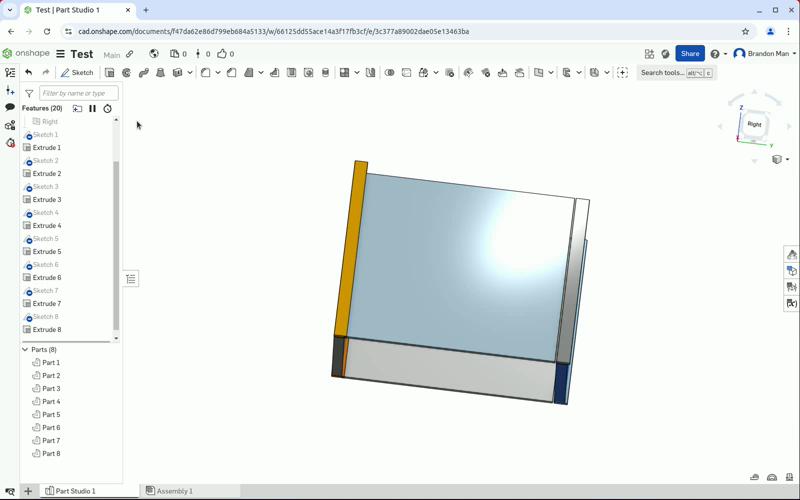
key(right, 3)
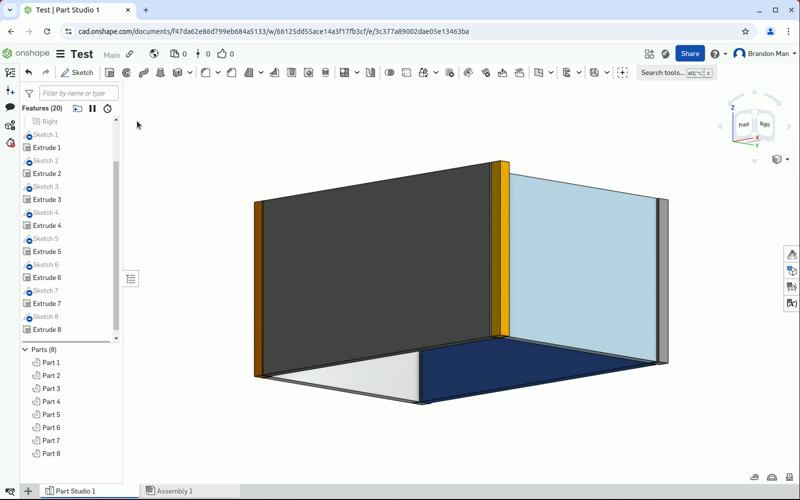
key(down, 3)
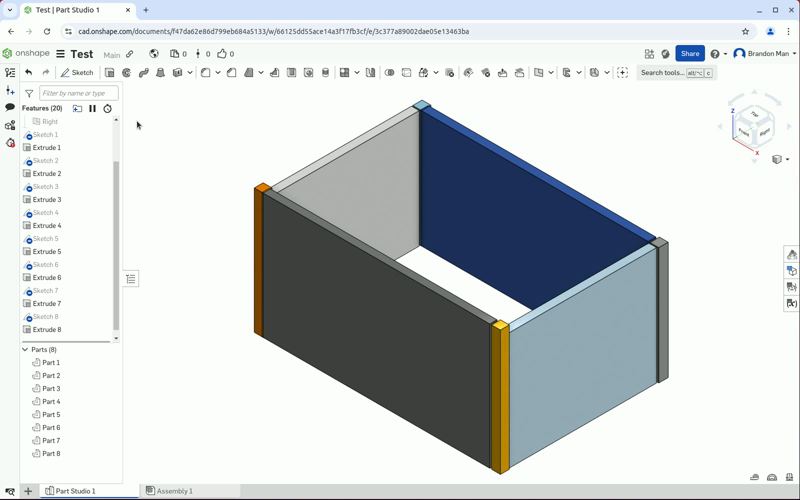
mouse_move(69, 137)
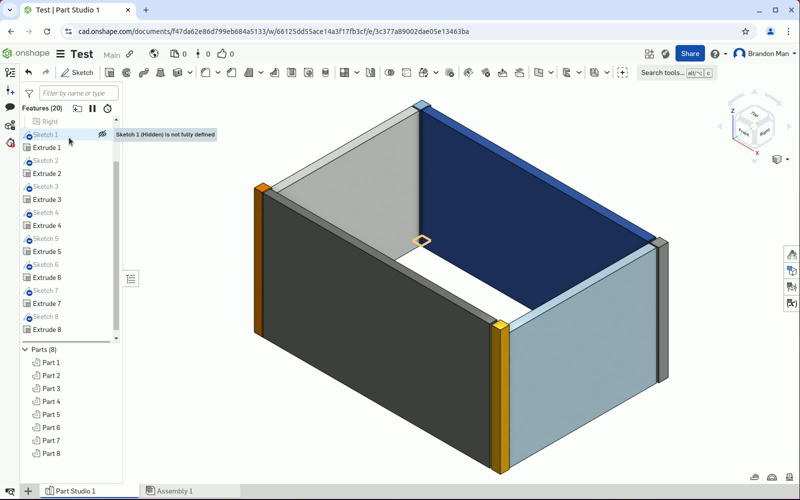
click(69, 137)